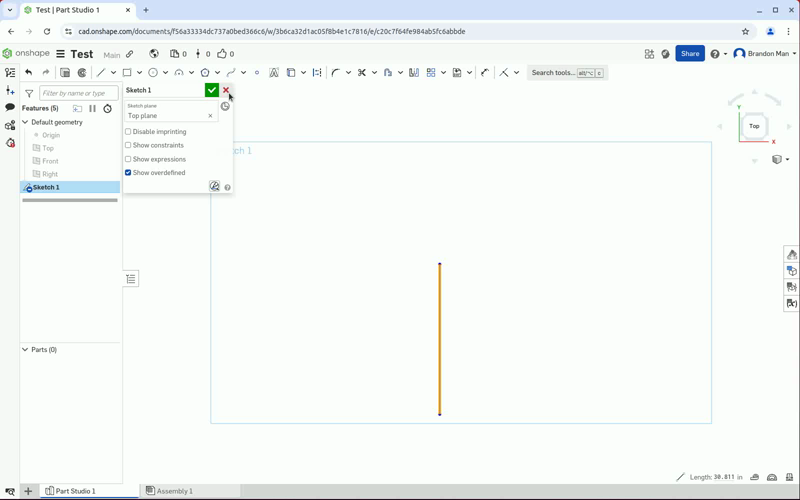
key(shift+h)
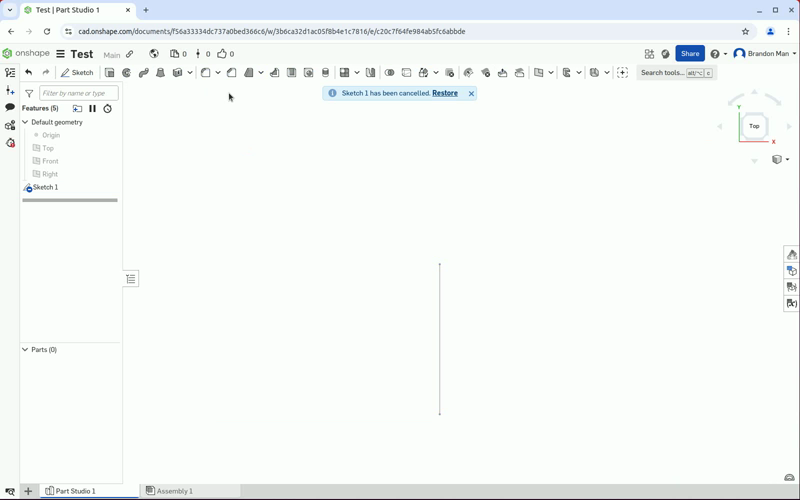
key(shift+s)
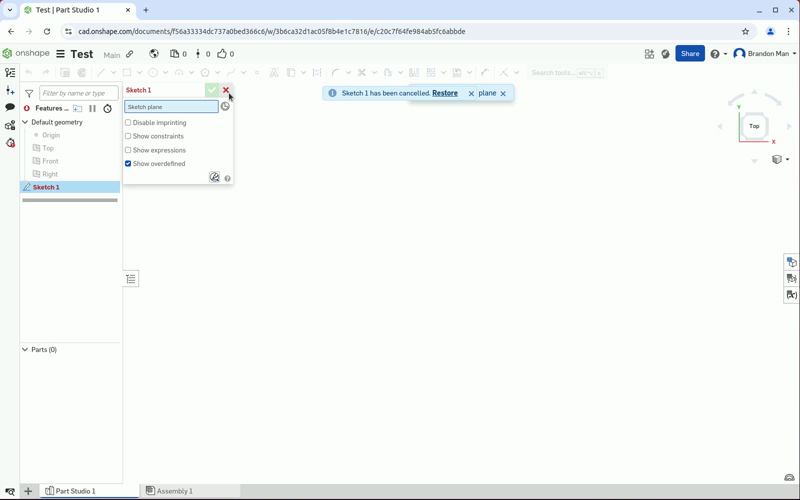
mouse_move(73, 150)
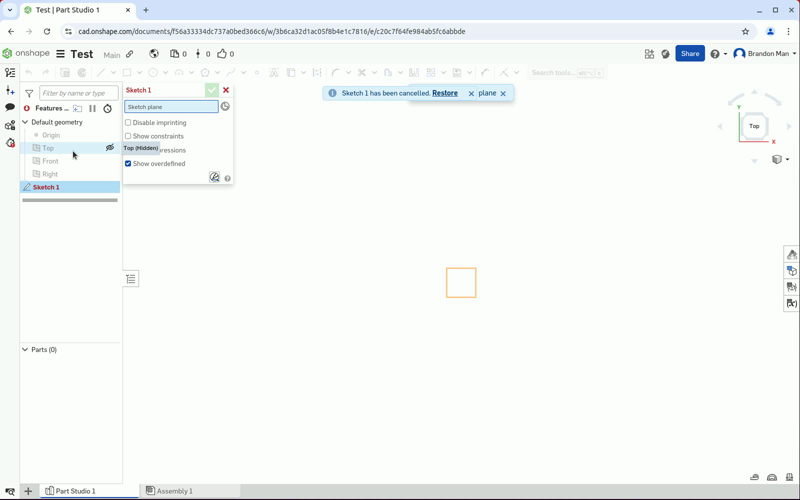
click(73, 150)
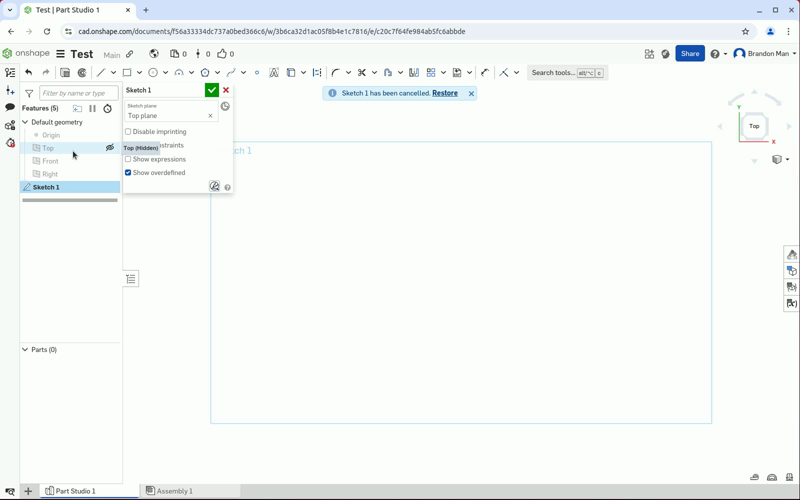
mouse_move(73, 352)
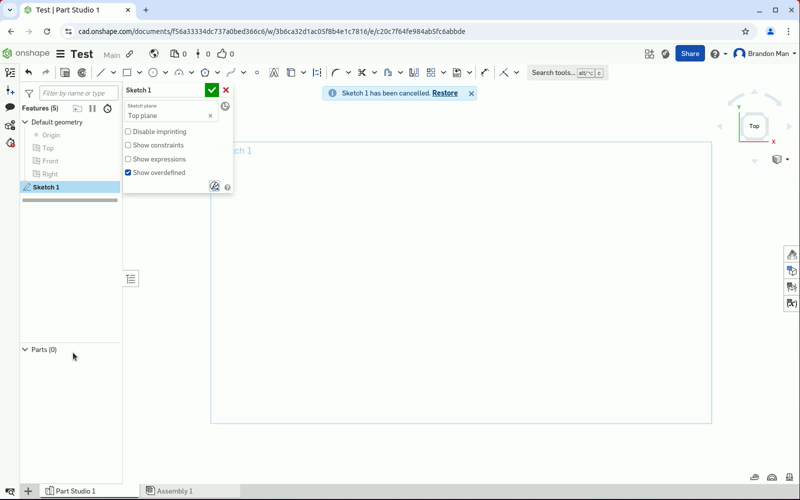
key(y)
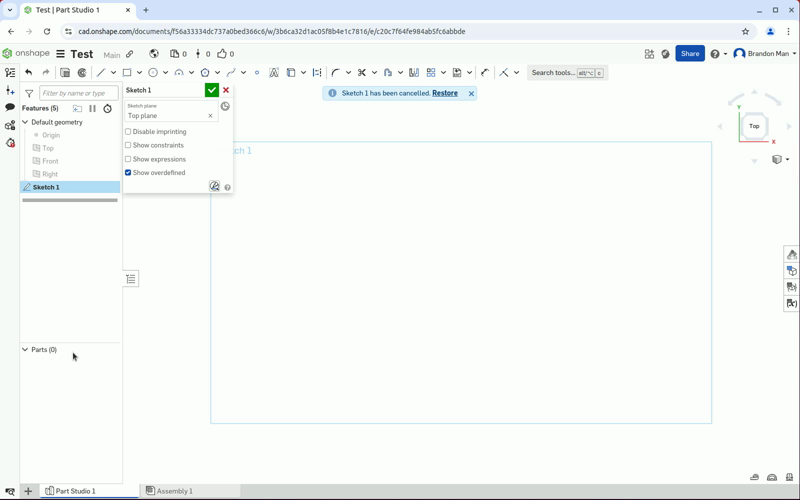
key(l)
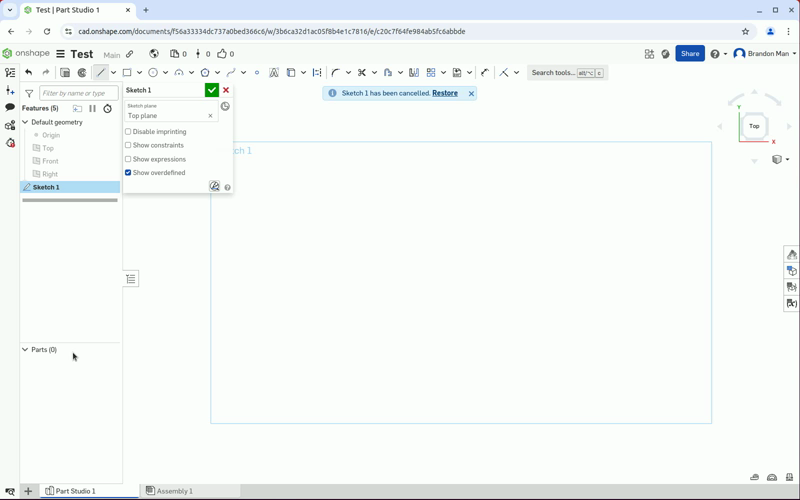
key_down(shift)
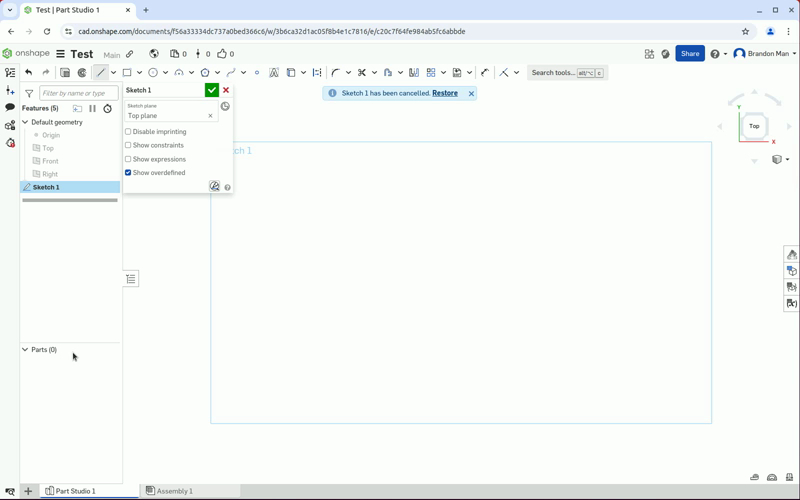
mouse_move(410, 395)
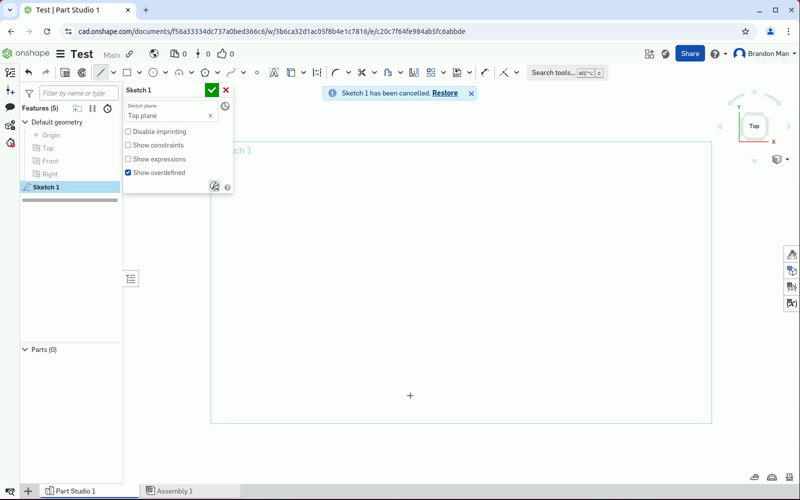
click(410, 395)
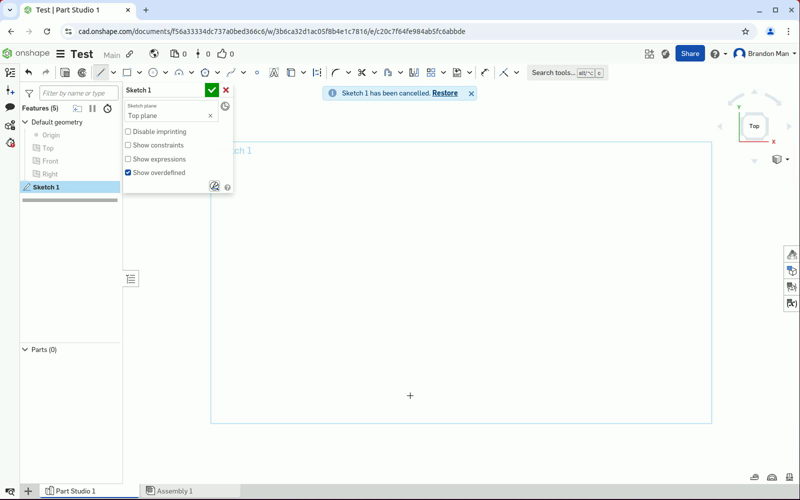
key_up(shift)
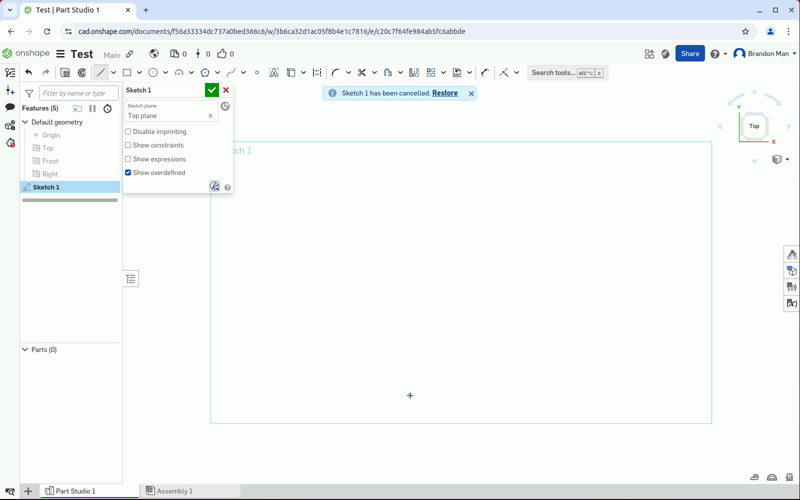
key_down(shift)
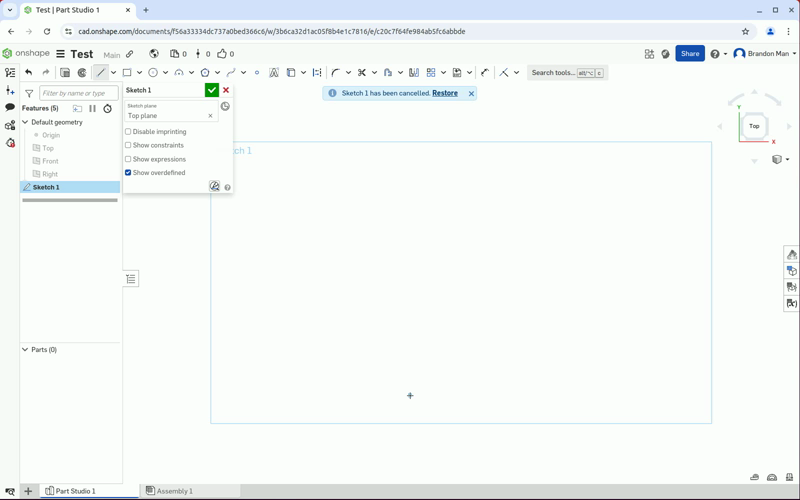
mouse_move(440, 395)
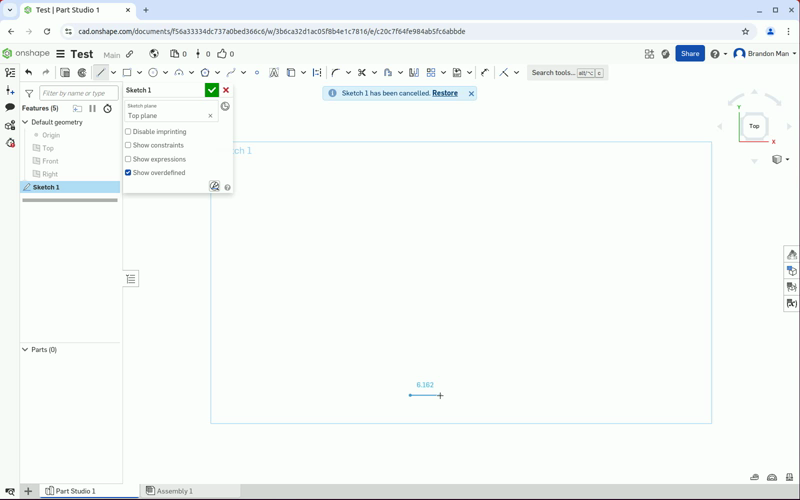
mouse_move(430, 395)
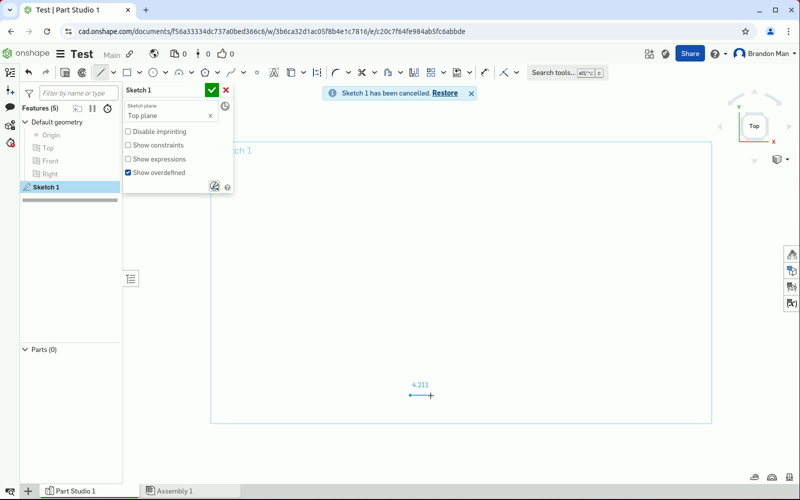
click(430, 395)
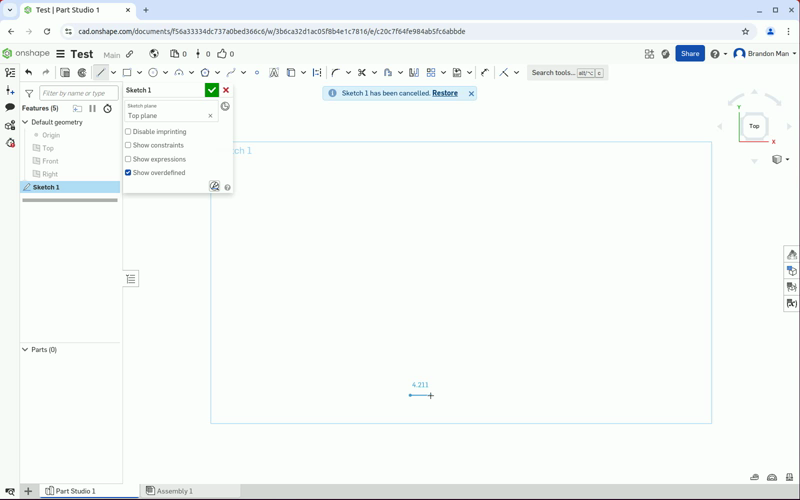
key_up(shift)
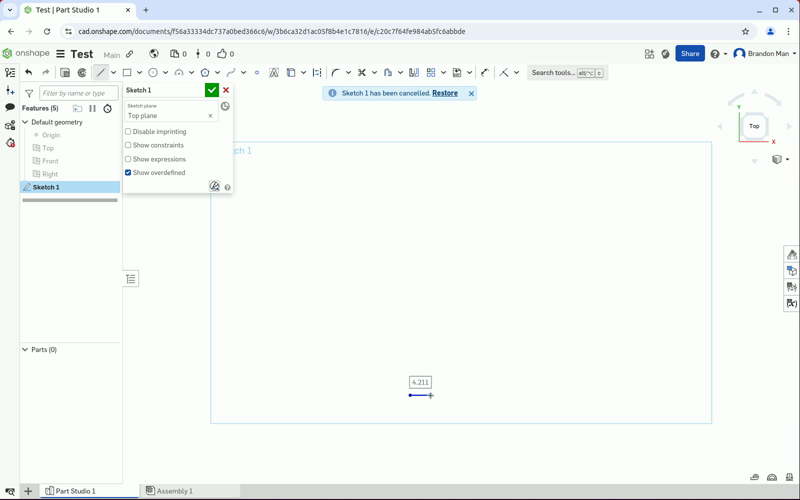
key_down(shift)
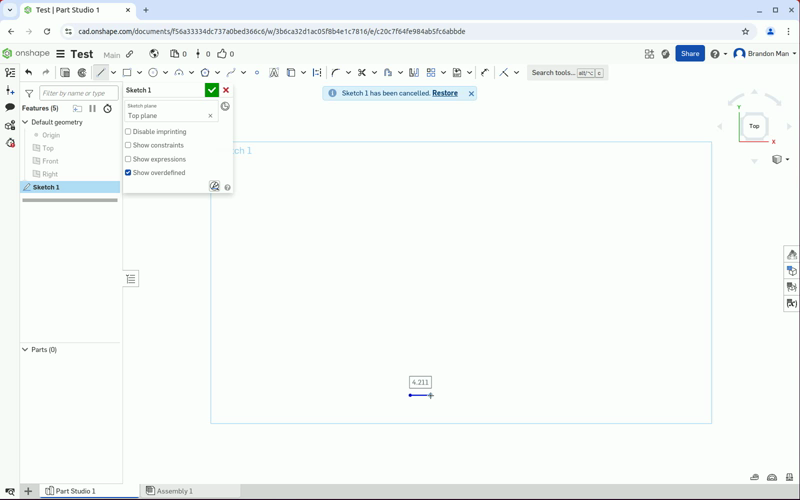
mouse_move(430, 180)
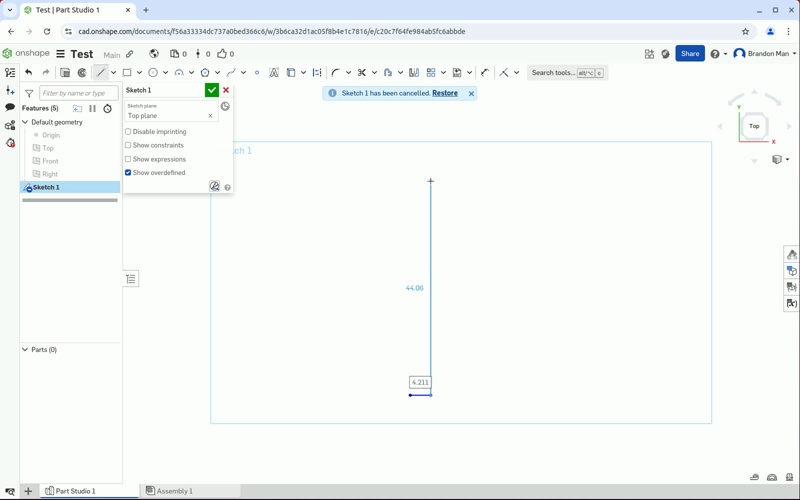
click(430, 180)
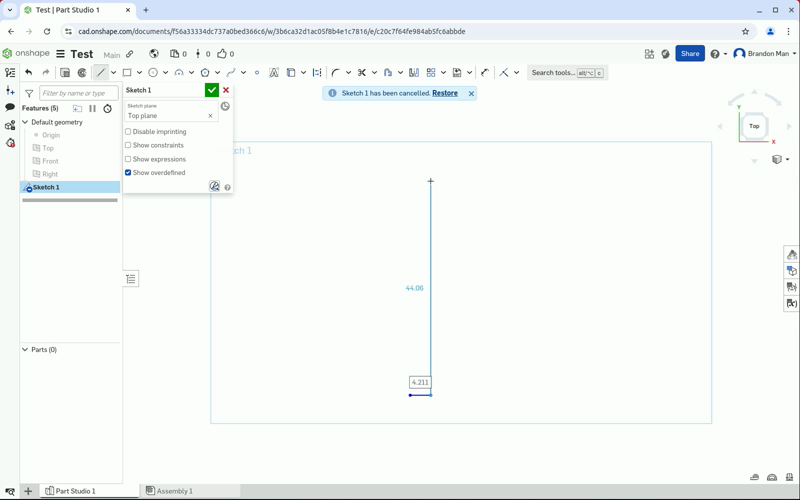
key_up(shift)
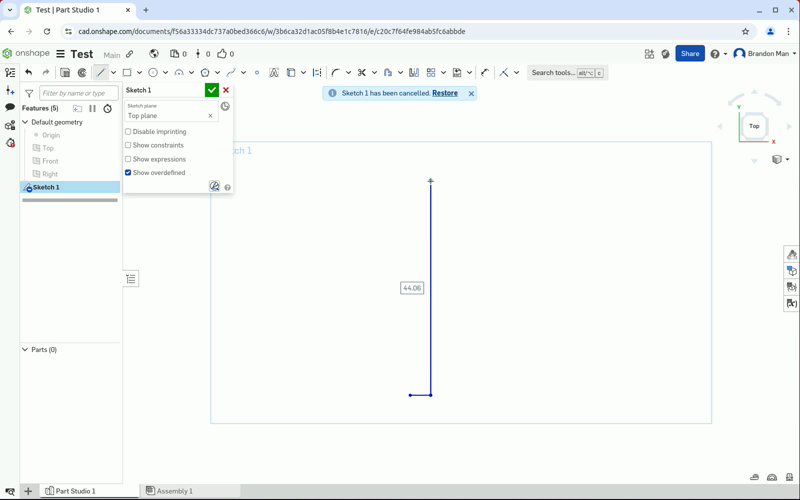
key_down(shift)
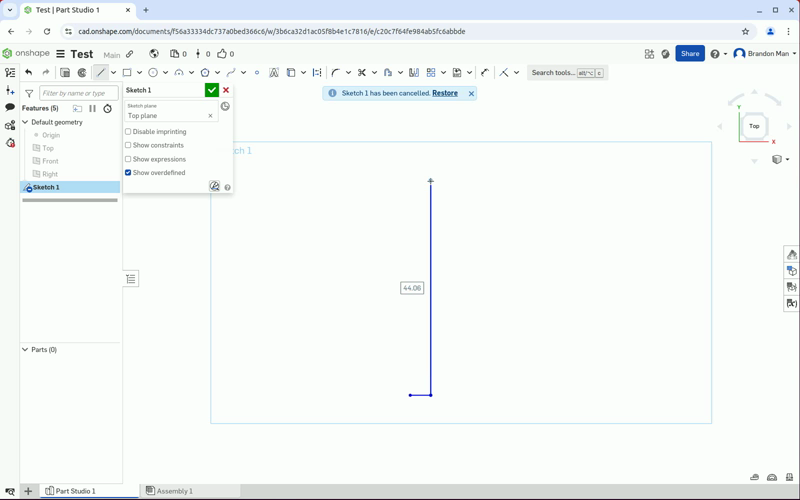
mouse_move(460, 180)
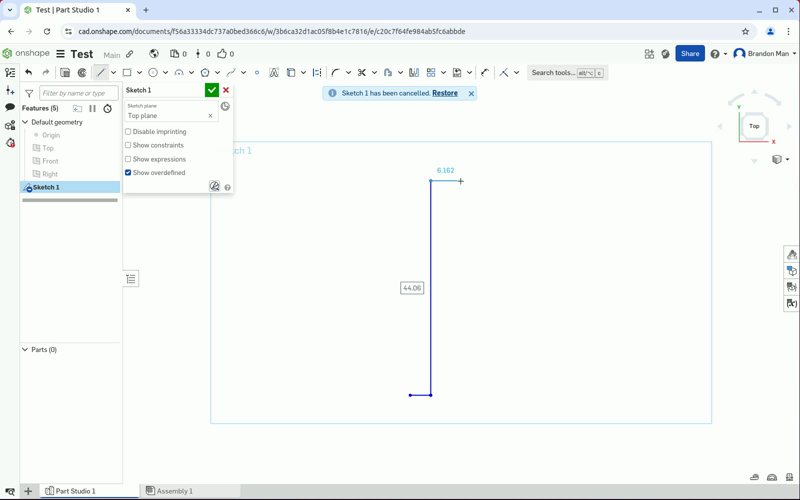
mouse_move(410, 180)
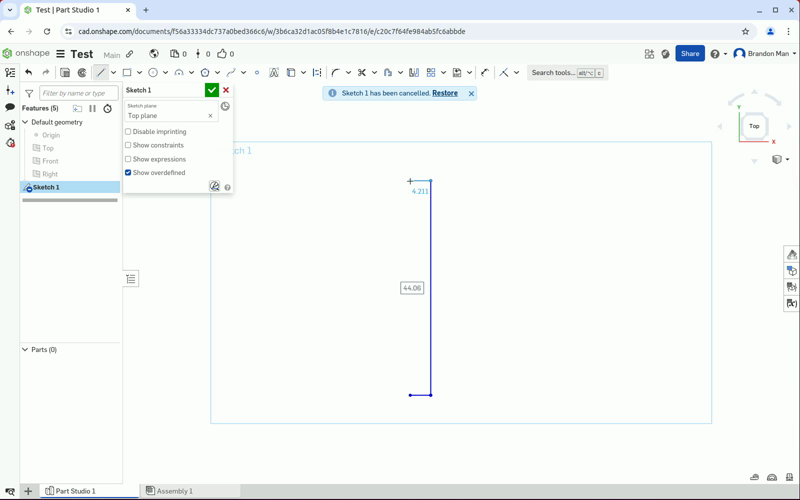
click(410, 180)
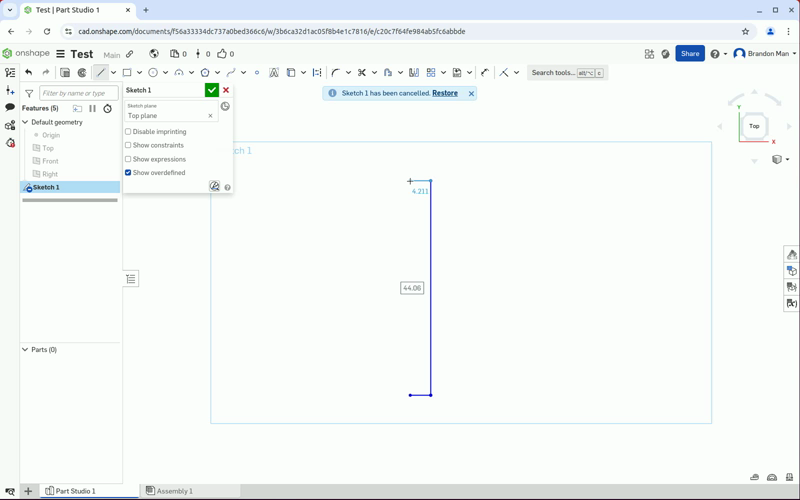
key_up(shift)
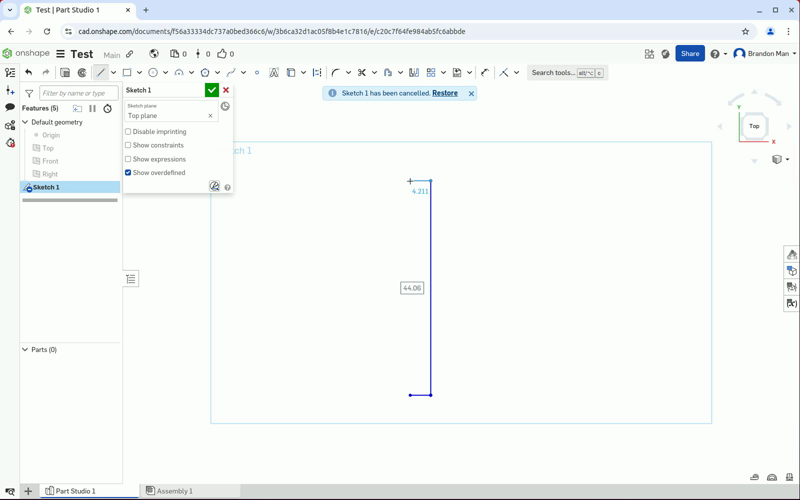
key_down(shift)
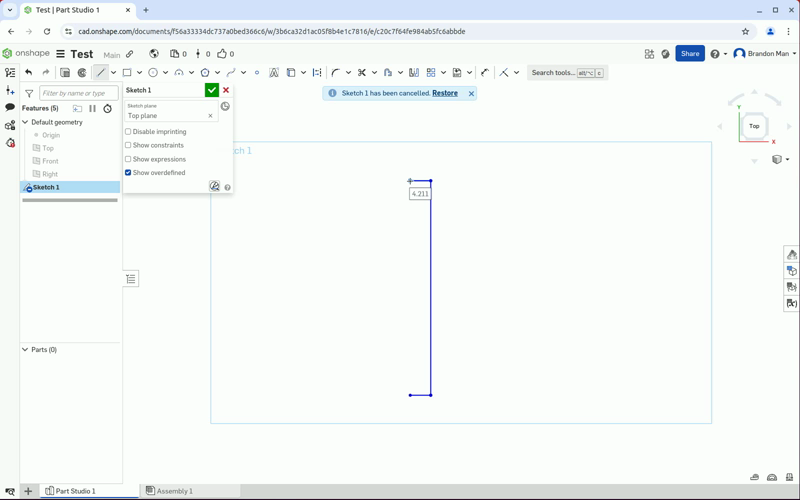
mouse_move(410, 395)
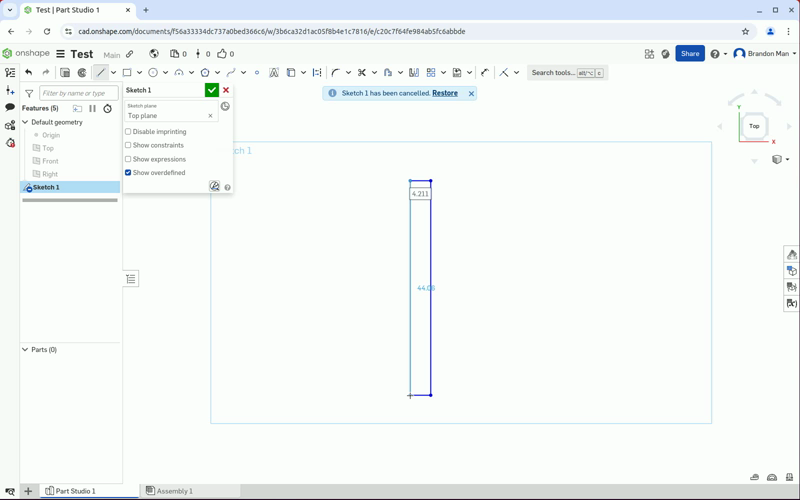
key_up(shift)
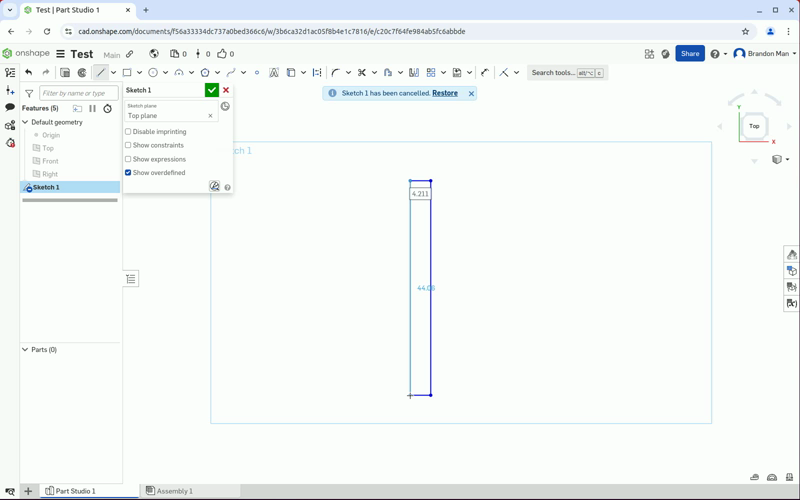
click(410, 395)
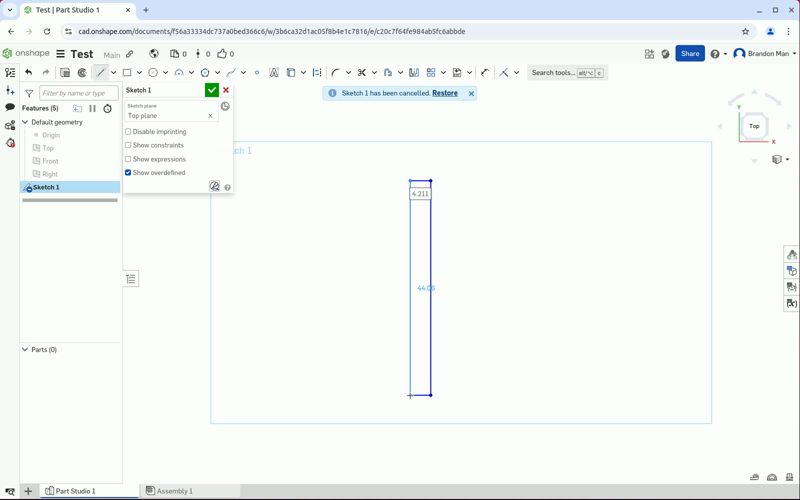
key(esc)
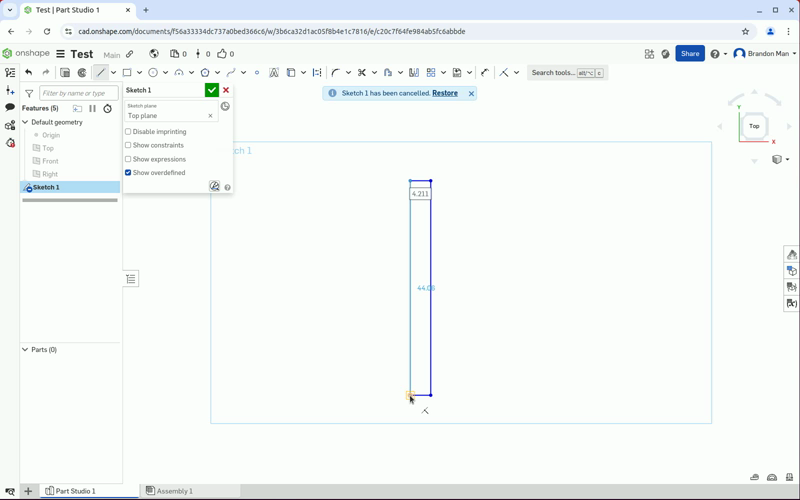
mouse_move(425, 278)
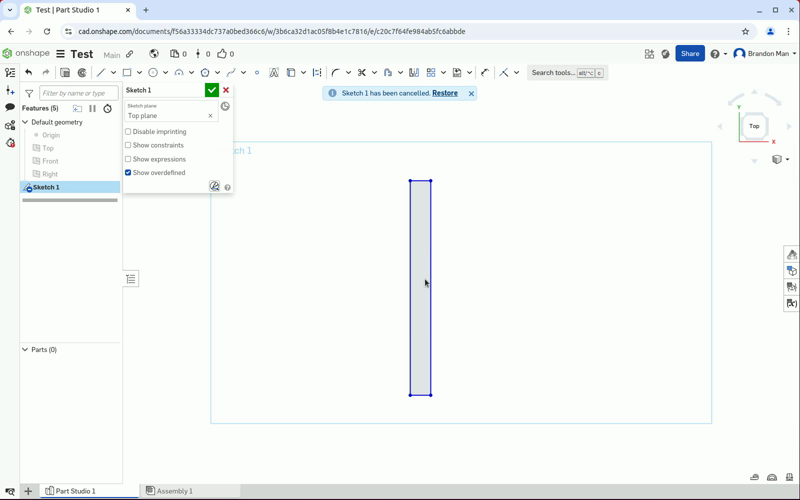
click(425, 278)
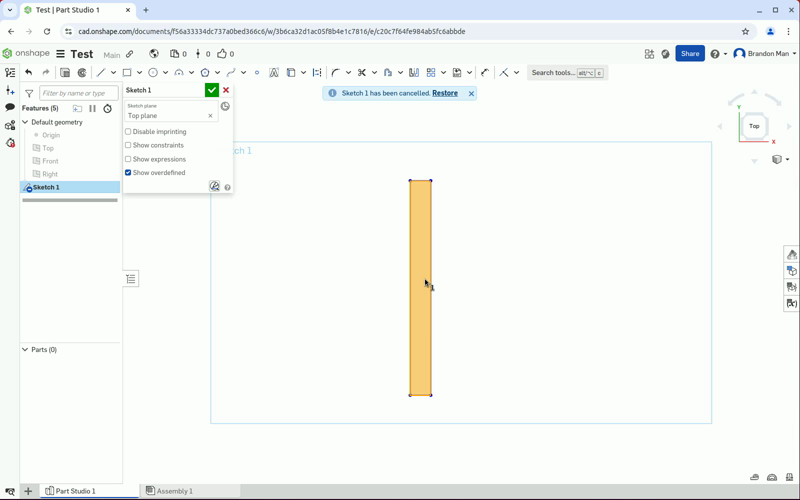
mouse_move(73, 352)
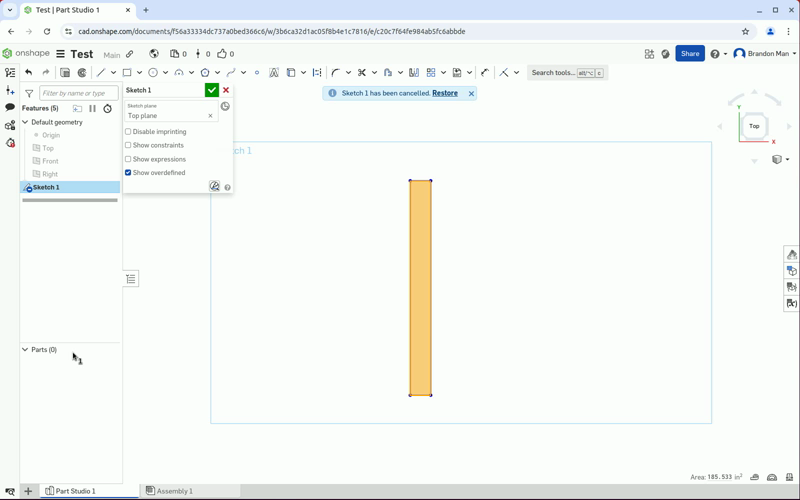
key(shift+y)
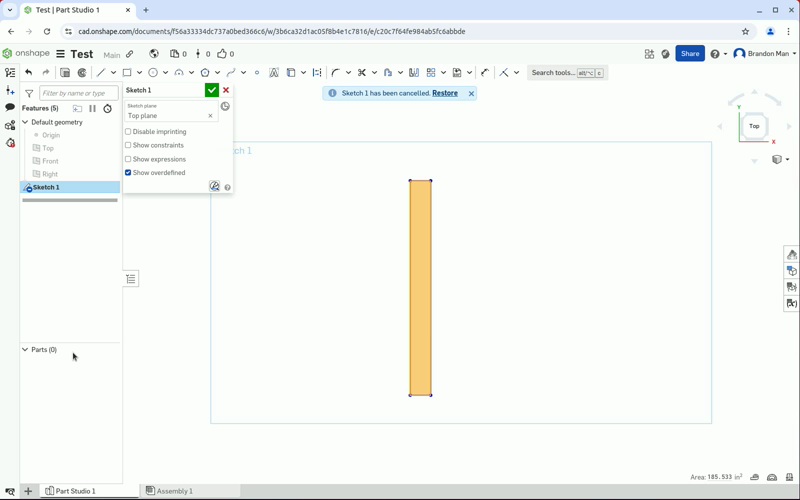
key(shift+e)
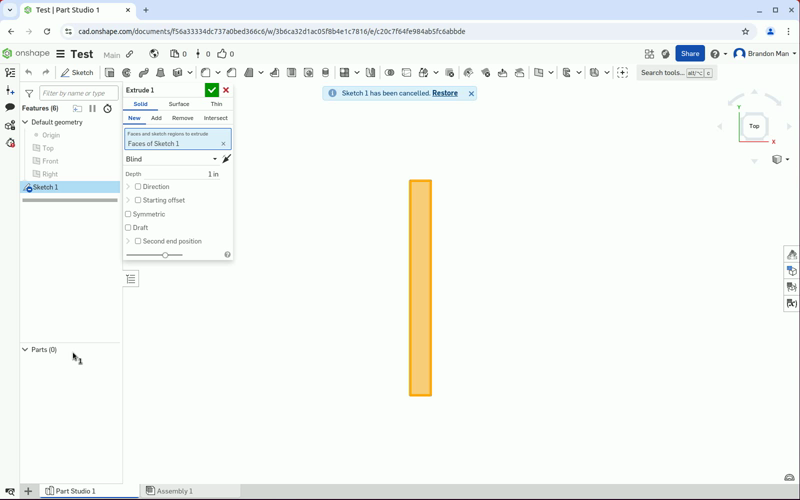
mouse_move(143, 106)
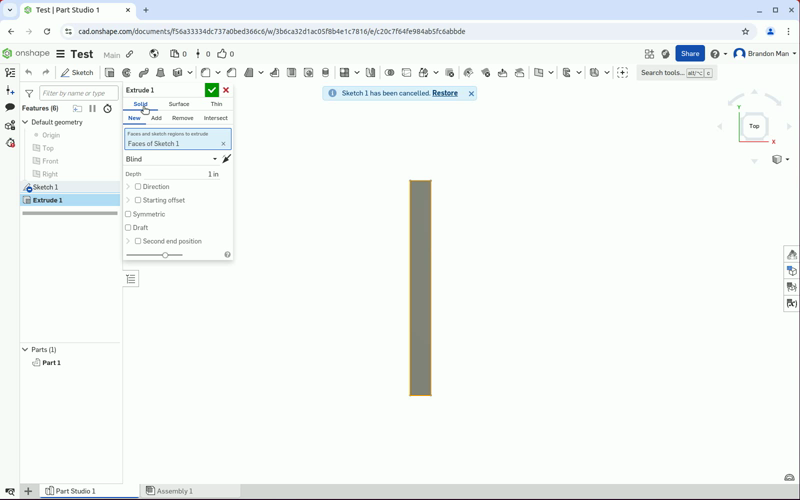
click(143, 106)
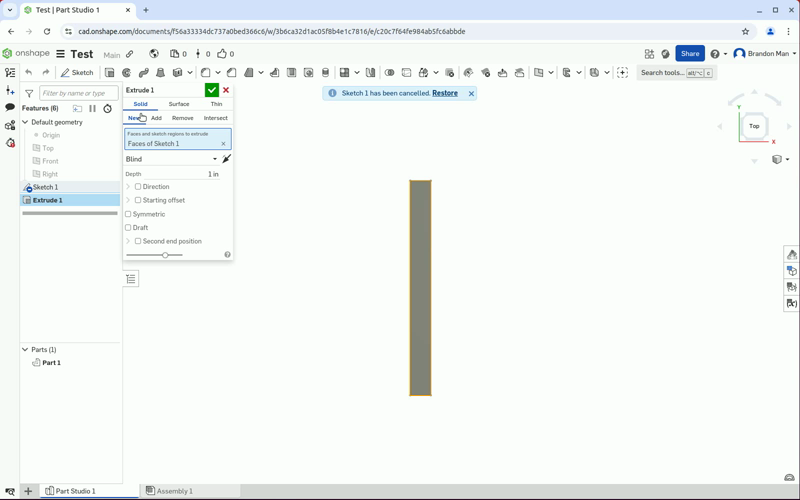
mouse_move(137, 120)
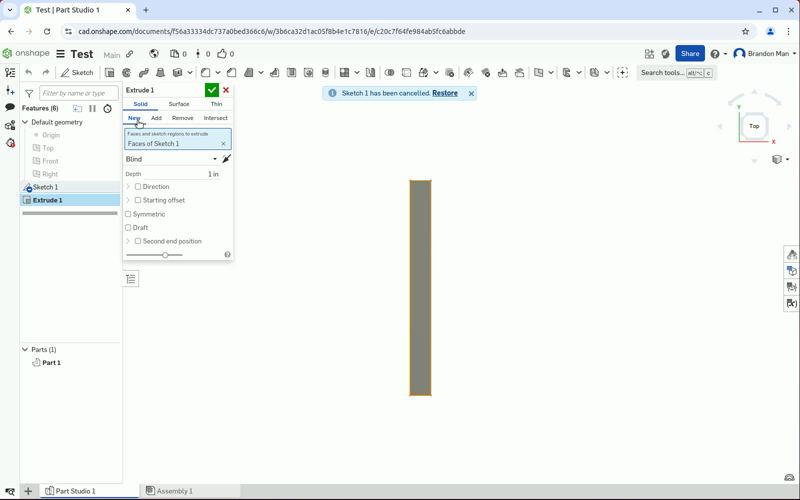
click(137, 120)
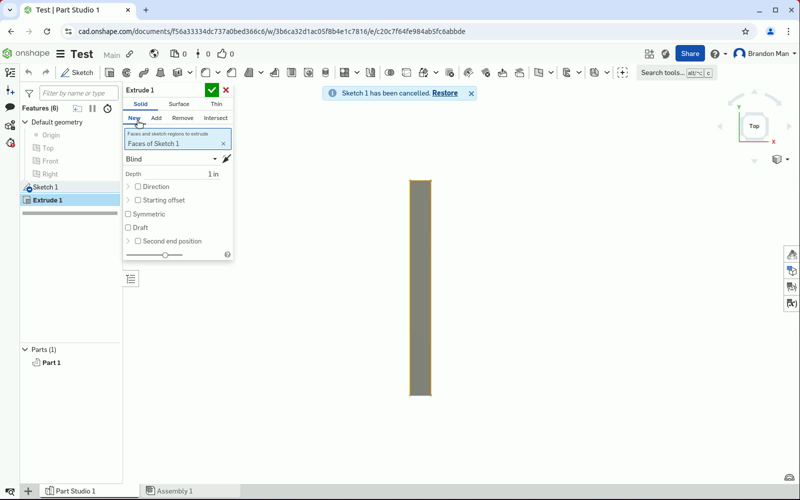
key(tab, 4)
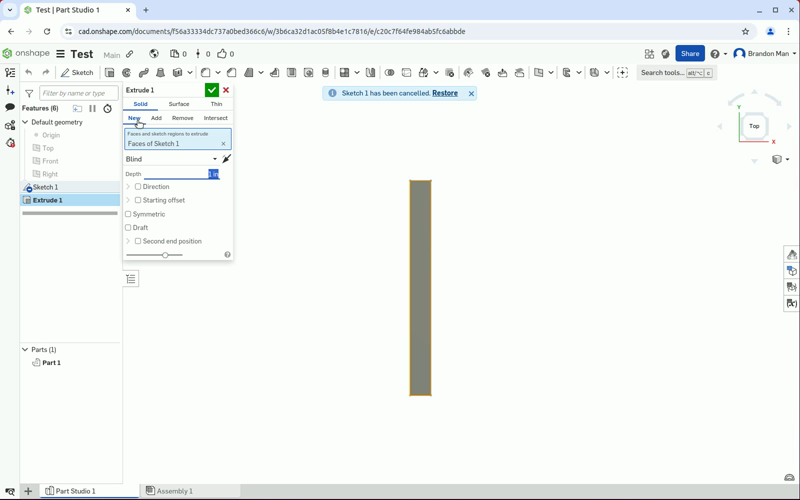
text(7.703)
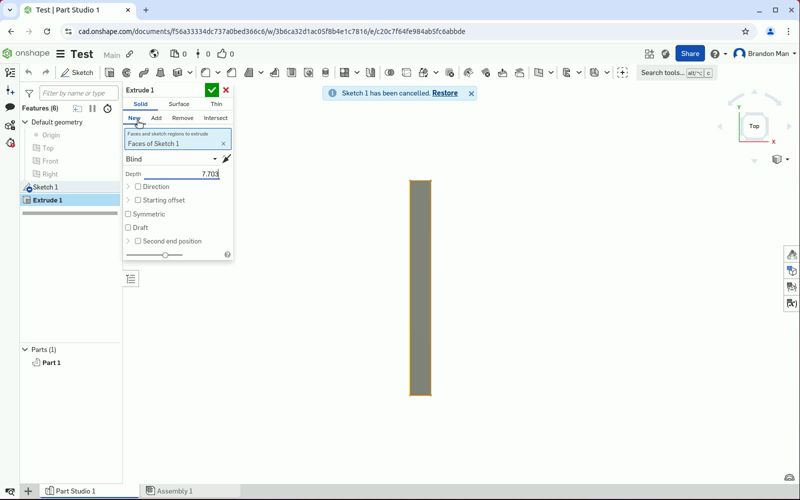
key(enter)
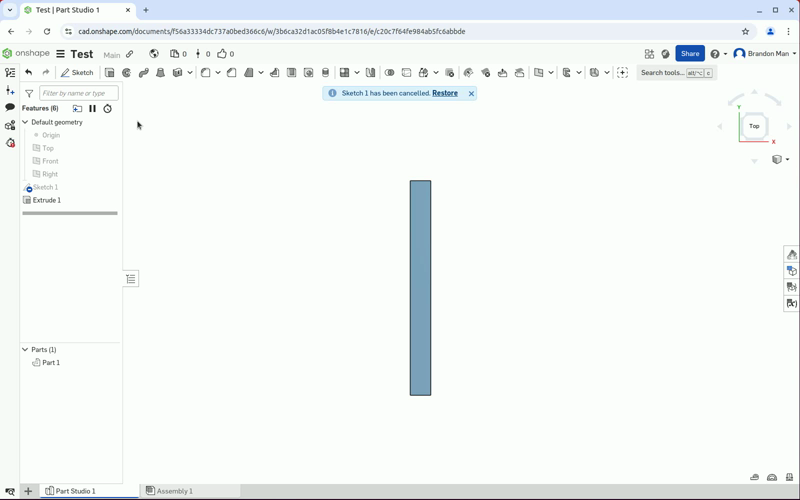
key(shift+h)
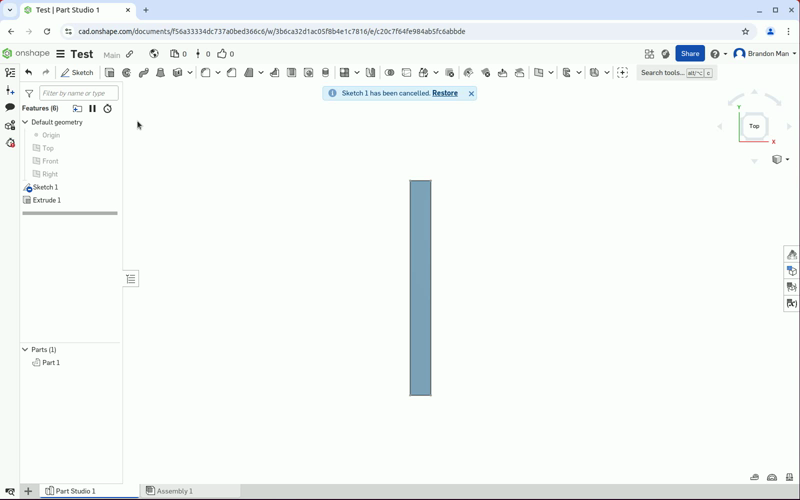
key(shift+h)
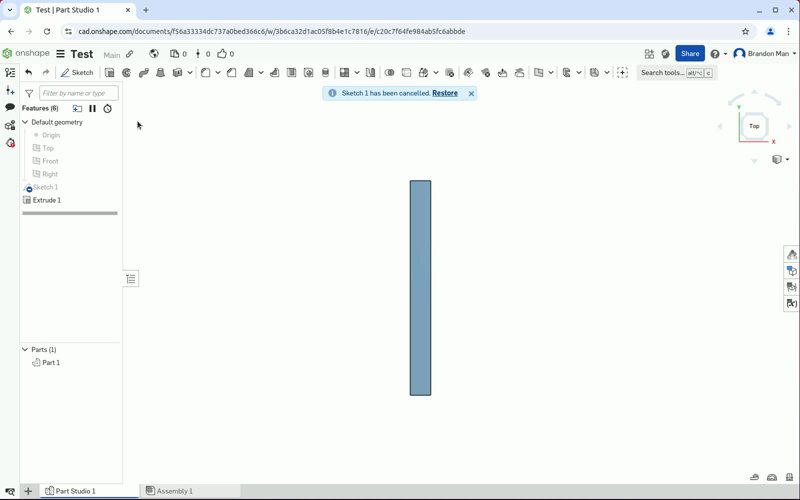
mouse_move(73, 189)
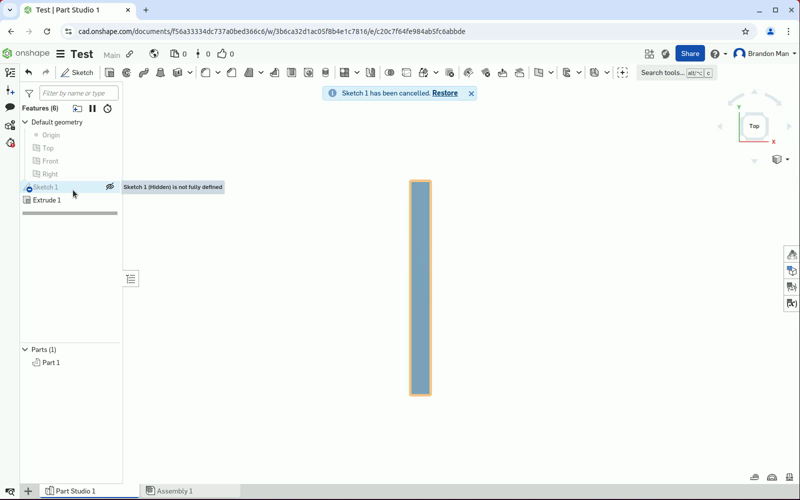
click(73, 189)
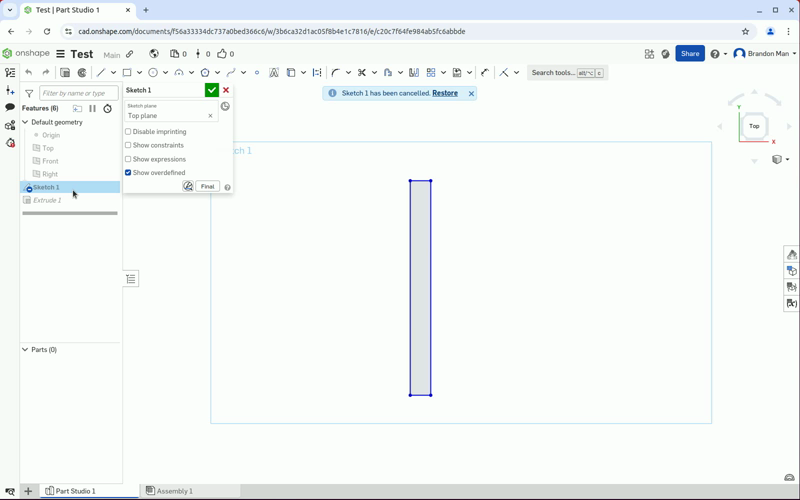
mouse_move(229, 92)
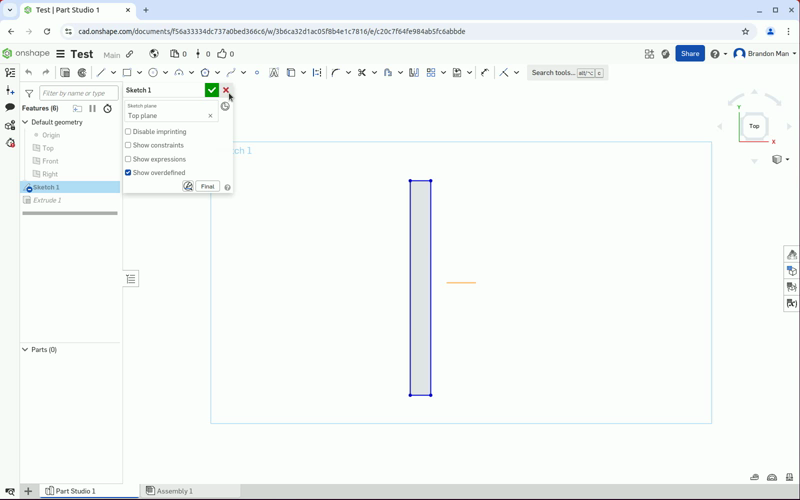
click(229, 92)
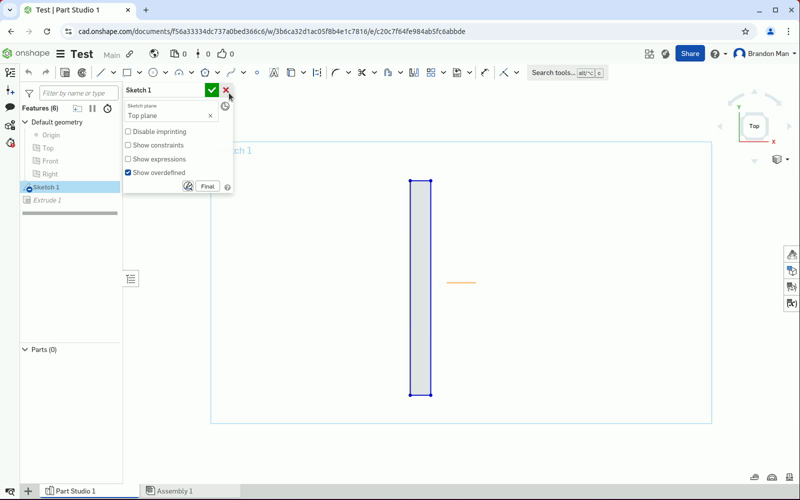
key(shift+s)
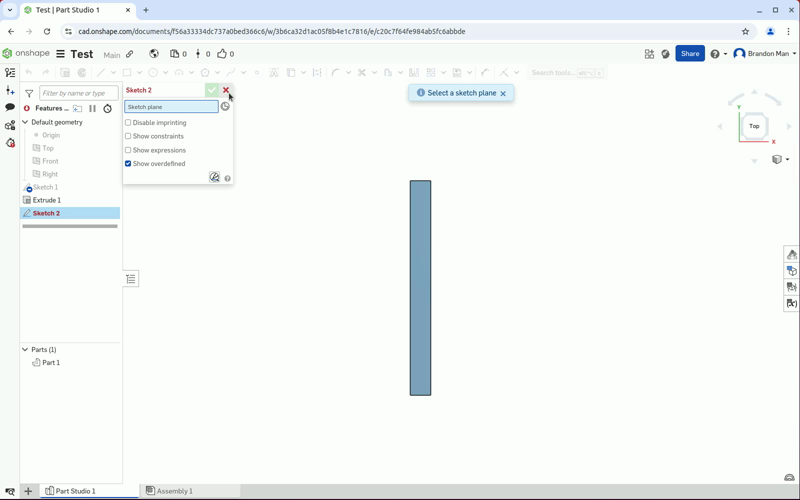
mouse_move(73, 150)
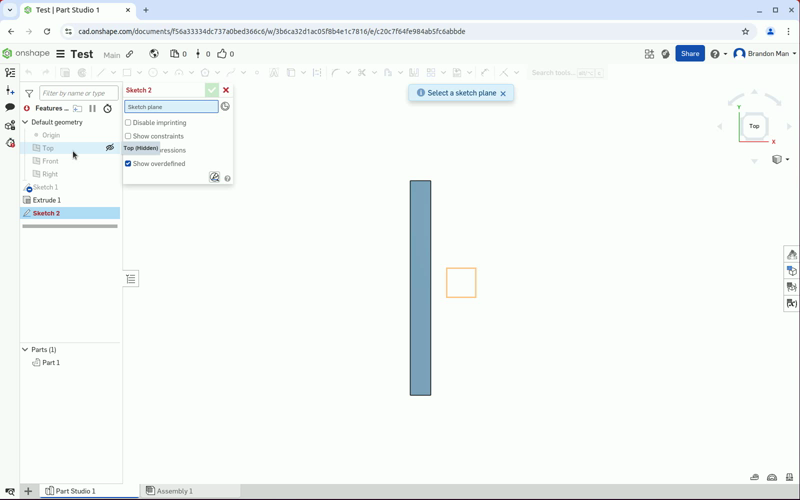
click(73, 150)
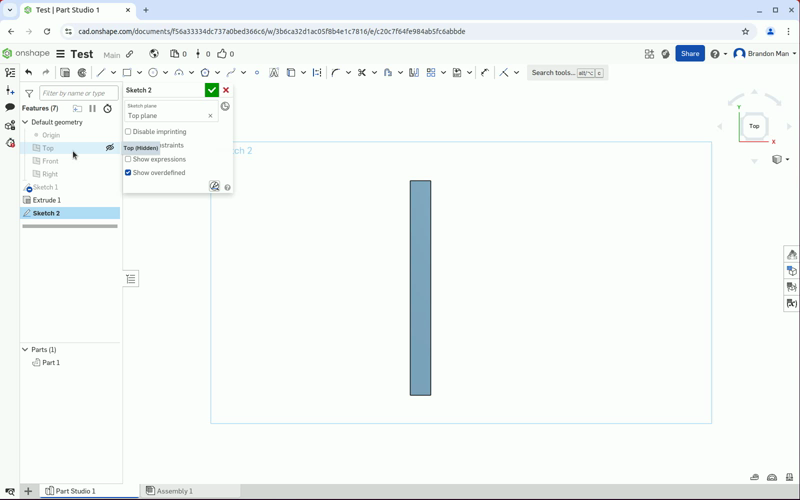
mouse_move(73, 352)
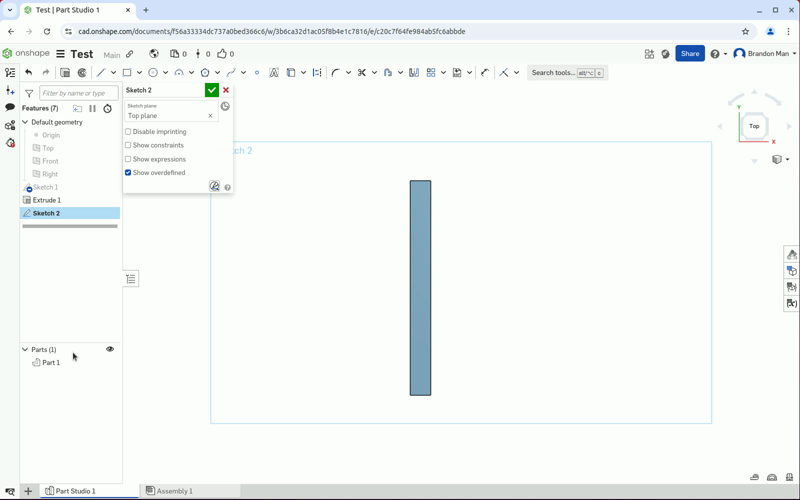
key(y)
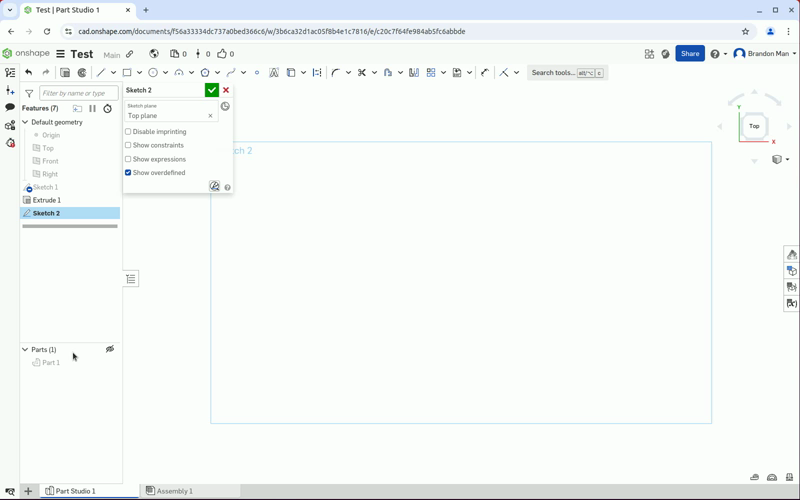
key(l)
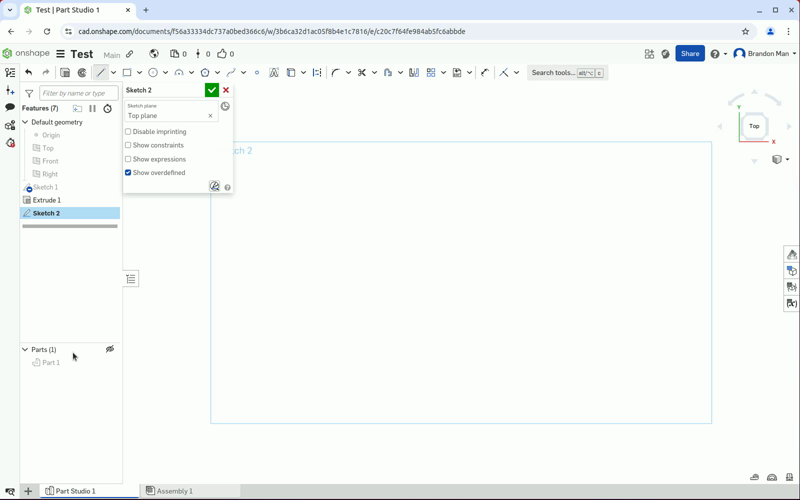
key_down(shift)
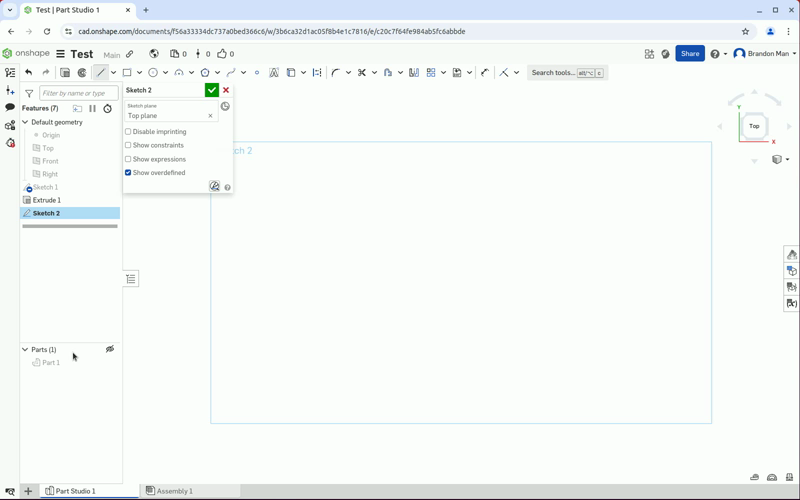
mouse_move(476, 395)
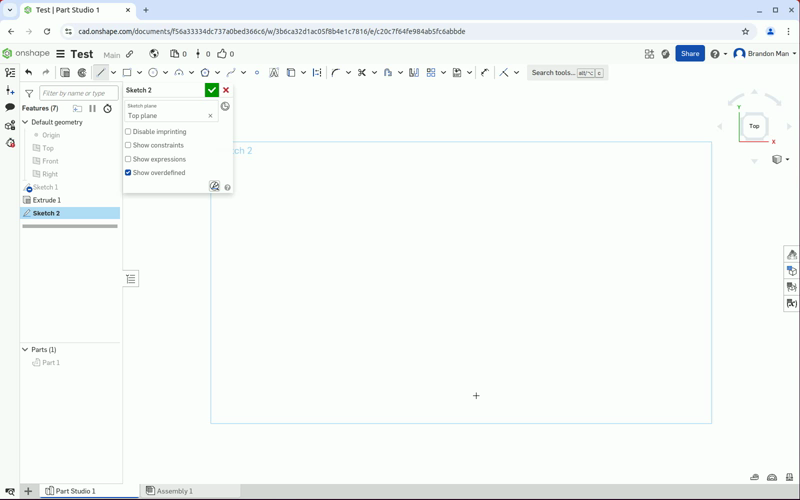
click(476, 395)
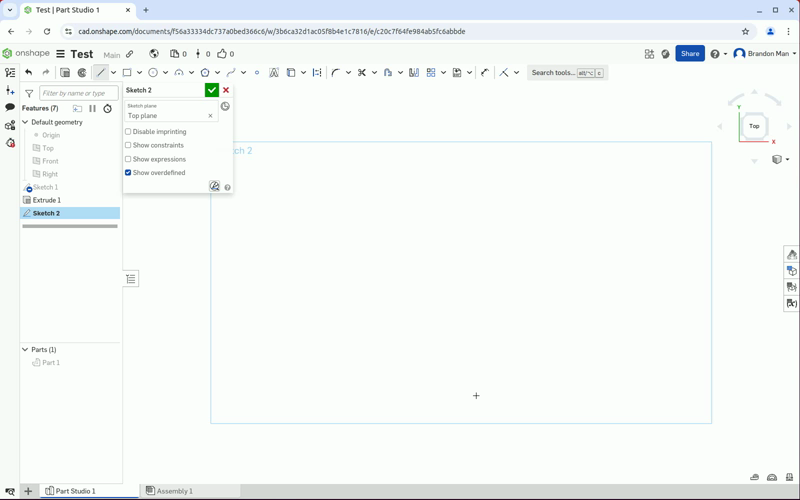
key_up(shift)
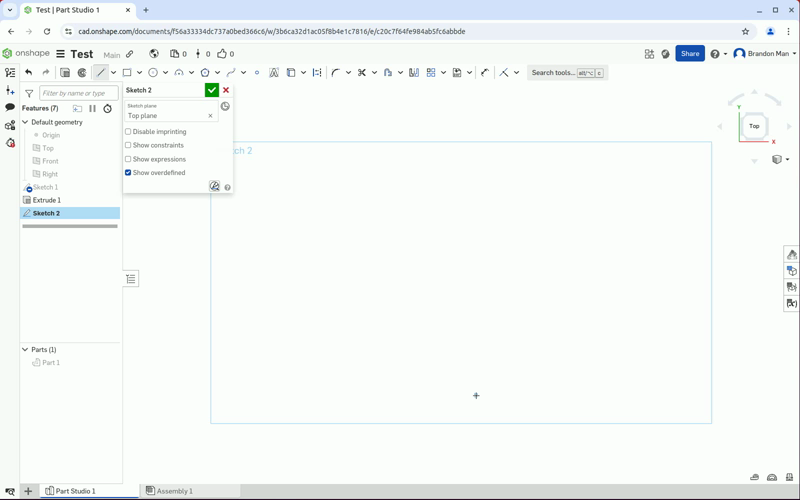
key_down(shift)
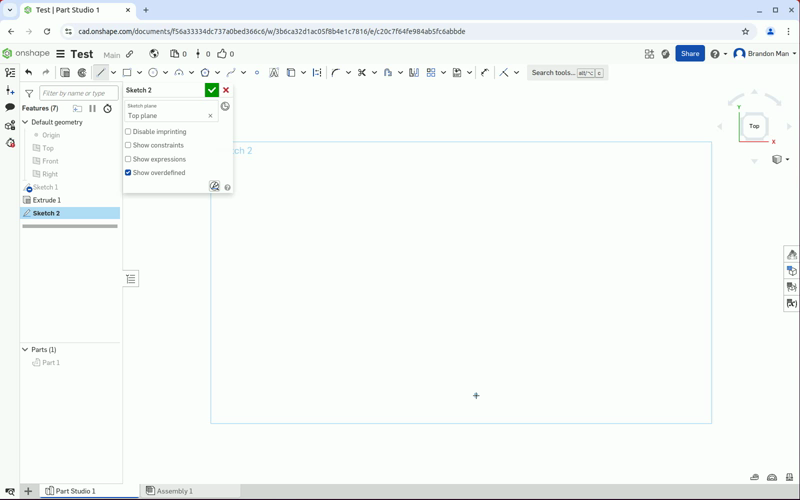
mouse_move(506, 395)
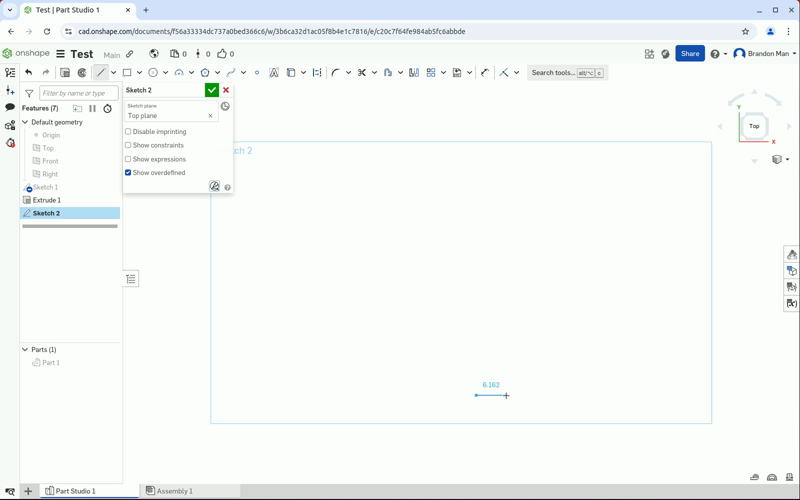
mouse_move(496, 395)
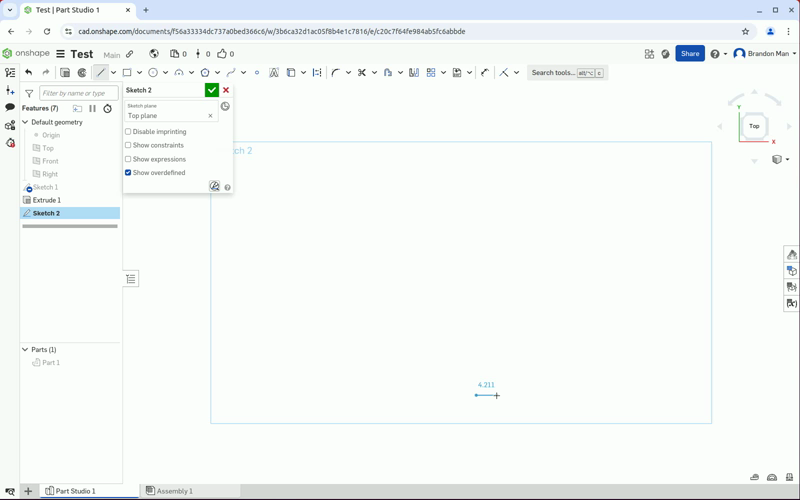
click(496, 395)
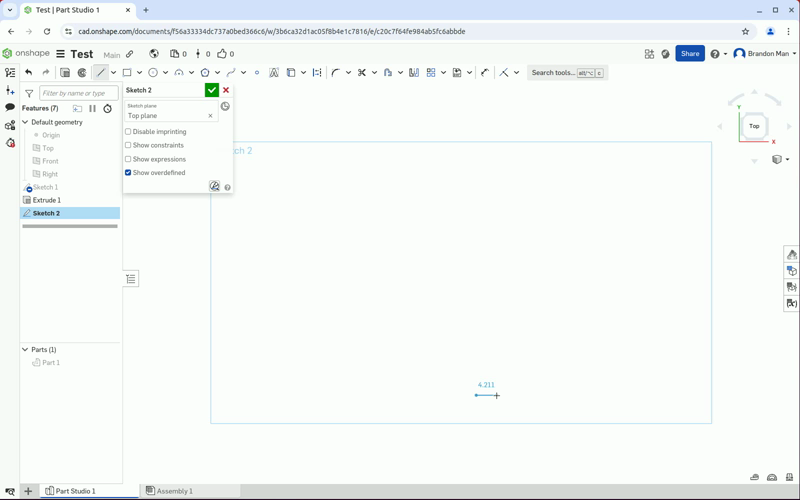
key_up(shift)
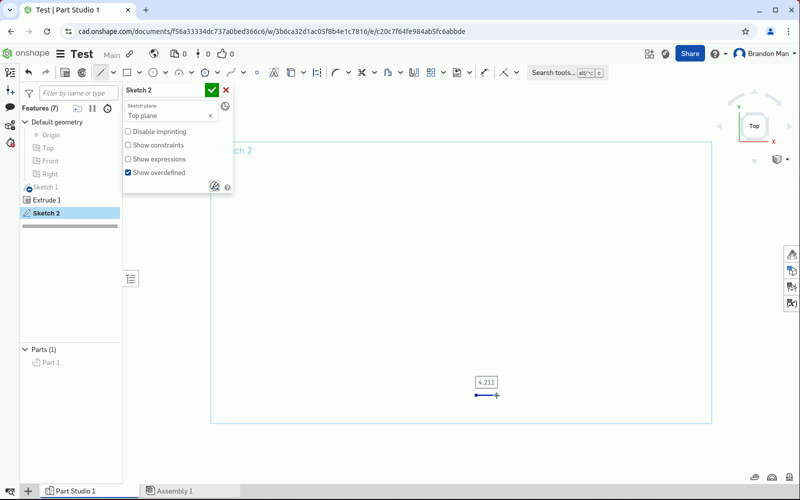
key_down(shift)
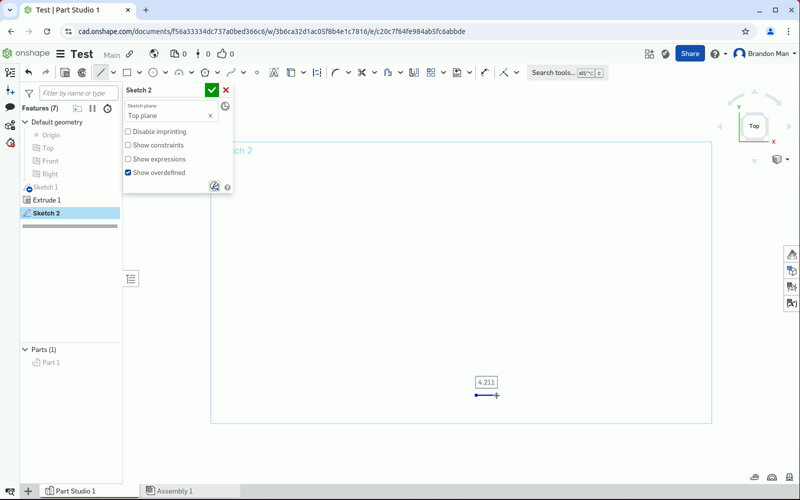
mouse_move(496, 180)
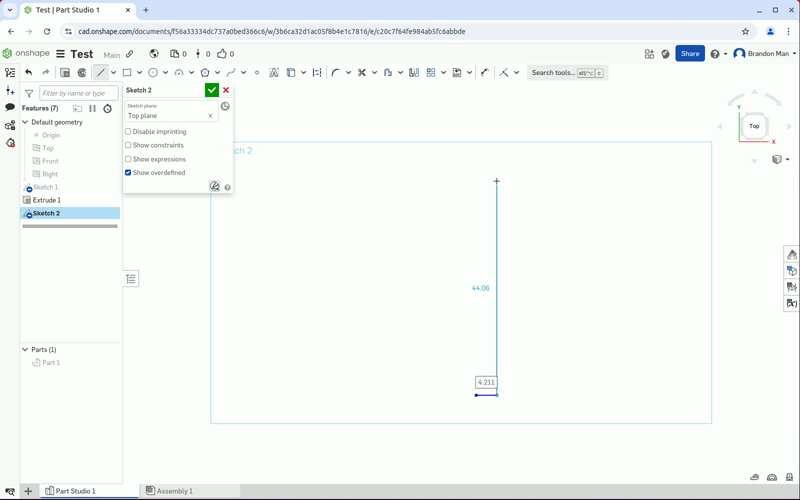
click(496, 180)
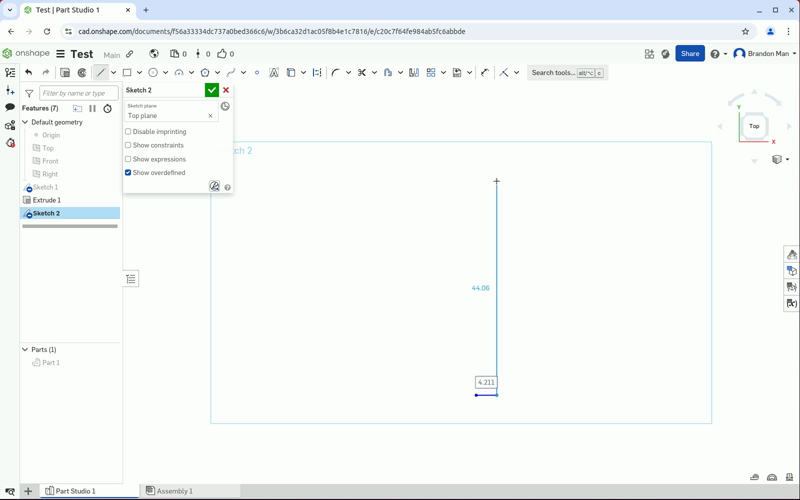
key_up(shift)
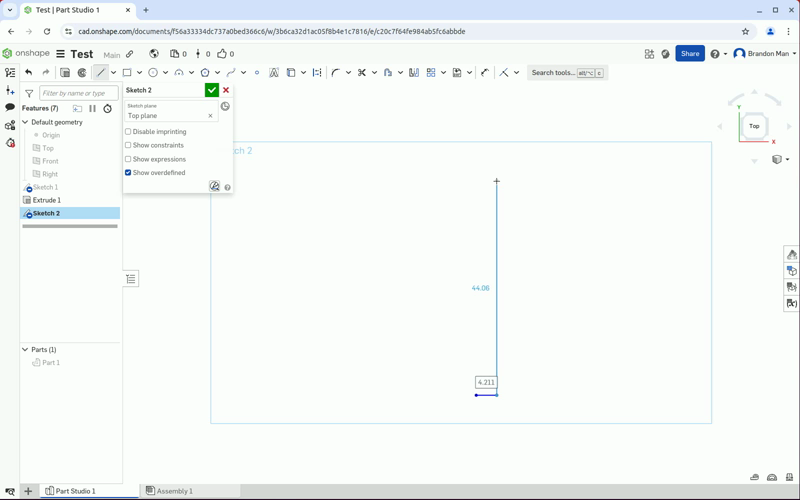
key_down(shift)
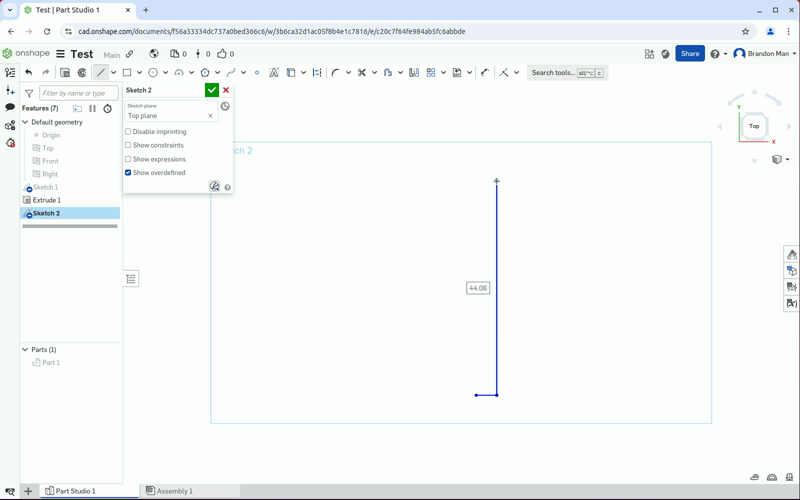
mouse_move(526, 180)
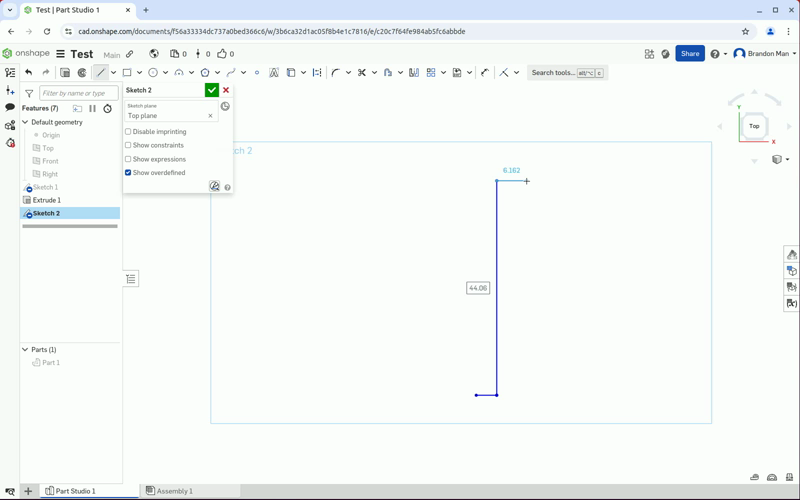
mouse_move(476, 180)
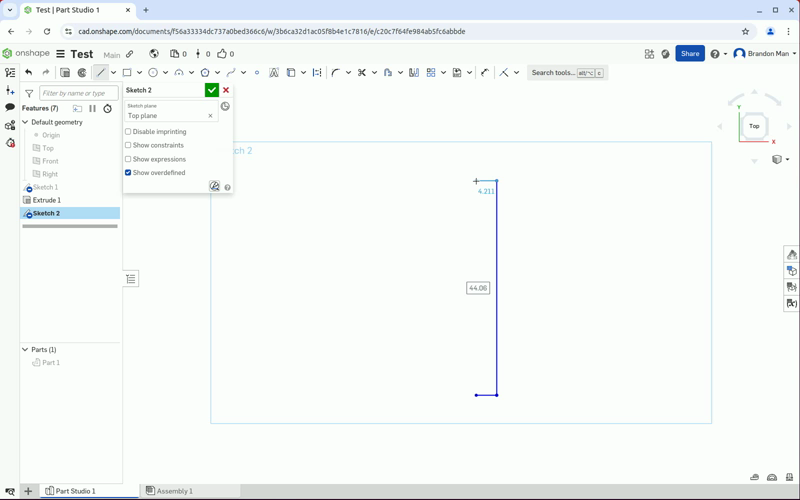
click(476, 180)
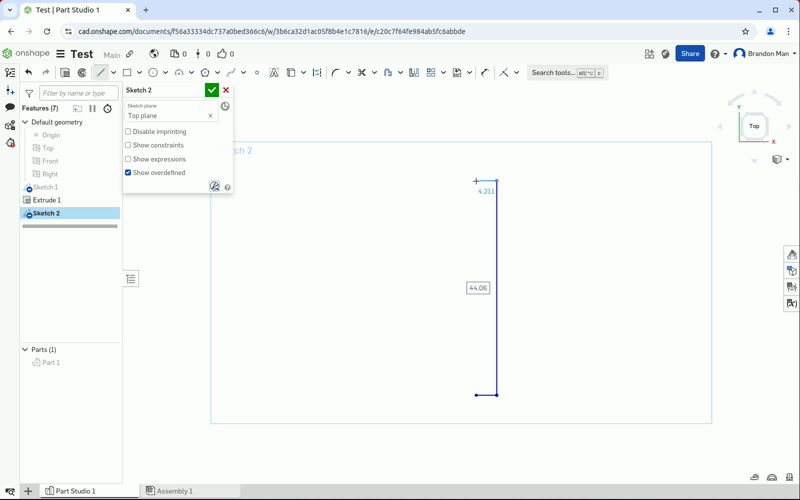
key_up(shift)
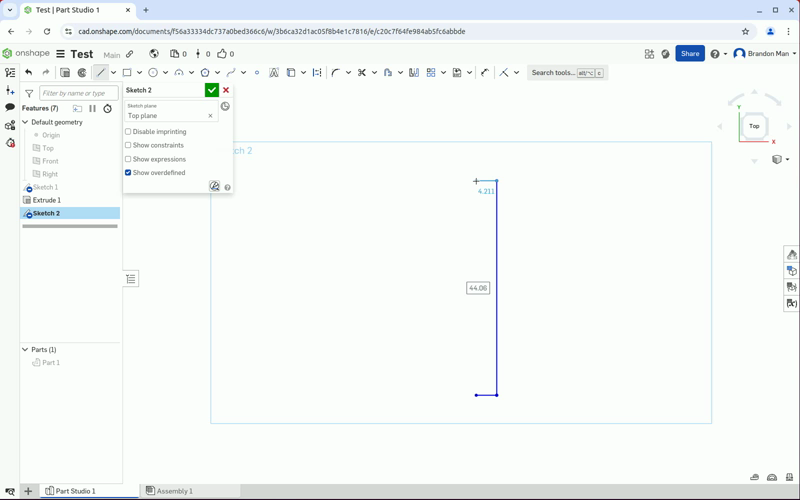
key_down(shift)
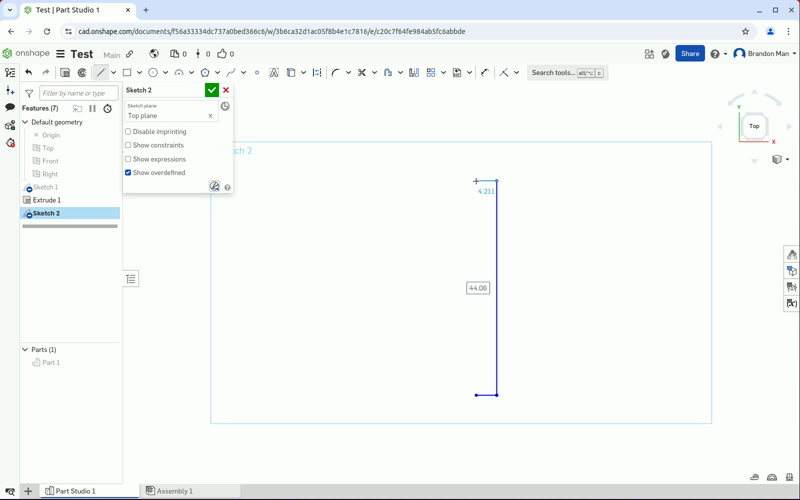
mouse_move(476, 395)
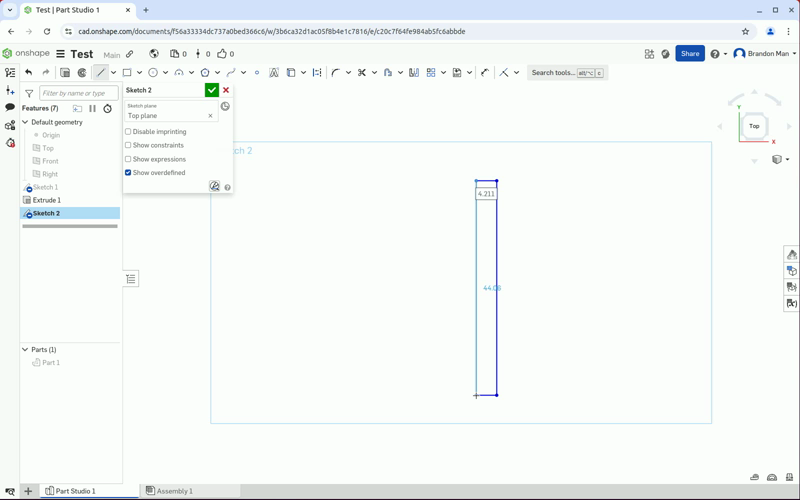
key_up(shift)
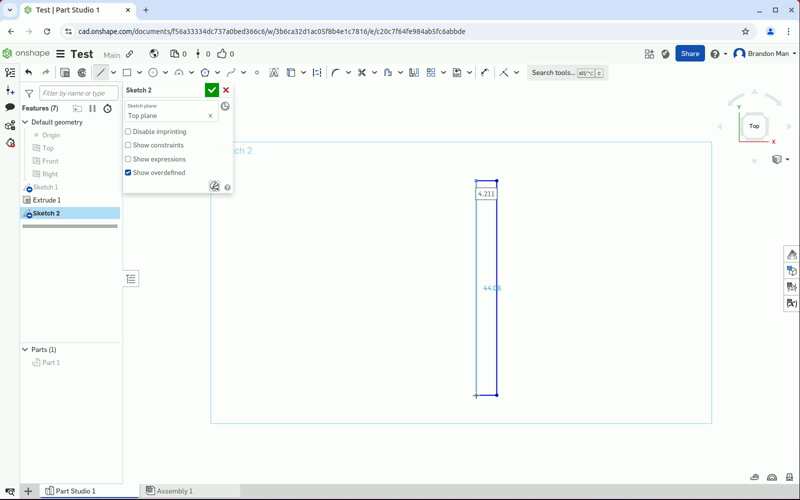
click(476, 395)
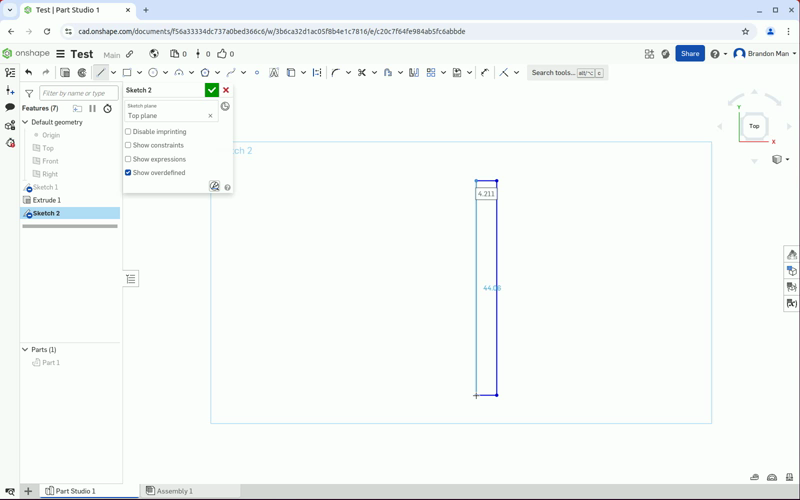
key(esc)
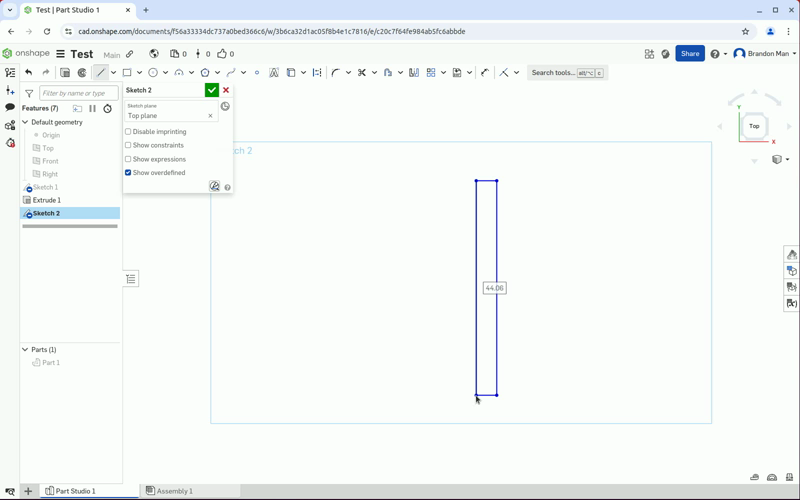
mouse_move(491, 381)
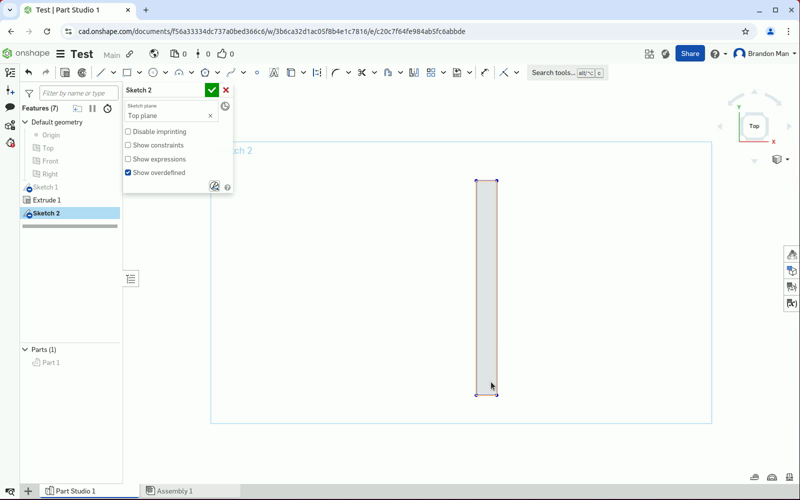
click(491, 381)
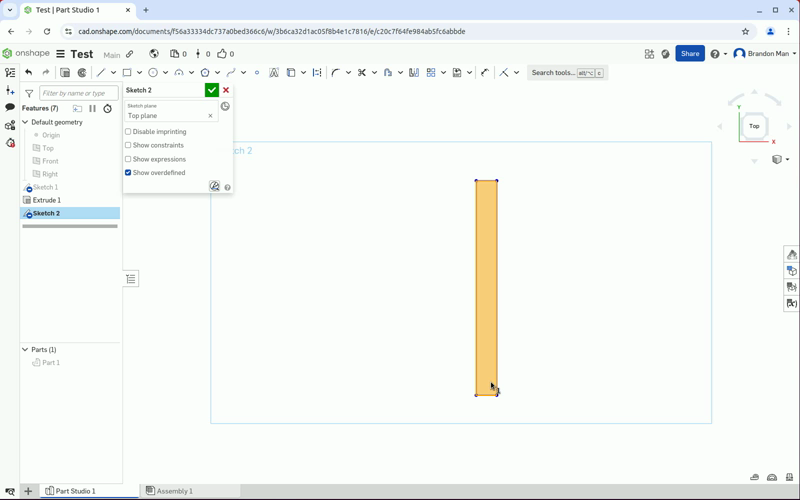
mouse_move(73, 352)
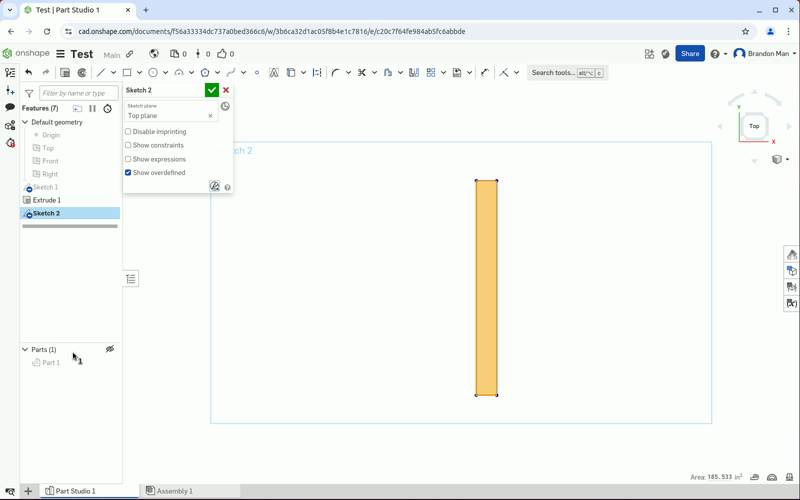
key(shift+y)
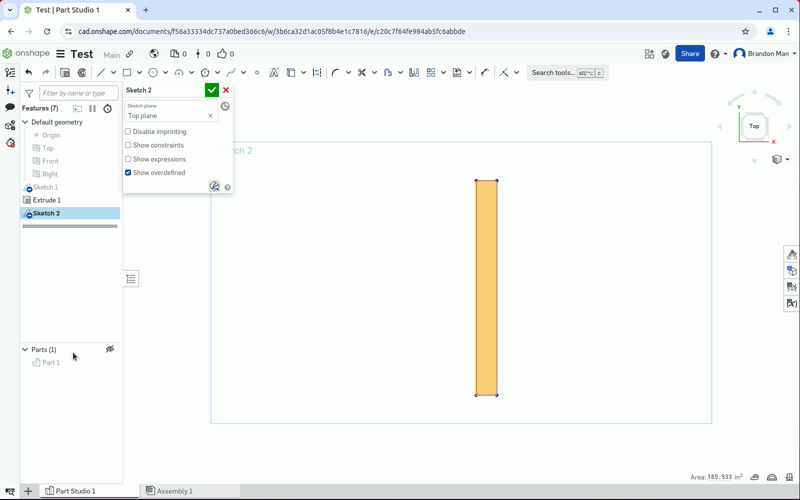
key(shift+e)
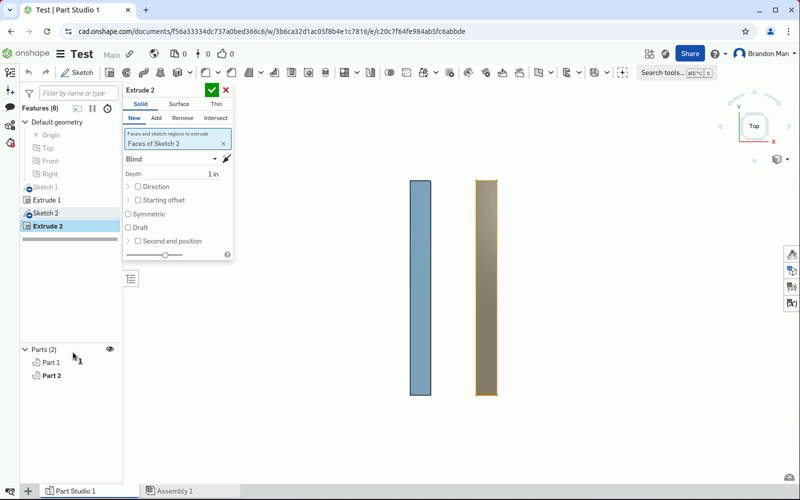
mouse_move(143, 106)
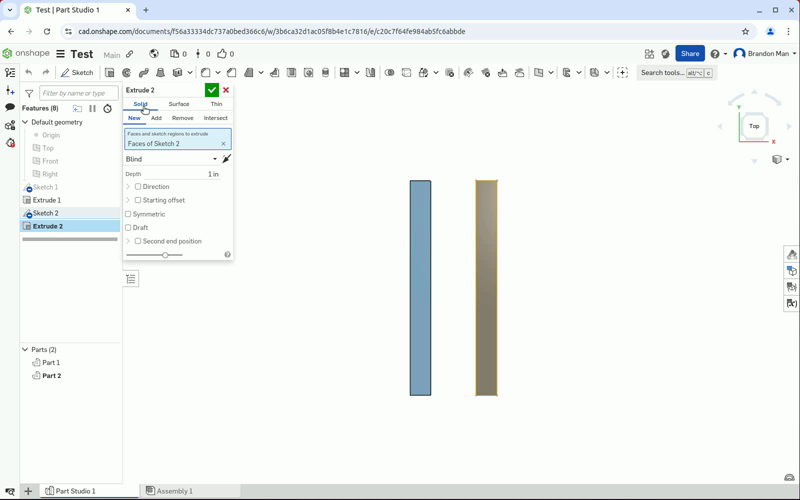
click(143, 106)
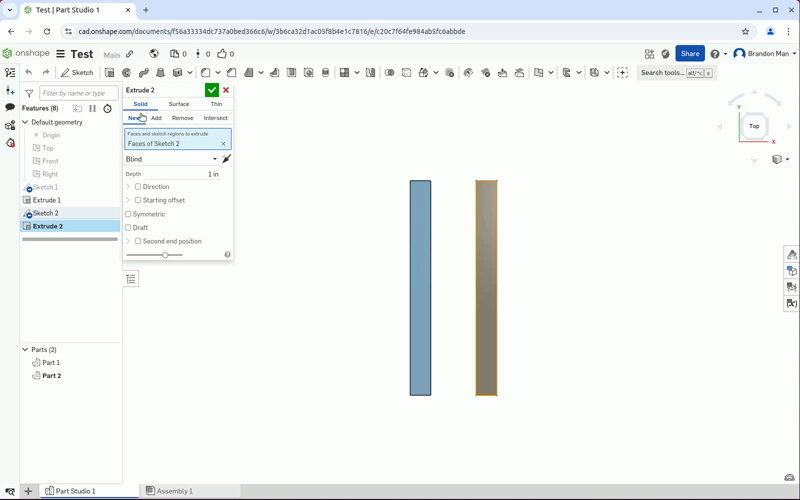
mouse_move(137, 120)
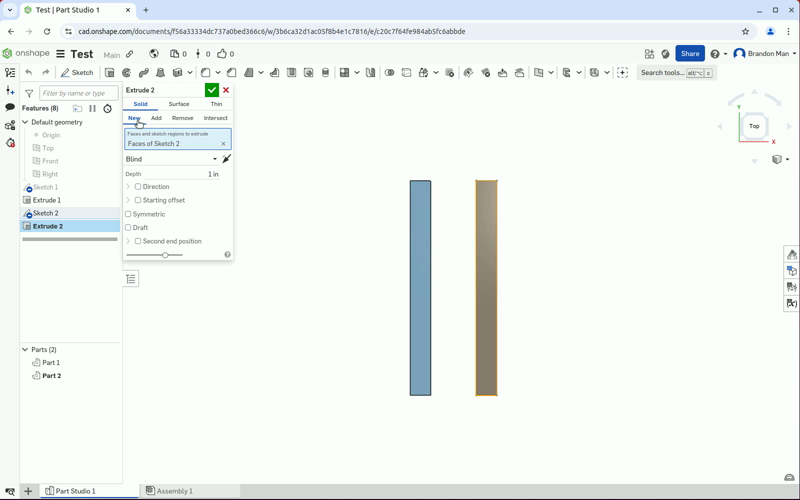
click(137, 120)
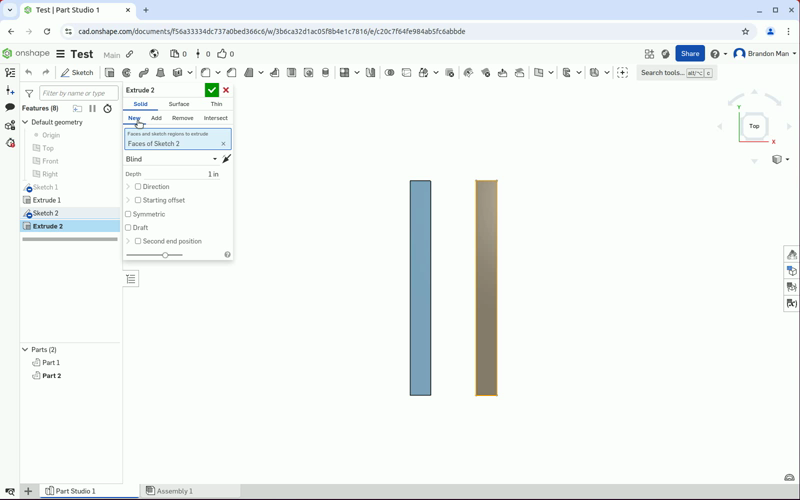
key(tab, 4)
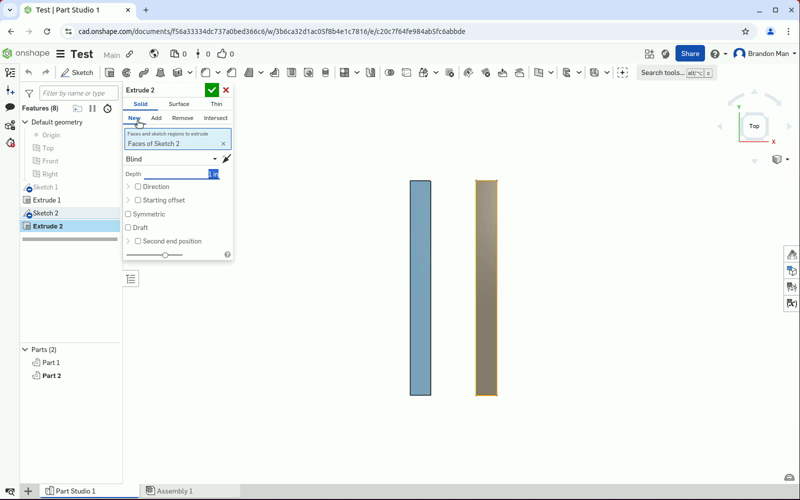
text(7.703)
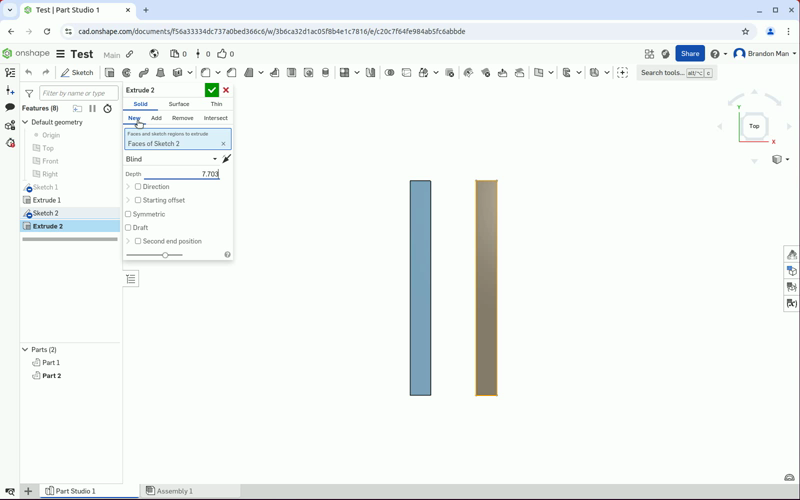
key(enter)
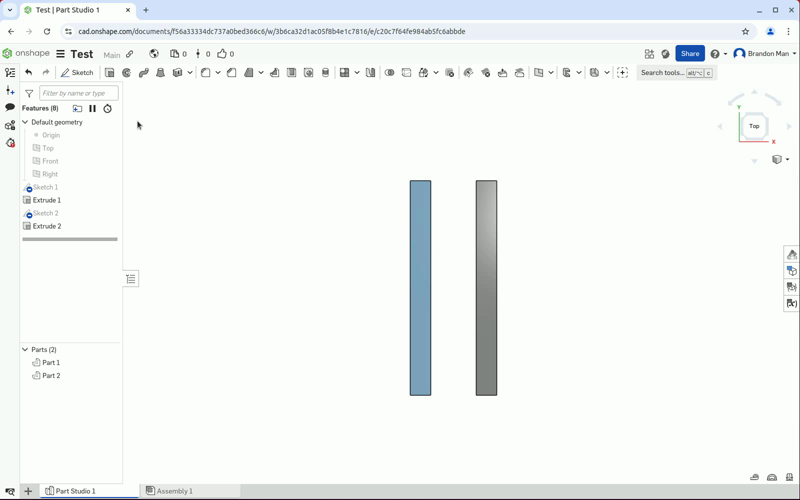
key(shift+h)
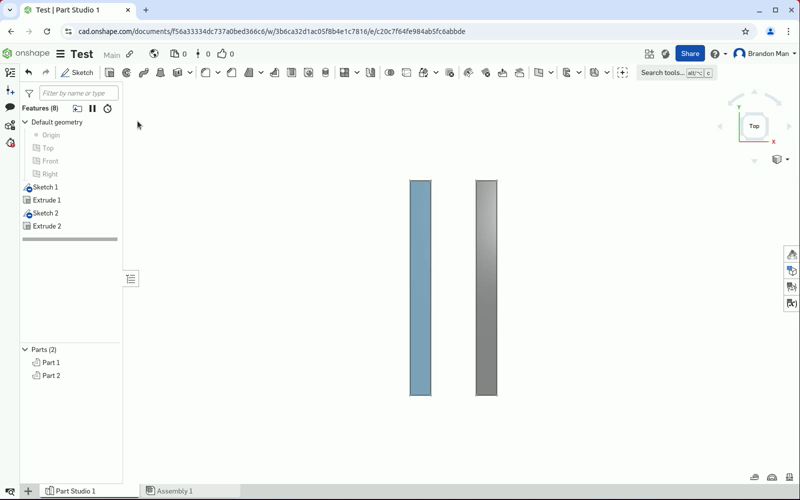
key(shift+h)
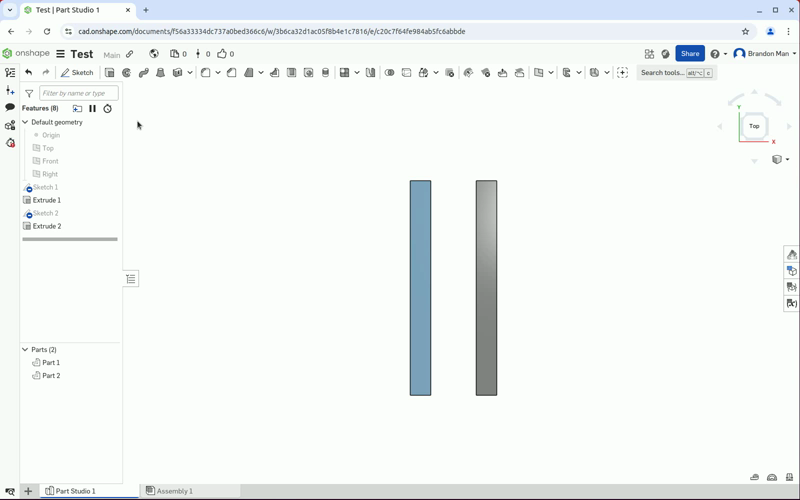
mouse_move(73, 189)
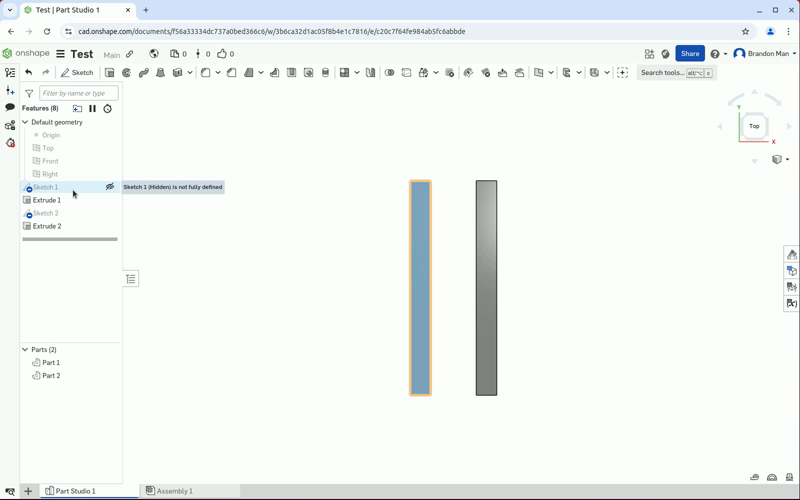
click(73, 189)
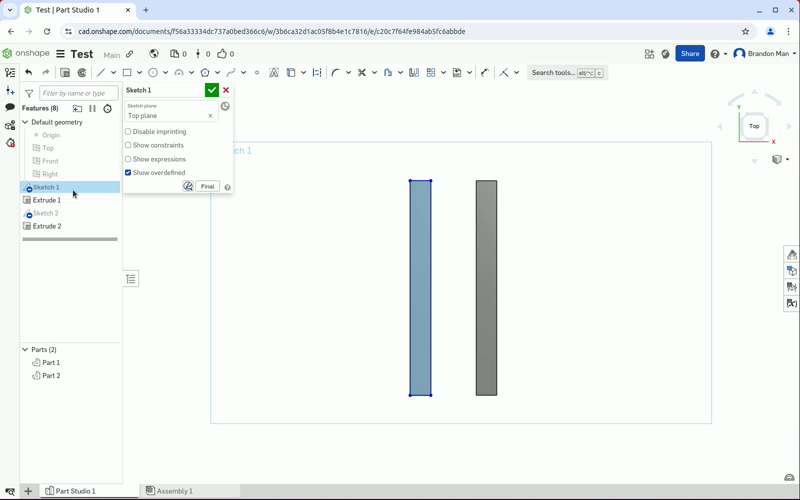
mouse_move(229, 92)
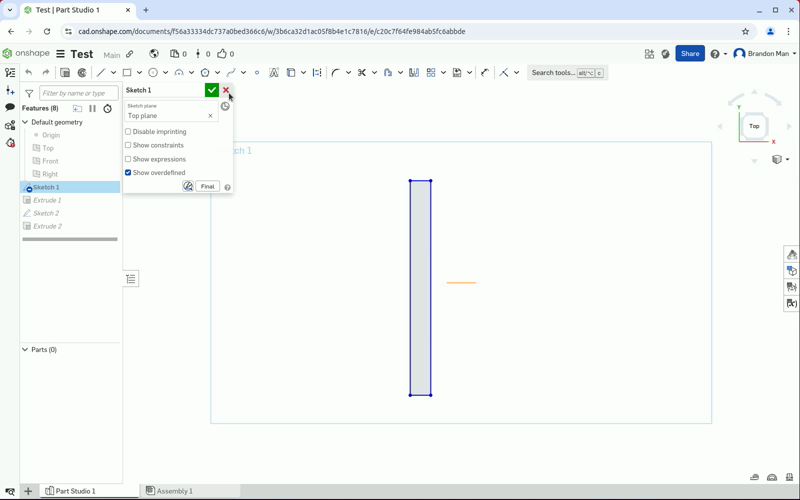
click(229, 92)
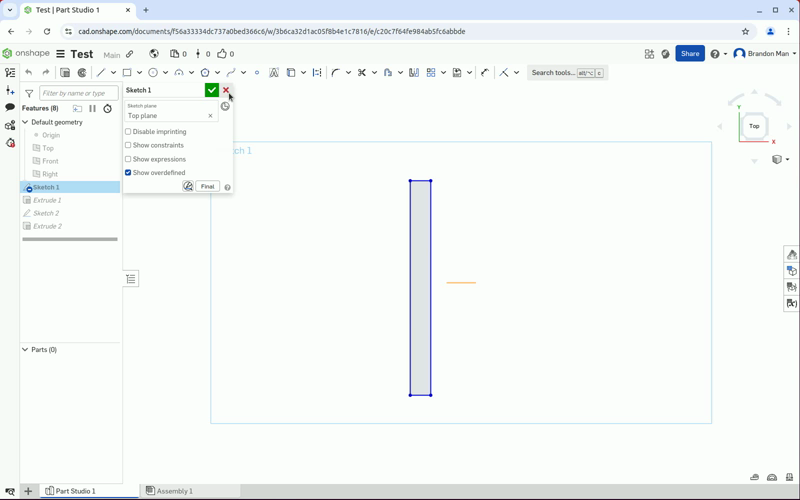
key(shift+s)
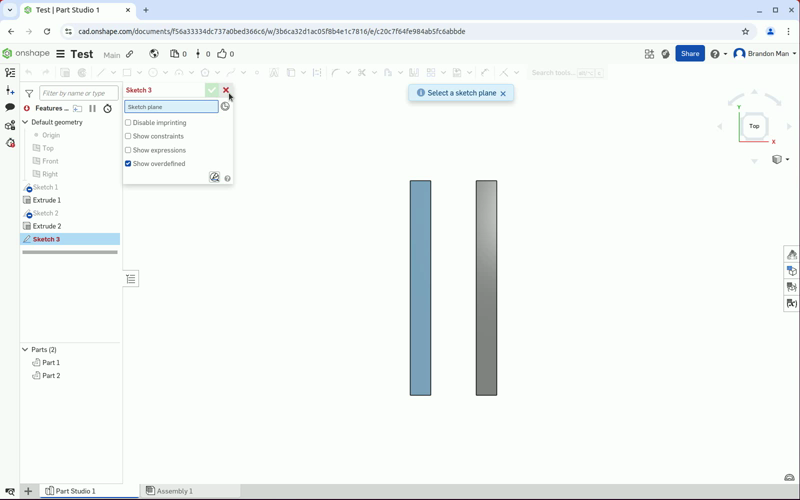
mouse_move(73, 150)
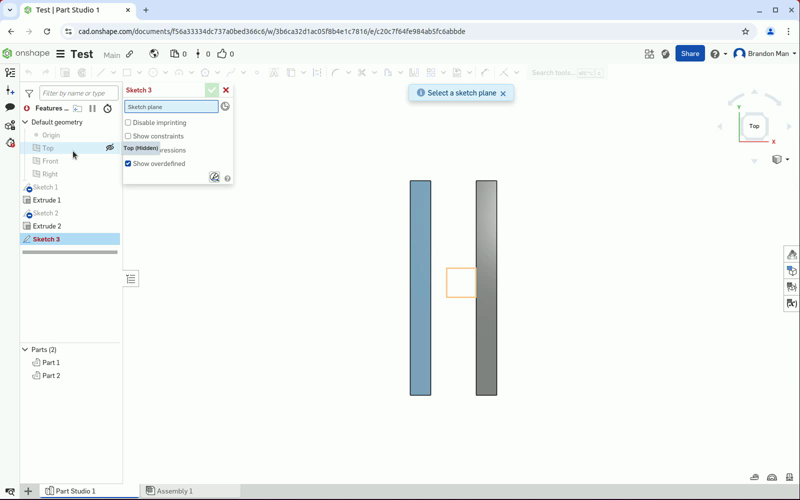
click(73, 150)
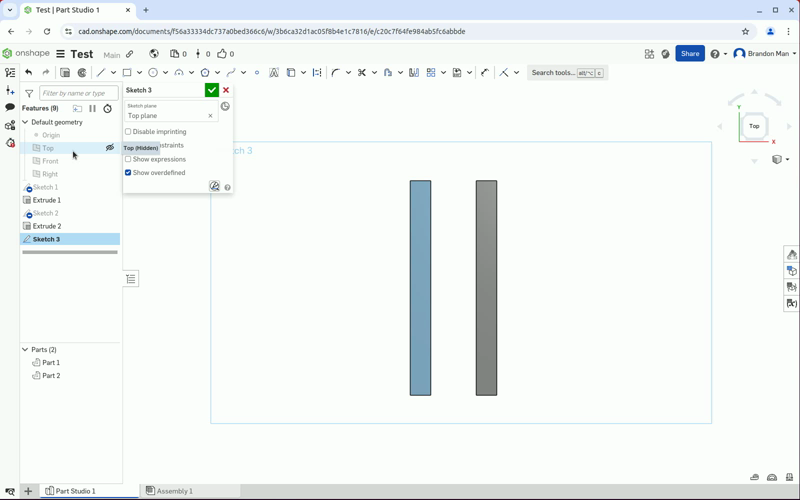
mouse_move(73, 352)
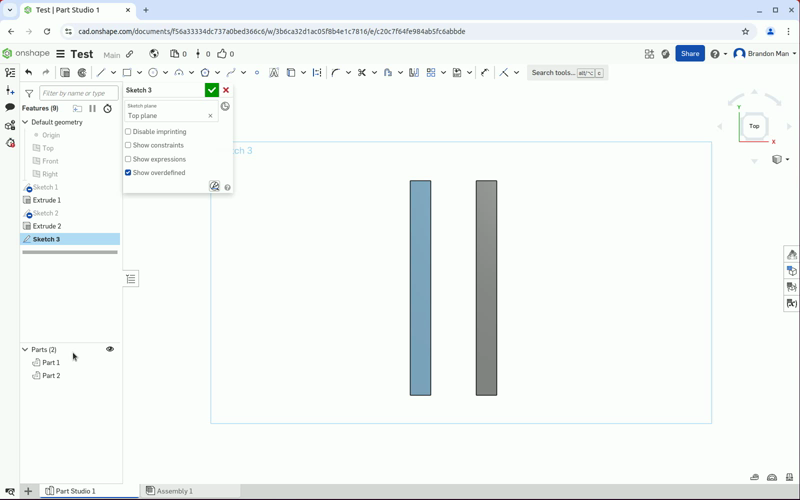
key(y)
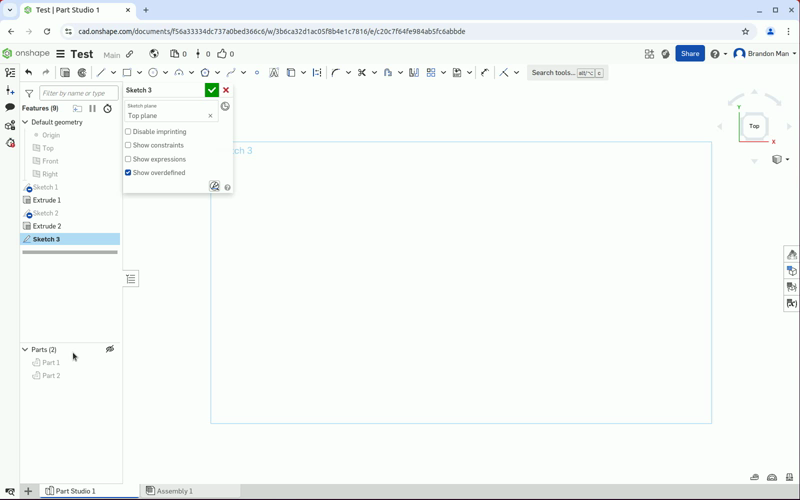
key(l)
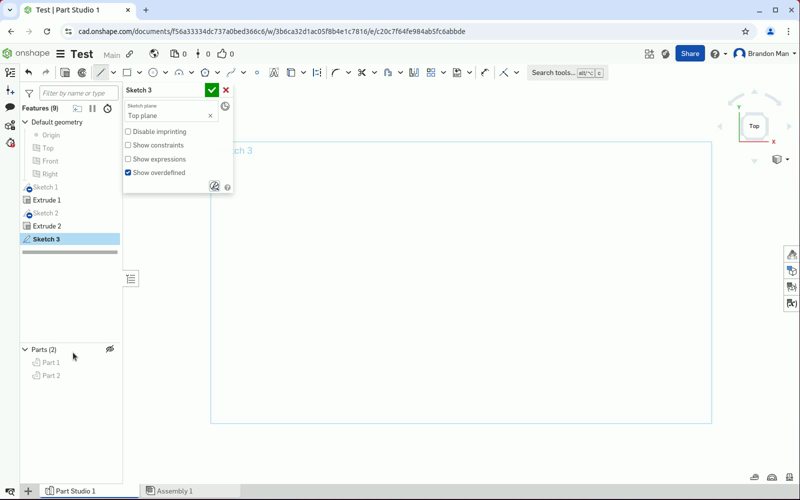
key_down(shift)
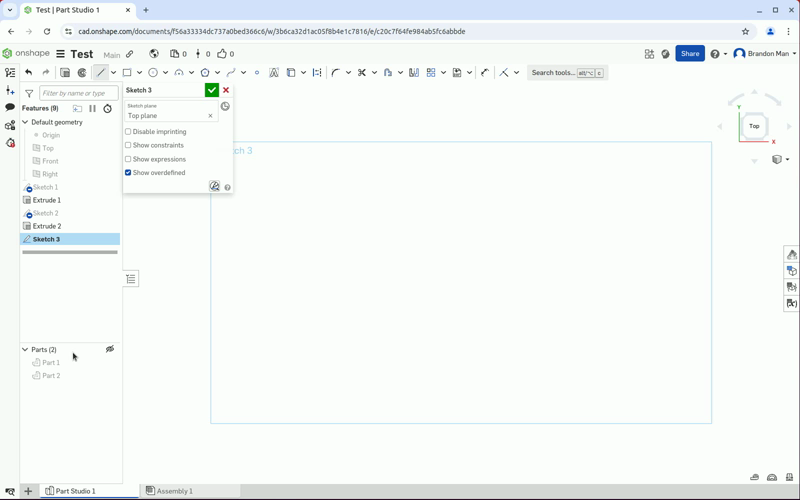
mouse_move(430, 395)
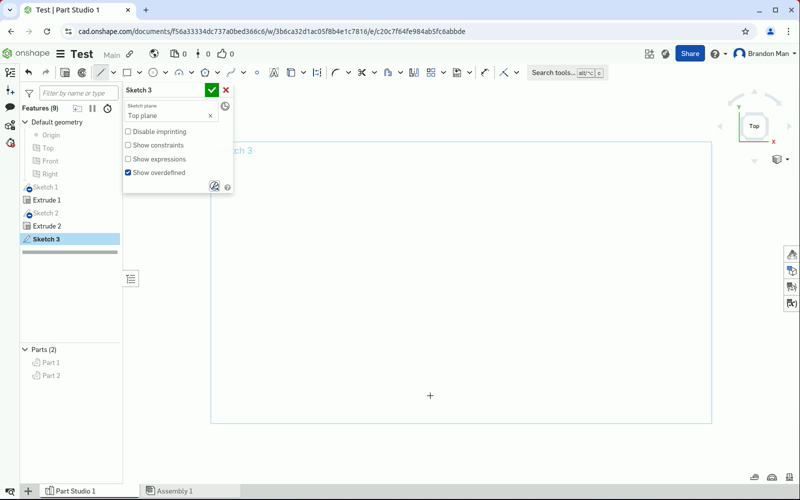
click(430, 395)
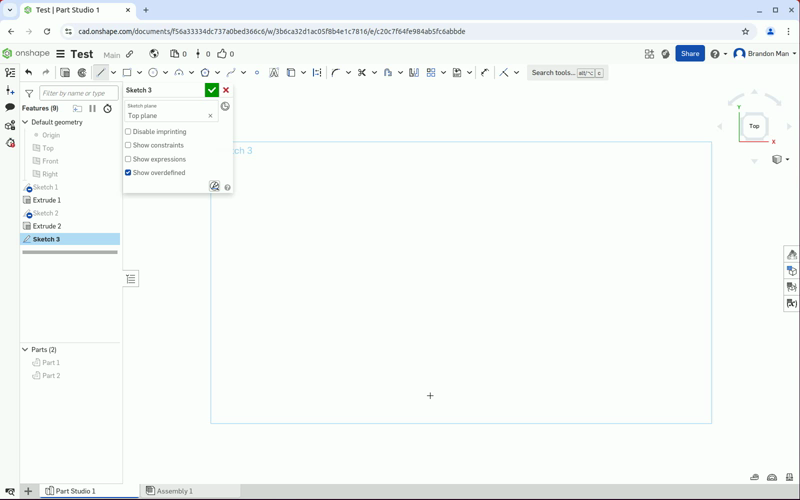
key_up(shift)
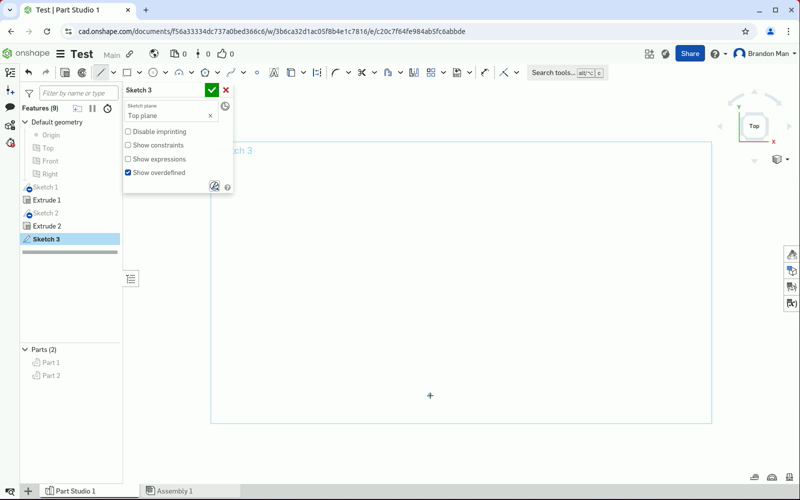
key_down(shift)
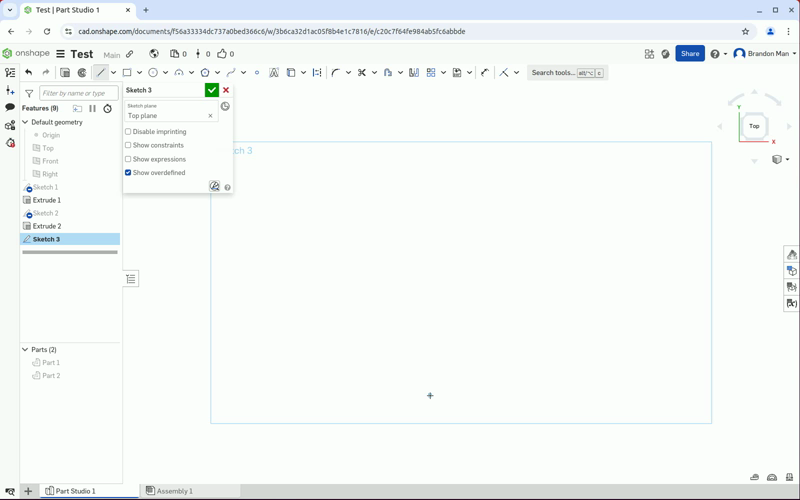
mouse_move(460, 395)
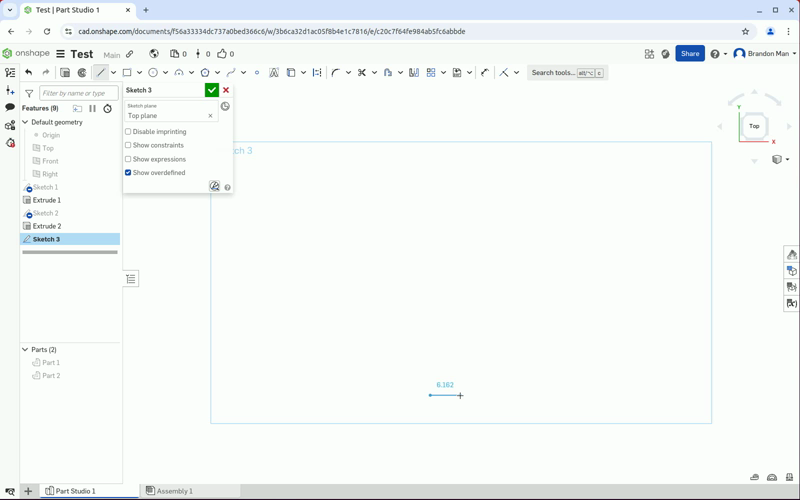
mouse_move(475, 395)
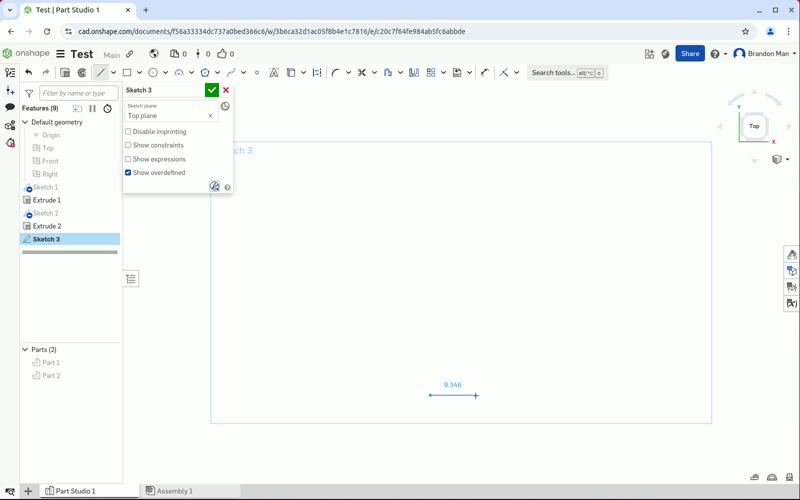
click(475, 395)
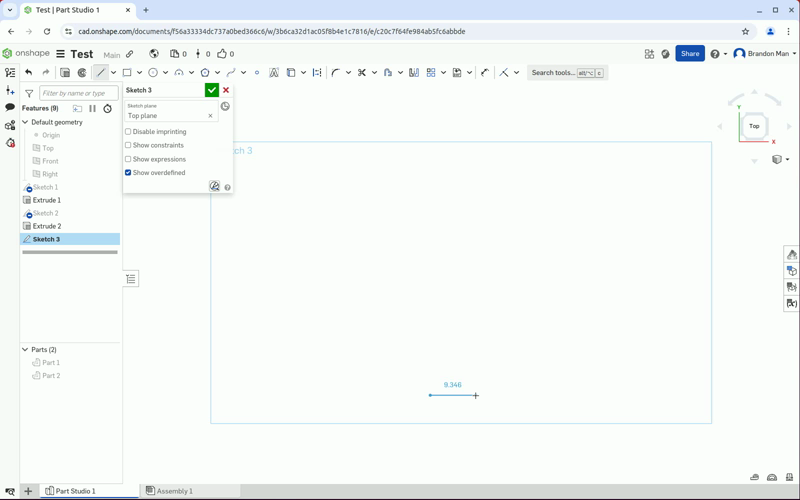
key_up(shift)
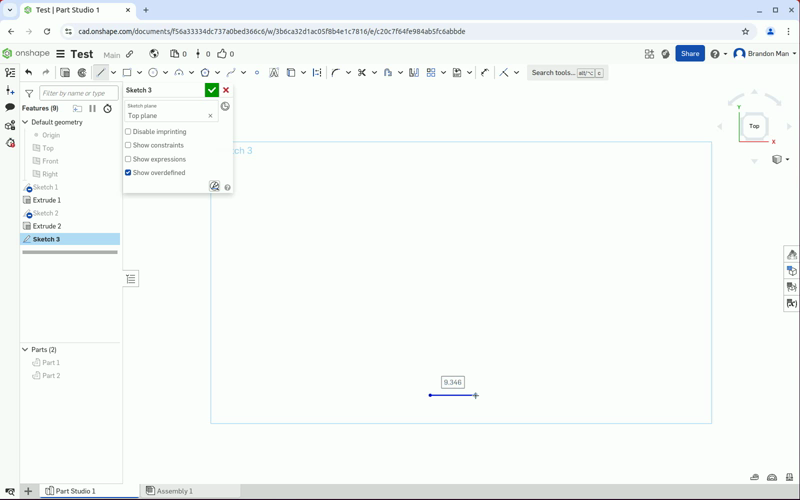
key_down(shift)
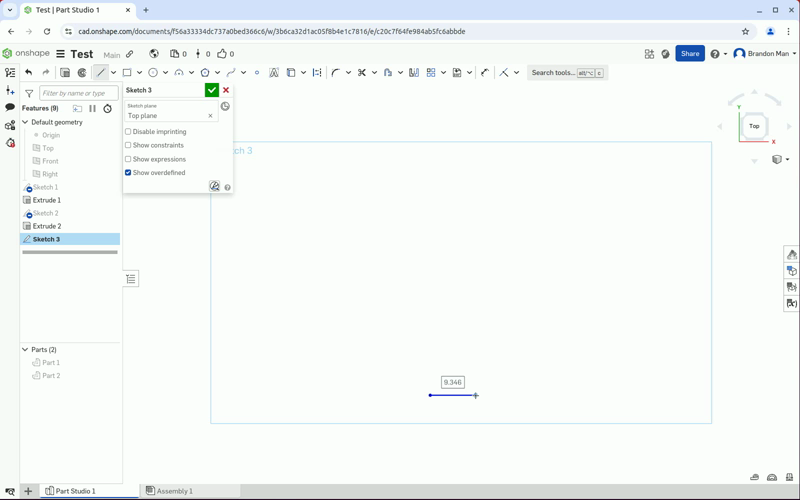
mouse_move(475, 180)
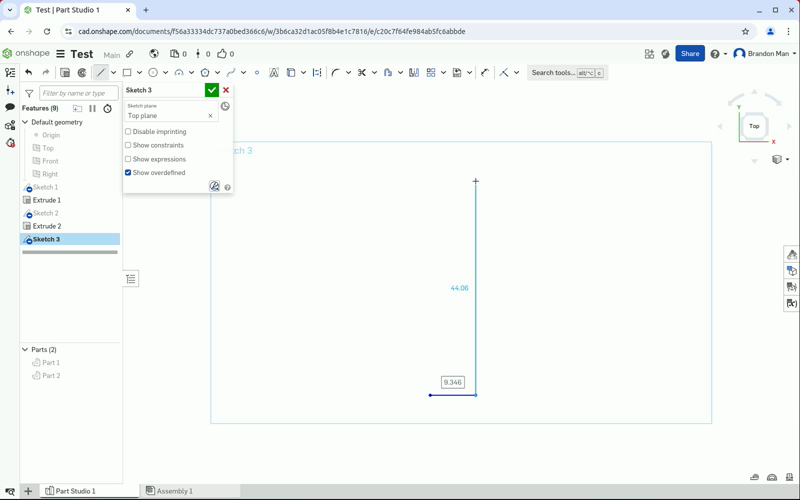
click(475, 180)
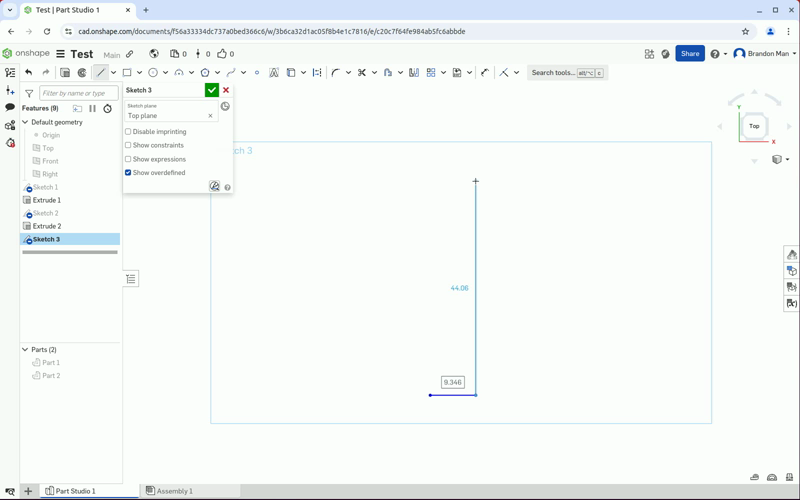
key_up(shift)
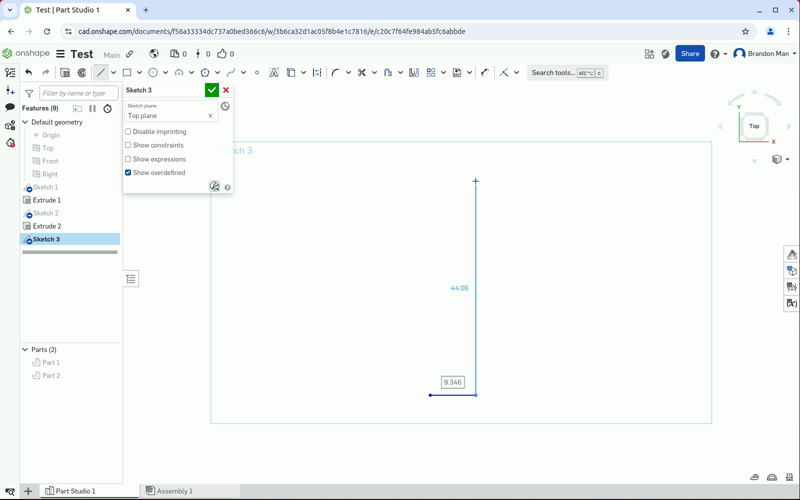
key_down(shift)
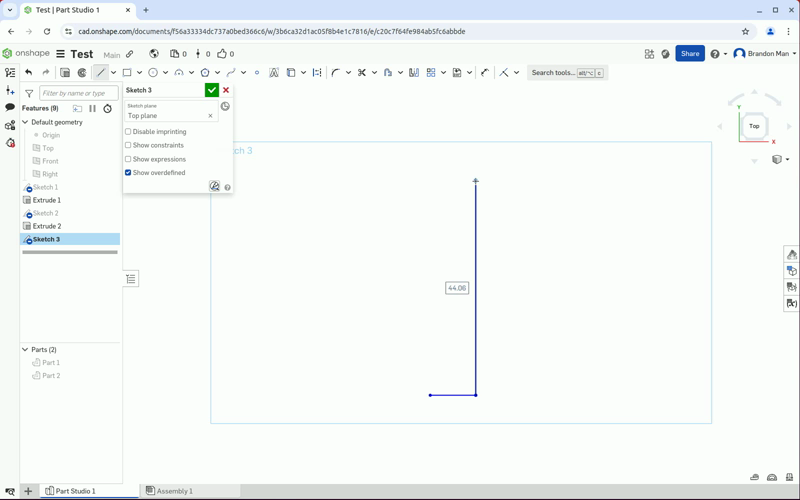
mouse_move(505, 180)
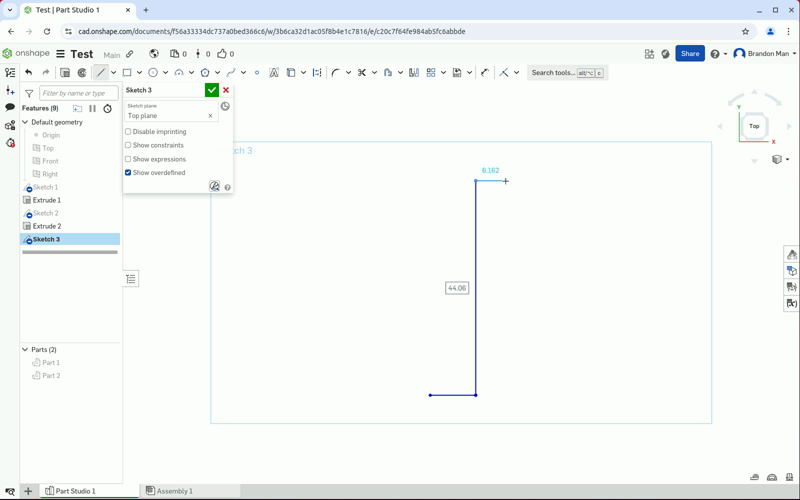
mouse_move(430, 180)
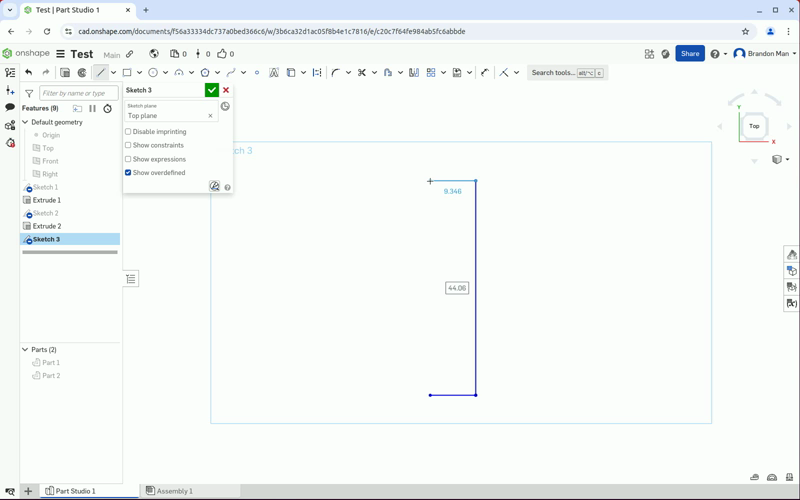
click(430, 180)
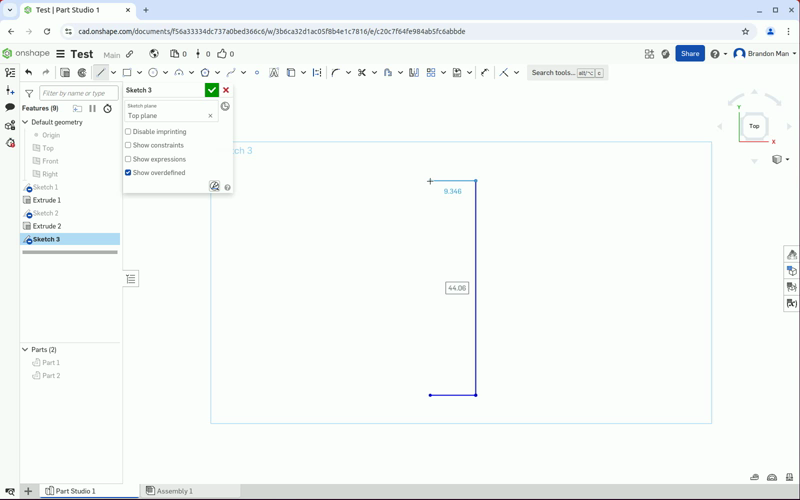
key_up(shift)
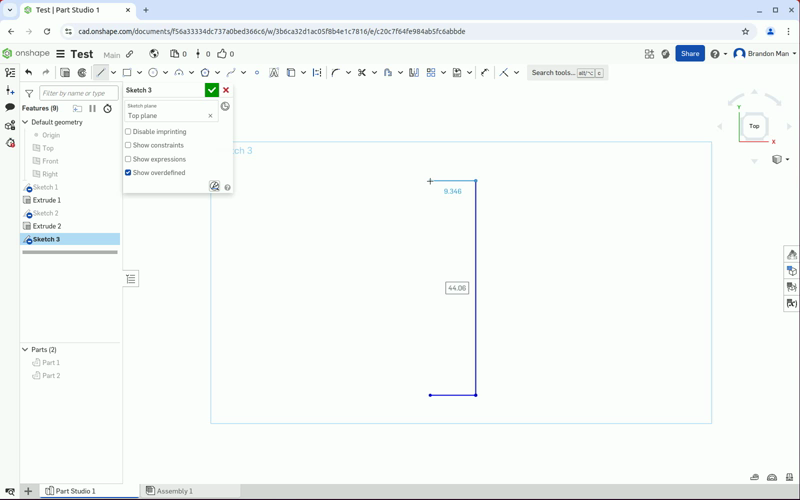
key_down(shift)
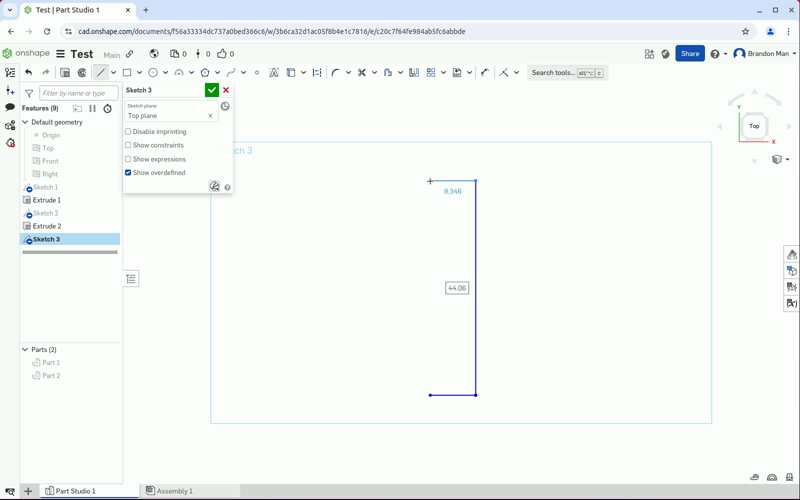
mouse_move(430, 395)
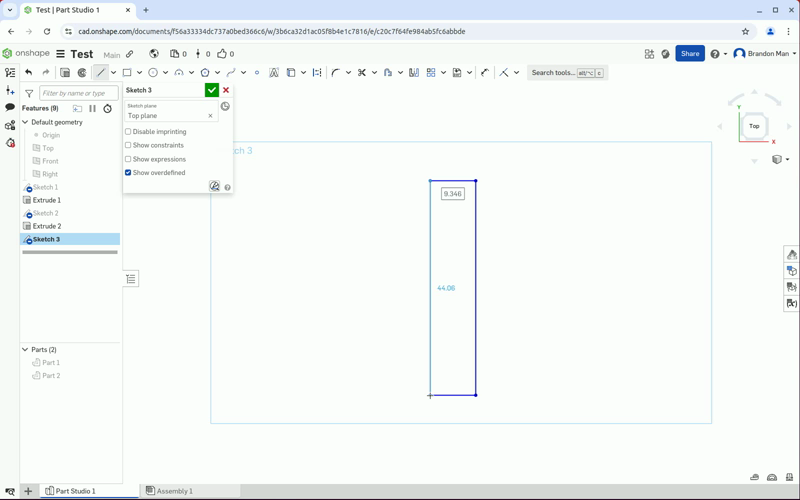
key_up(shift)
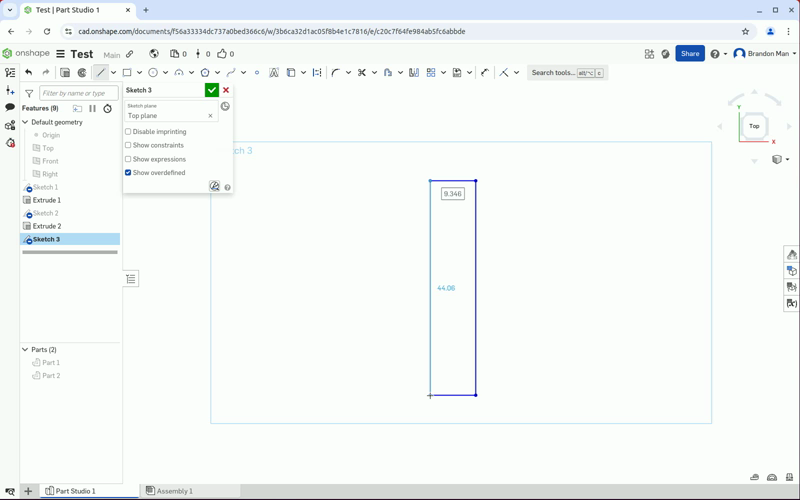
click(430, 395)
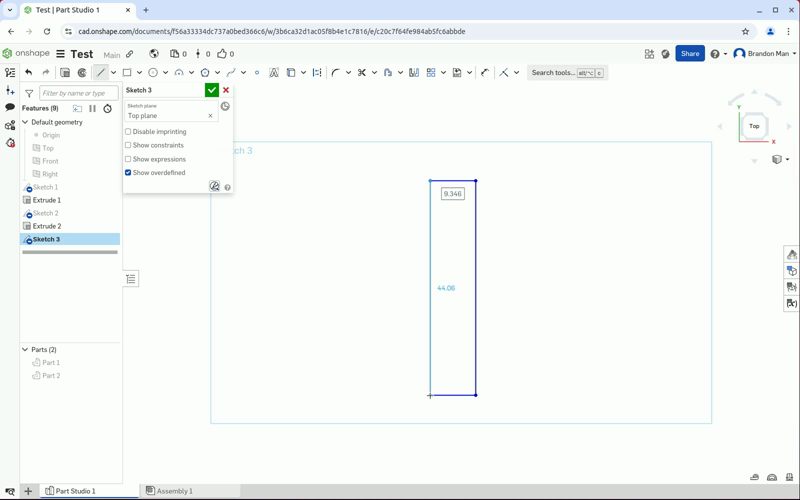
key(esc)
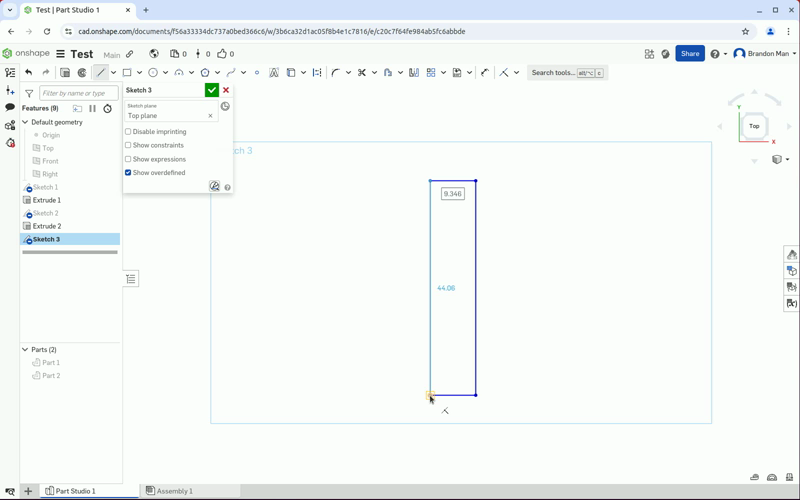
mouse_move(454, 361)
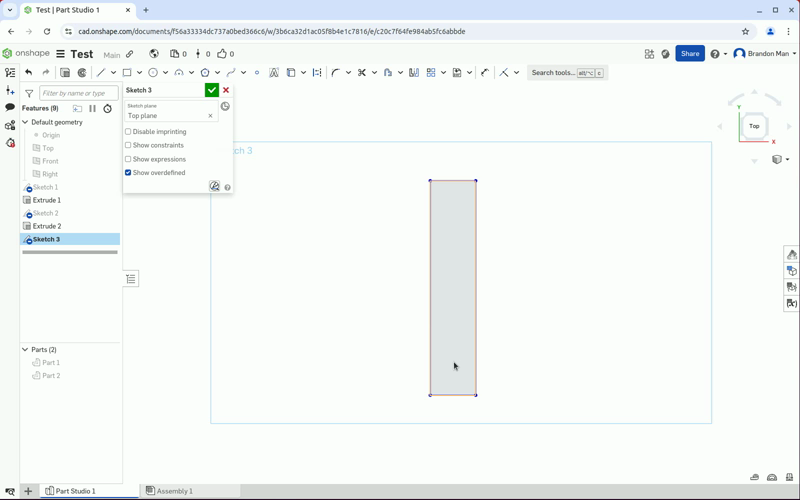
click(454, 361)
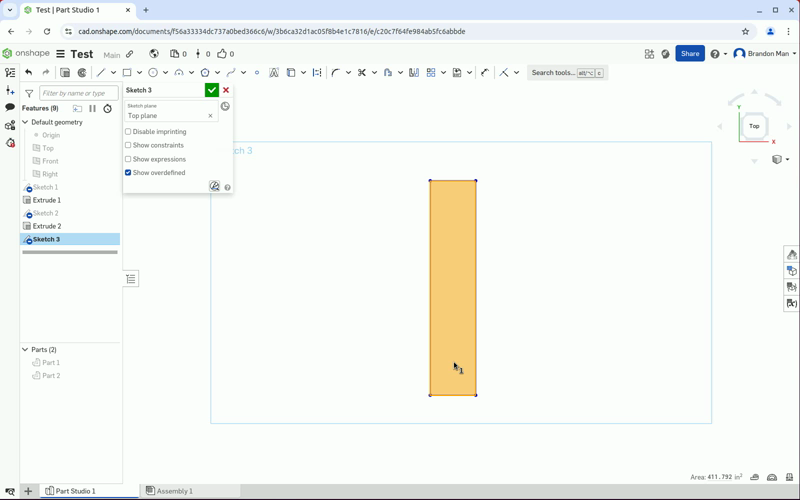
mouse_move(73, 352)
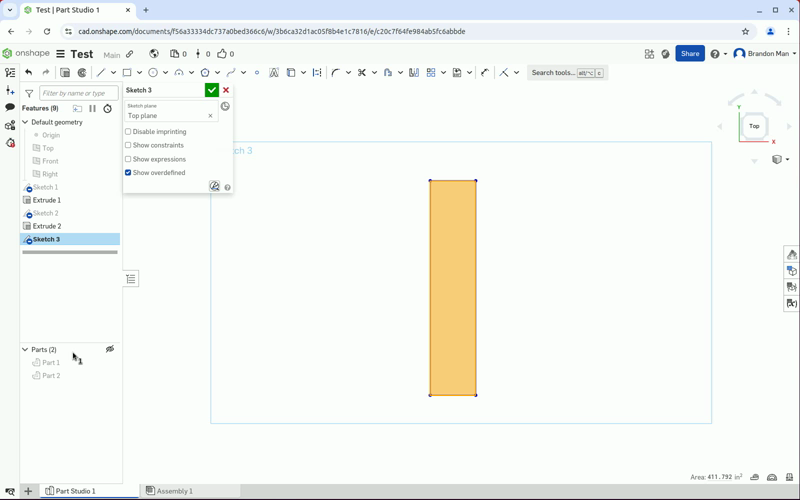
key(shift+y)
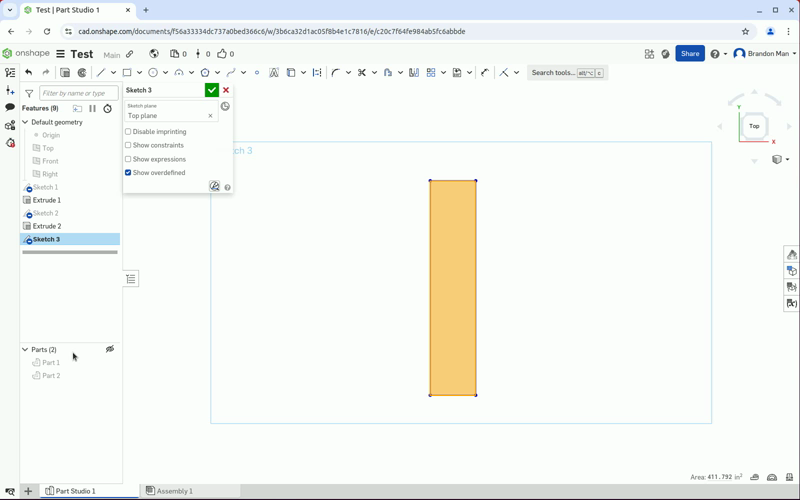
key(shift+e)
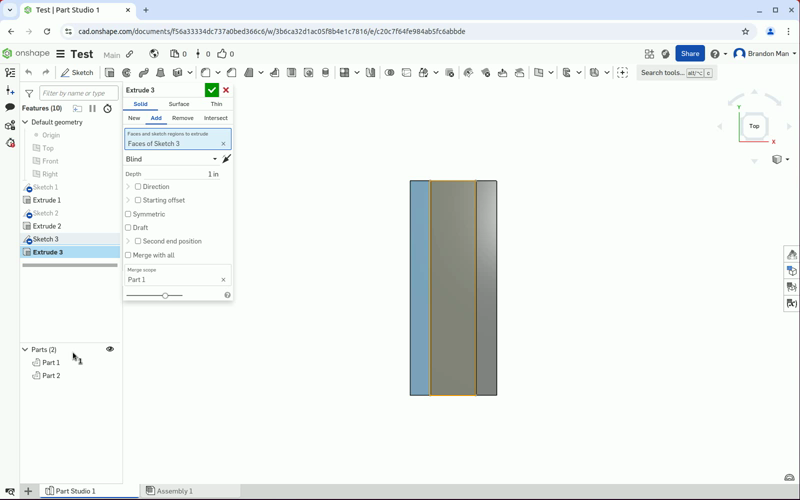
mouse_move(143, 106)
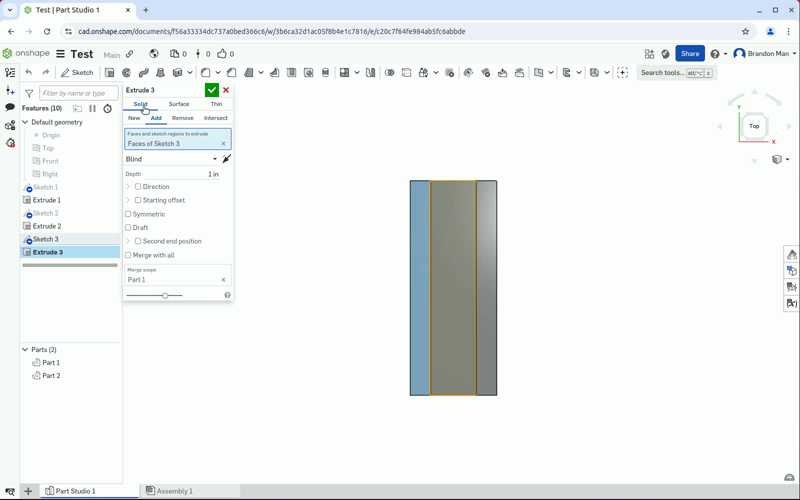
click(143, 106)
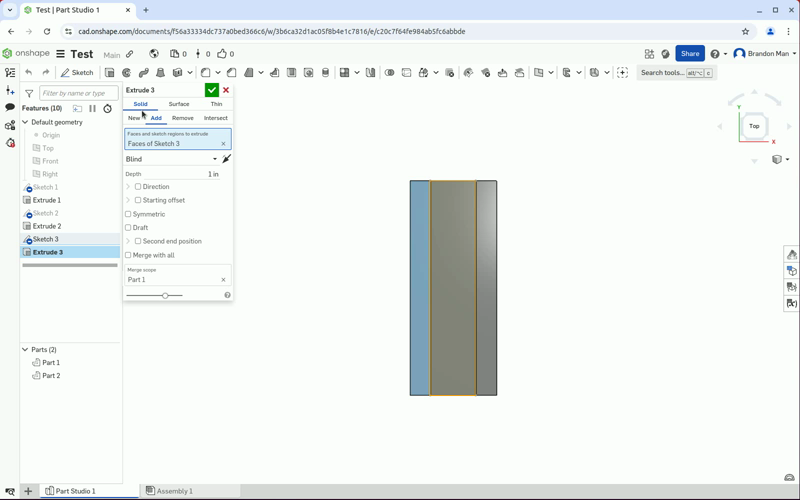
mouse_move(137, 120)
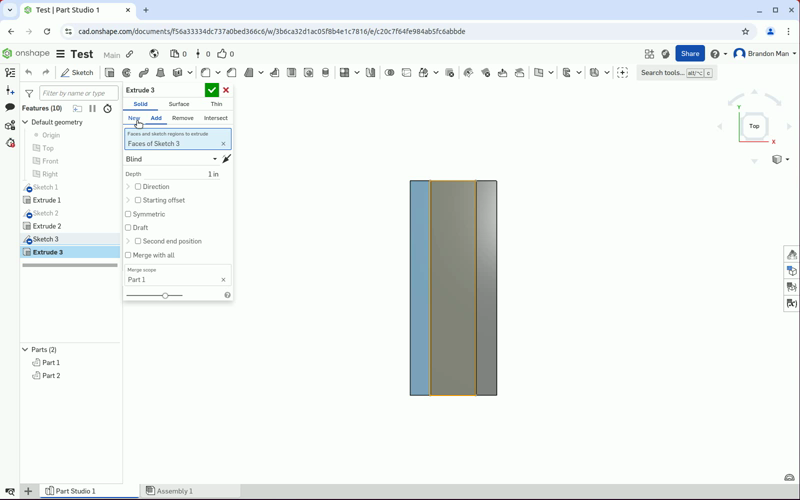
click(137, 120)
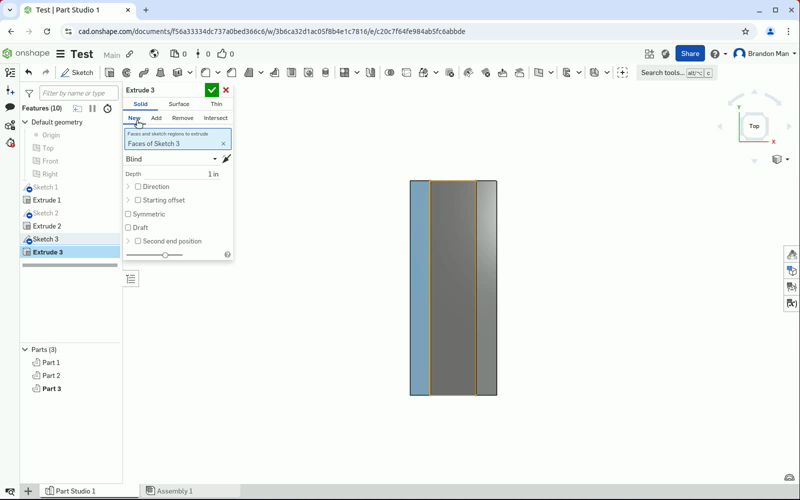
key(tab, 4)
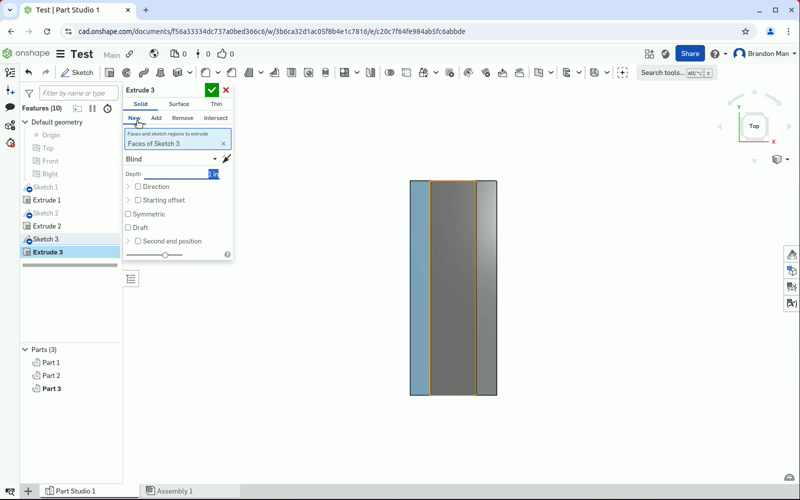
text(7.703)
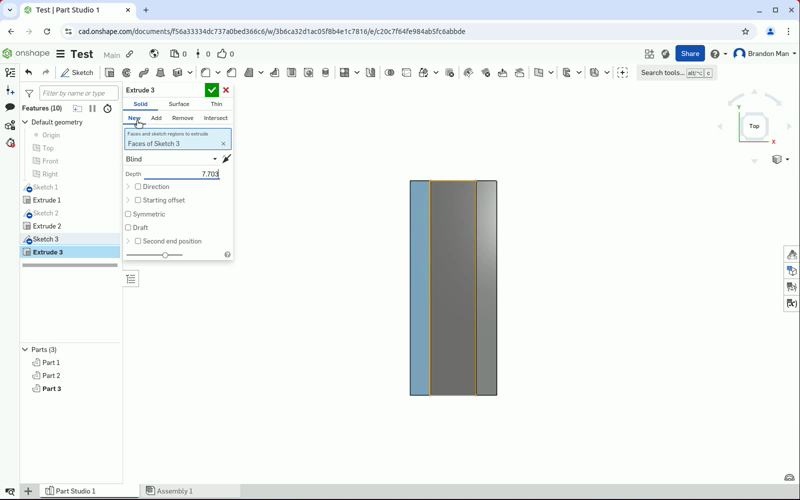
key(enter)
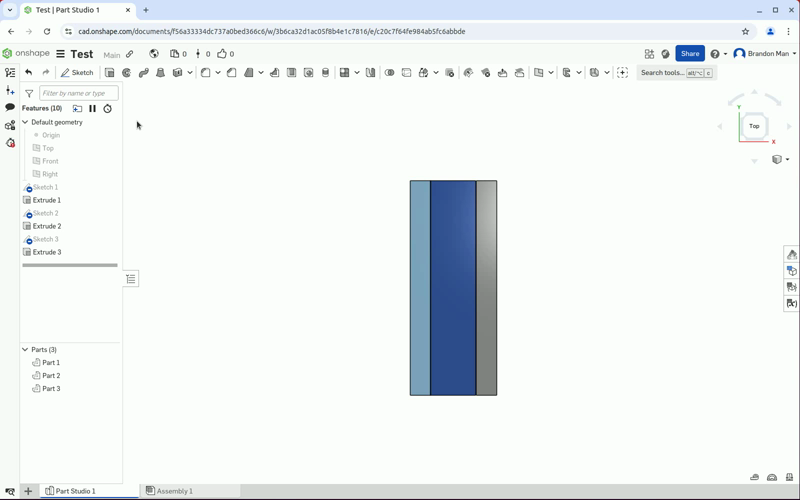
key(shift+h)
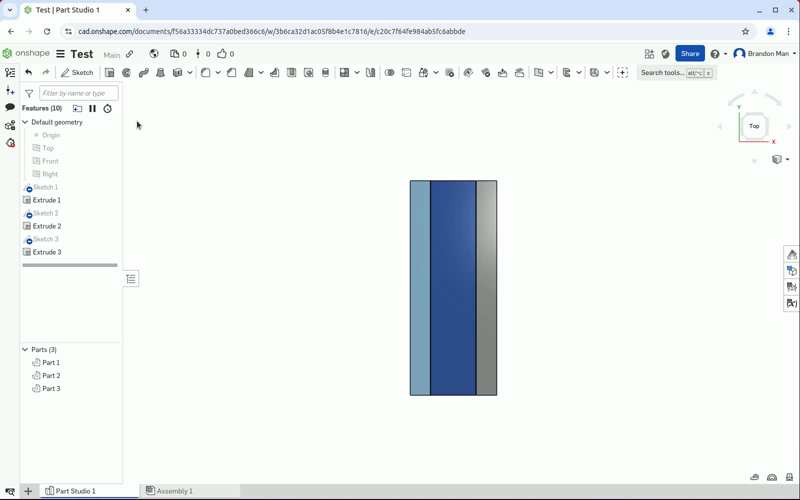
key(shift+h)
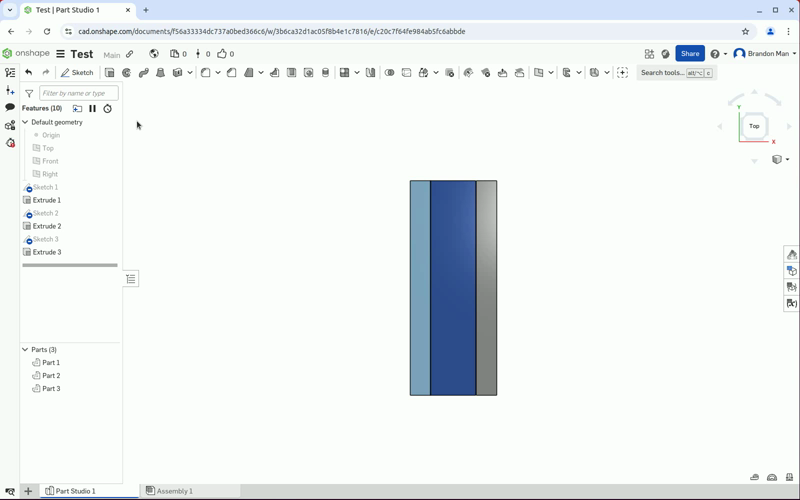
mouse_move(73, 189)
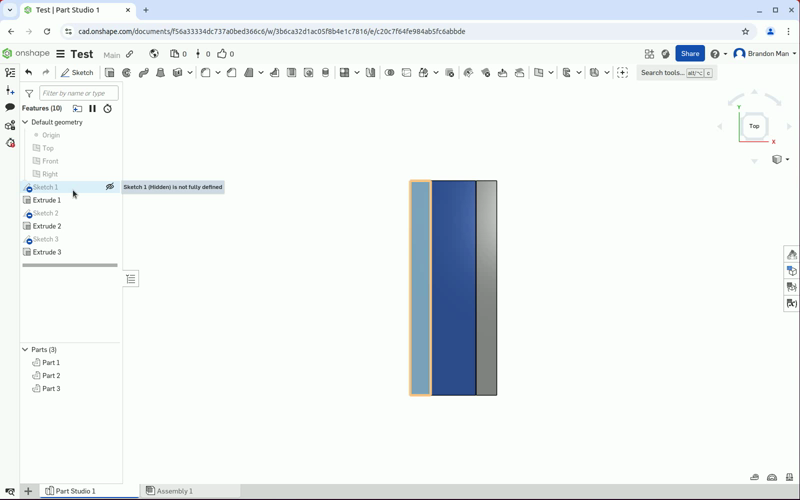
click(73, 189)
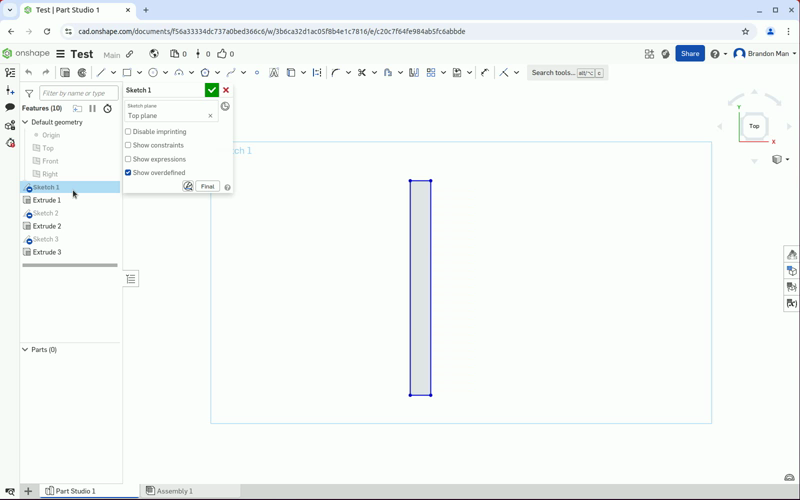
mouse_move(229, 92)
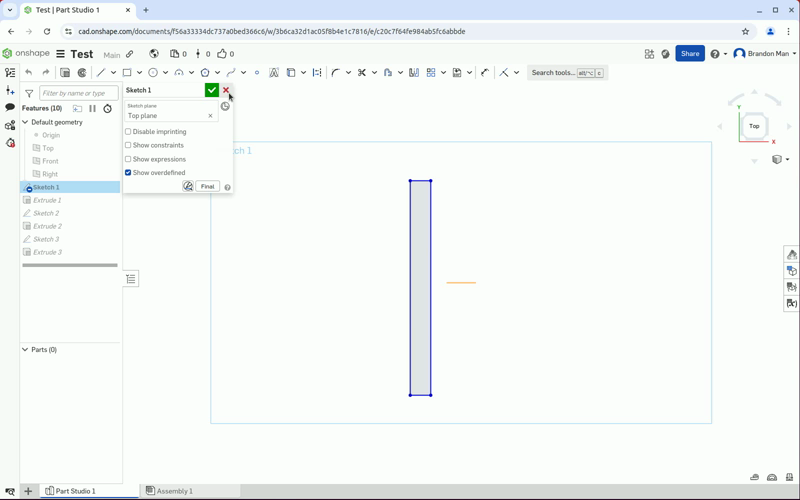
click(229, 92)
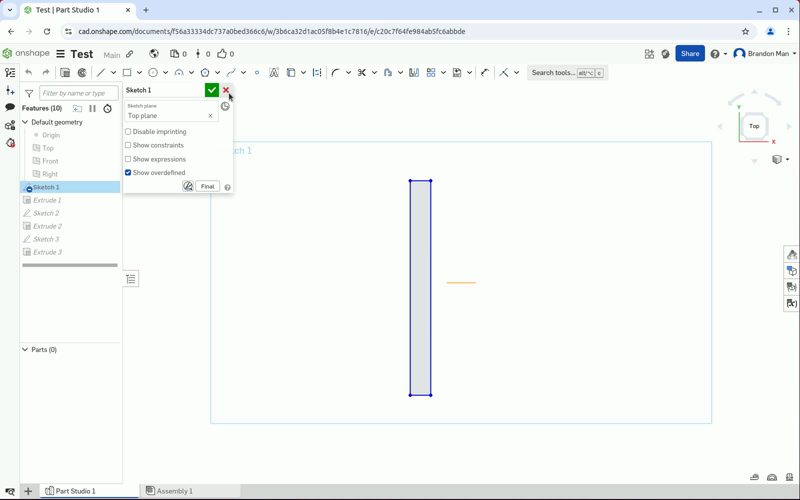
key(shift+s)
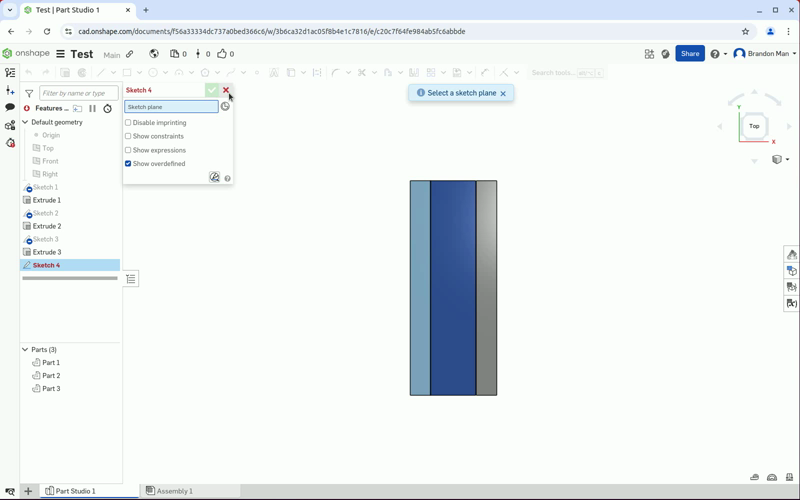
mouse_move(73, 150)
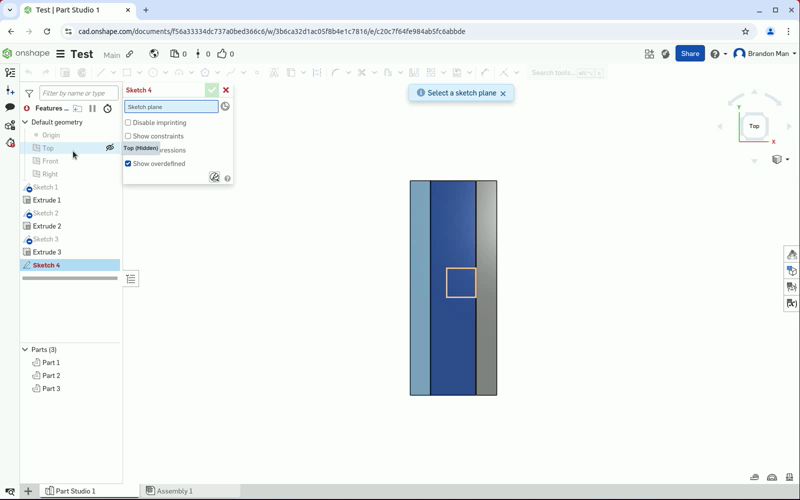
click(73, 150)
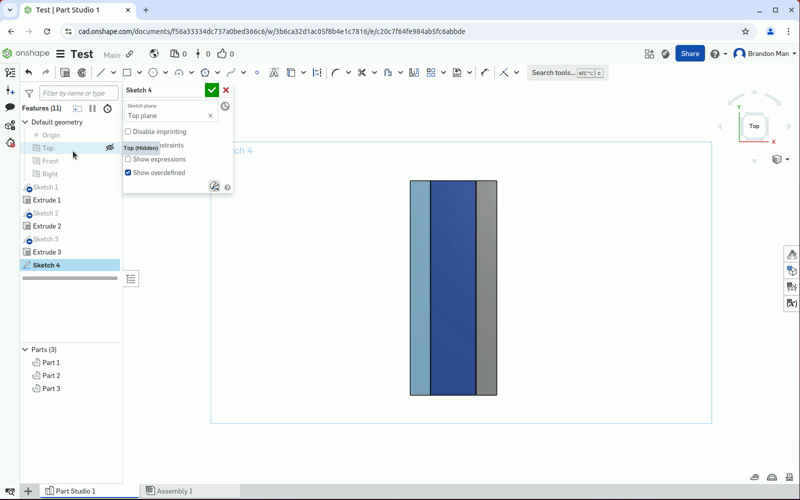
mouse_move(73, 352)
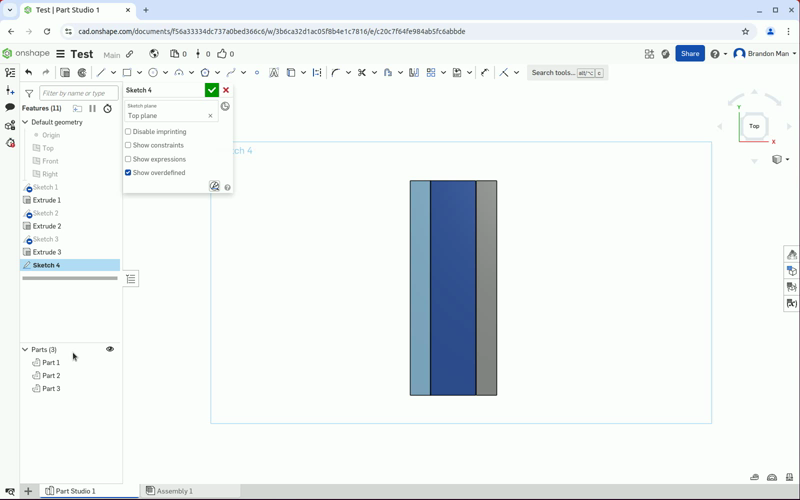
key(y)
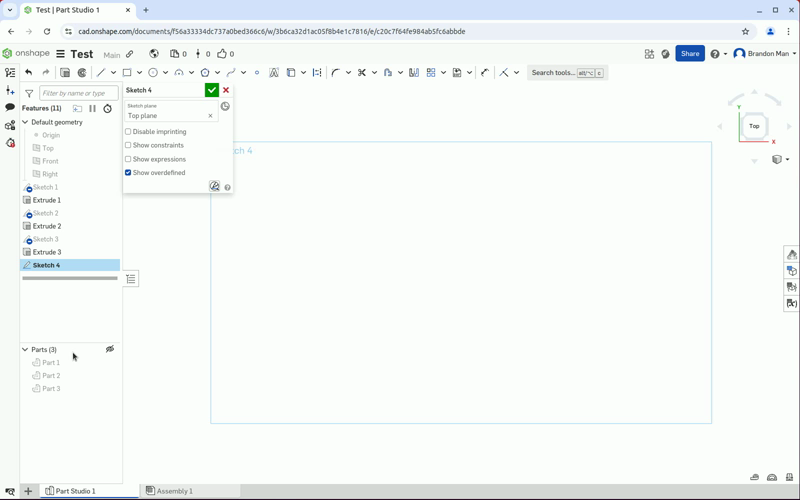
key(l)
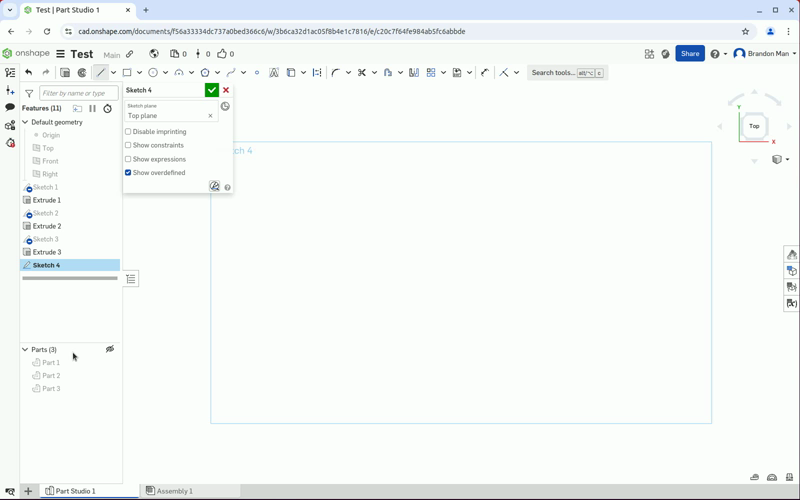
key_down(shift)
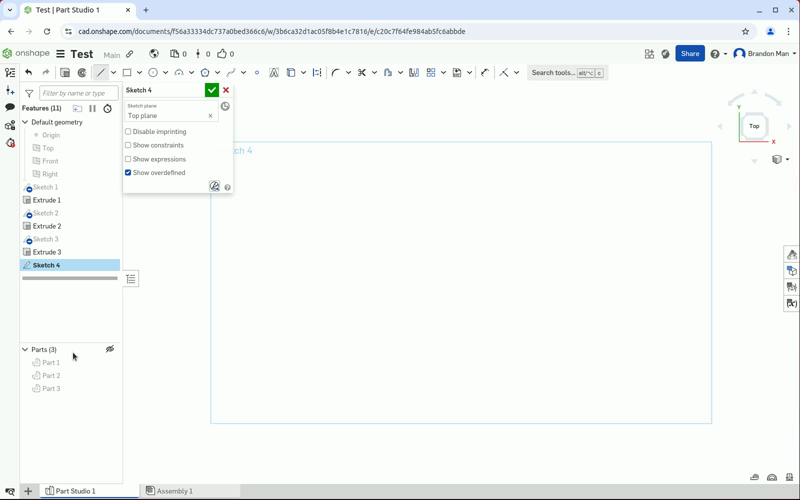
mouse_move(430, 395)
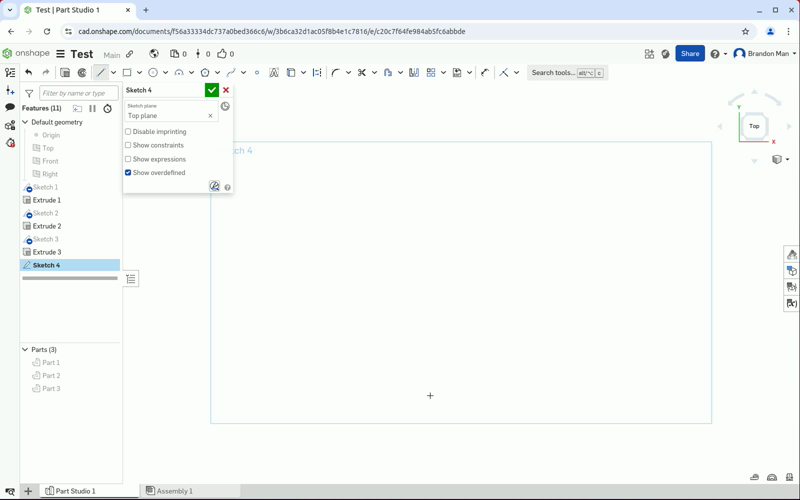
click(430, 395)
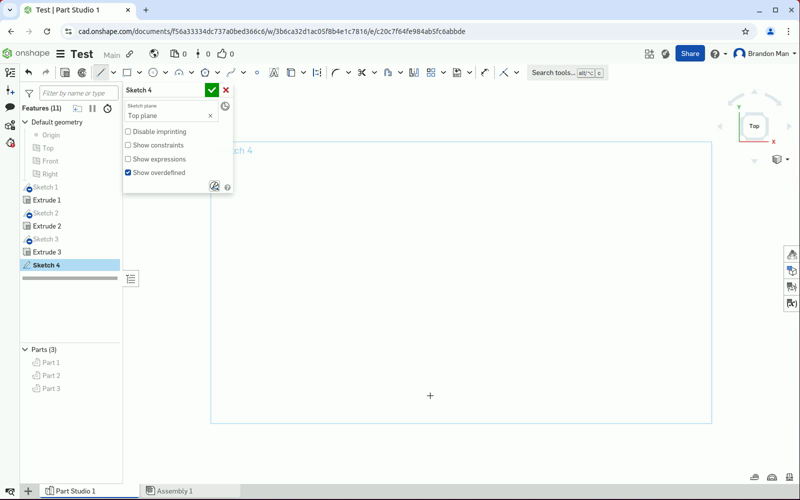
key_up(shift)
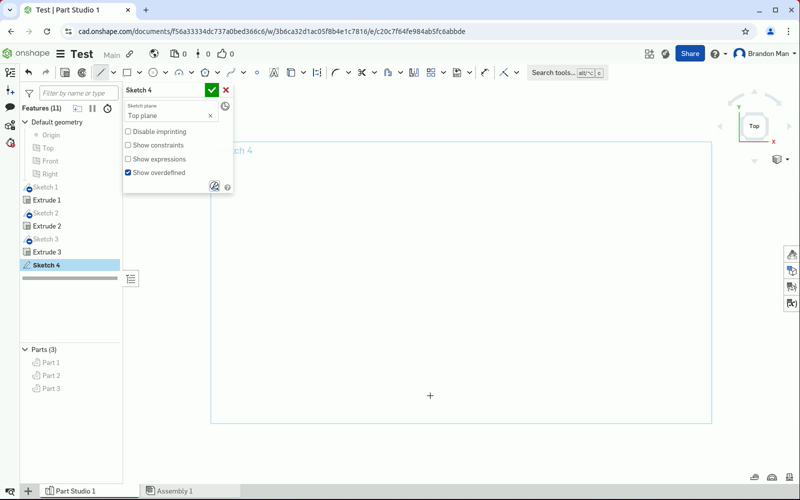
key_down(shift)
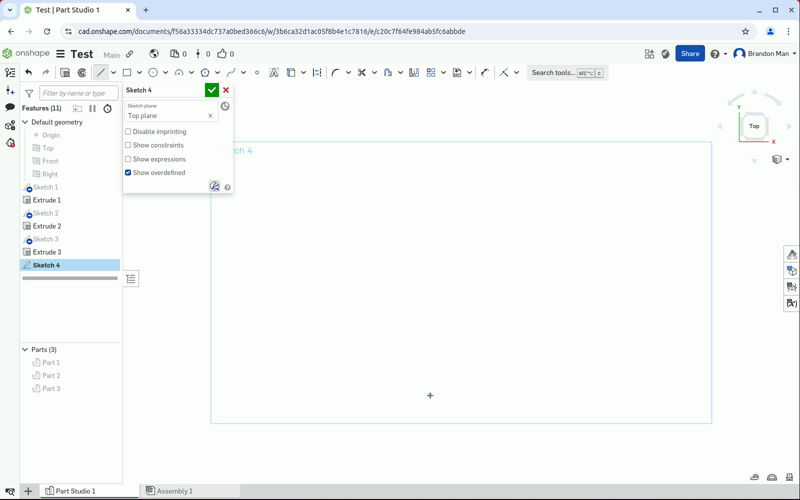
mouse_move(460, 395)
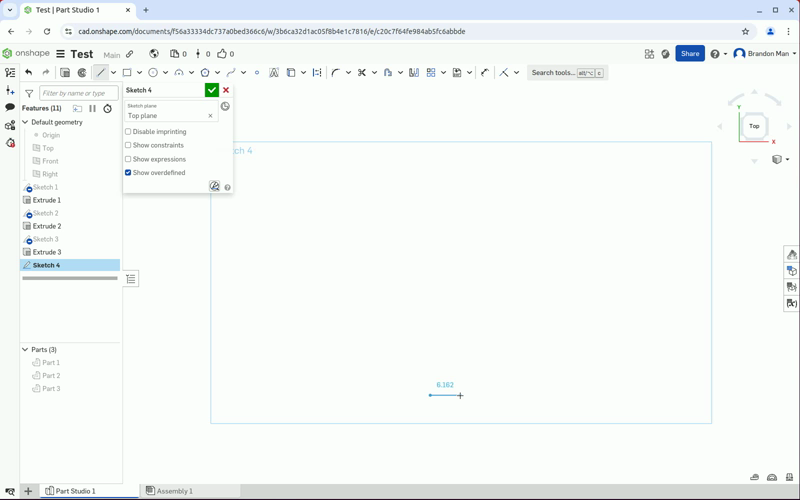
mouse_move(475, 395)
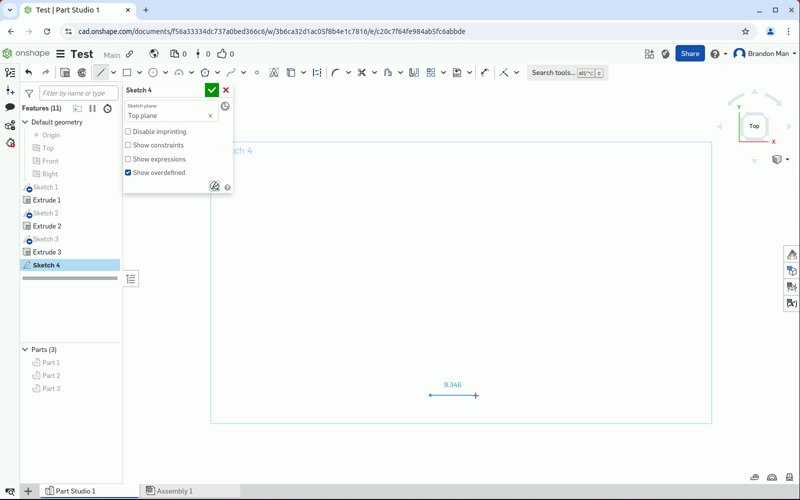
click(475, 395)
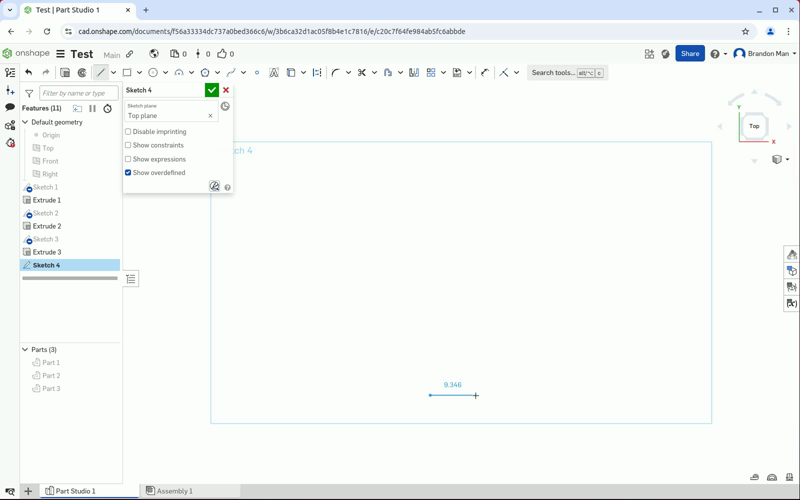
key_up(shift)
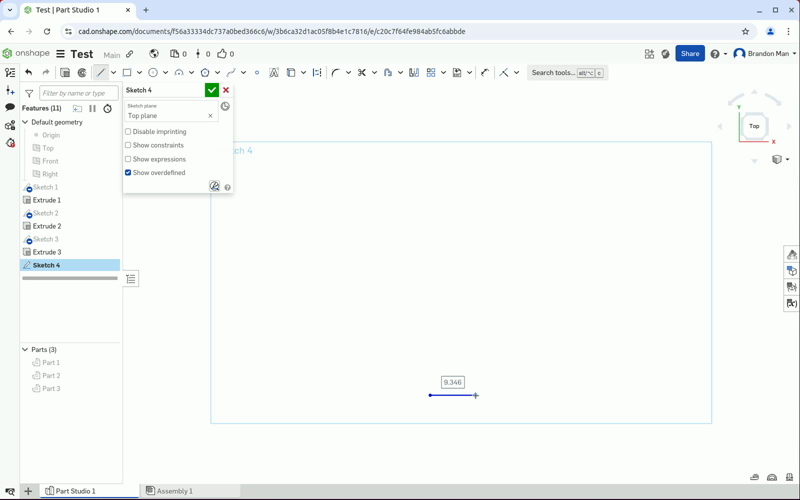
key_down(shift)
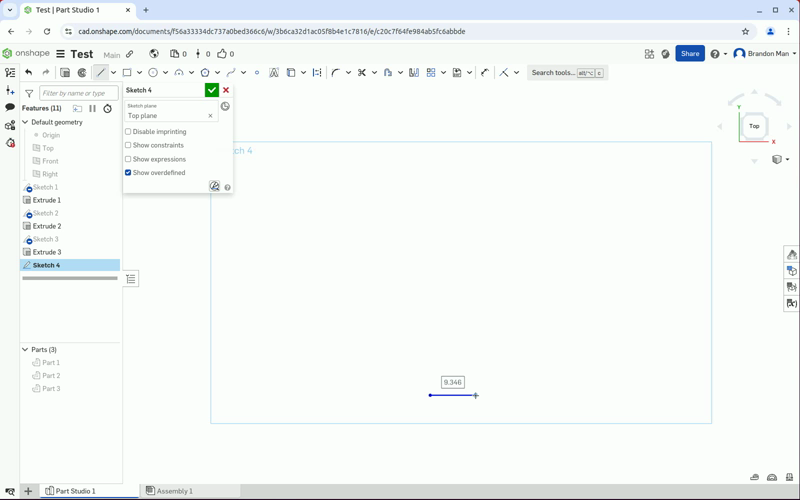
mouse_move(475, 180)
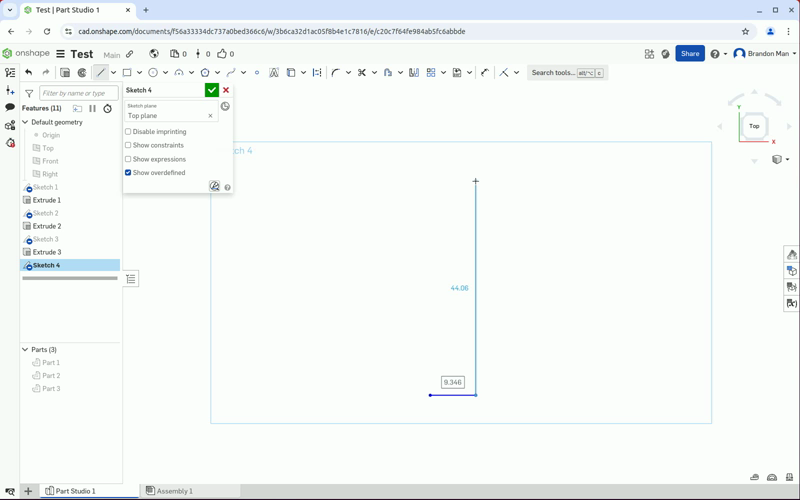
click(475, 180)
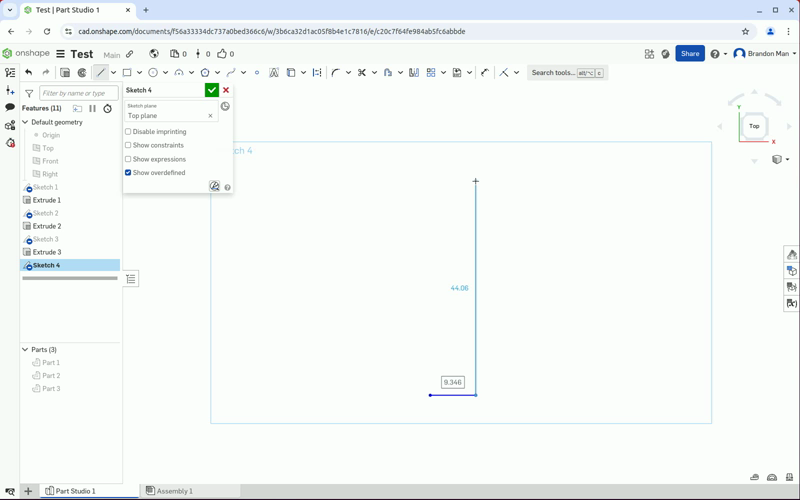
key_up(shift)
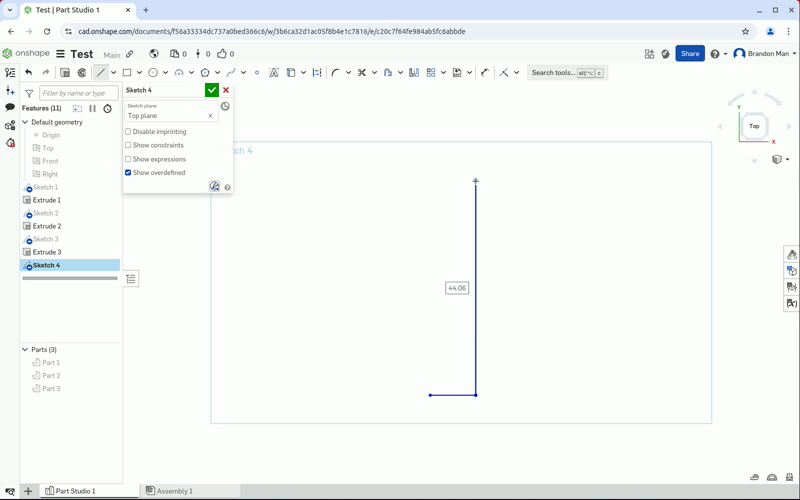
key_down(shift)
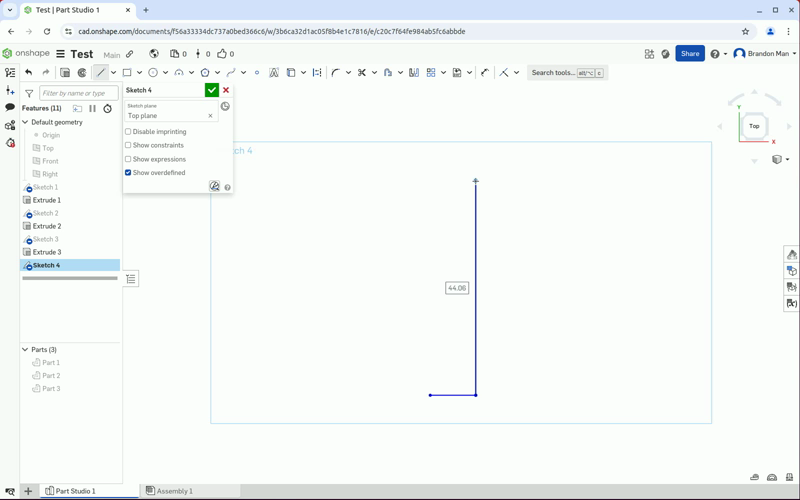
mouse_move(505, 180)
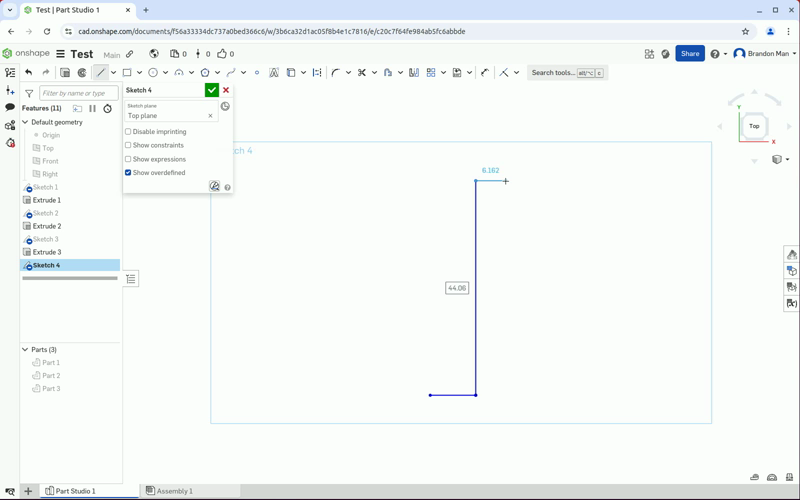
mouse_move(430, 180)
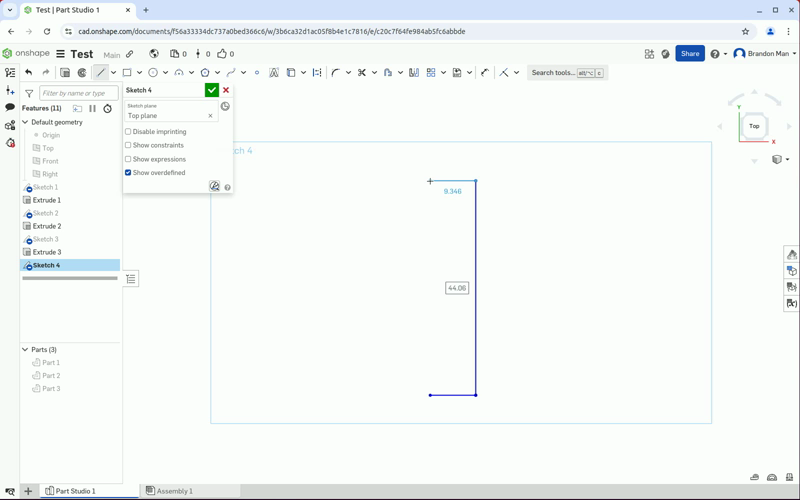
click(430, 180)
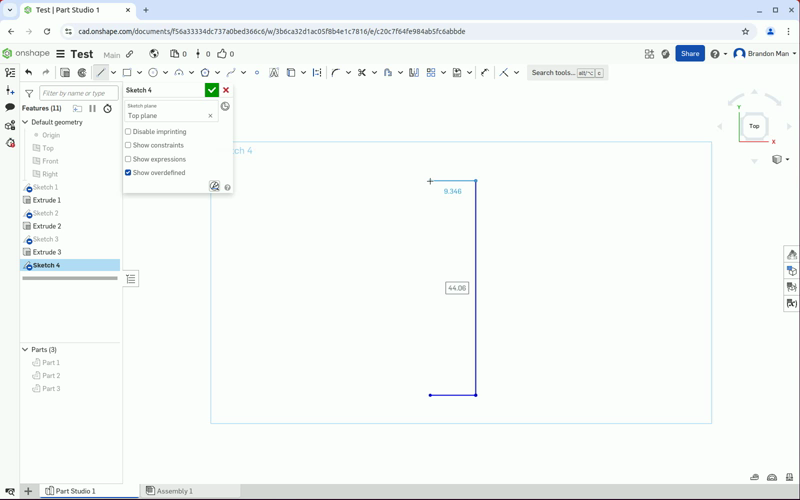
key_up(shift)
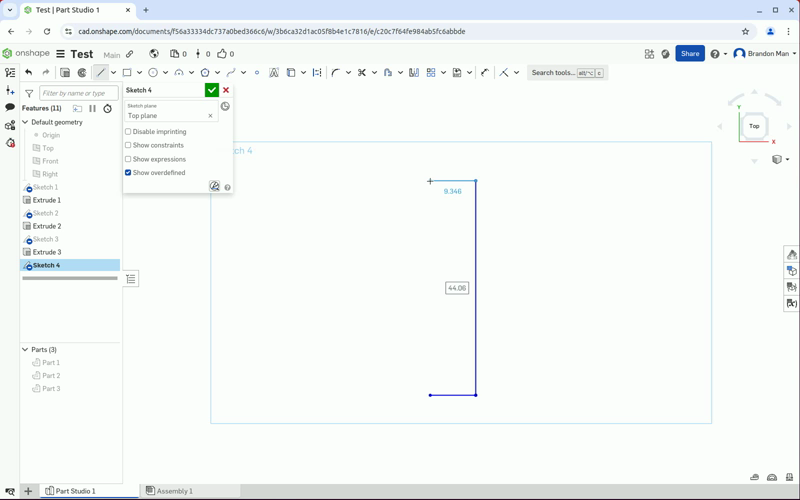
key_down(shift)
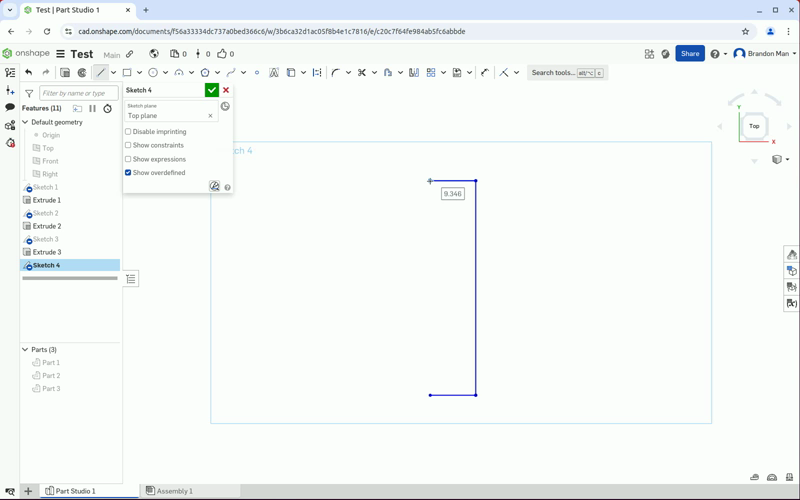
mouse_move(430, 395)
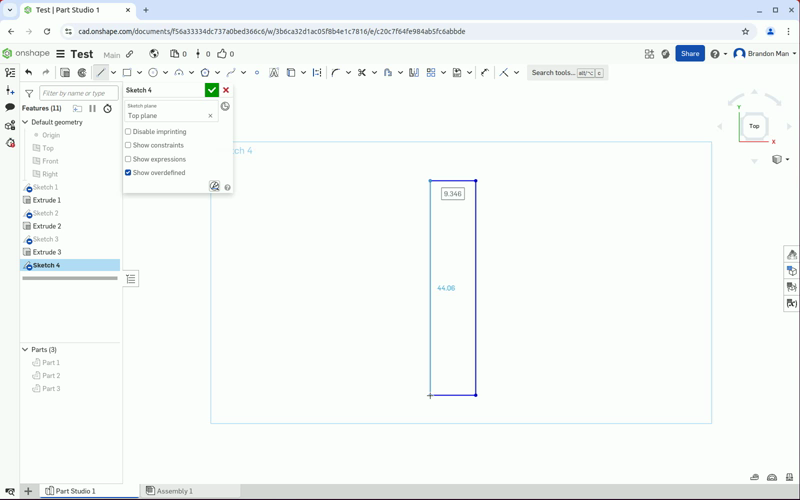
key_up(shift)
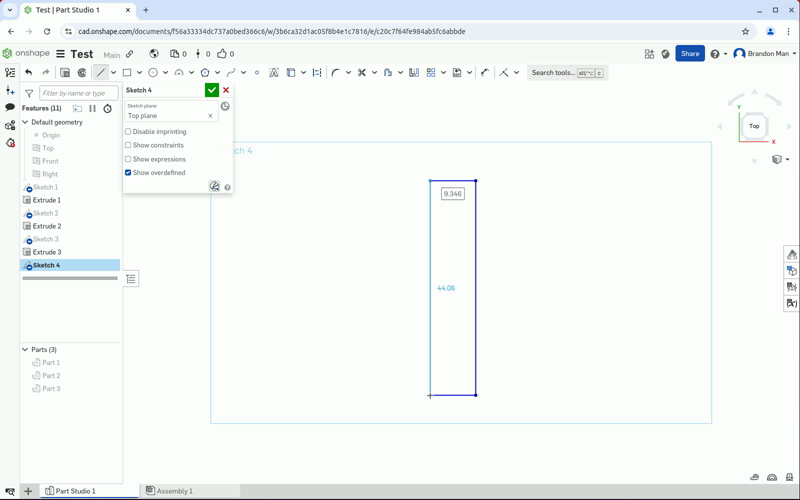
click(430, 395)
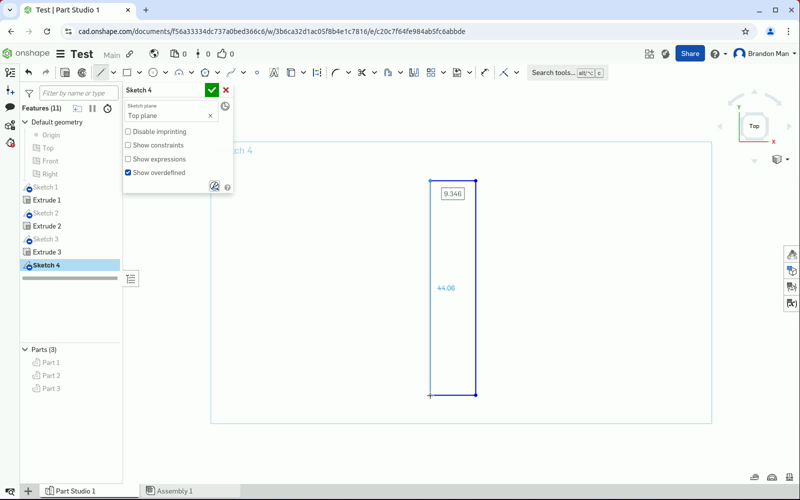
key(esc)
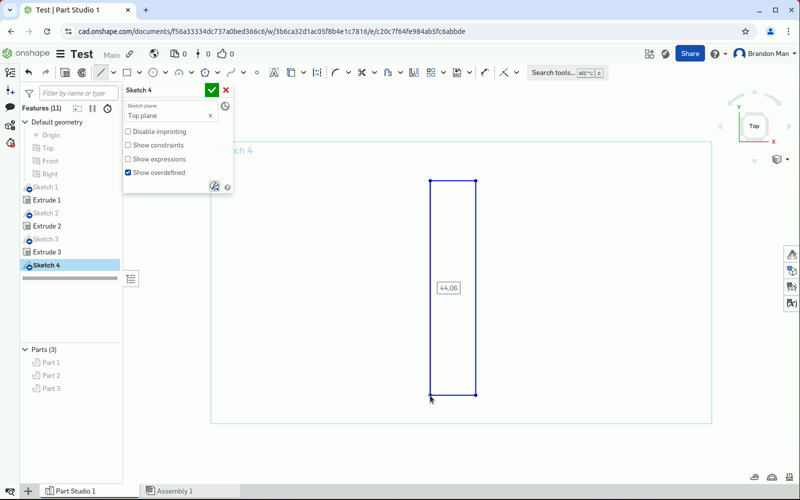
mouse_move(449, 343)
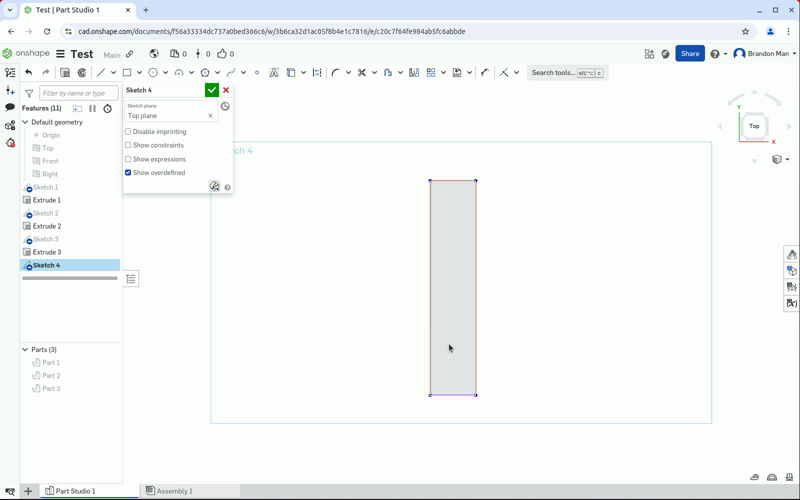
click(449, 343)
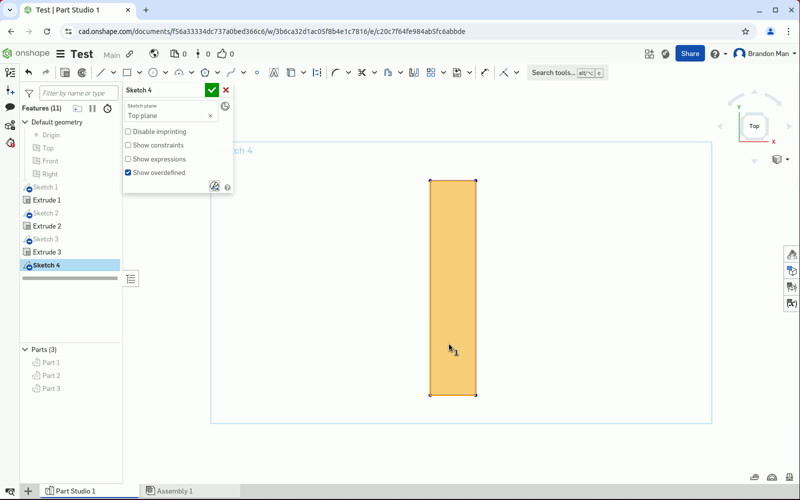
mouse_move(73, 352)
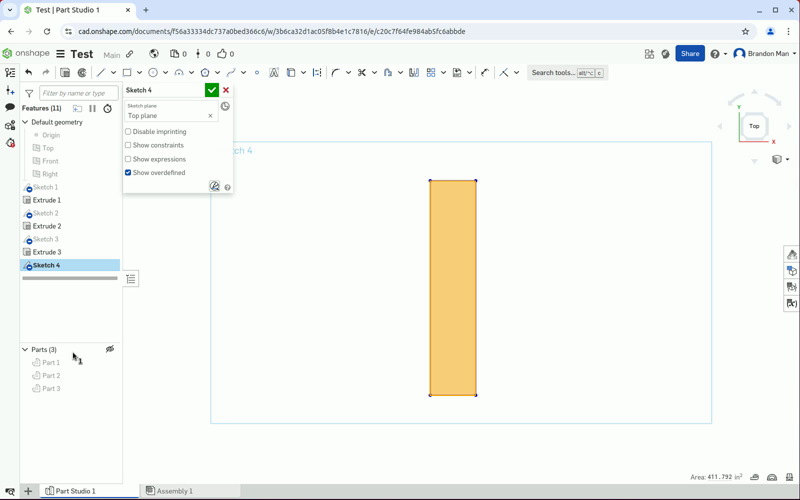
key(shift+y)
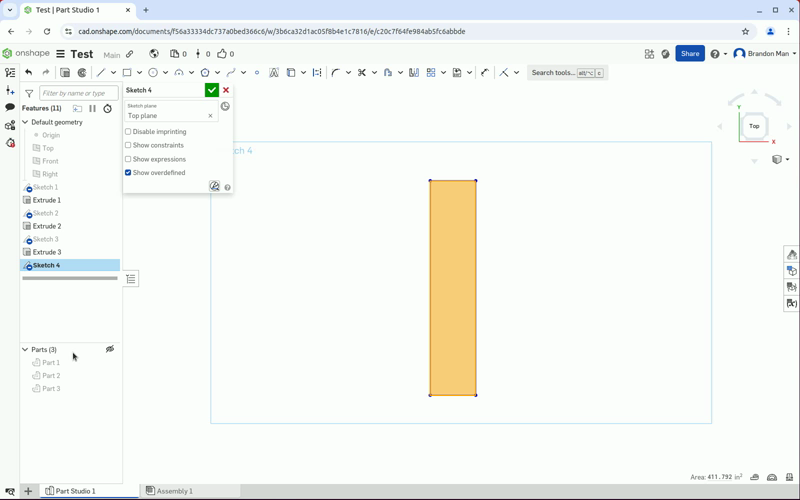
key(shift+e)
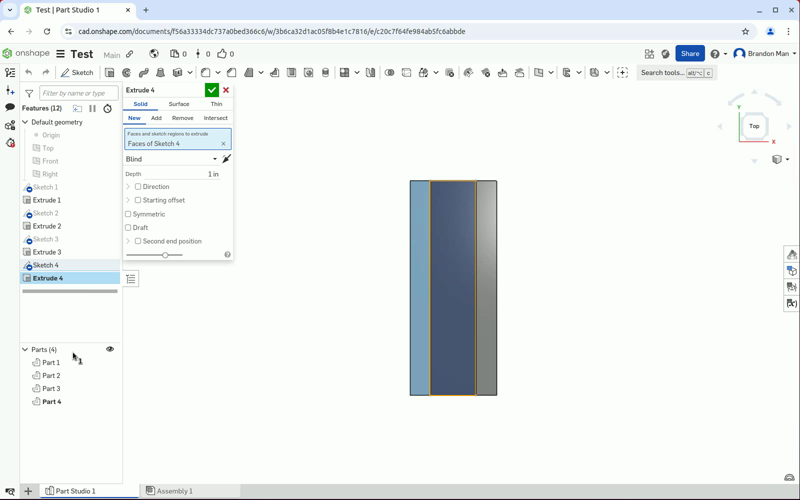
mouse_move(143, 106)
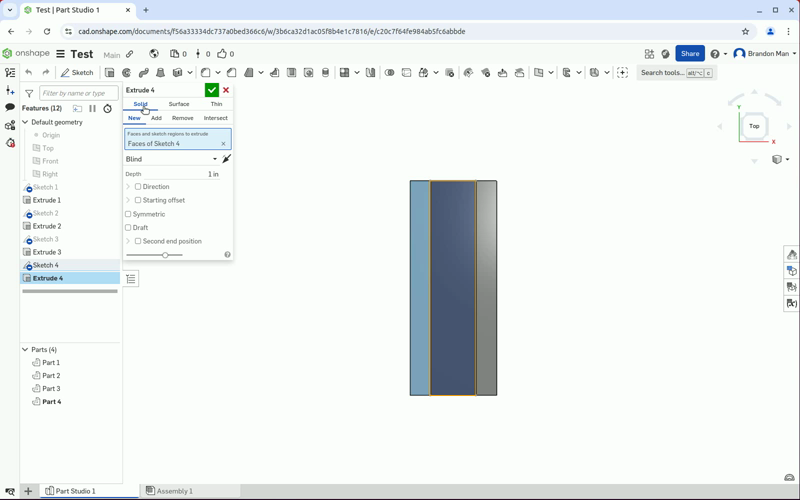
click(143, 106)
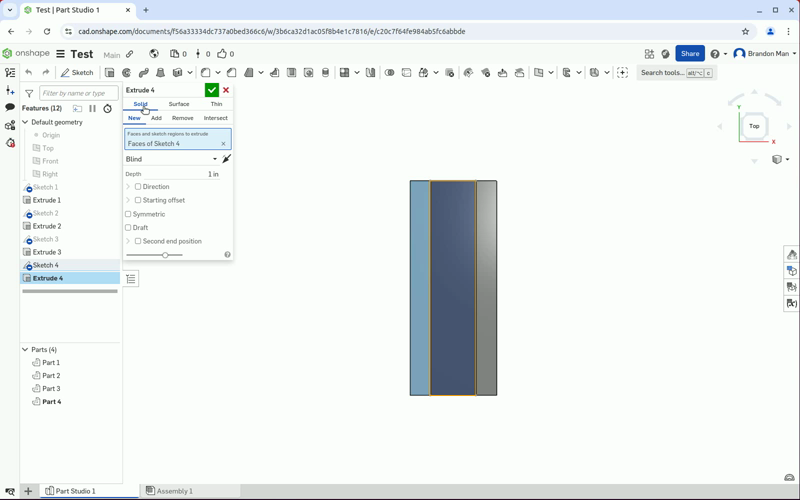
mouse_move(186, 120)
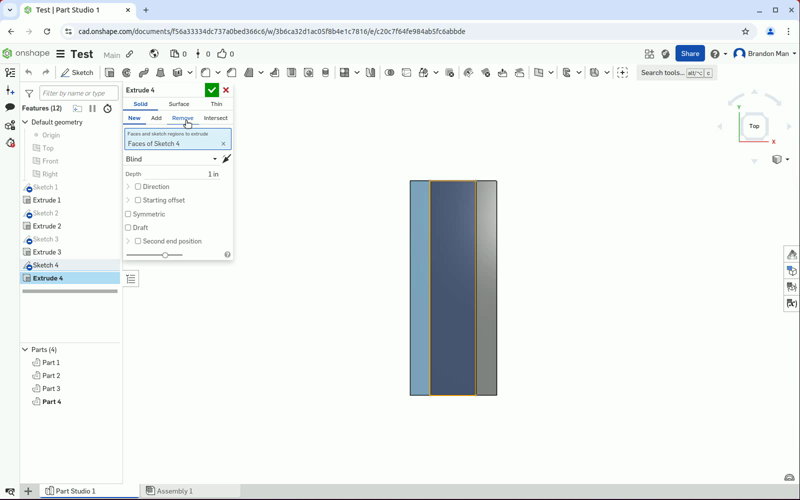
click(186, 120)
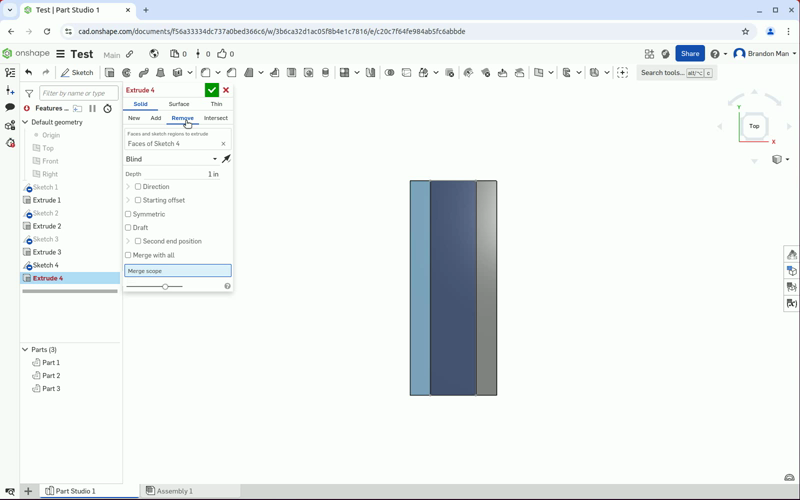
key(tab, 4)
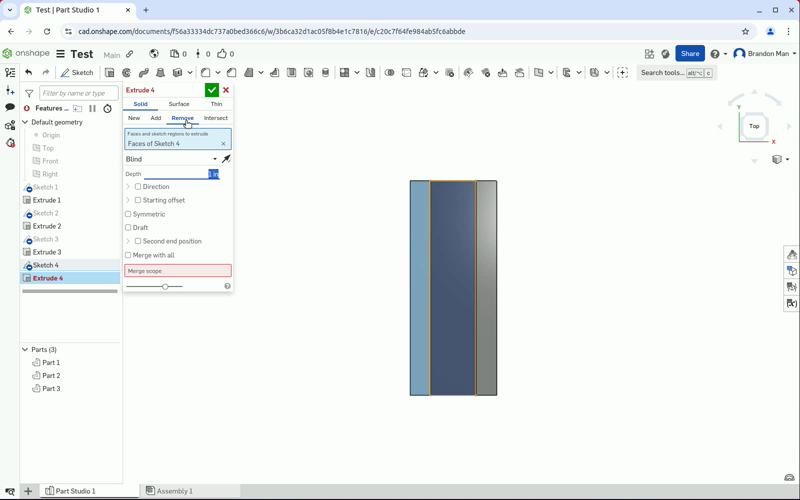
text(-12.036)
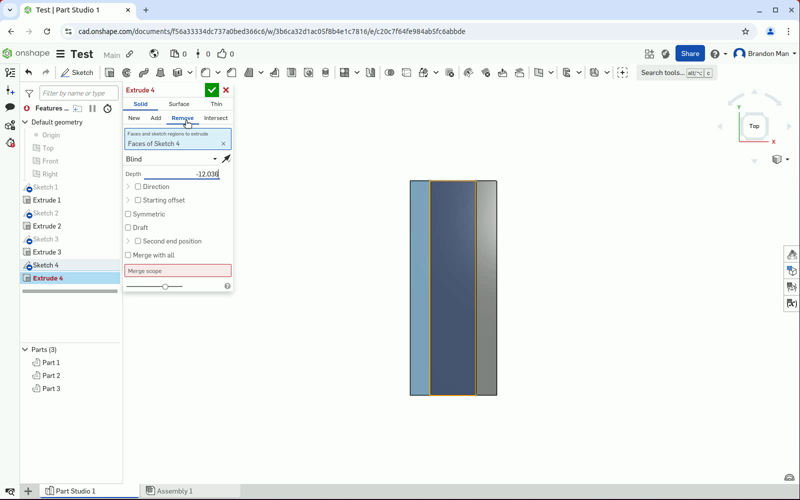
key(tab, 3)
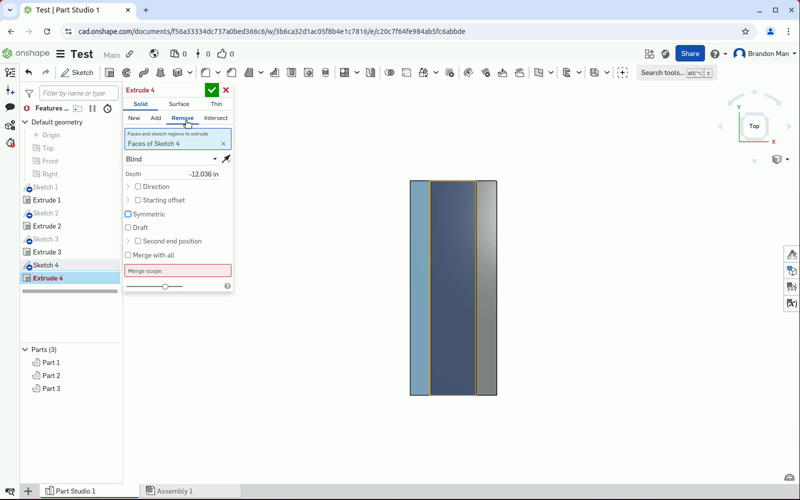
key(tab, 2)
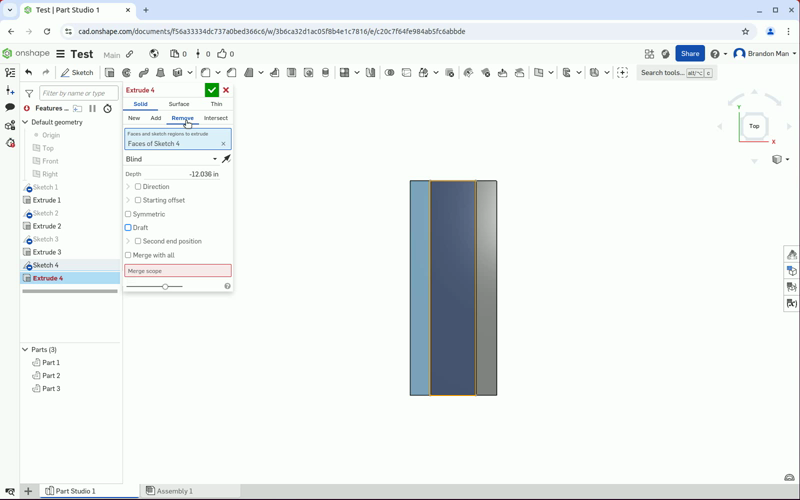
key(space)
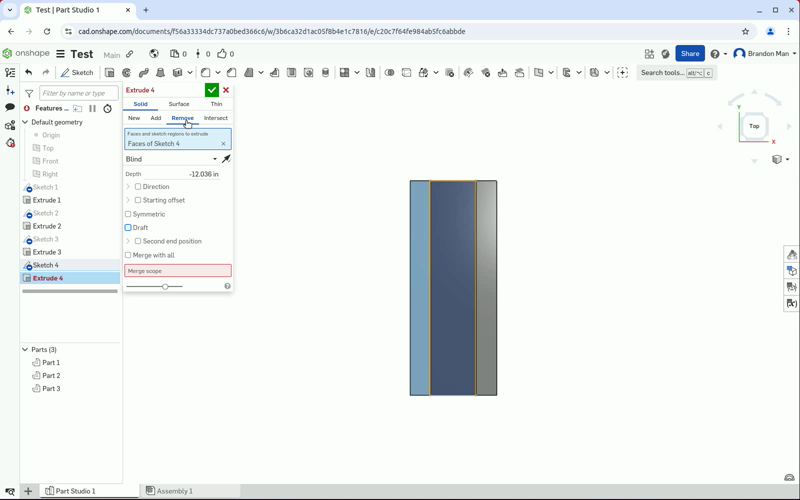
key(tab, 3)
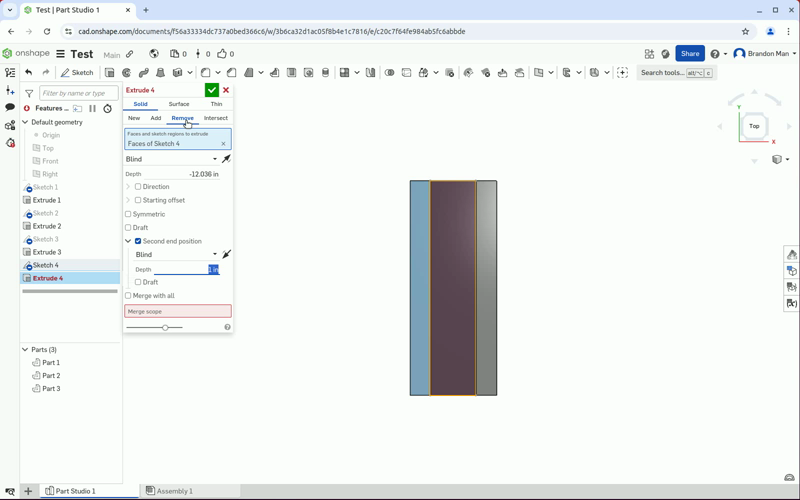
text(6.981)
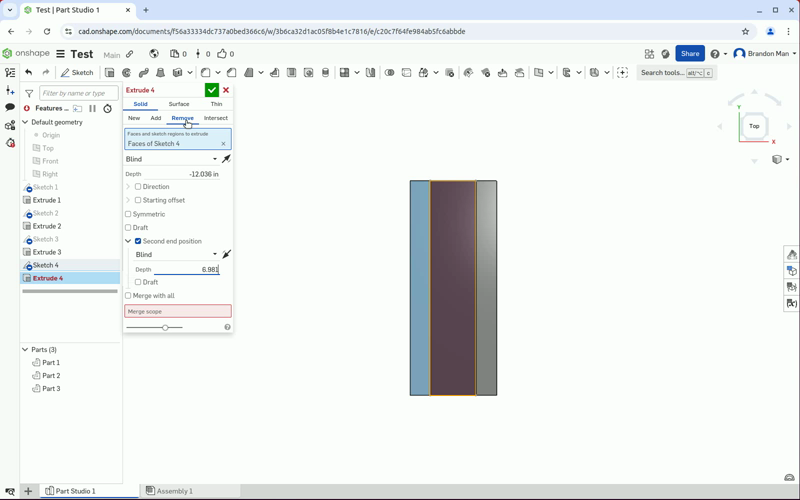
key(tab, 2)
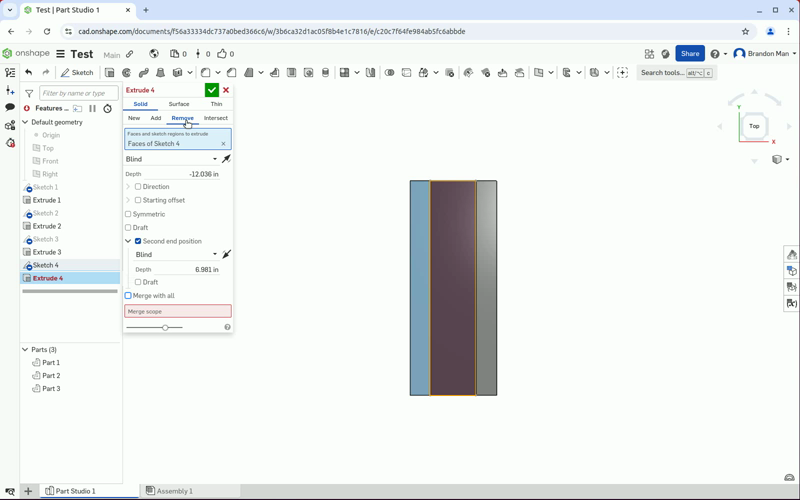
key(space)
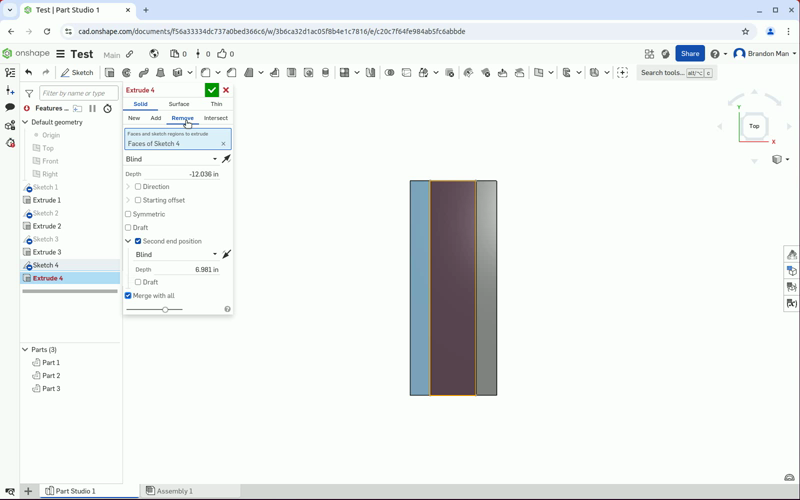
key(enter)
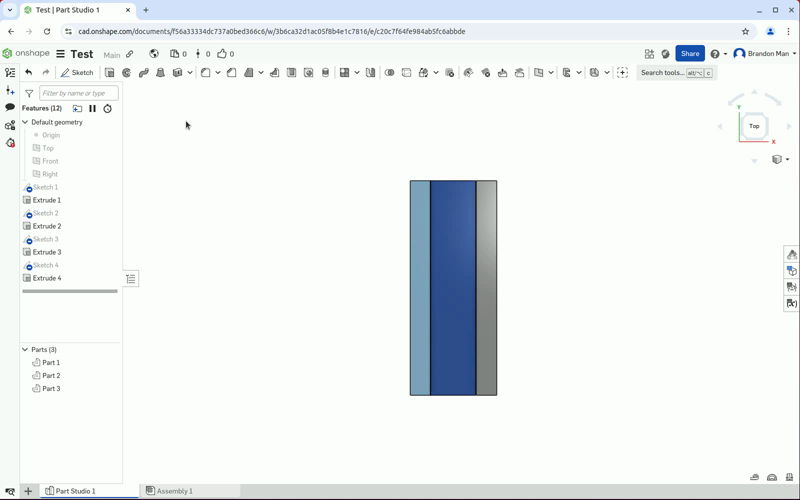
key(shift+h)
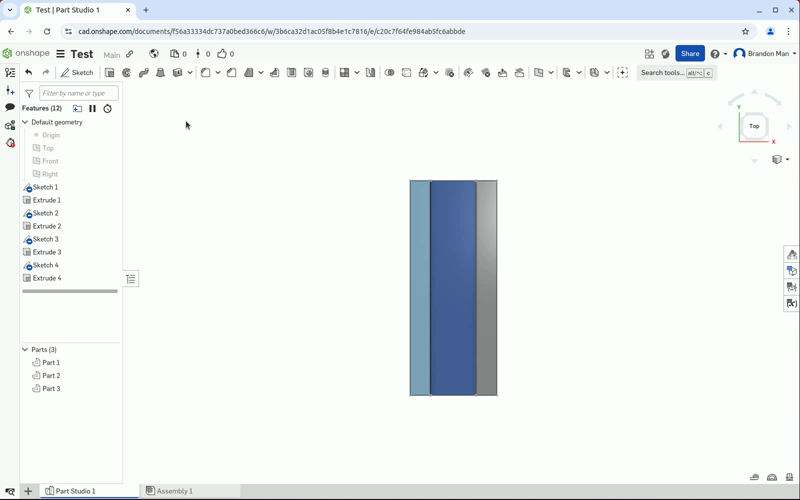
key(shift+h)
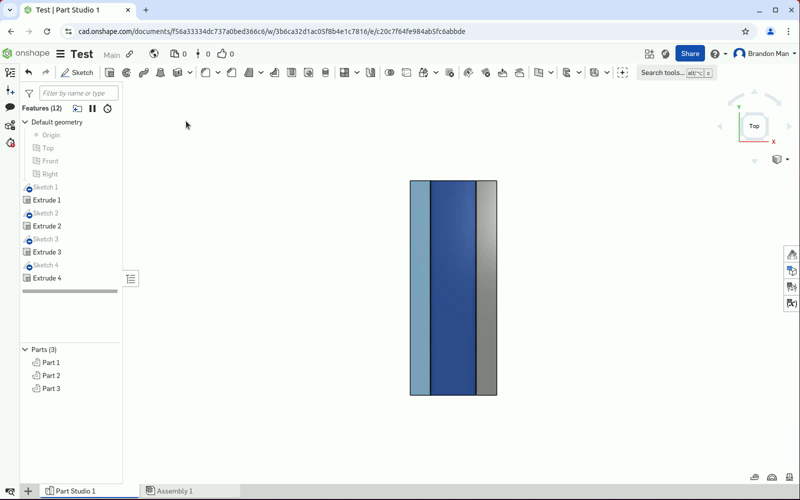
mouse_move(73, 189)
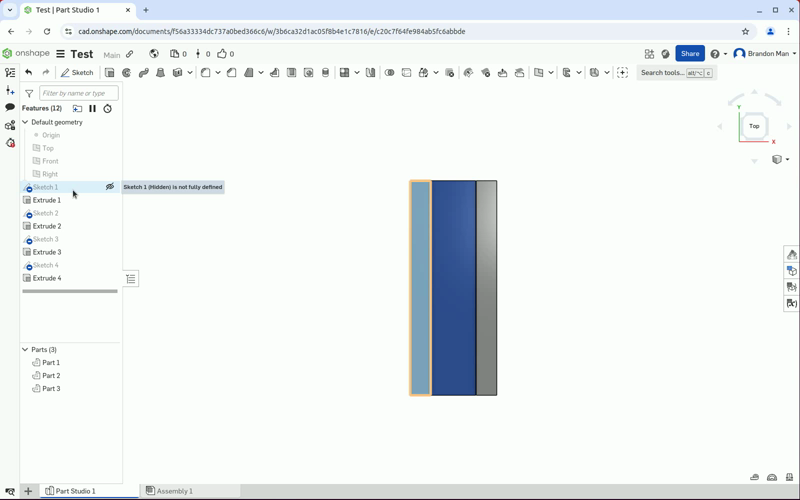
click(73, 189)
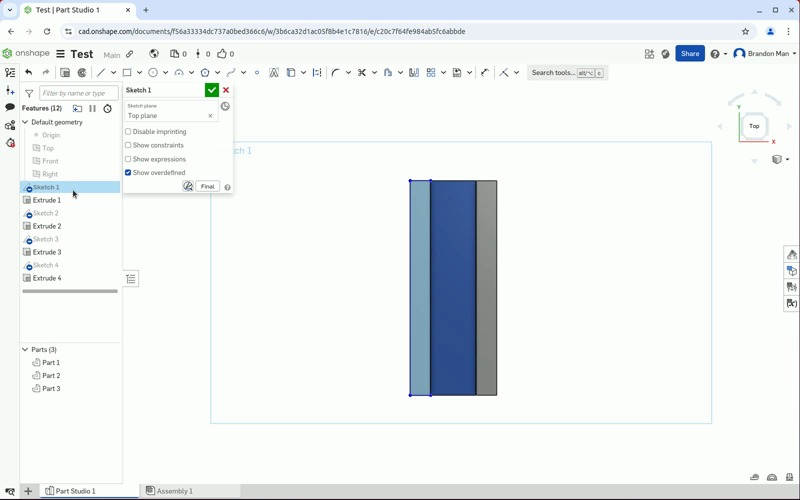
mouse_move(229, 92)
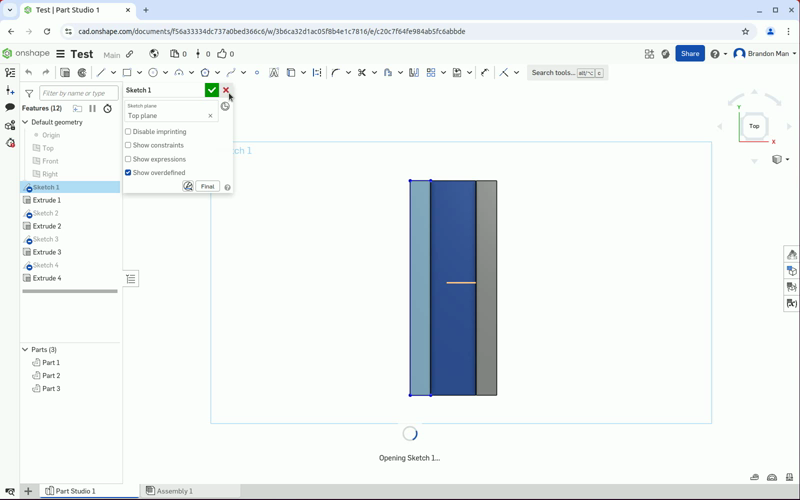
click(229, 92)
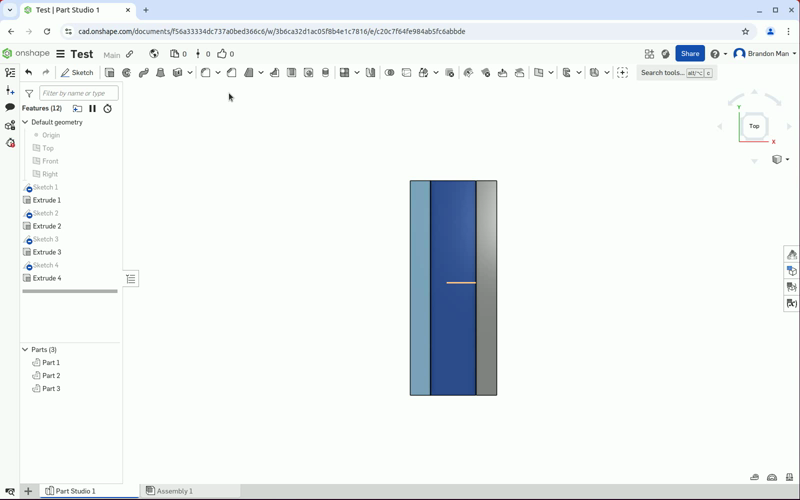
mouse_move(541, 75)
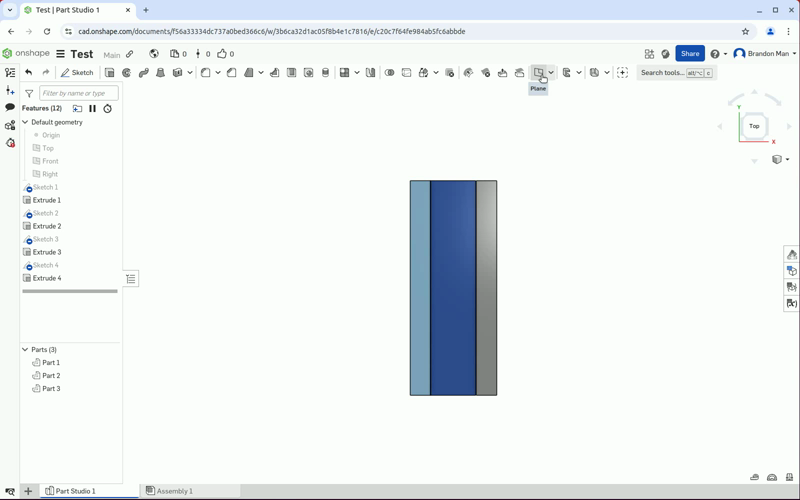
click(541, 75)
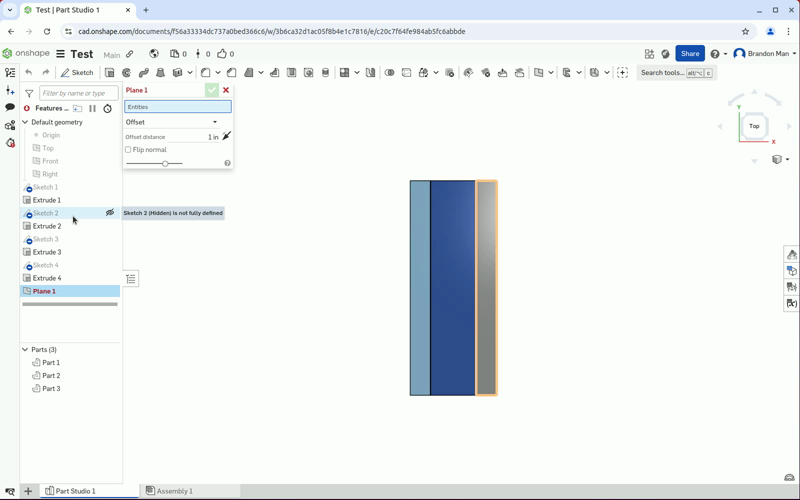
scroll(3)
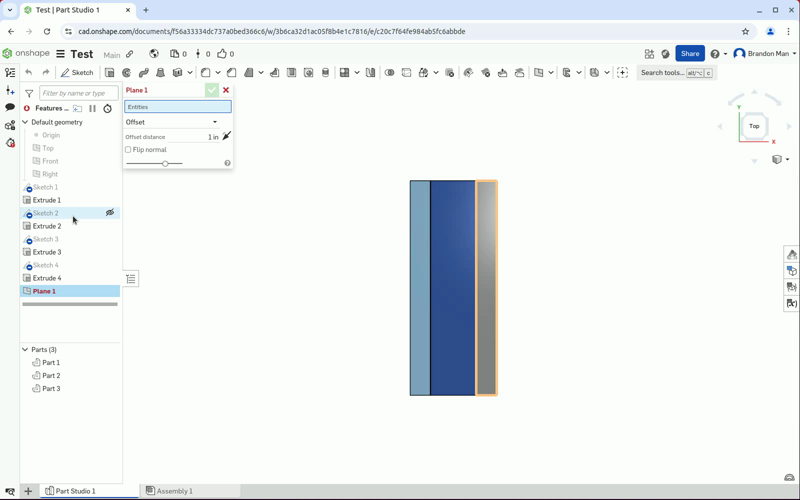
mouse_move(73, 150)
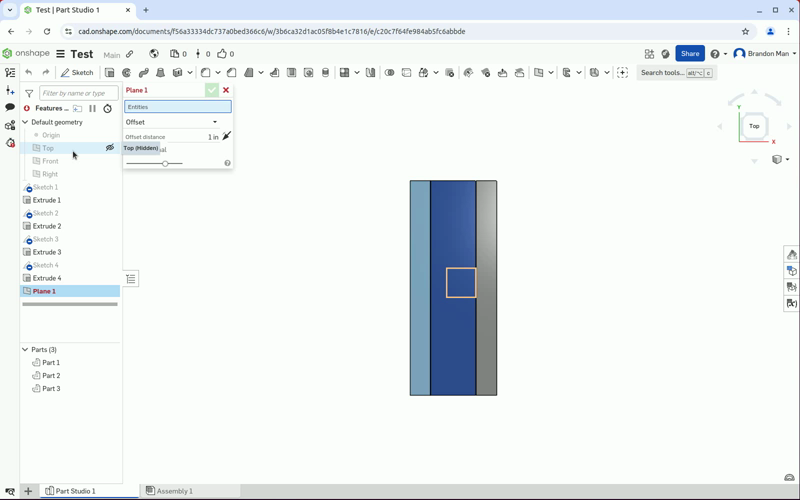
click(73, 150)
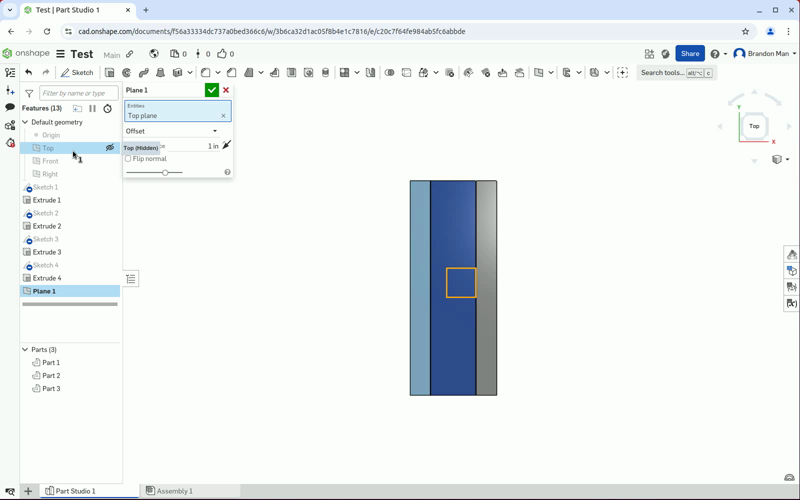
key(tab, 2)
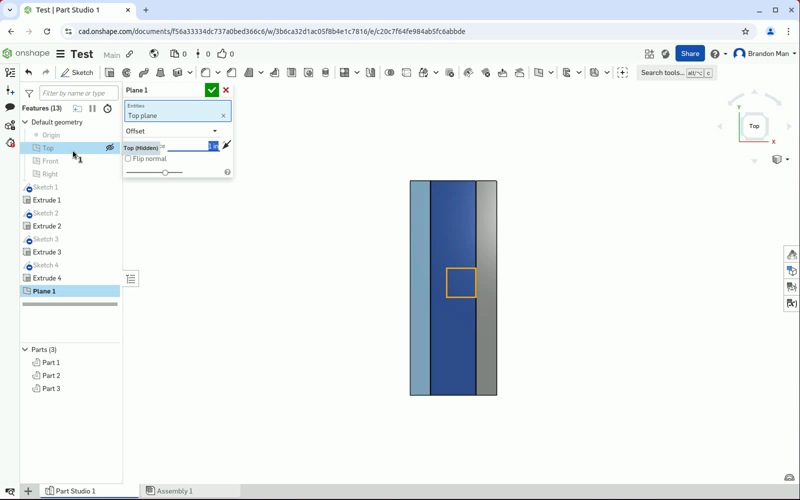
text(7.703)
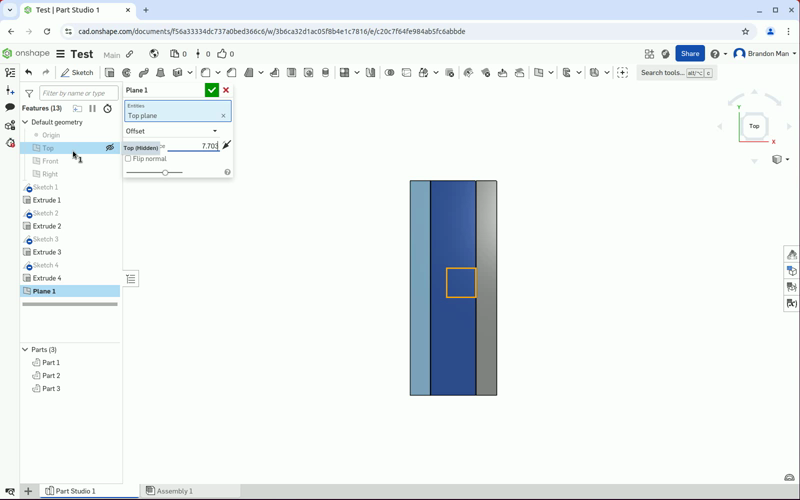
key(enter, 2)
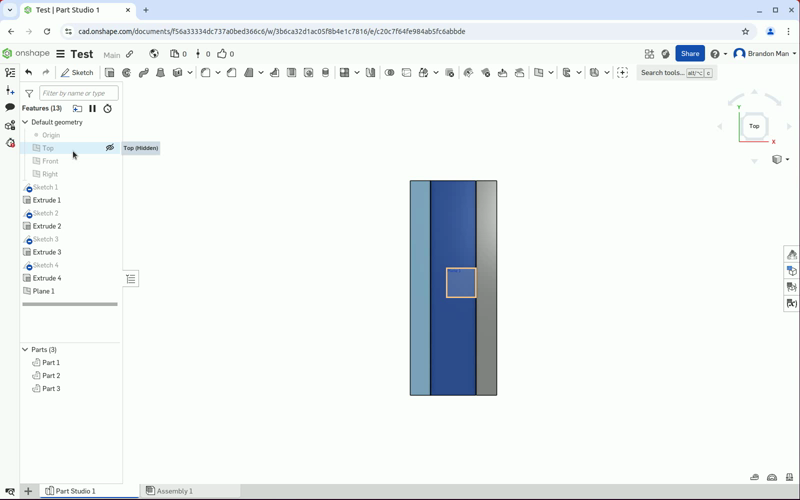
key(shift+s)
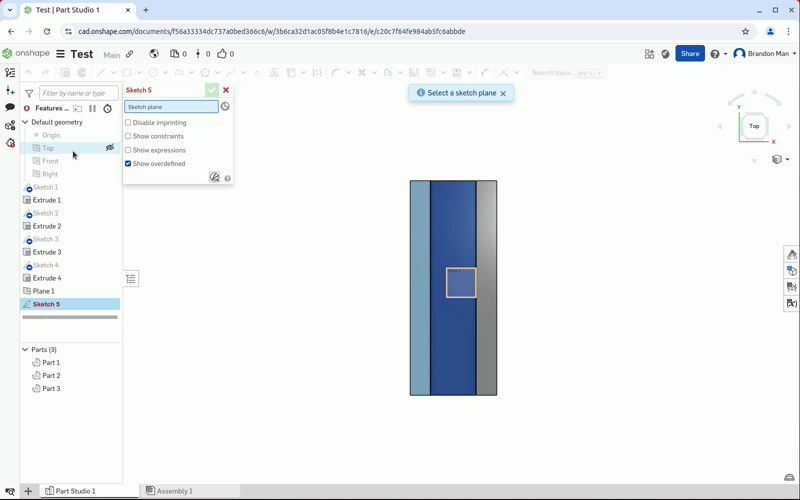
mouse_move(73, 293)
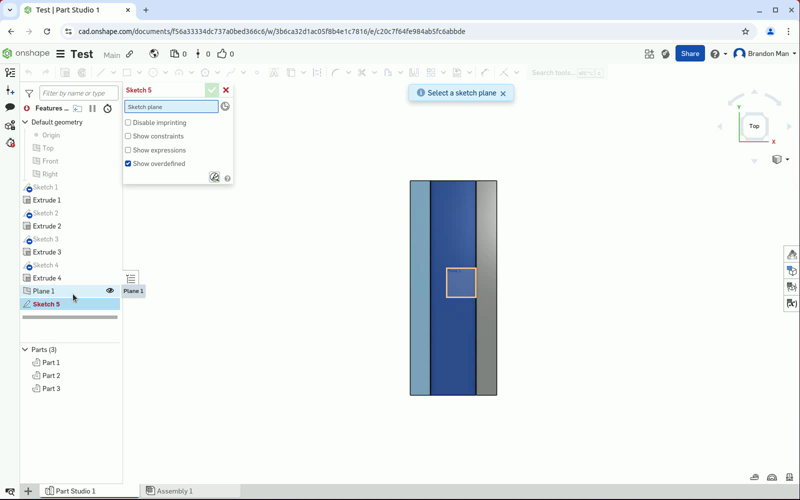
click(73, 293)
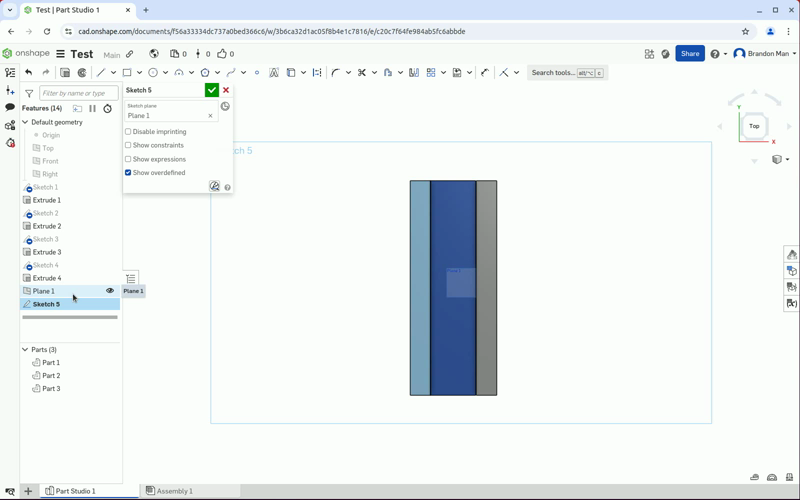
mouse_move(73, 352)
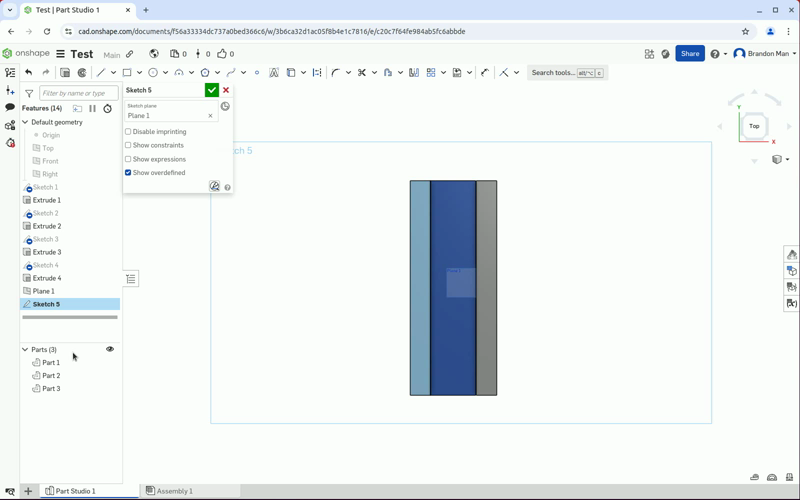
key(y)
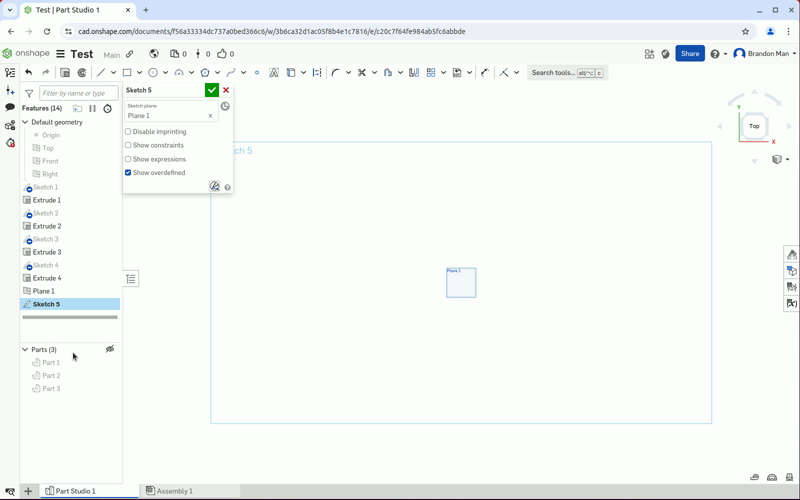
key(l)
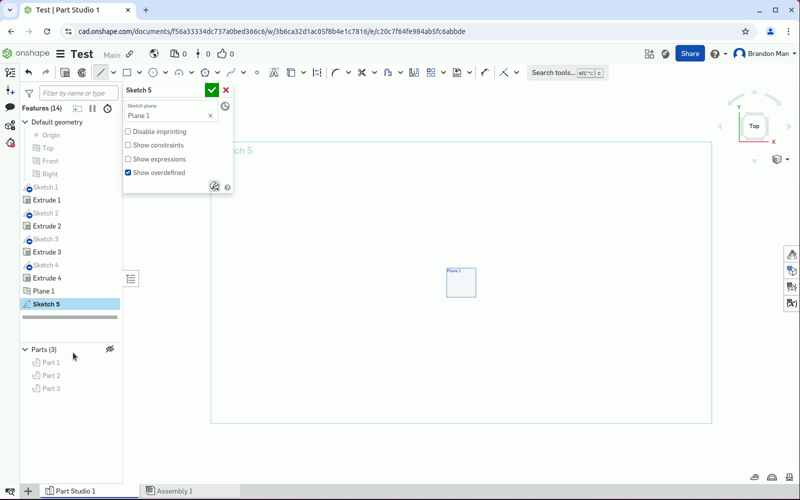
key_down(shift)
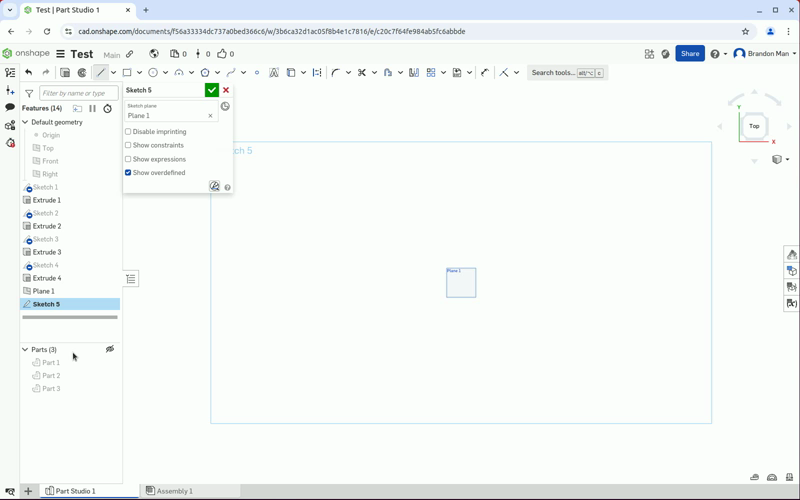
mouse_move(430, 237)
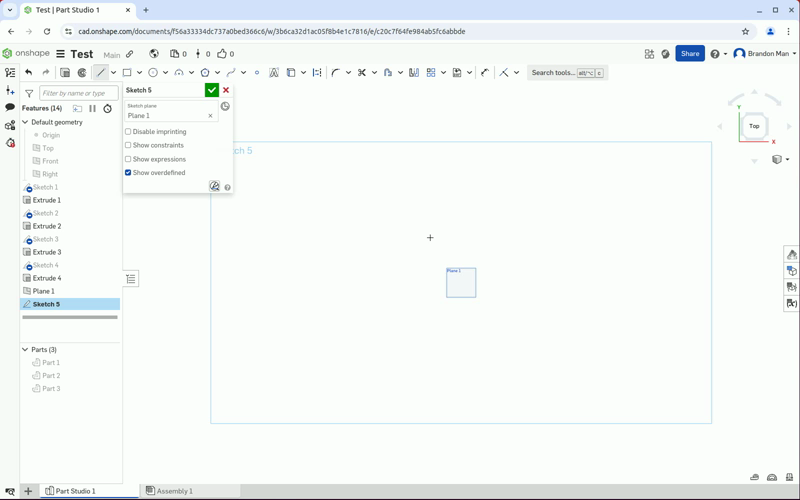
click(430, 237)
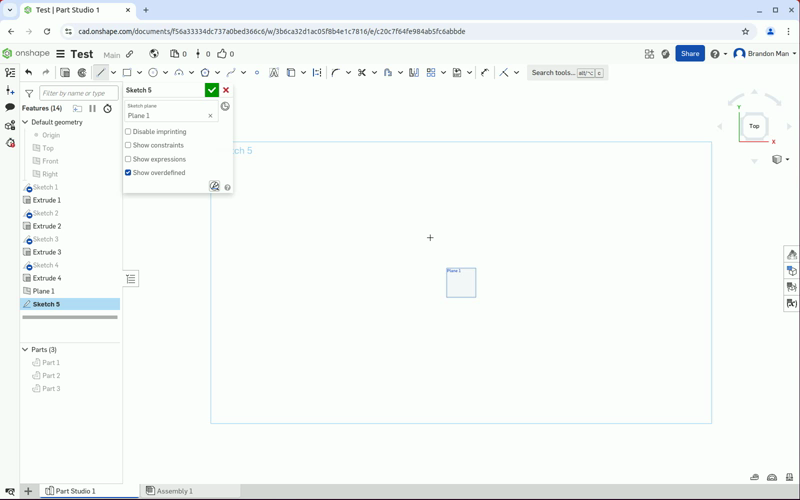
key_up(shift)
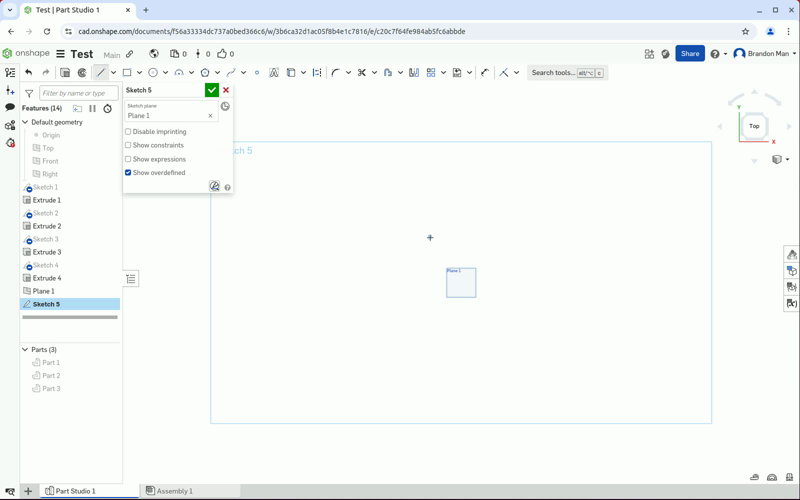
key_down(shift)
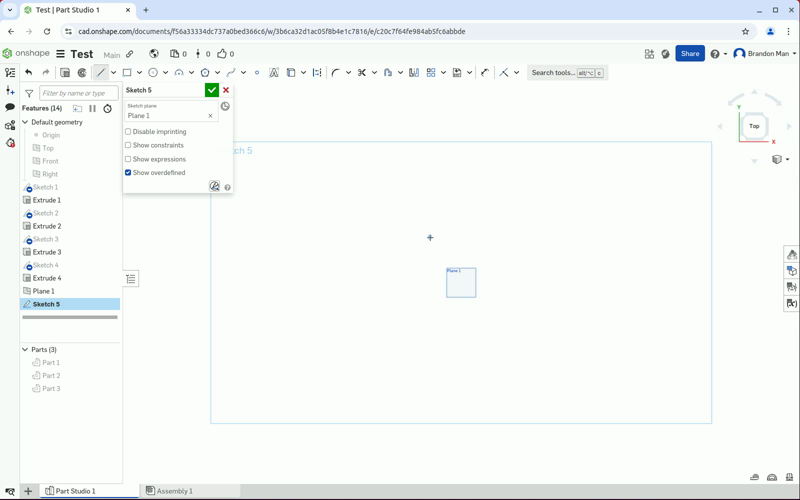
mouse_move(533, 237)
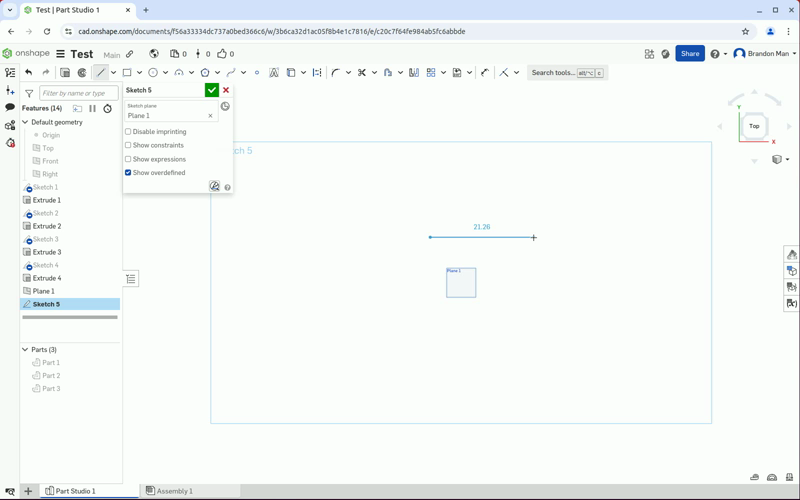
click(533, 237)
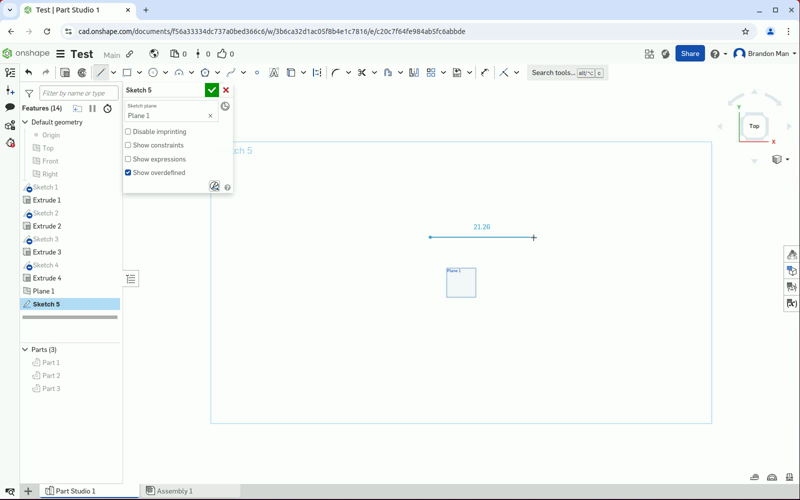
key_up(shift)
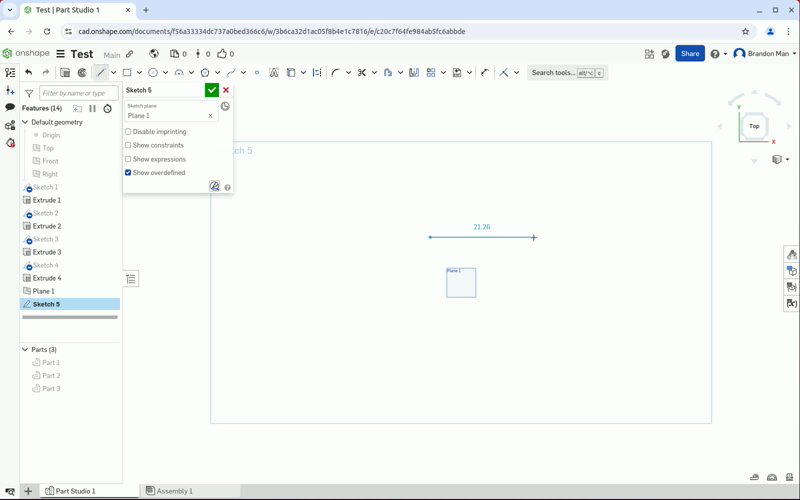
key_down(shift)
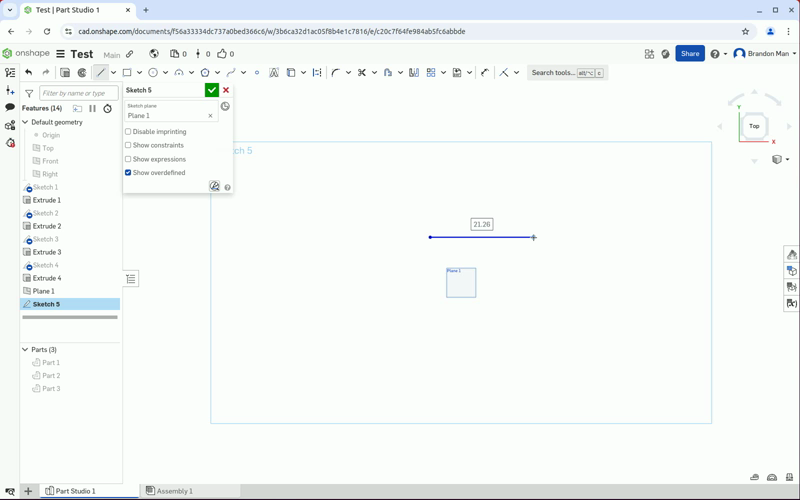
mouse_move(563, 237)
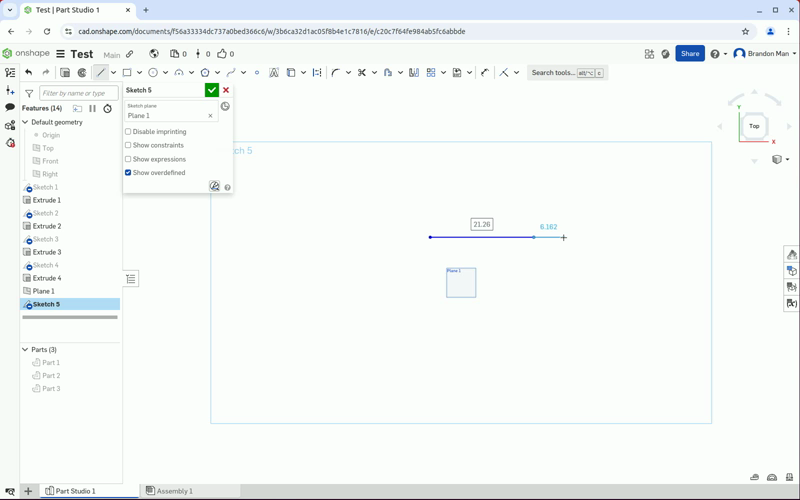
mouse_move(533, 230)
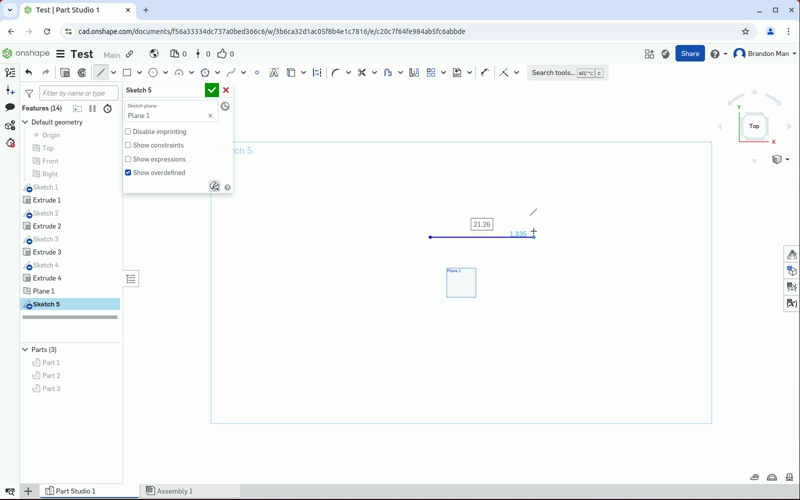
scroll(6)
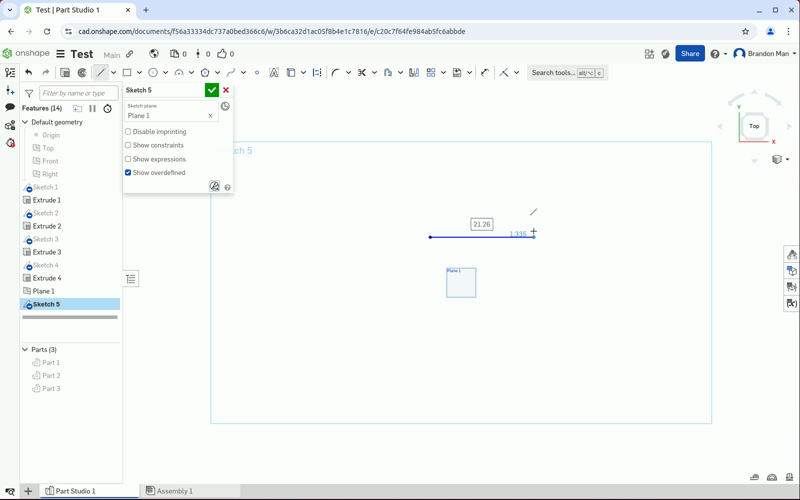
scroll(6)
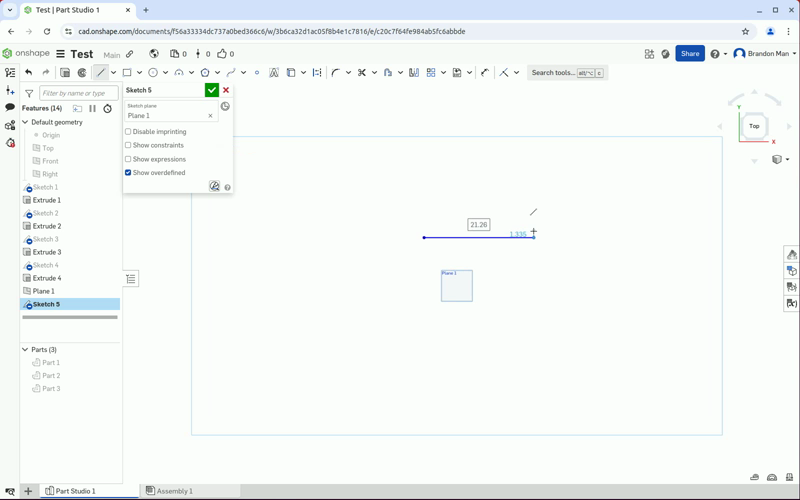
scroll(6)
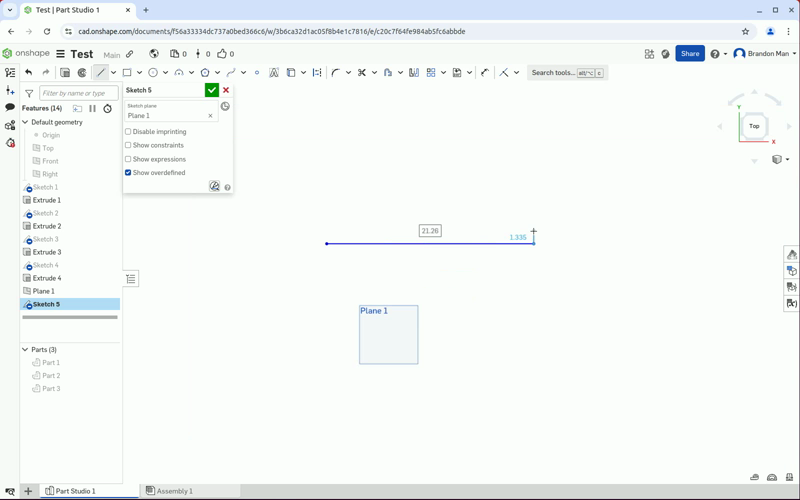
scroll(6)
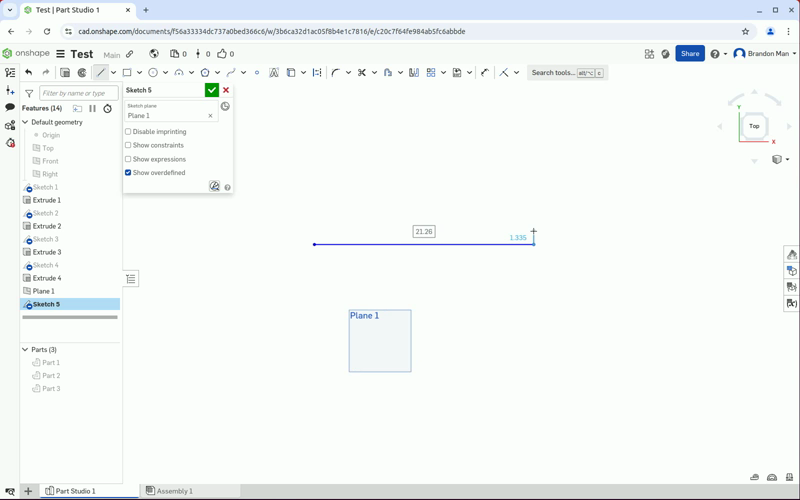
scroll(6)
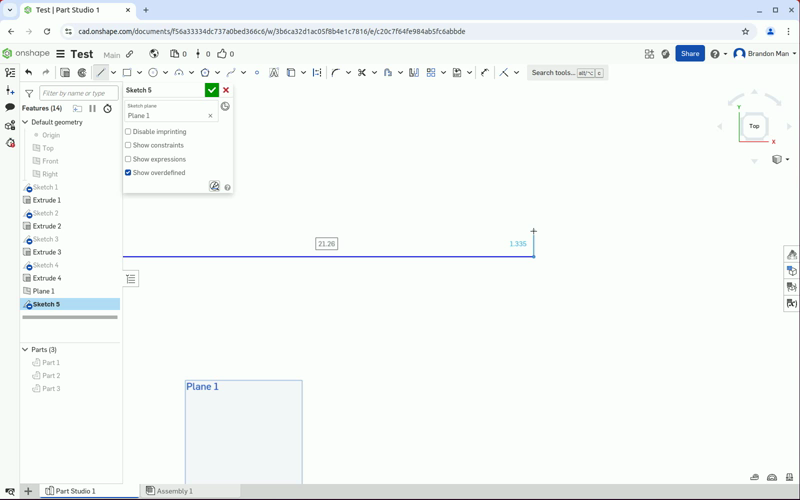
scroll(6)
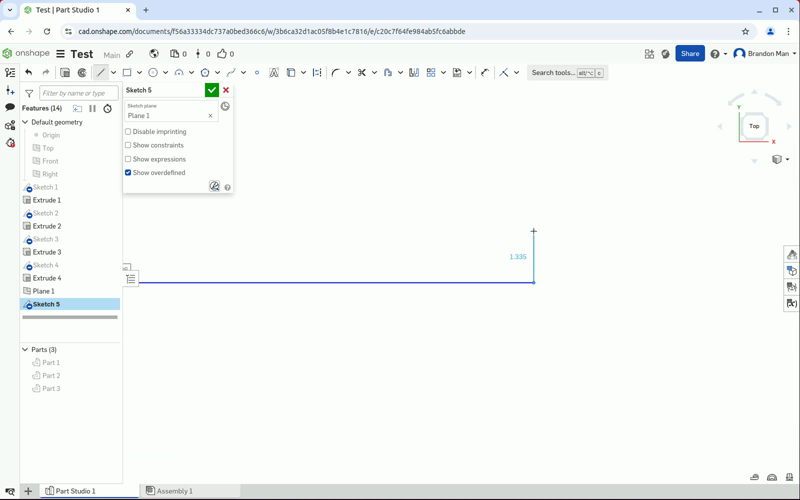
scroll(6)
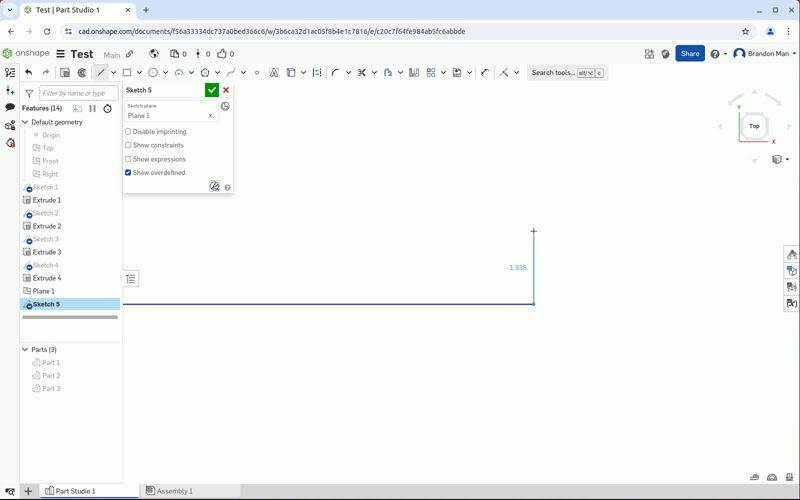
click(533, 230)
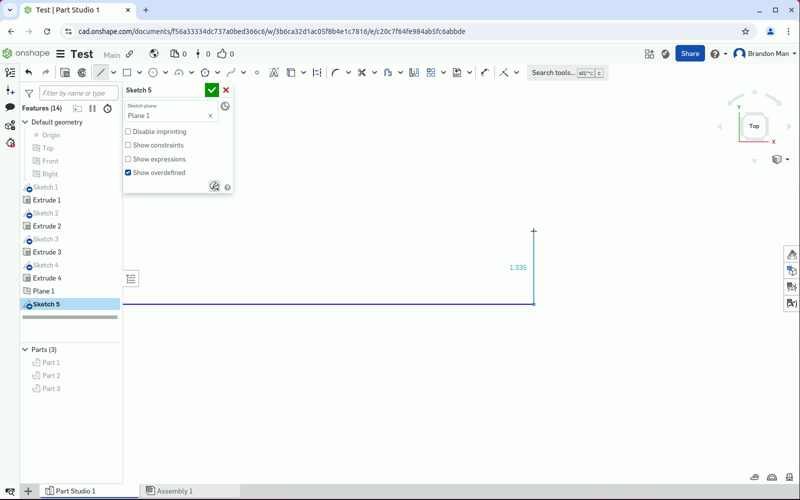
scroll(-6)
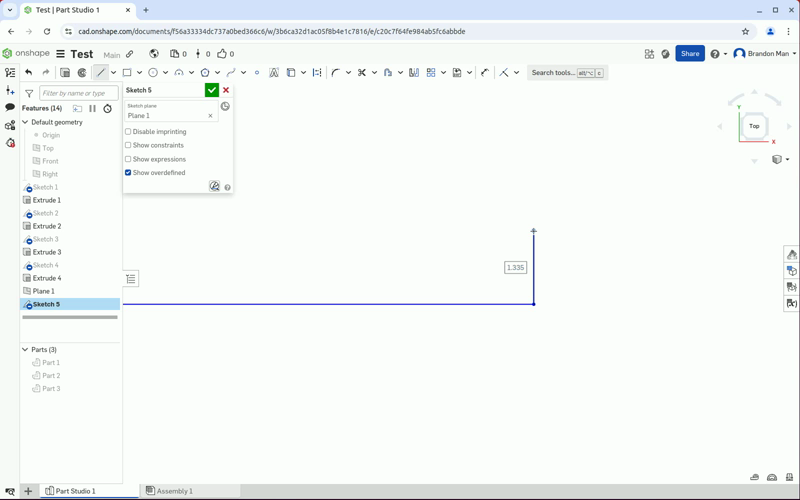
scroll(-6)
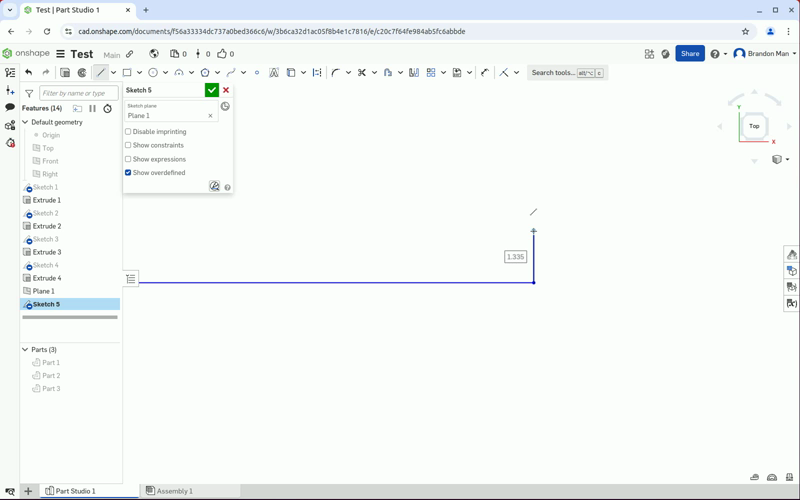
scroll(-6)
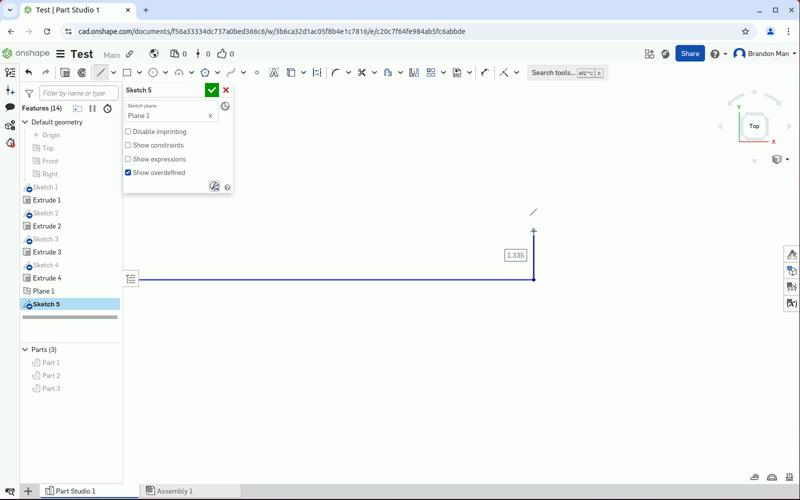
scroll(-6)
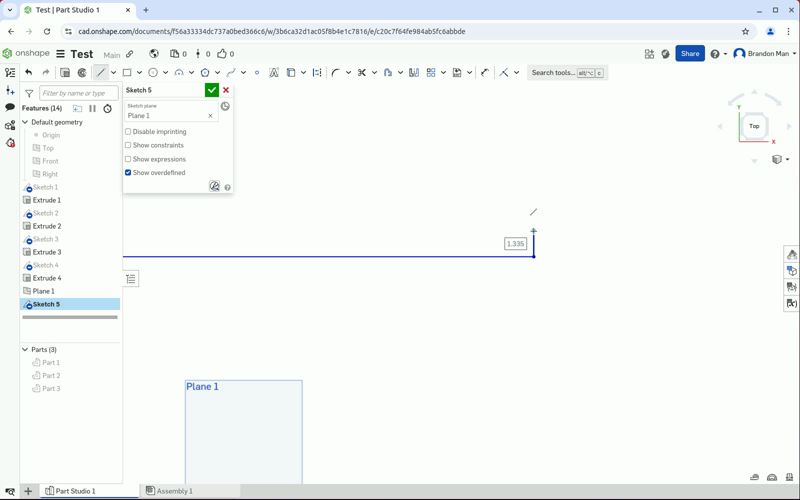
scroll(-6)
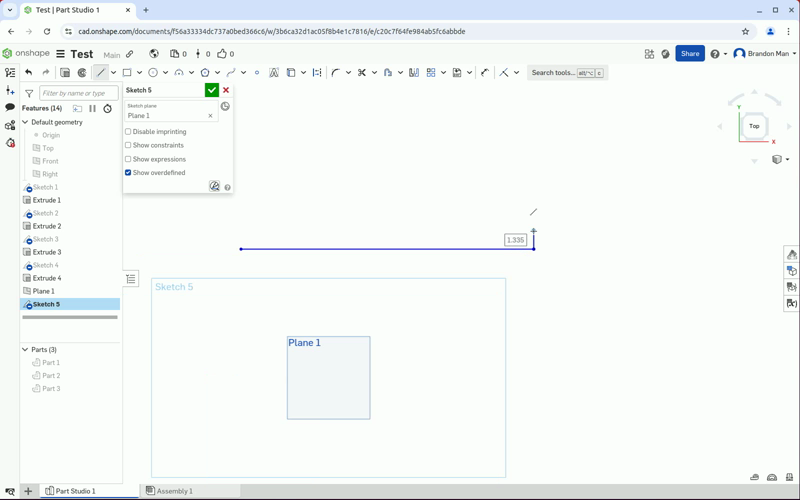
scroll(-6)
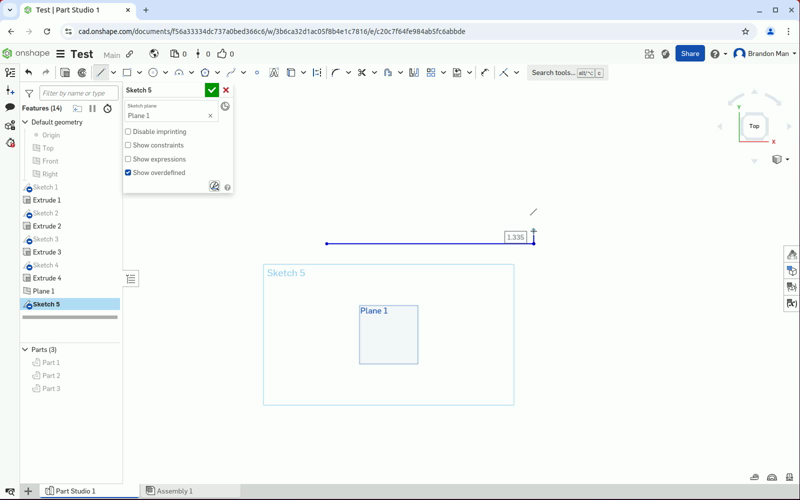
scroll(-6)
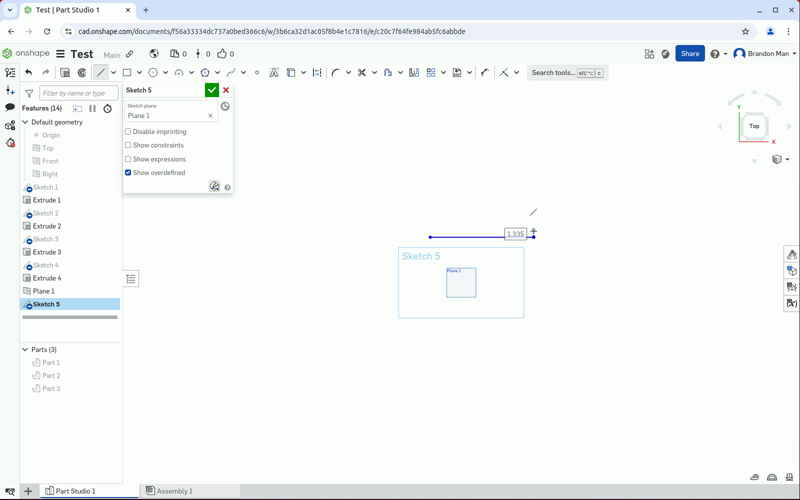
key_up(shift)
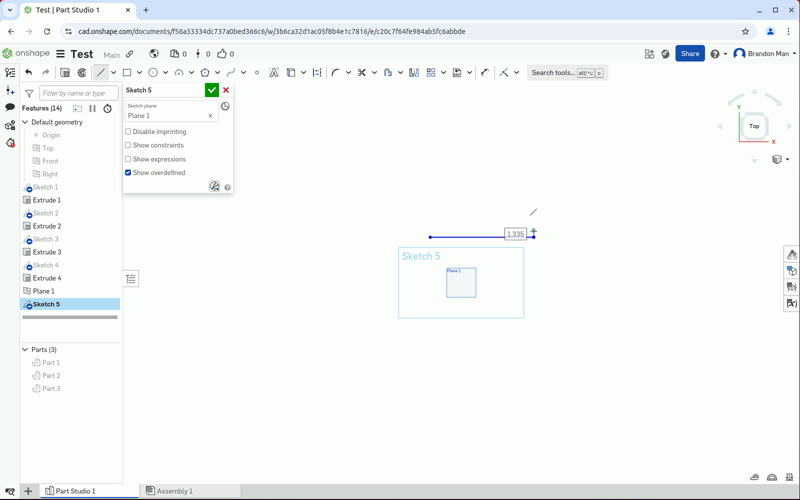
key_down(shift)
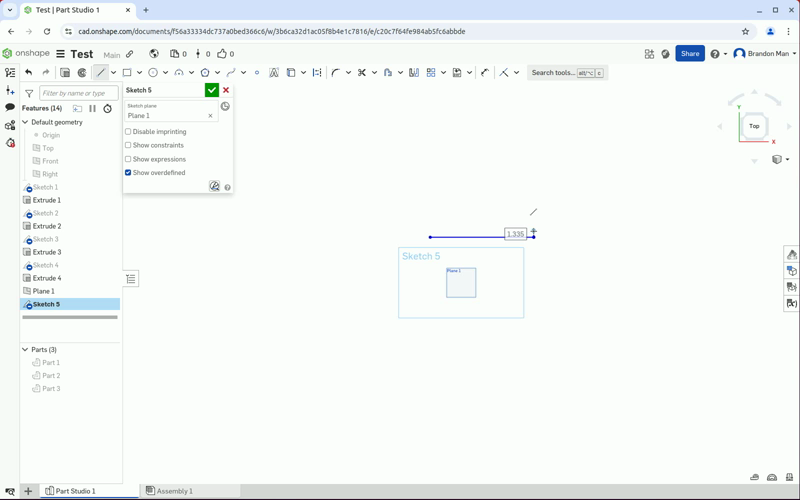
mouse_move(430, 230)
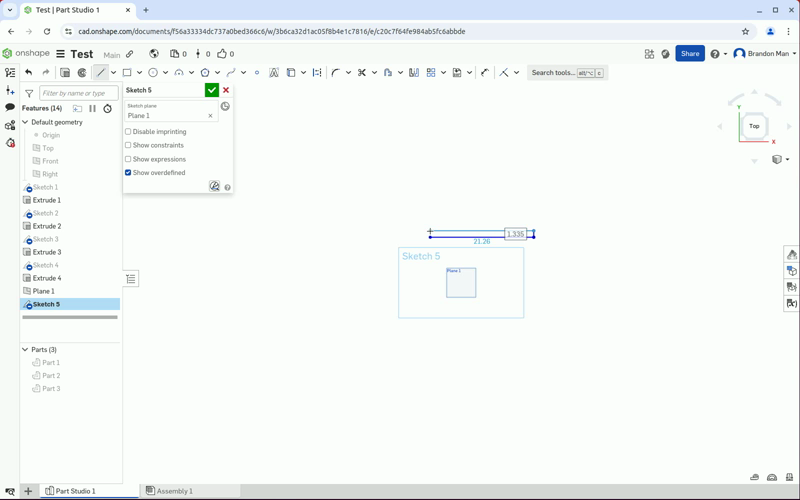
click(430, 230)
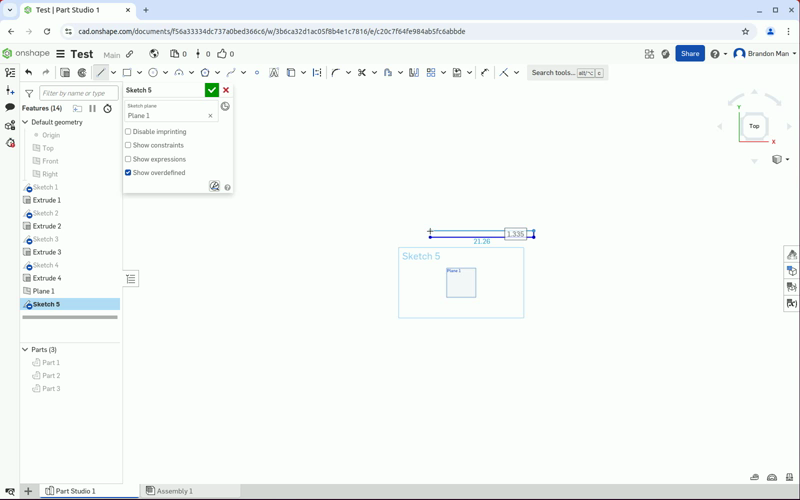
key_up(shift)
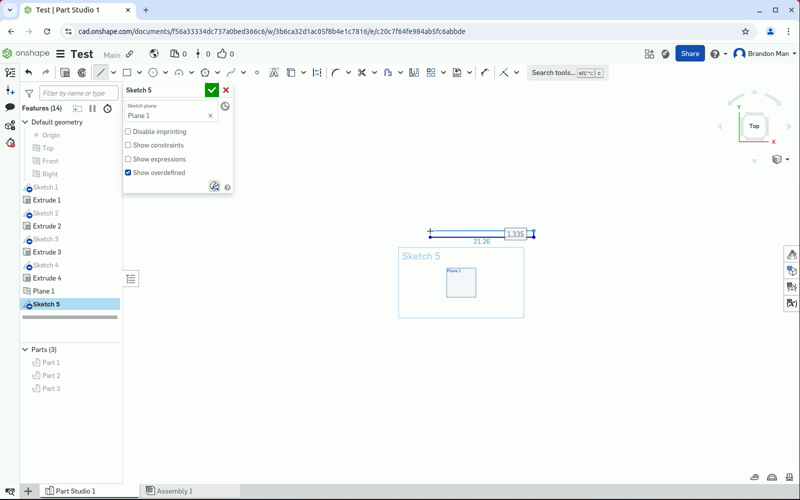
mouse_move(460, 230)
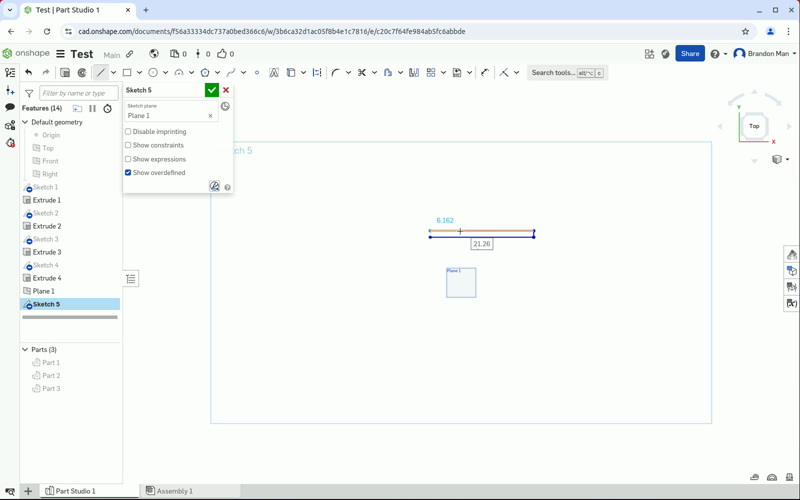
key_down(shift)
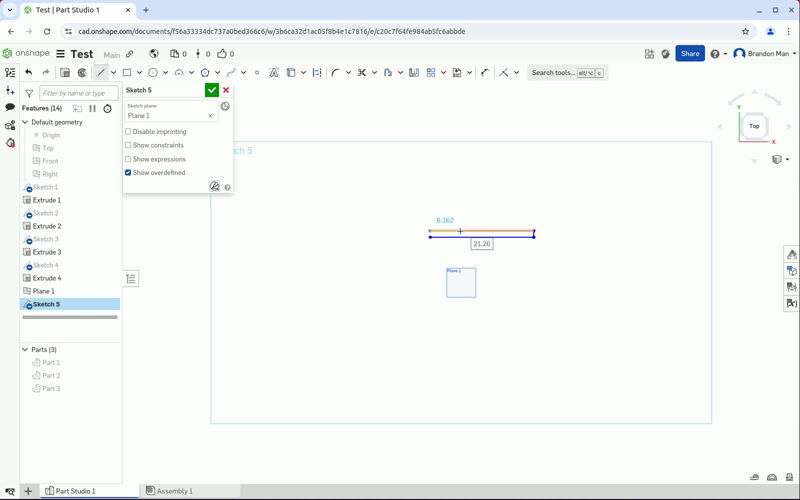
mouse_move(430, 237)
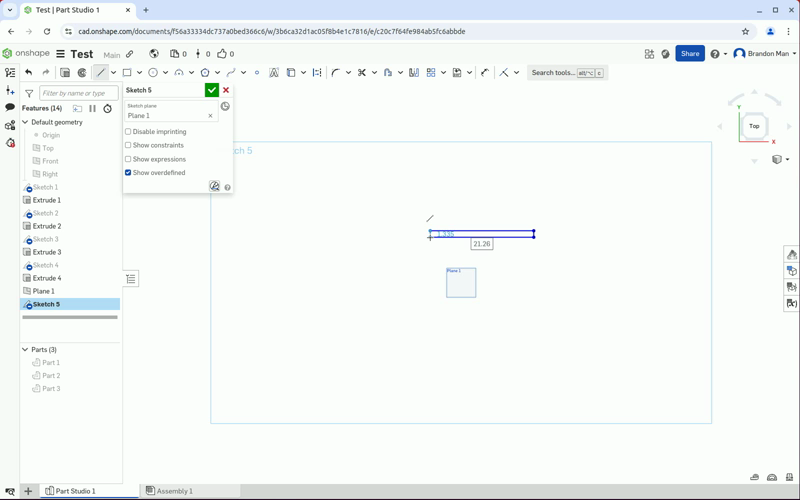
scroll(6)
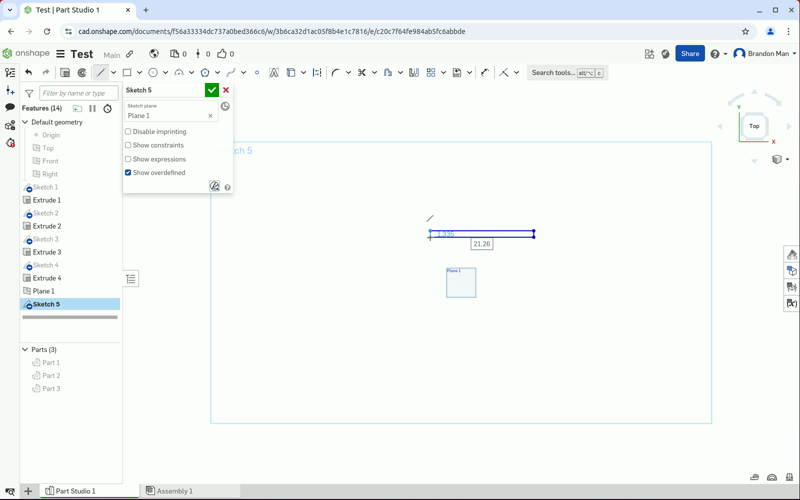
scroll(6)
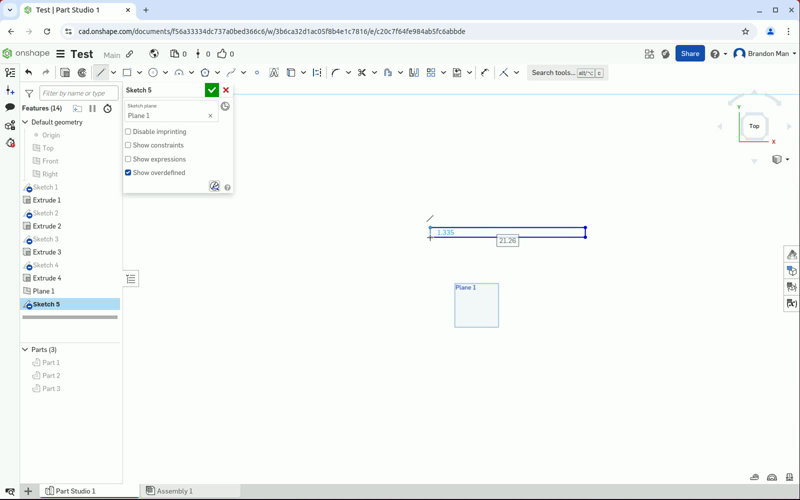
scroll(6)
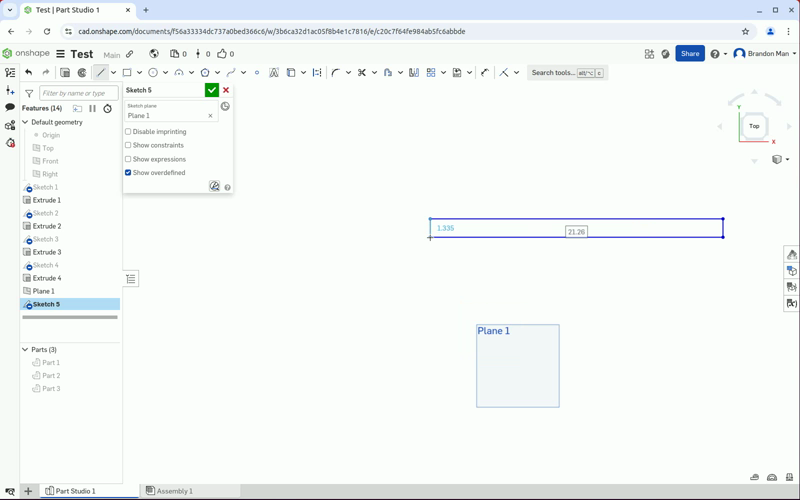
scroll(6)
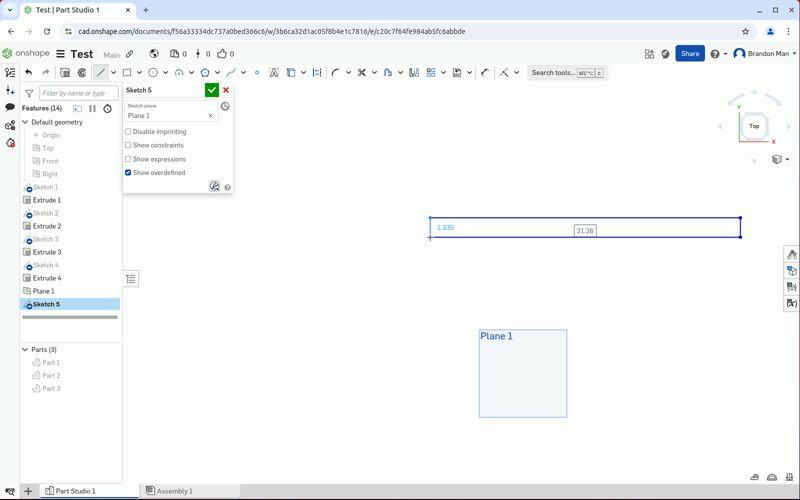
scroll(6)
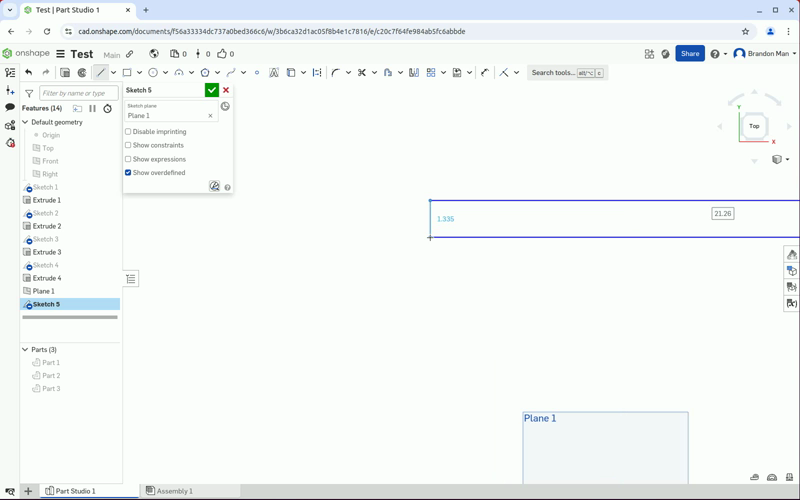
scroll(6)
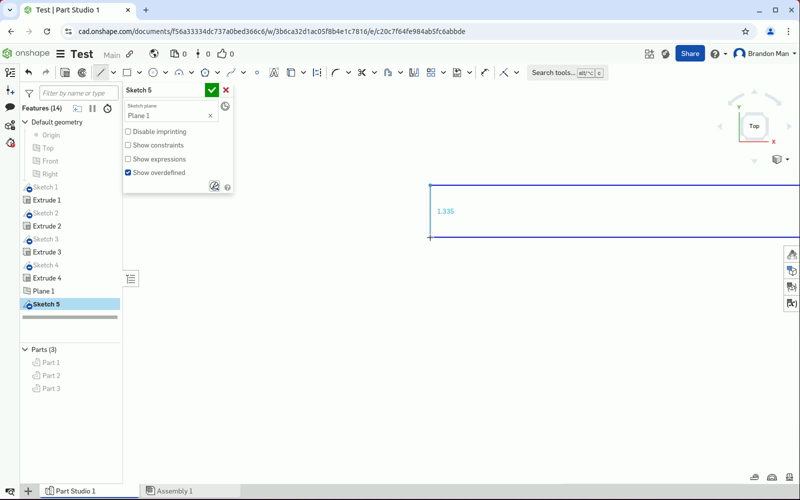
scroll(6)
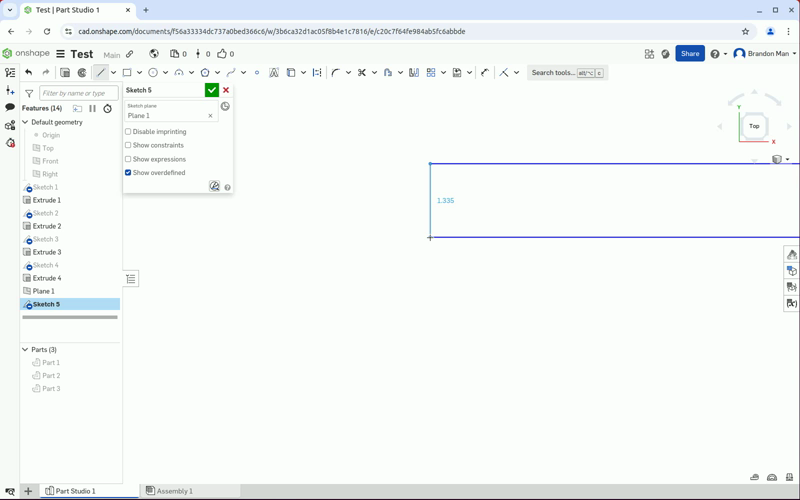
key_up(shift)
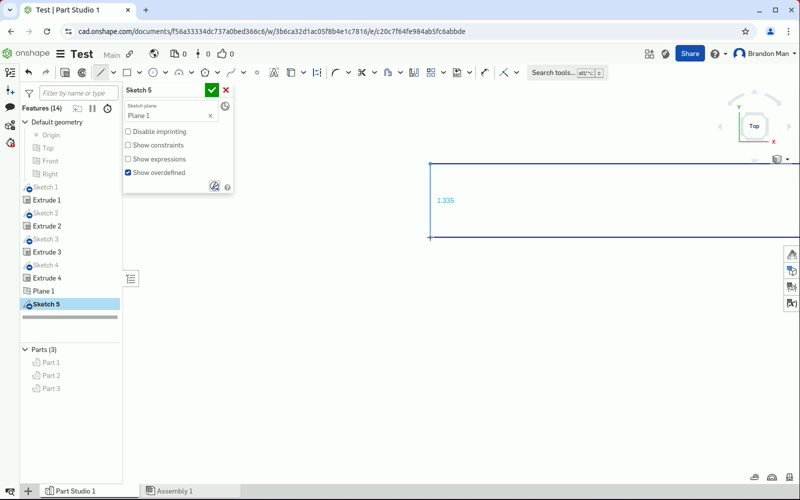
click(430, 237)
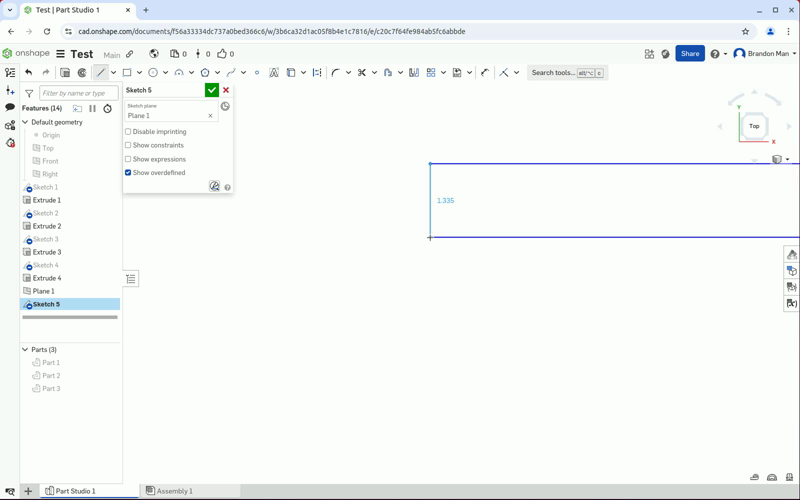
scroll(-6)
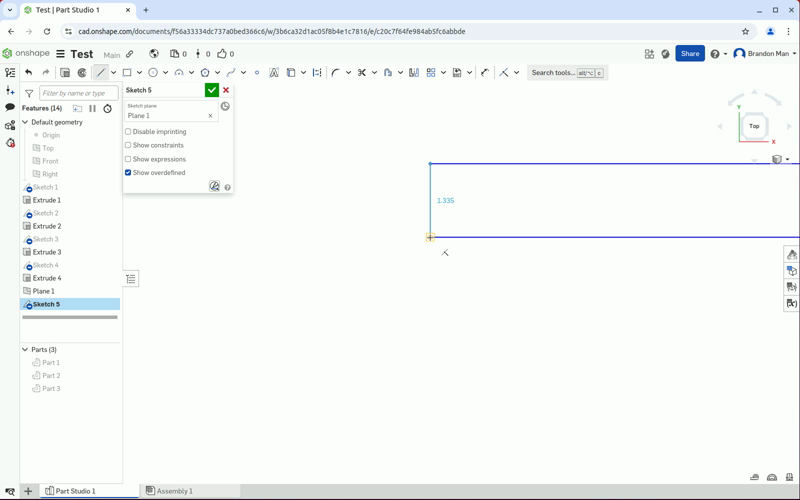
scroll(-6)
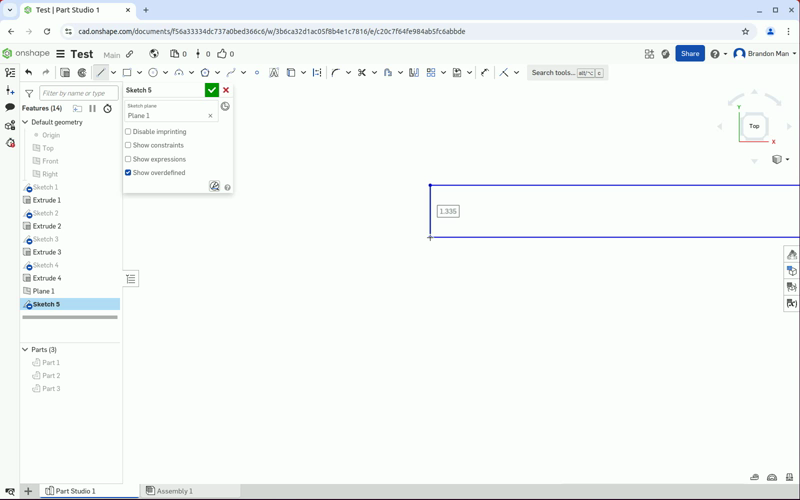
scroll(-6)
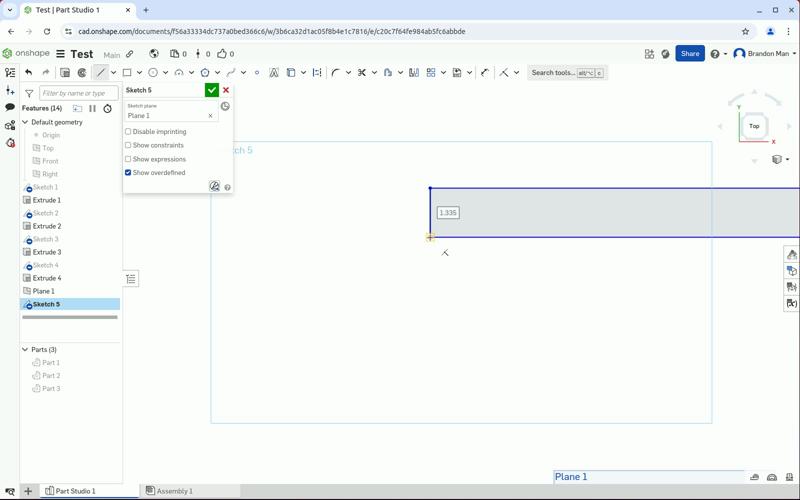
scroll(-6)
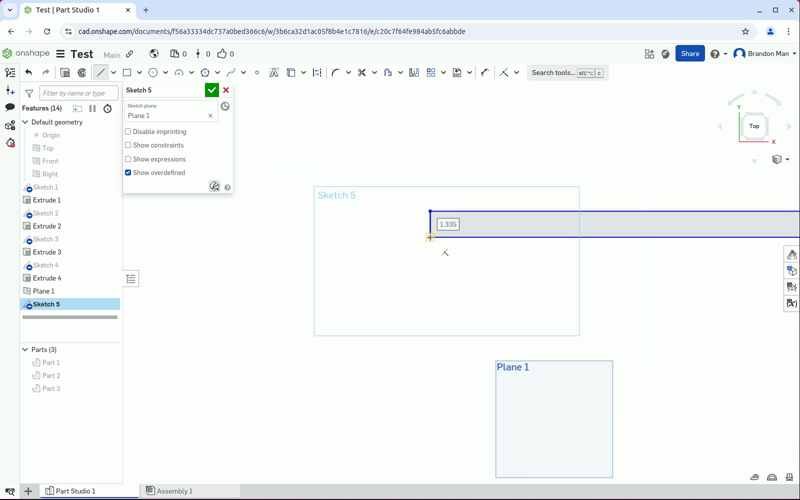
scroll(-6)
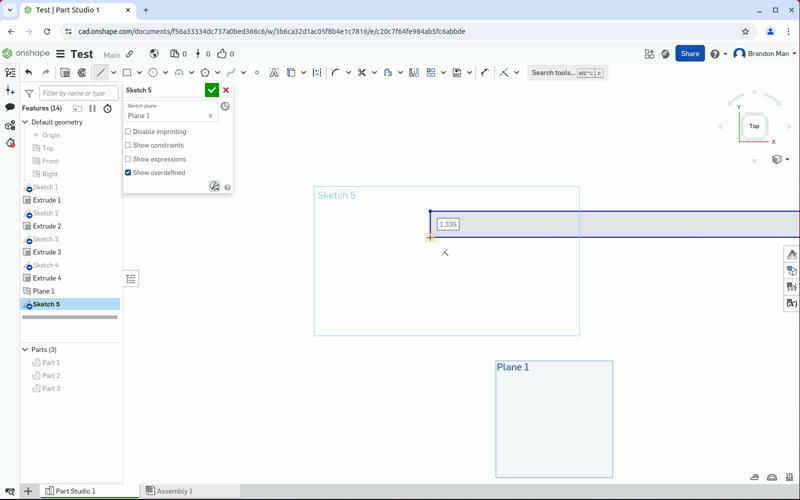
scroll(-6)
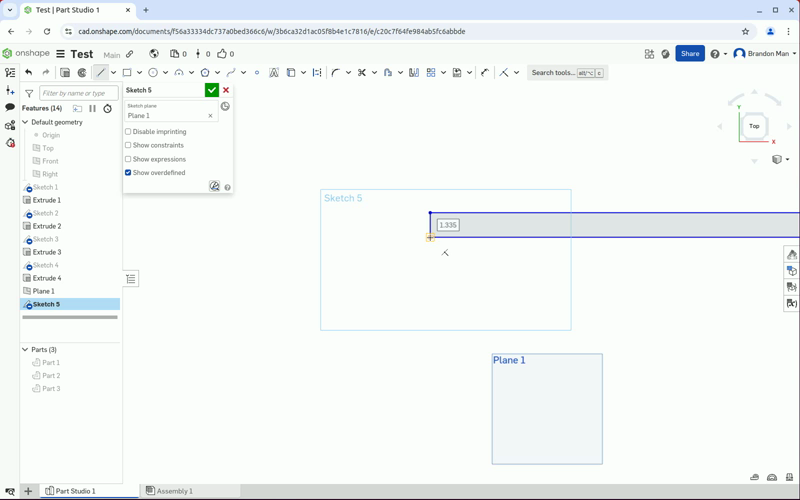
scroll(-6)
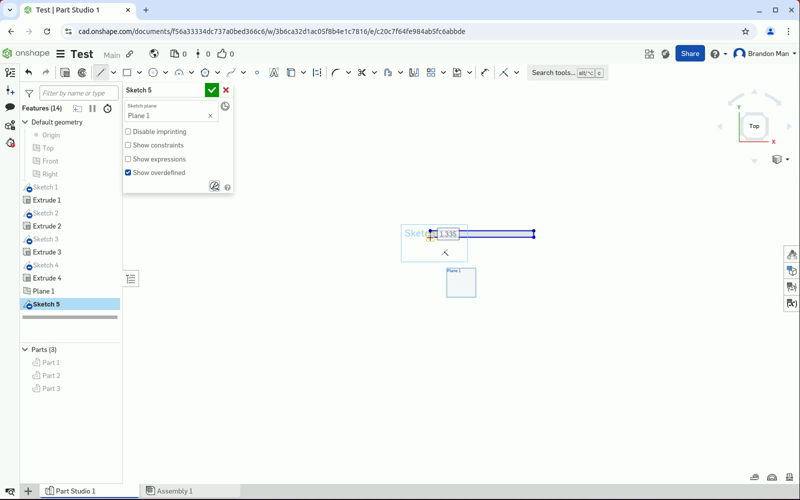
key(esc)
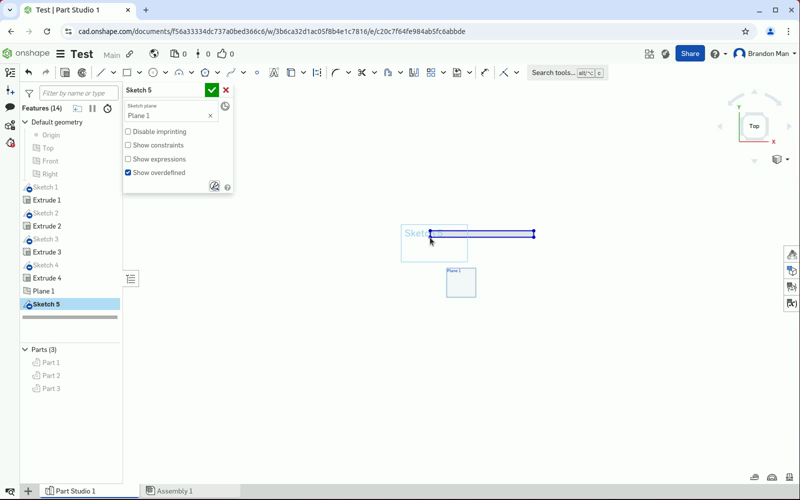
mouse_move(490, 233)
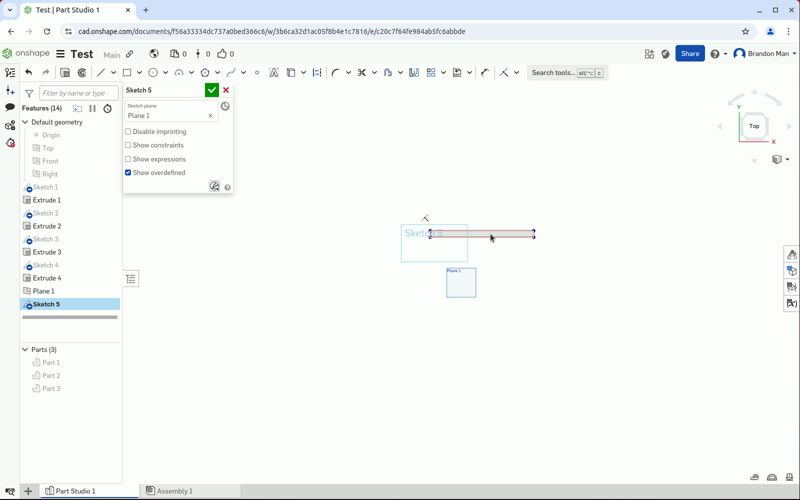
scroll(6)
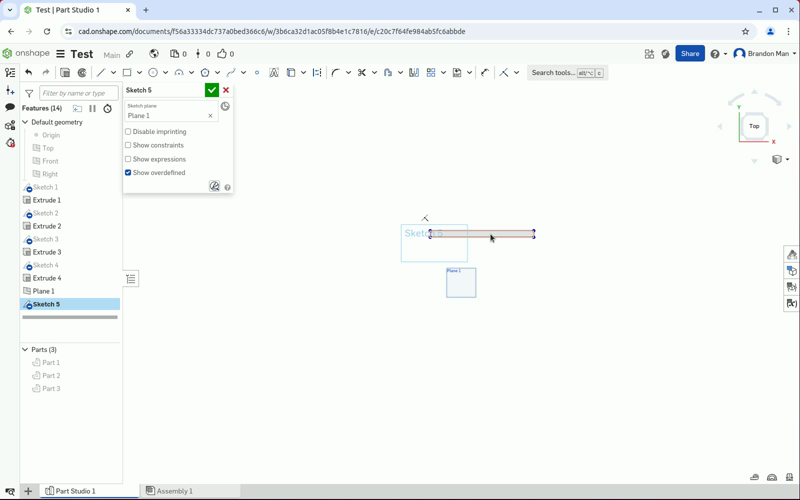
scroll(6)
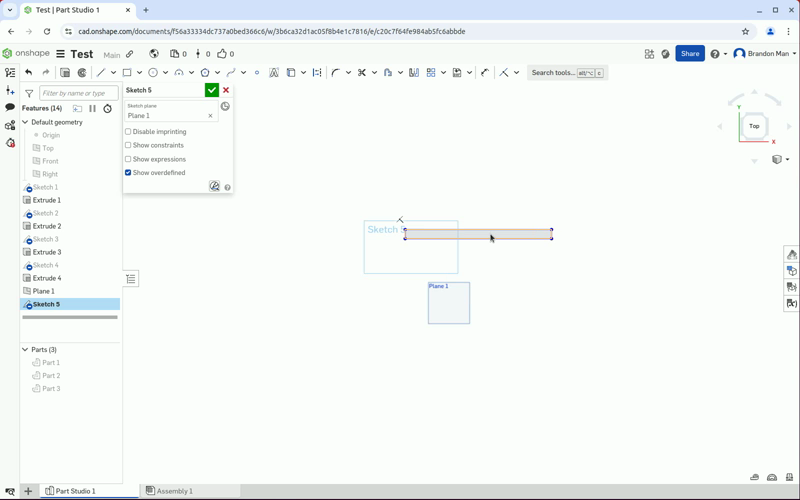
scroll(6)
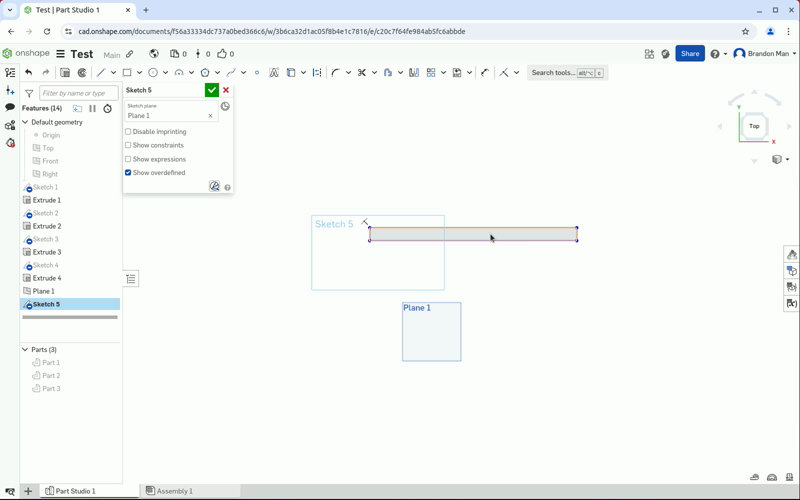
scroll(6)
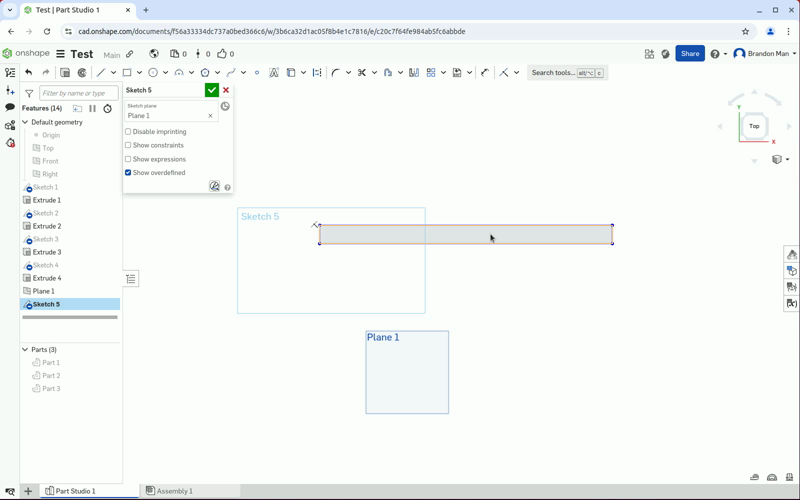
scroll(6)
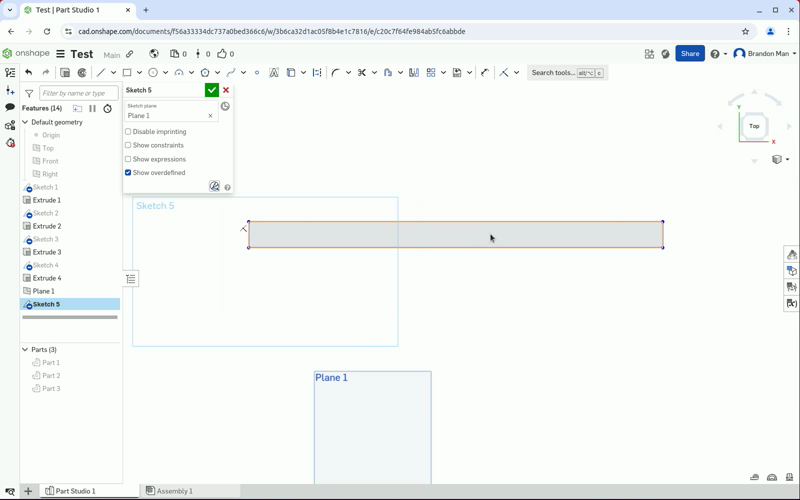
scroll(6)
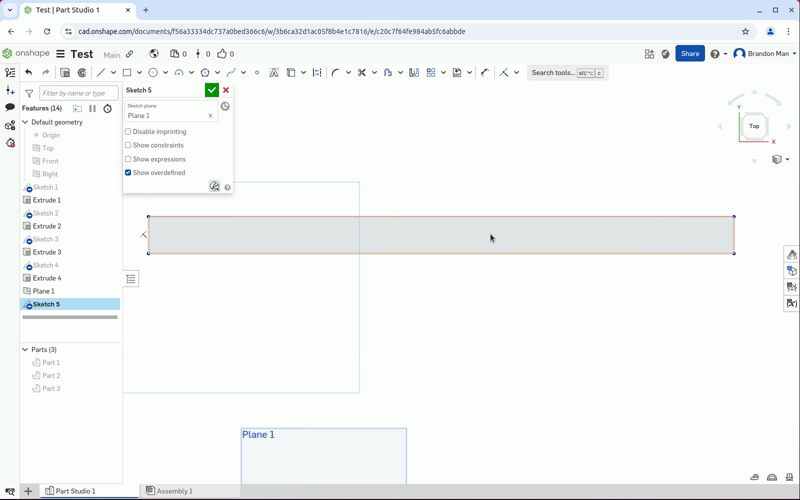
scroll(6)
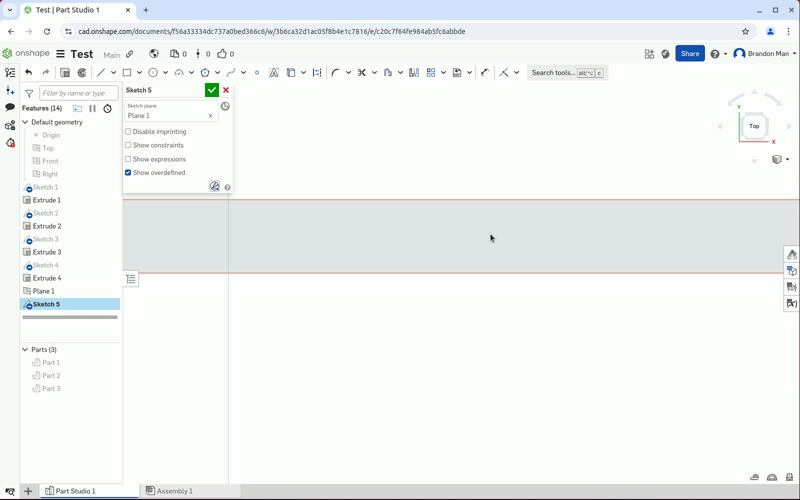
click(490, 233)
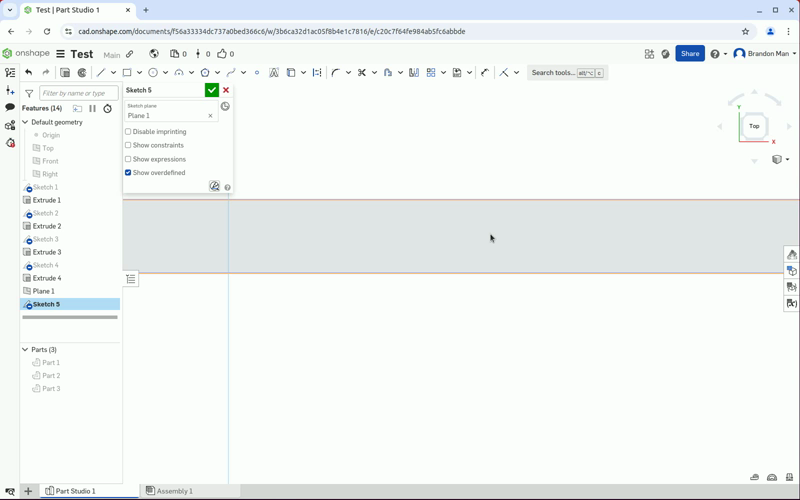
scroll(-6)
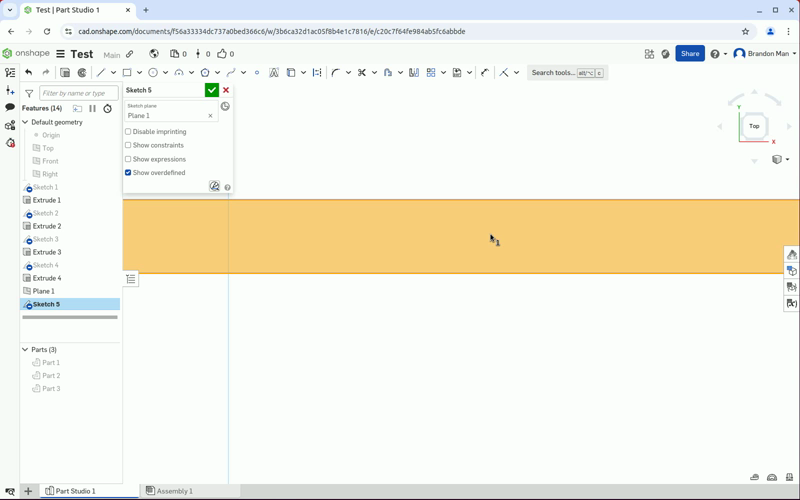
scroll(-6)
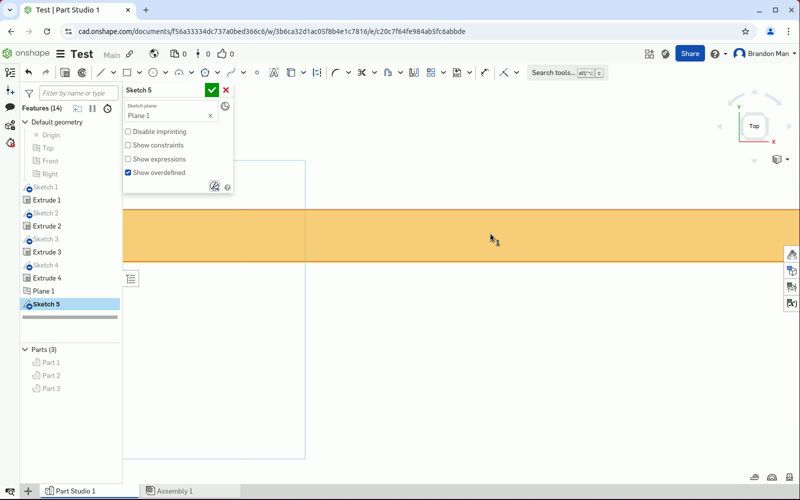
scroll(-6)
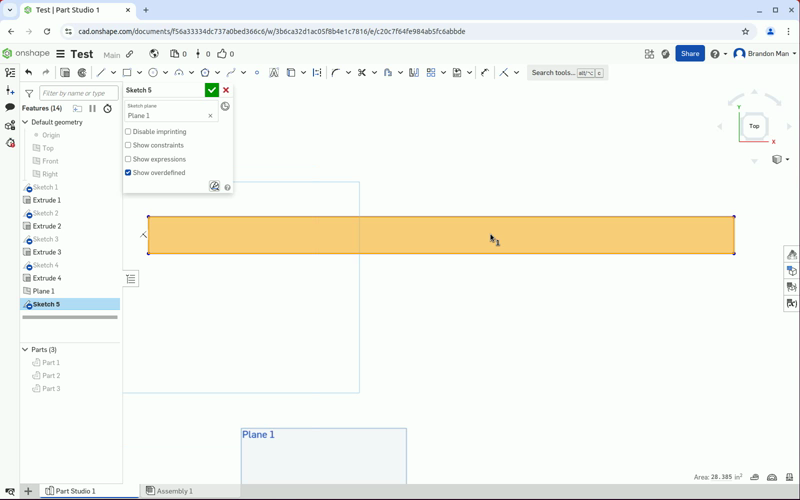
scroll(-6)
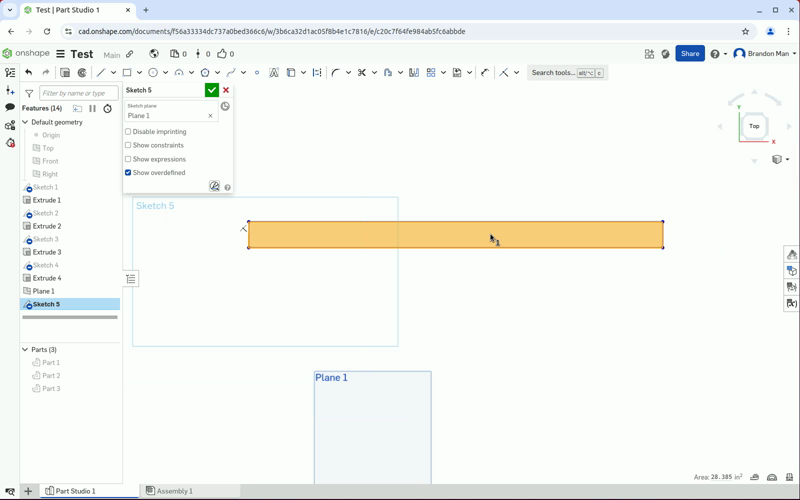
scroll(-6)
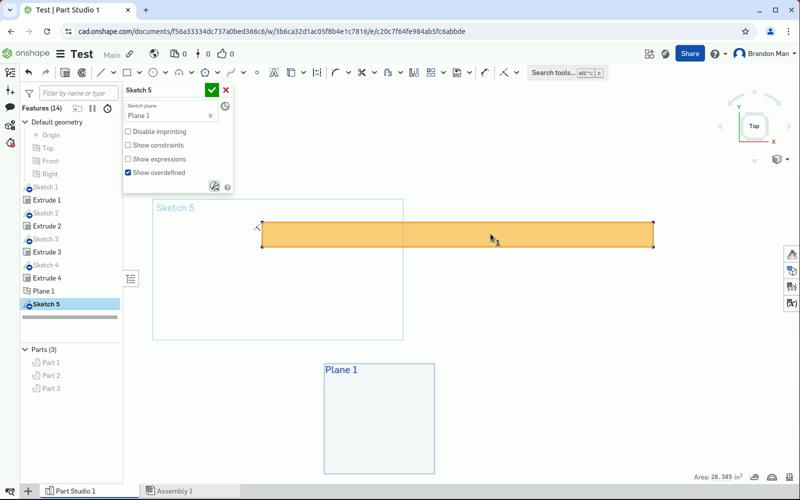
scroll(-6)
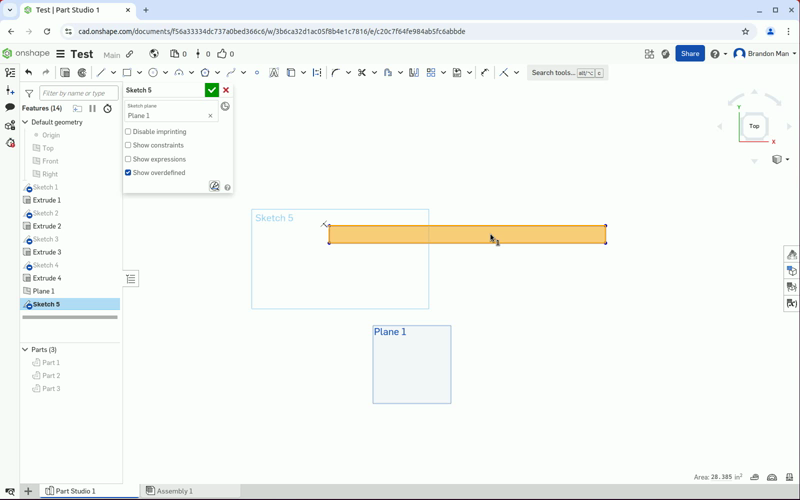
scroll(-6)
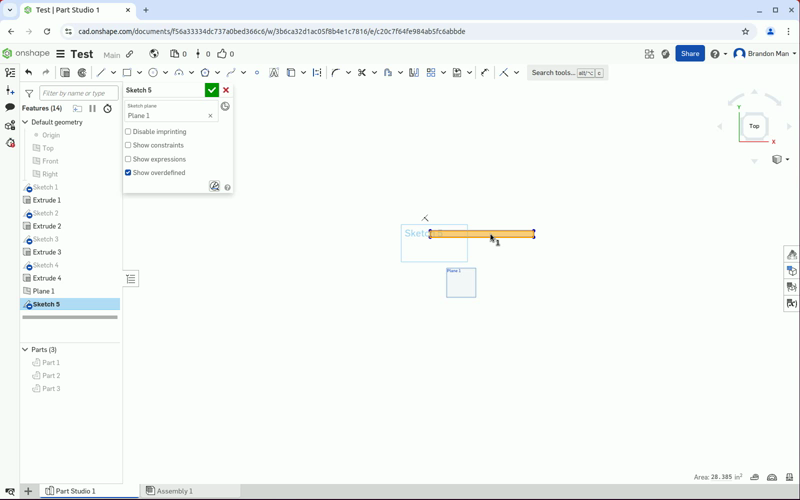
mouse_move(73, 352)
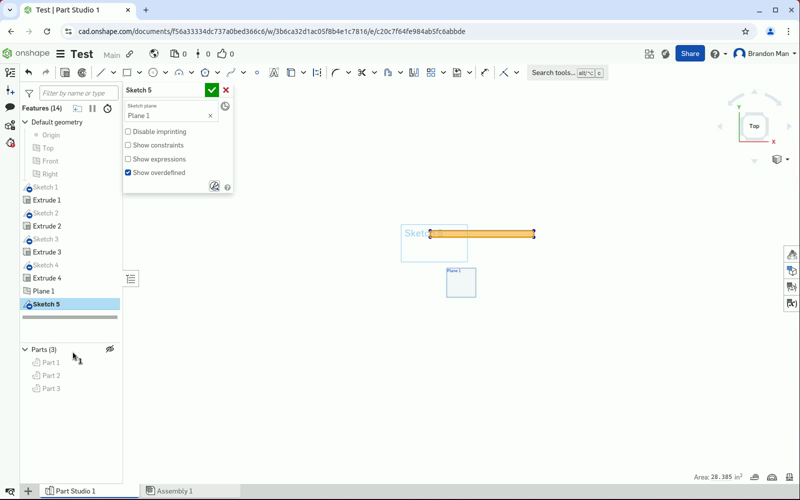
key(shift+y)
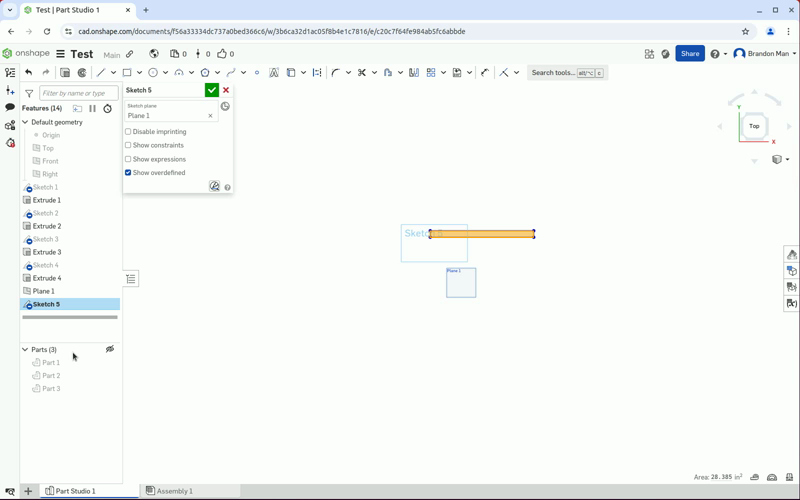
key(shift+e)
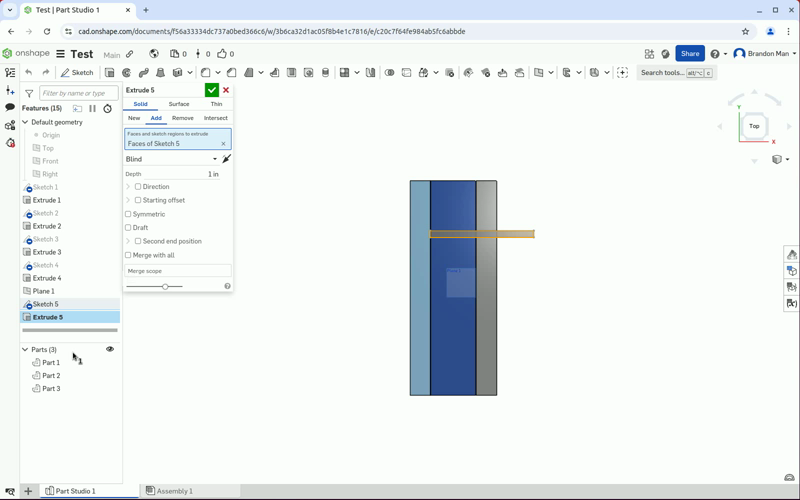
mouse_move(143, 106)
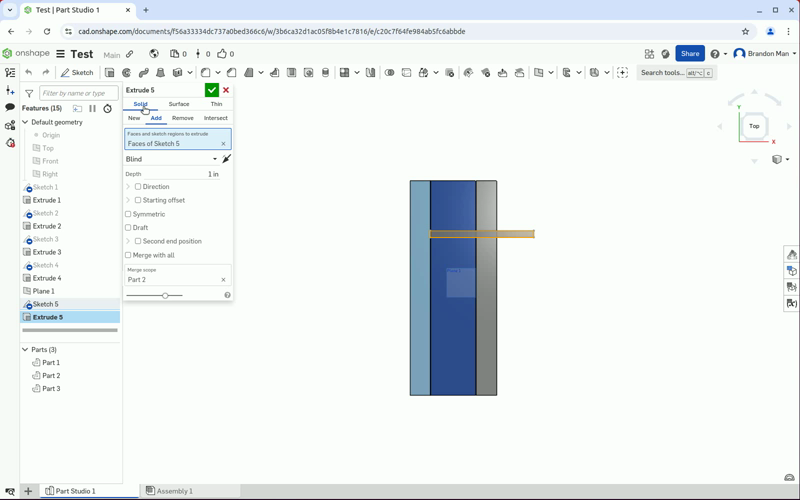
click(143, 106)
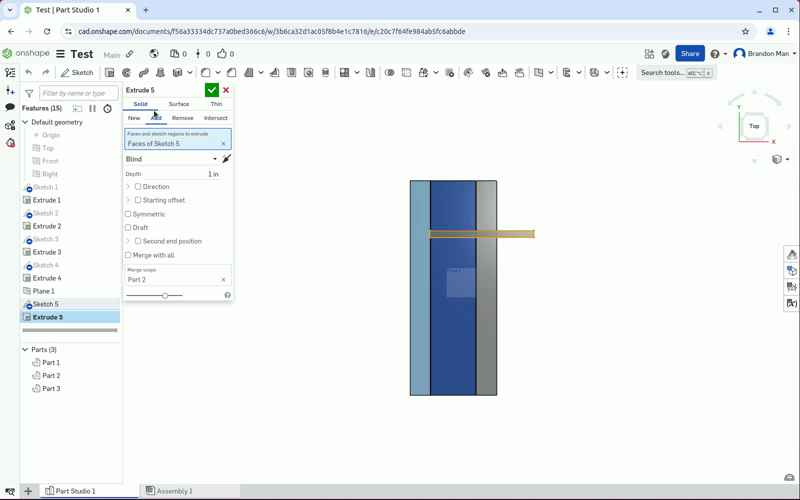
mouse_move(186, 120)
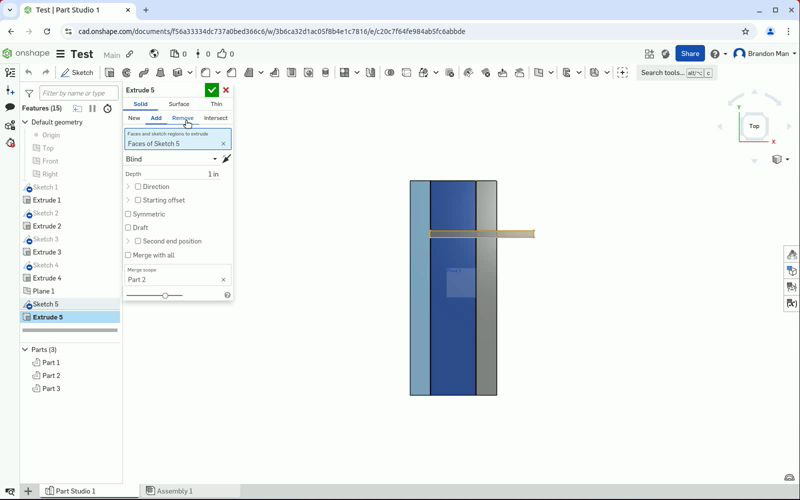
click(186, 120)
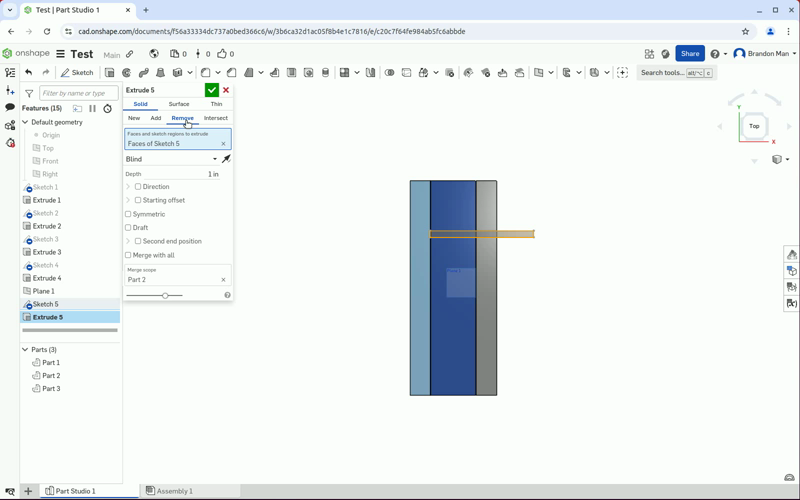
key(tab, 4)
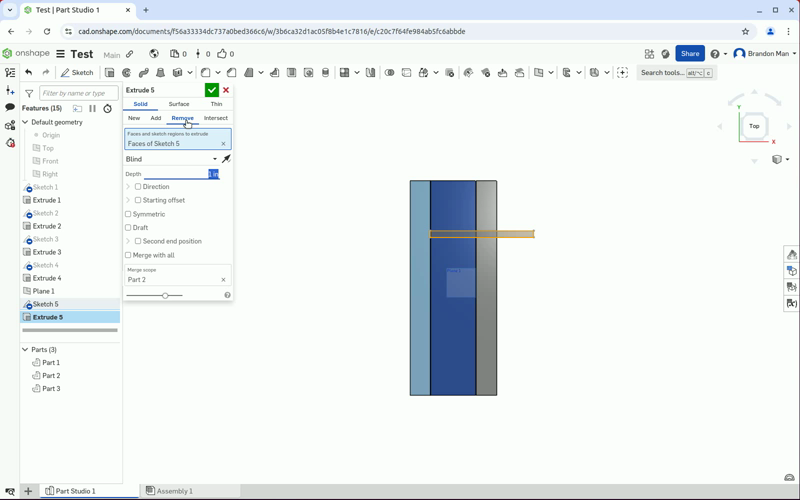
text(1.204)
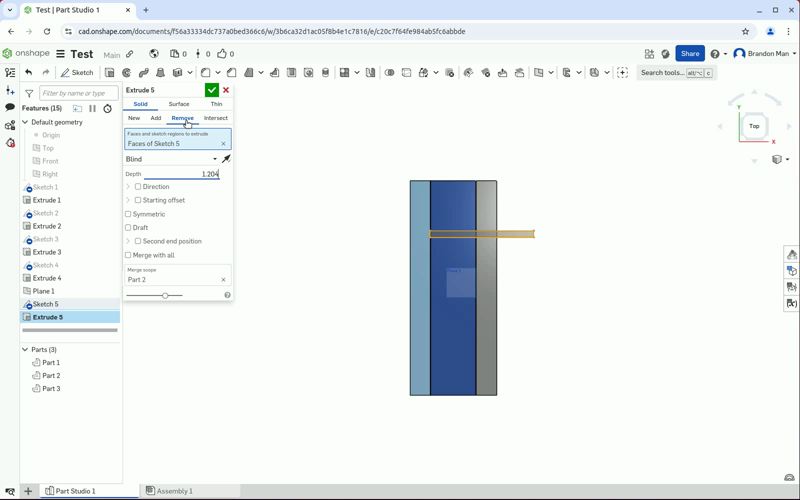
key(tab, 6)
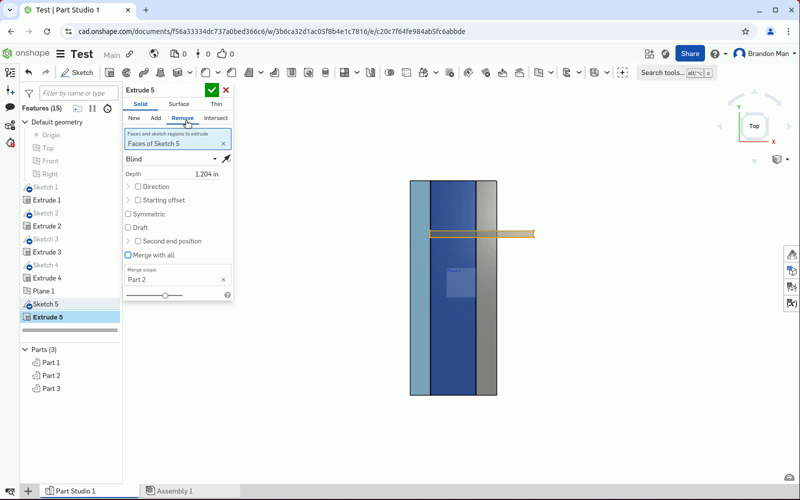
key(space)
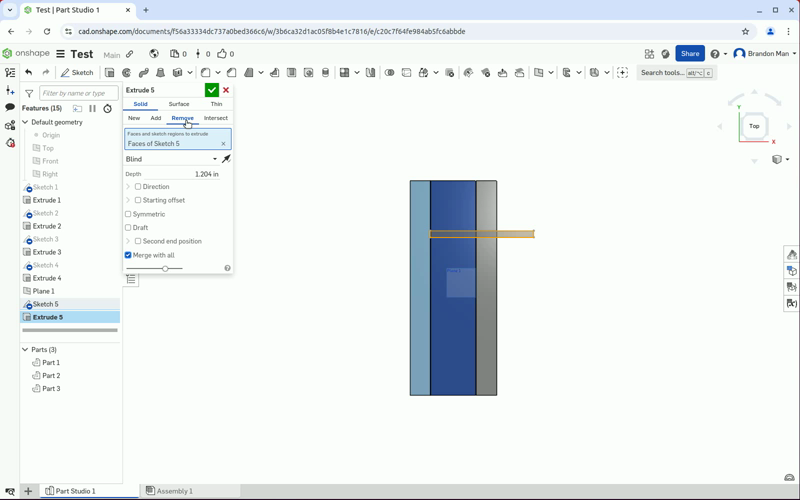
key(enter)
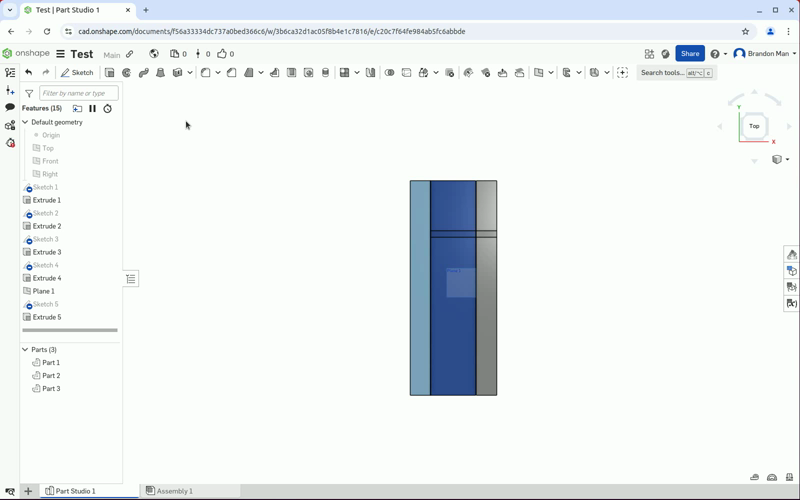
key(shift+h)
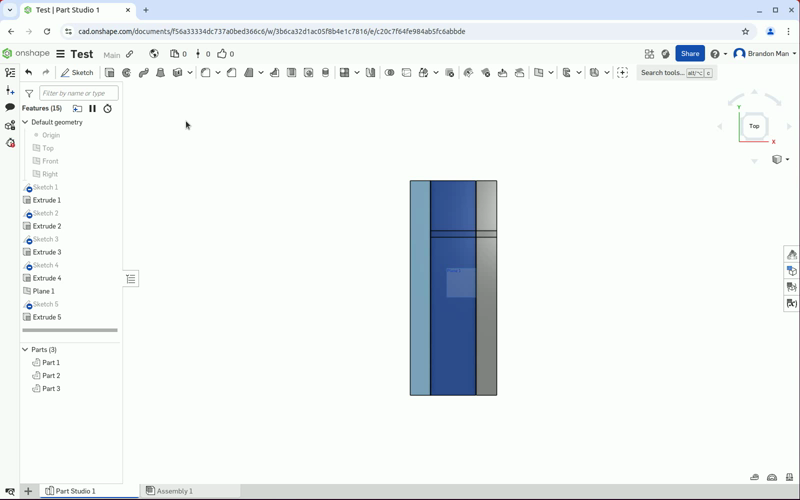
key(shift+h)
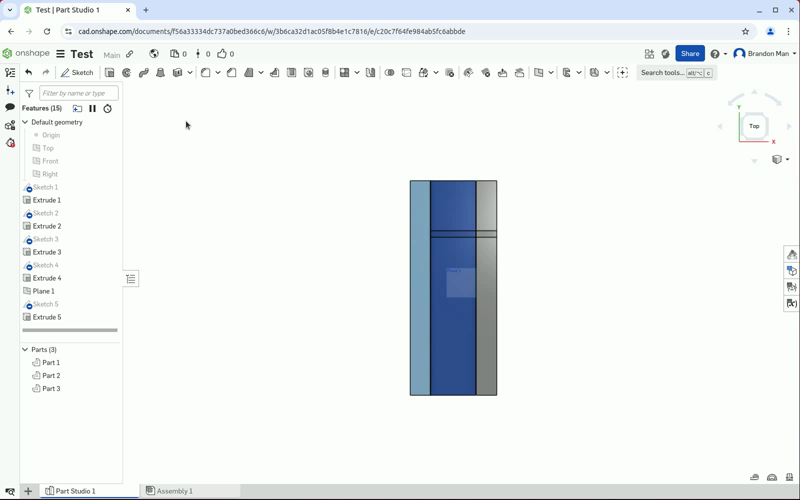
mouse_move(73, 189)
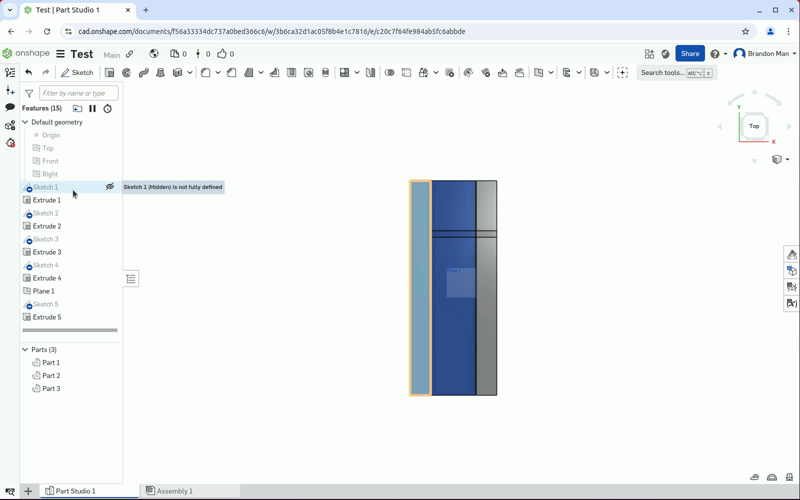
click(73, 189)
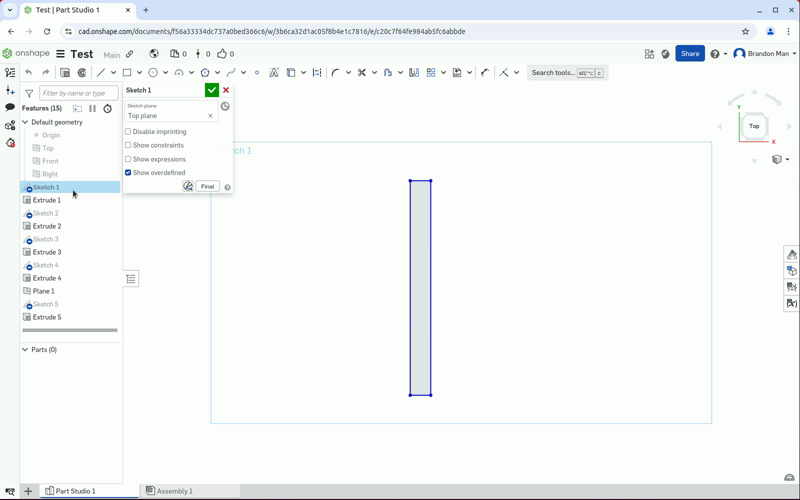
mouse_move(229, 92)
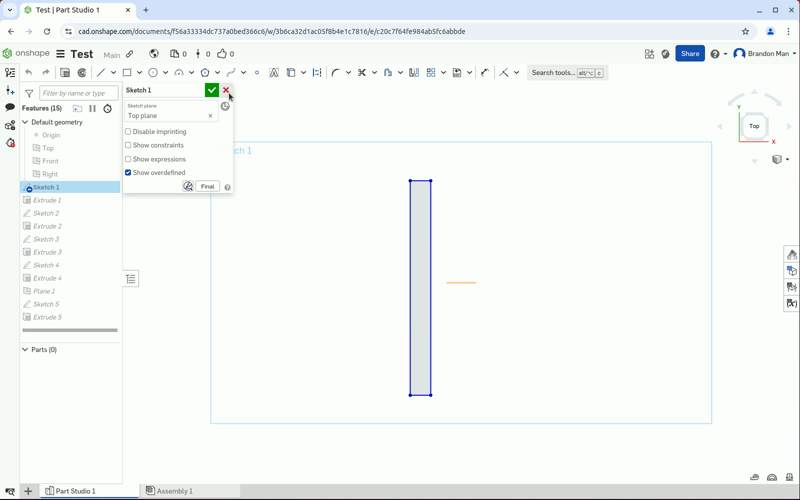
click(229, 92)
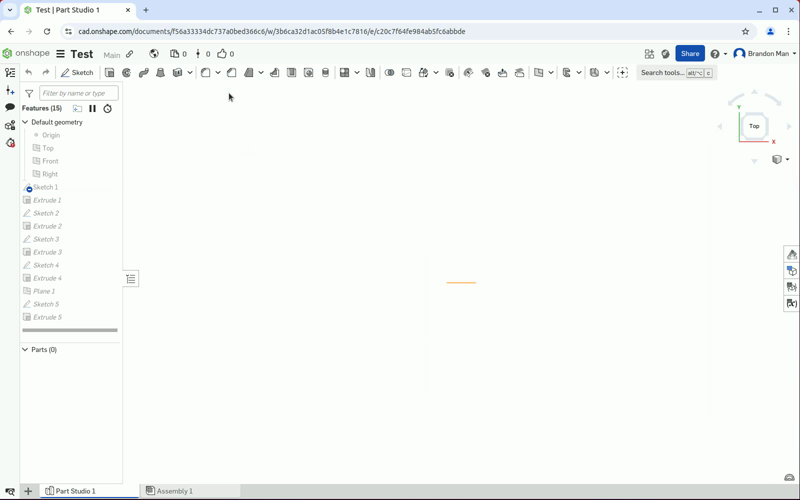
key(shift+s)
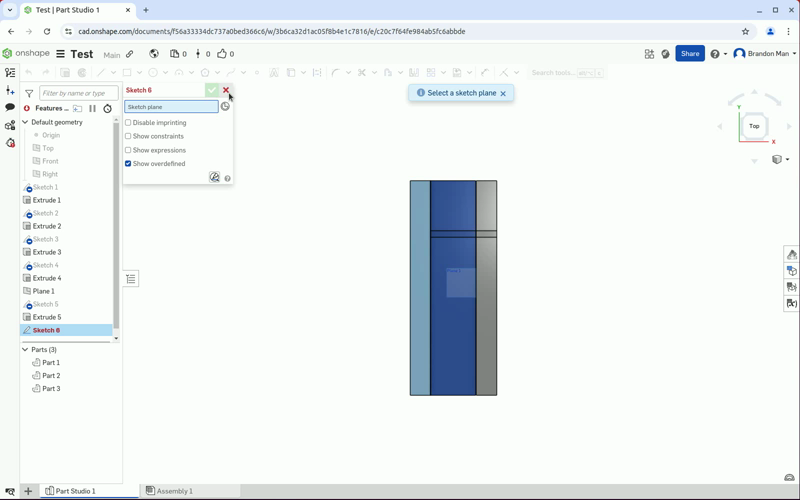
mouse_move(69, 293)
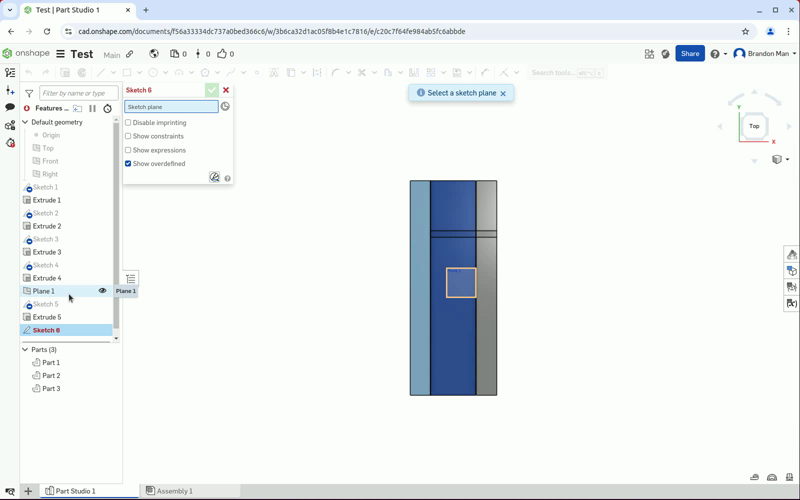
click(69, 293)
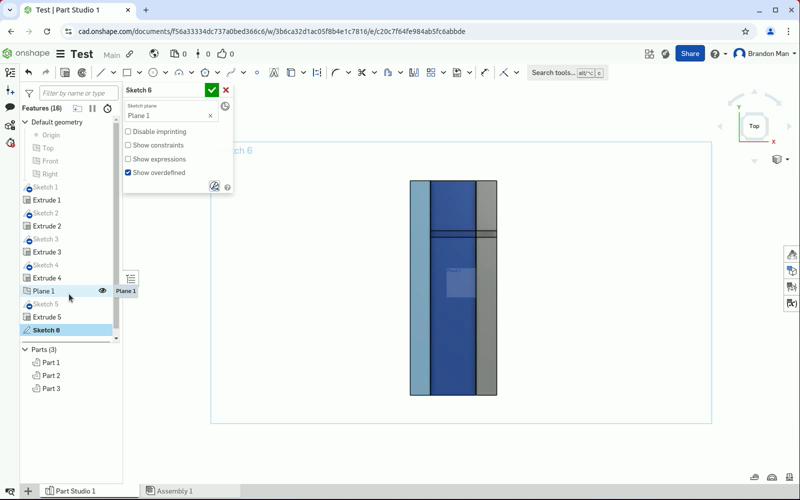
mouse_move(73, 352)
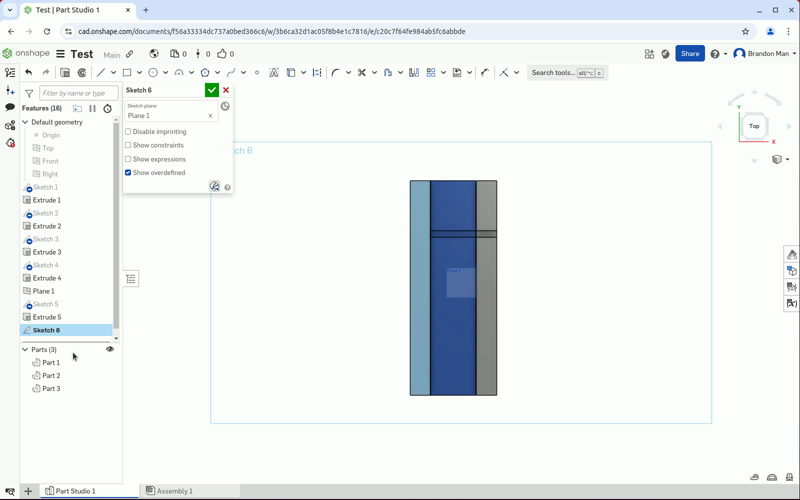
key(y)
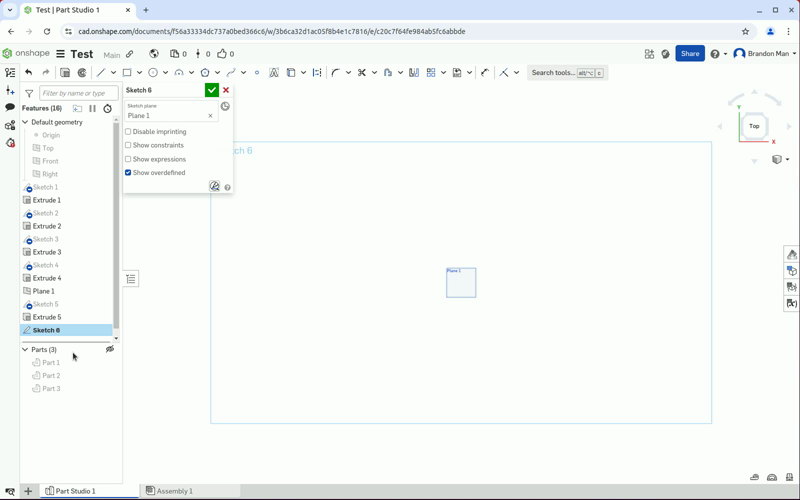
key(l)
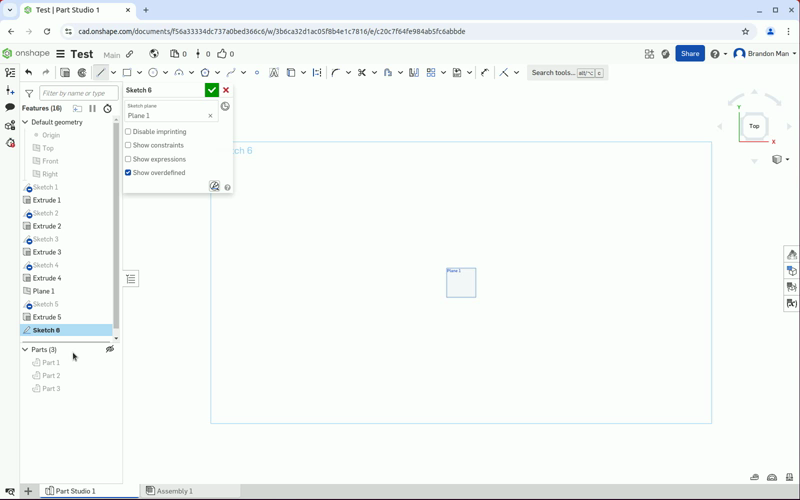
key_down(shift)
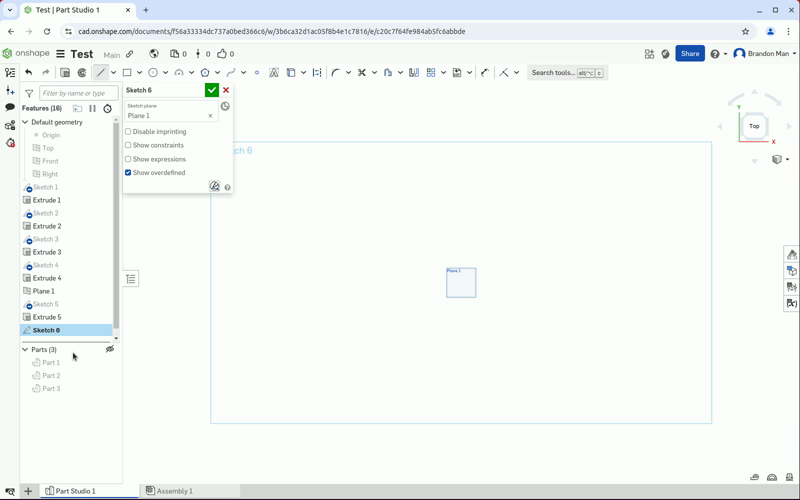
mouse_move(410, 237)
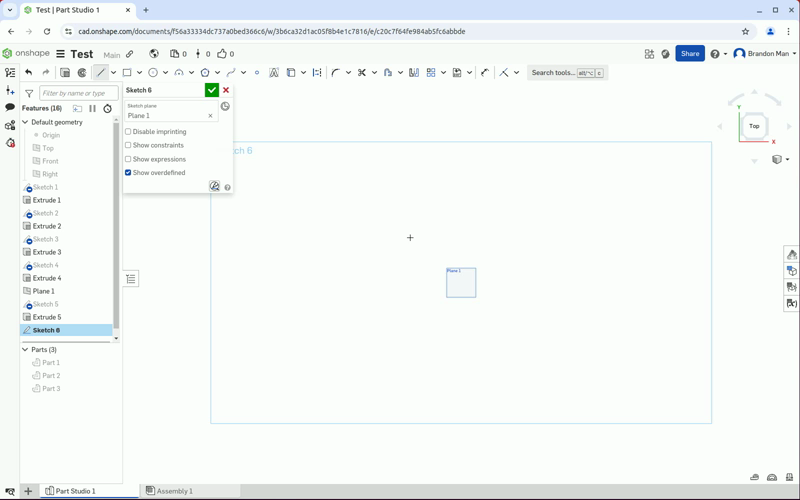
click(410, 237)
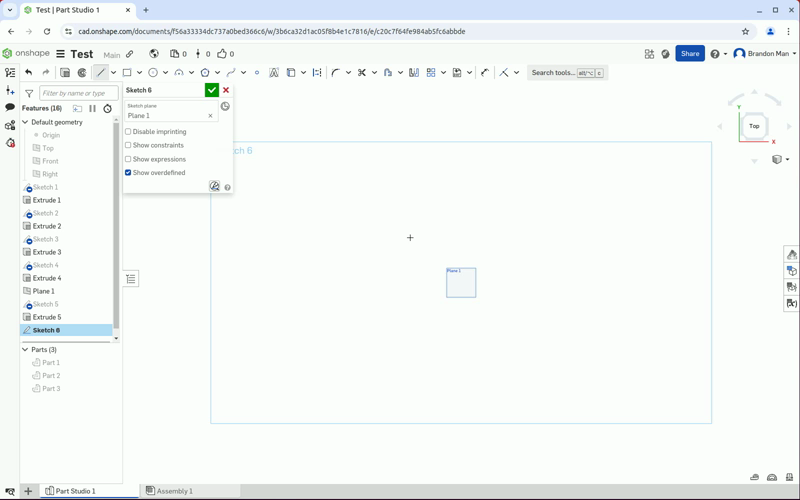
key_up(shift)
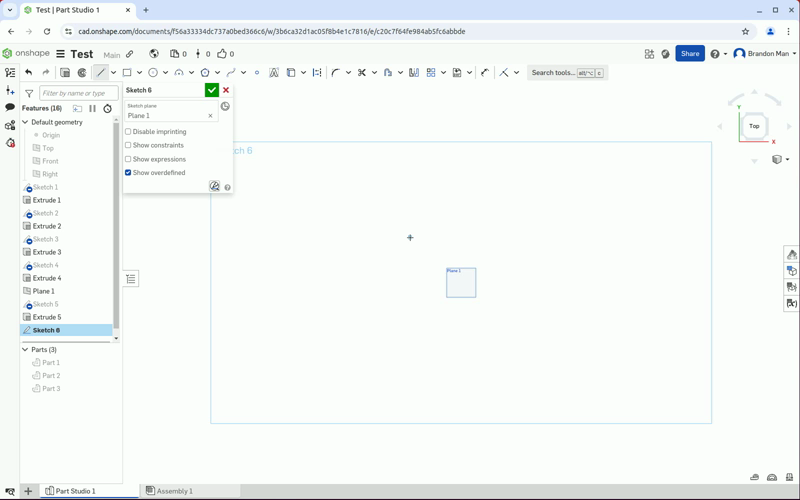
key_down(shift)
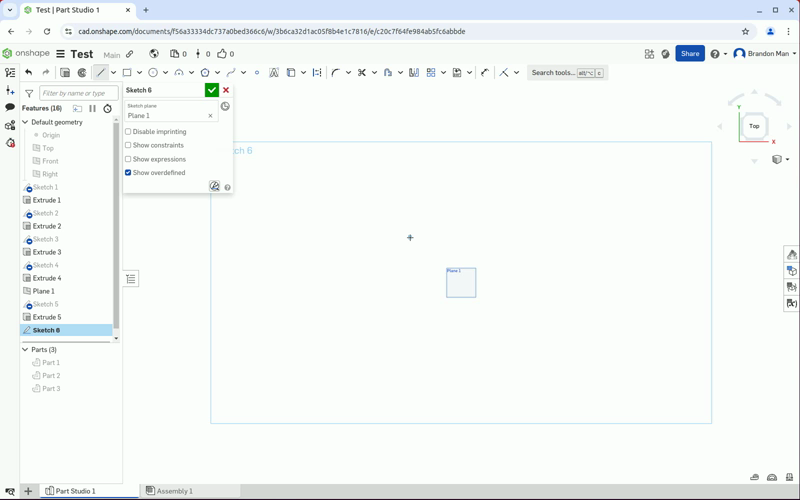
mouse_move(440, 237)
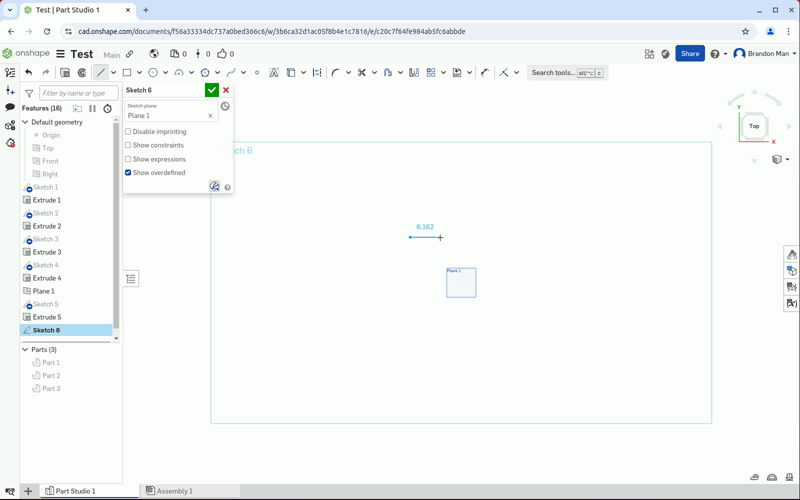
mouse_move(431, 237)
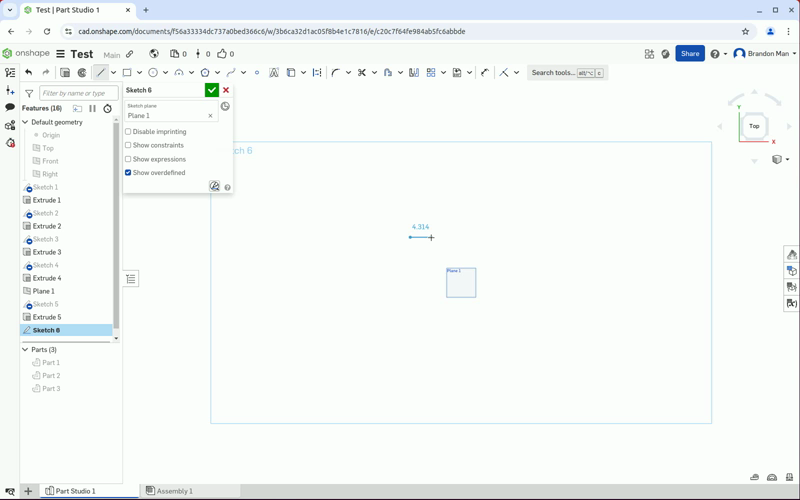
click(431, 237)
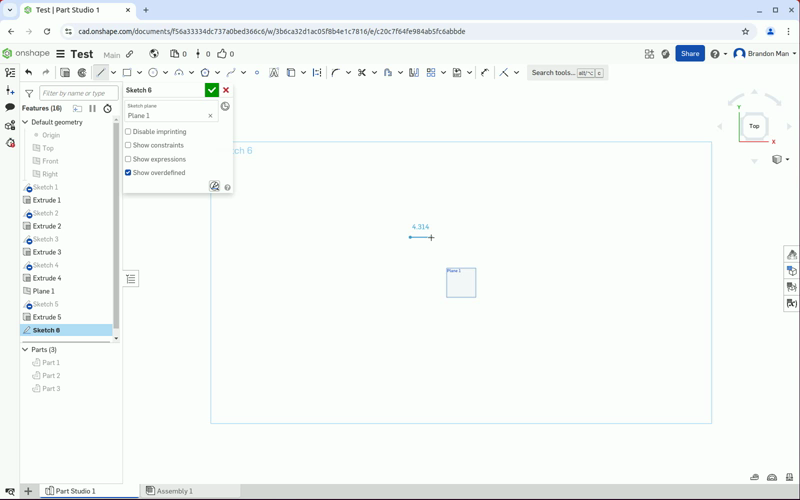
key_up(shift)
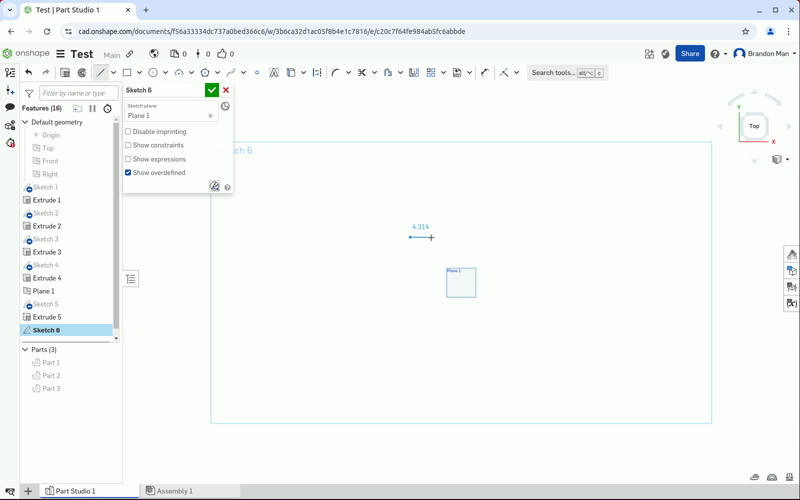
key_down(shift)
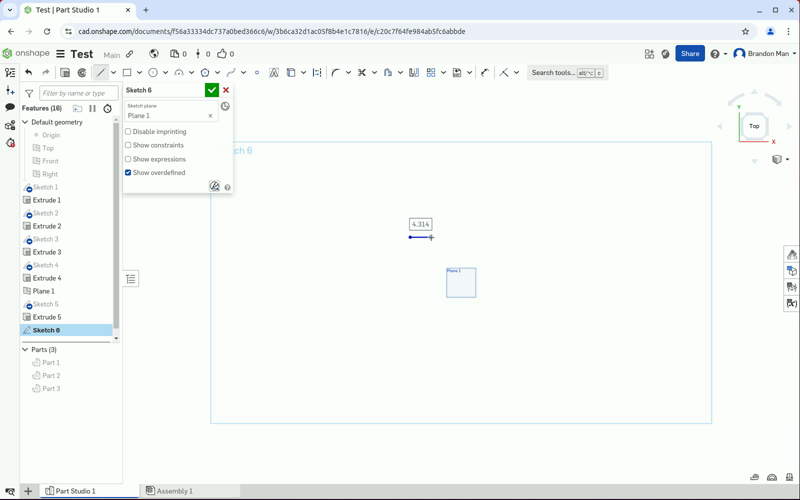
mouse_move(461, 237)
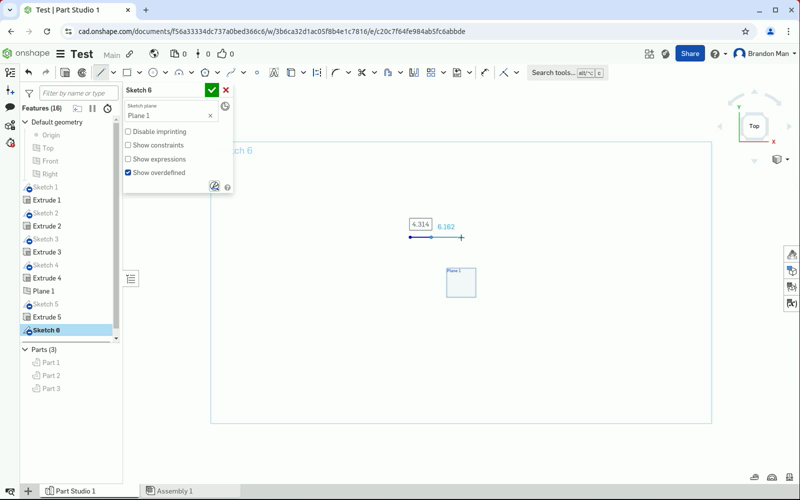
mouse_move(431, 230)
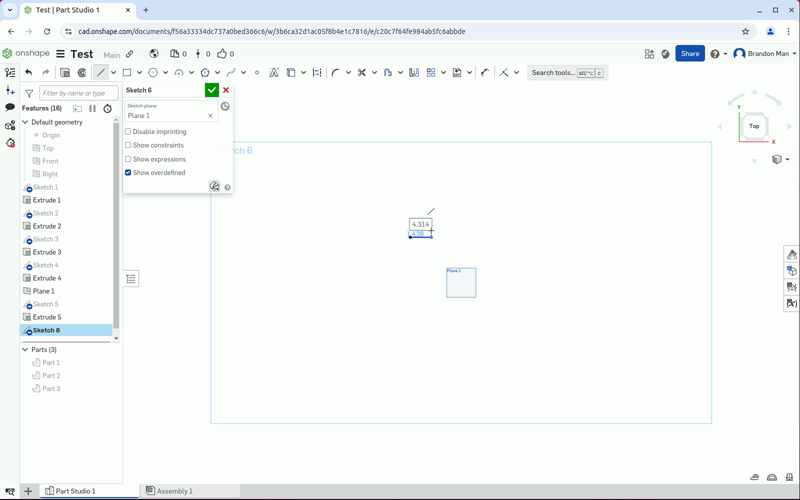
scroll(6)
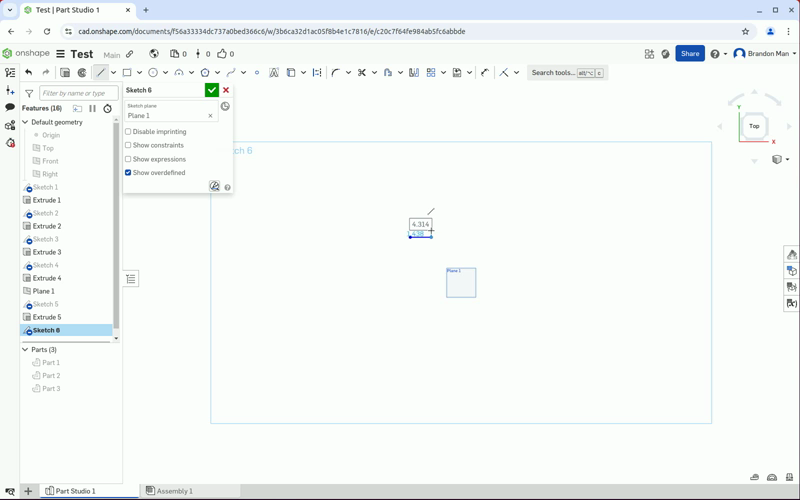
scroll(6)
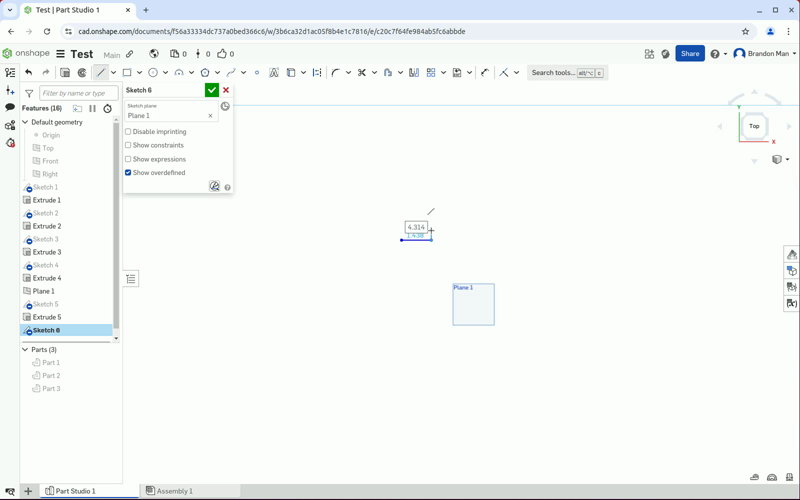
scroll(6)
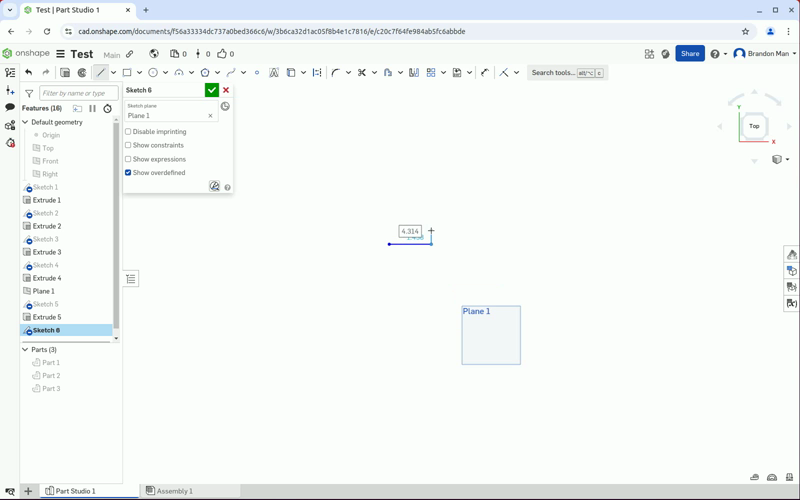
scroll(6)
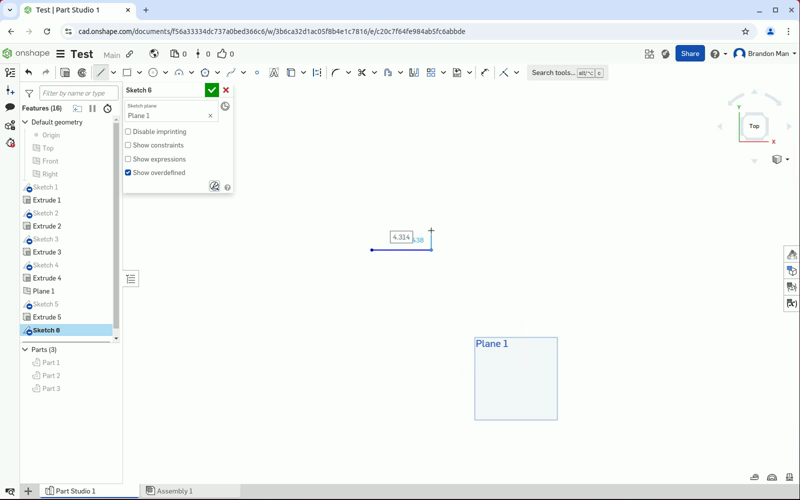
scroll(6)
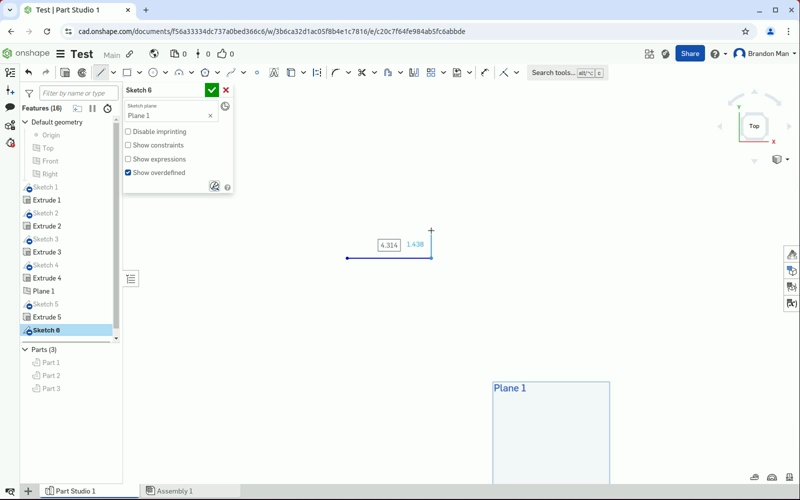
scroll(6)
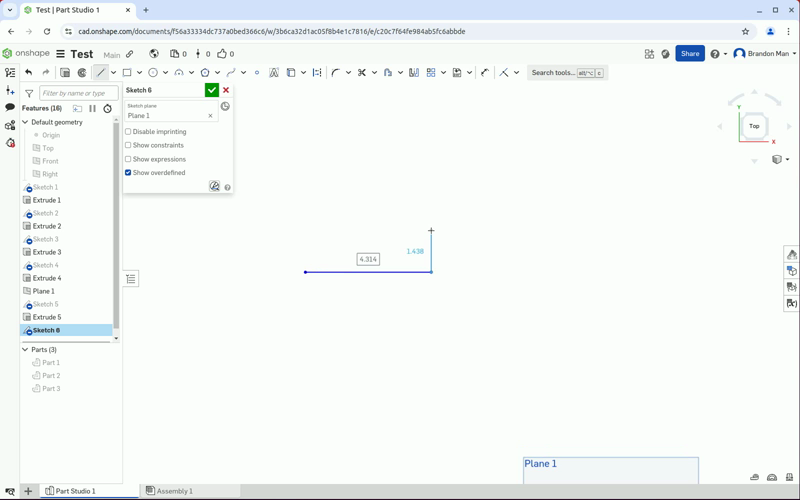
scroll(6)
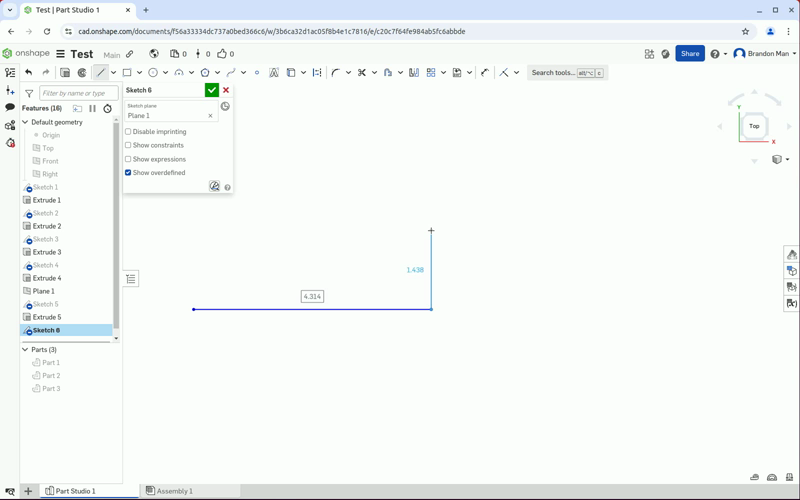
click(431, 230)
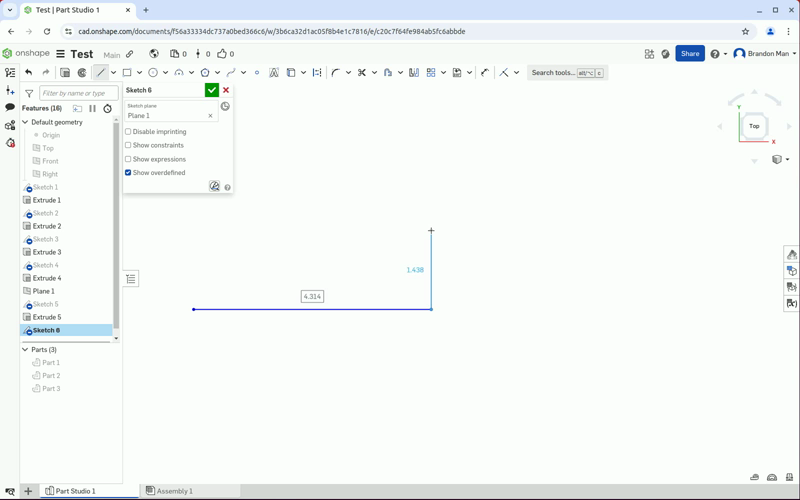
scroll(-6)
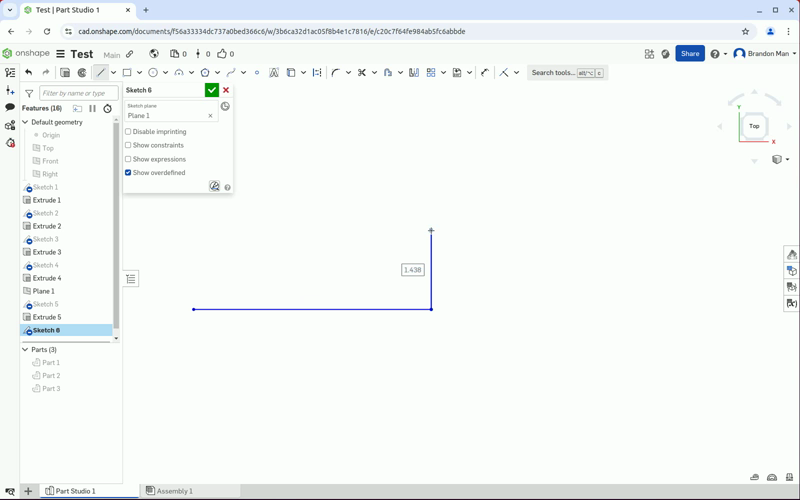
scroll(-6)
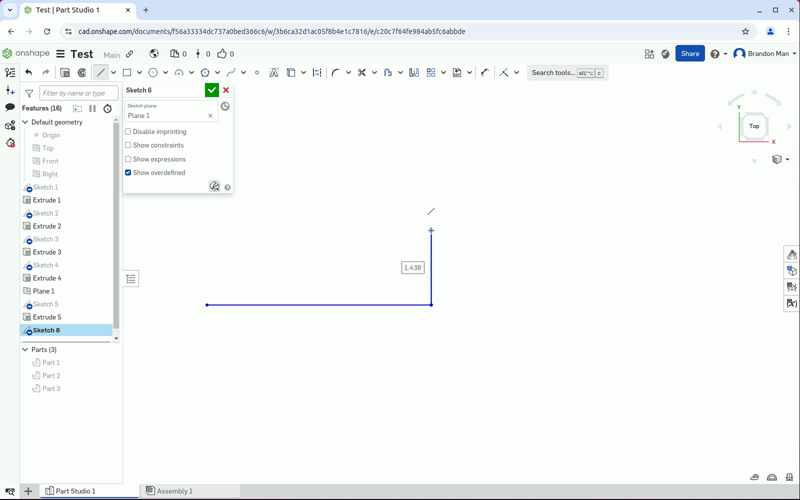
scroll(-6)
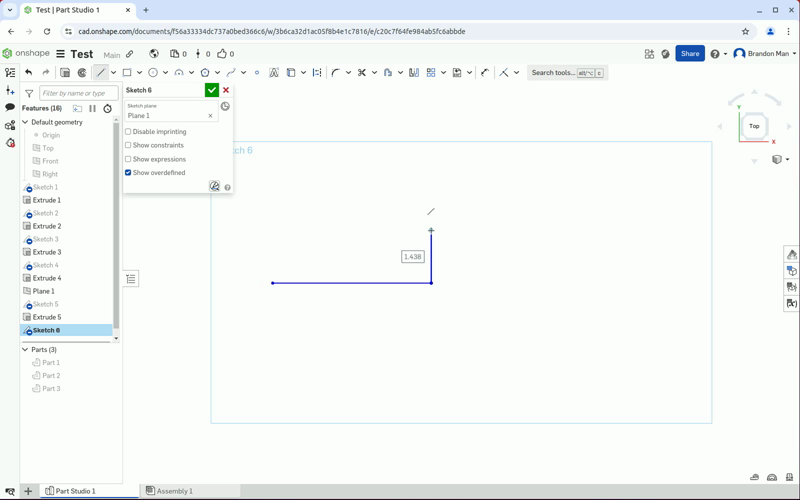
scroll(-6)
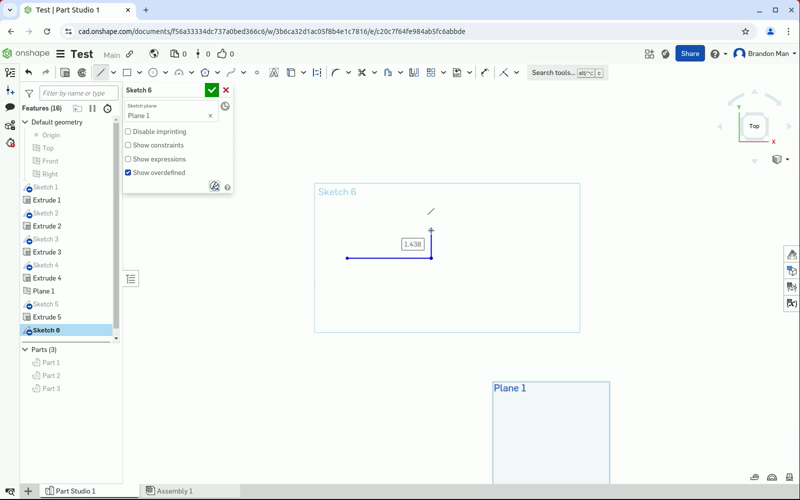
scroll(-6)
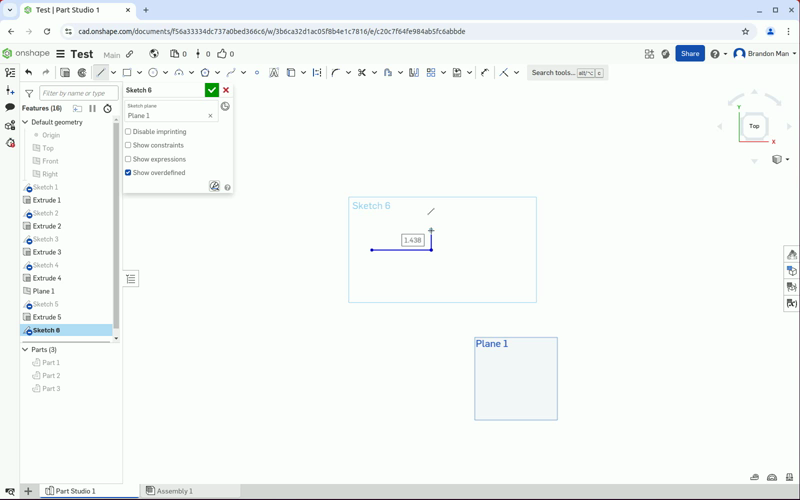
scroll(-6)
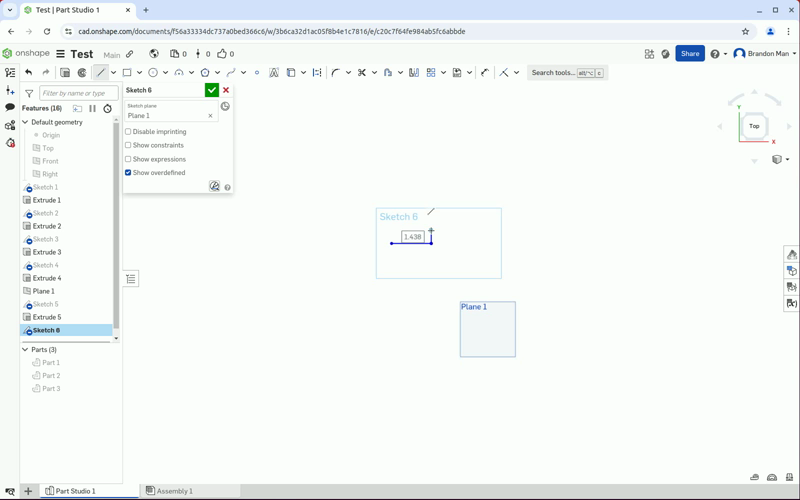
scroll(-6)
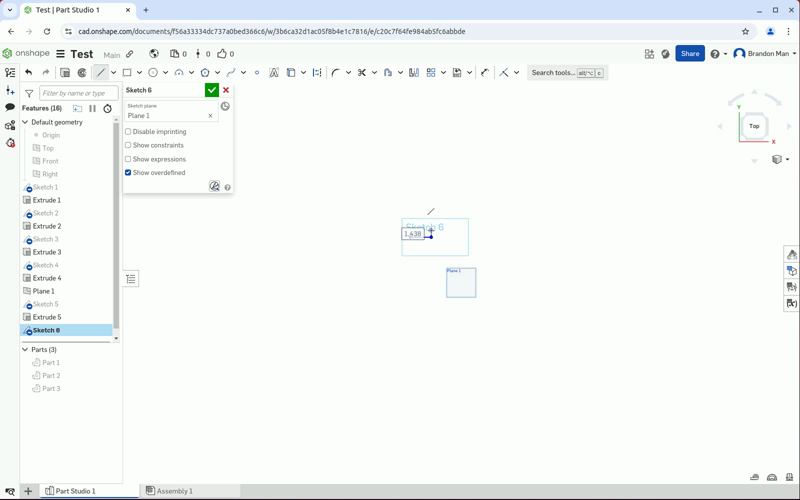
key_up(shift)
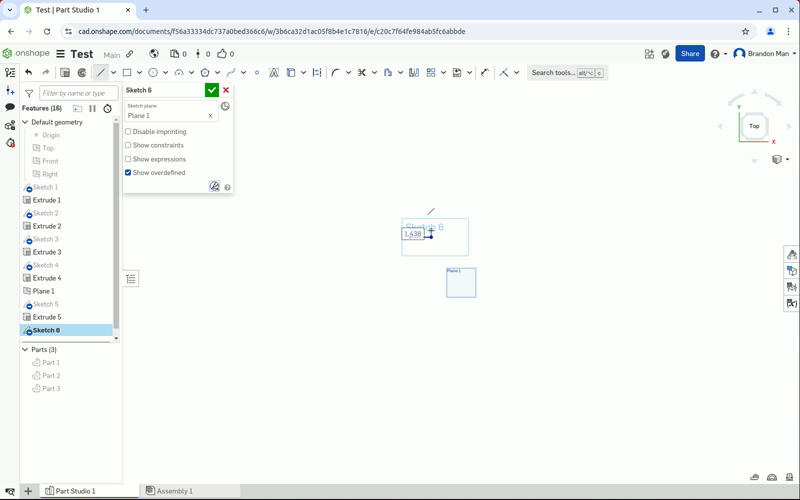
key_down(shift)
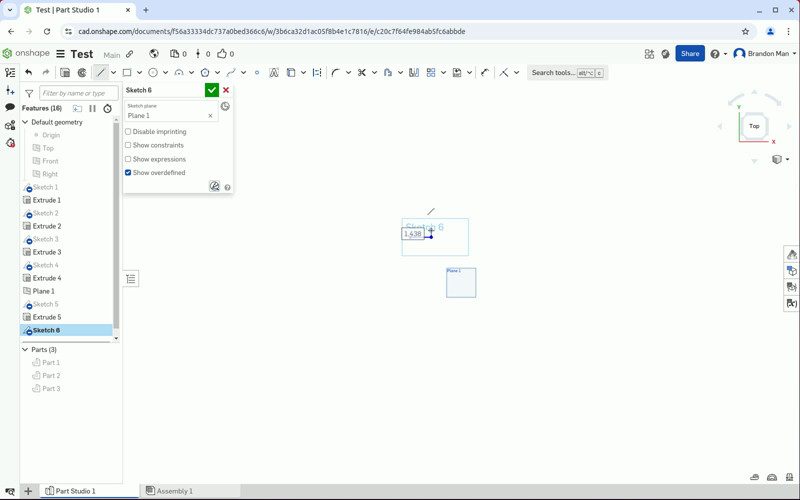
mouse_move(461, 230)
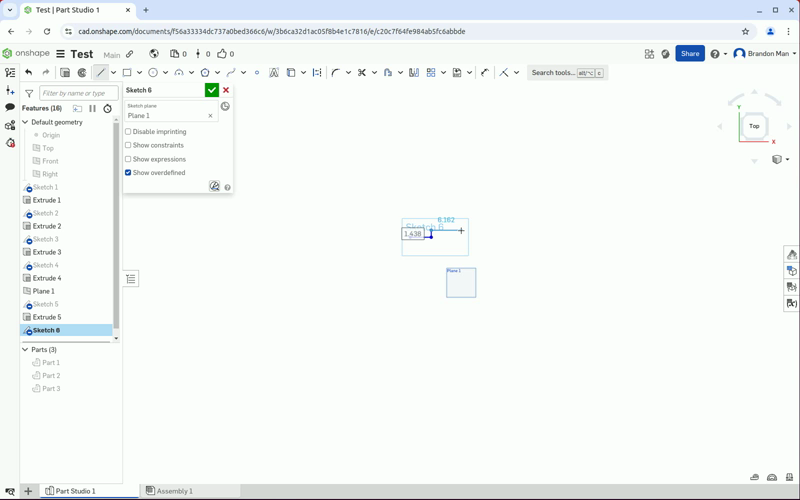
mouse_move(410, 230)
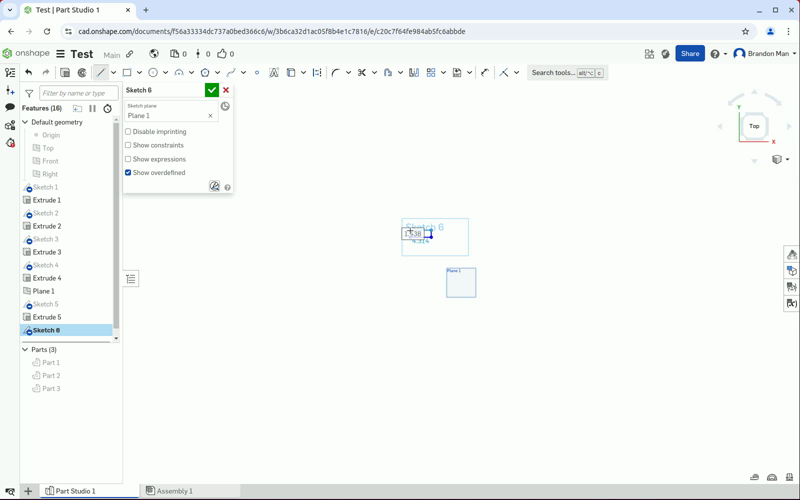
click(410, 230)
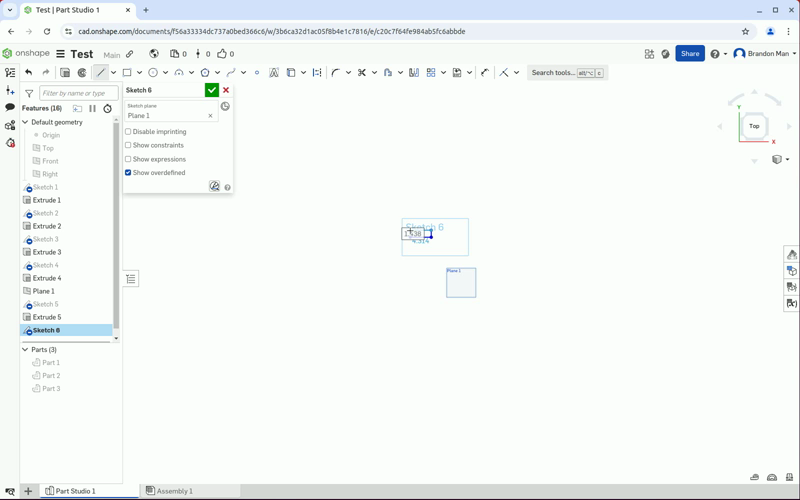
key_up(shift)
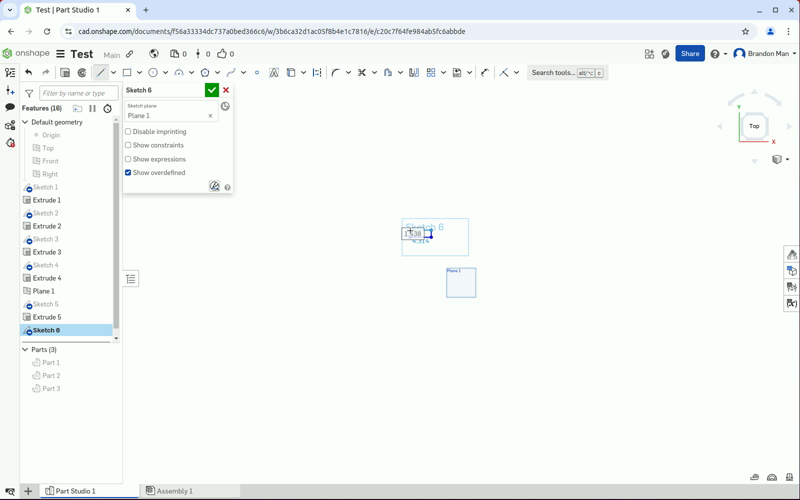
mouse_move(440, 230)
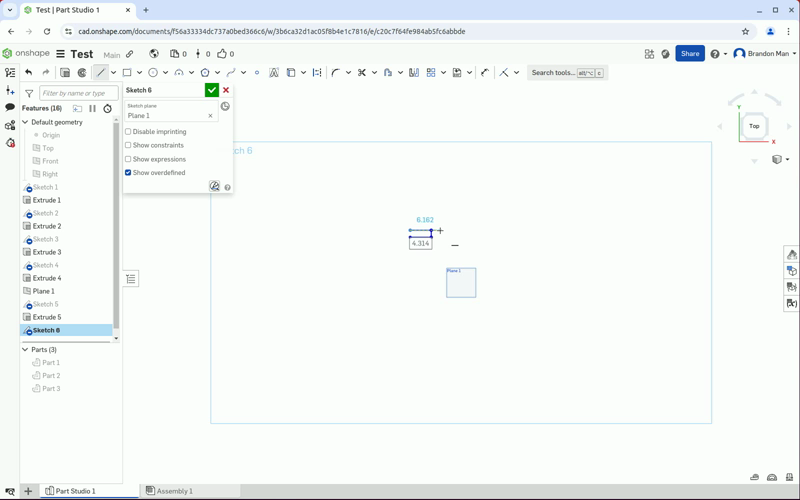
key_down(shift)
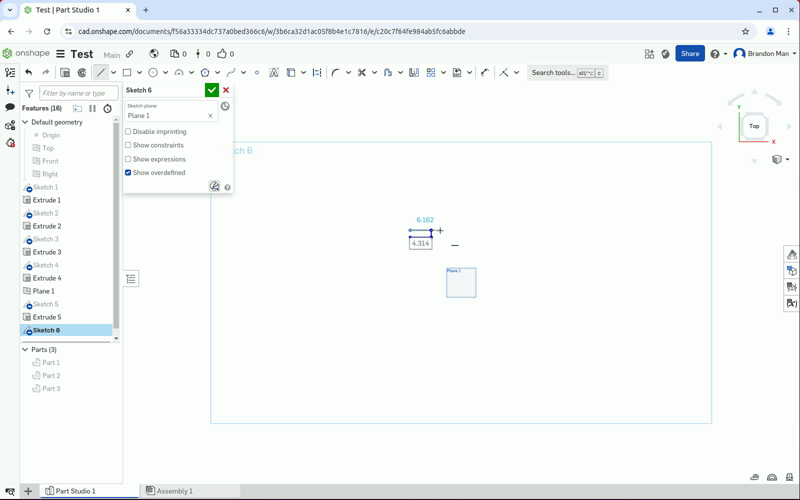
mouse_move(410, 237)
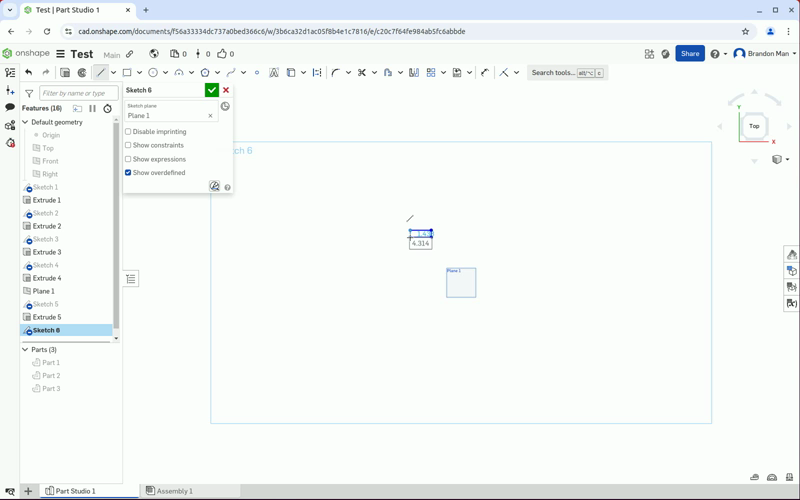
scroll(6)
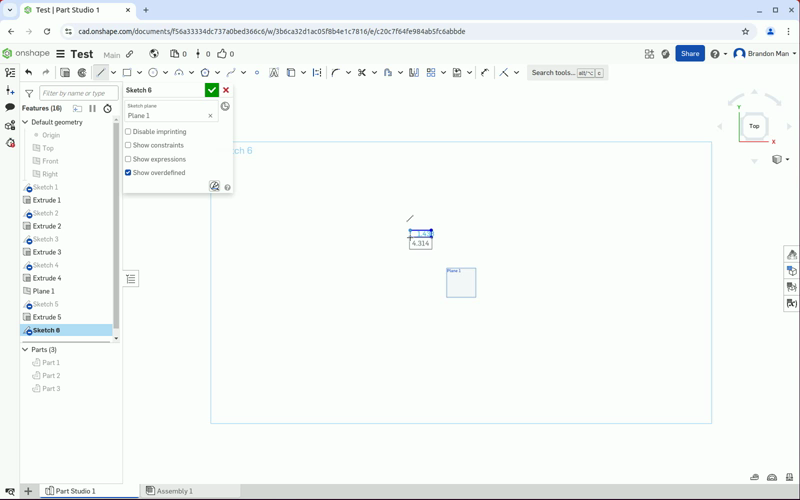
scroll(6)
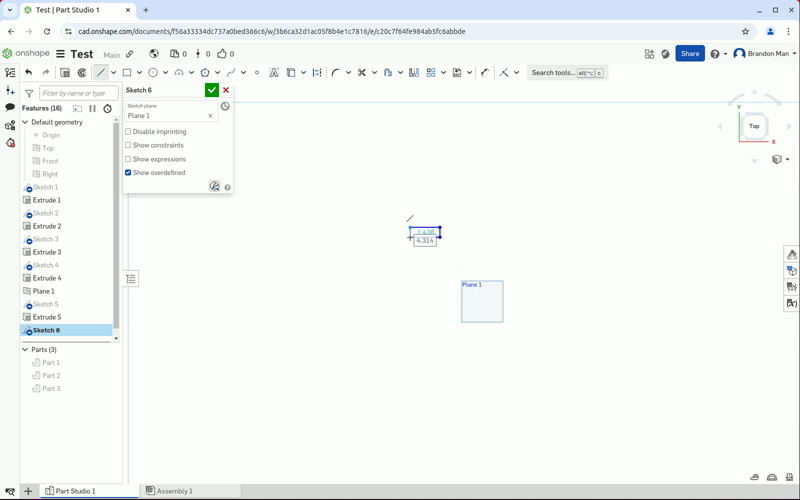
scroll(6)
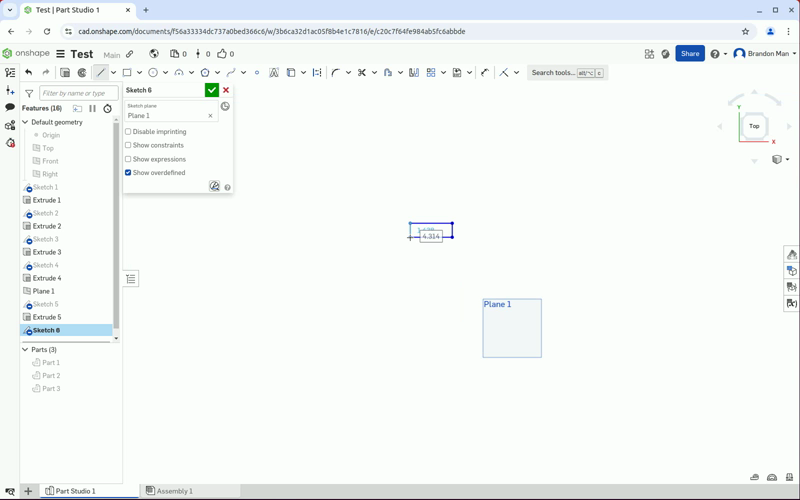
scroll(6)
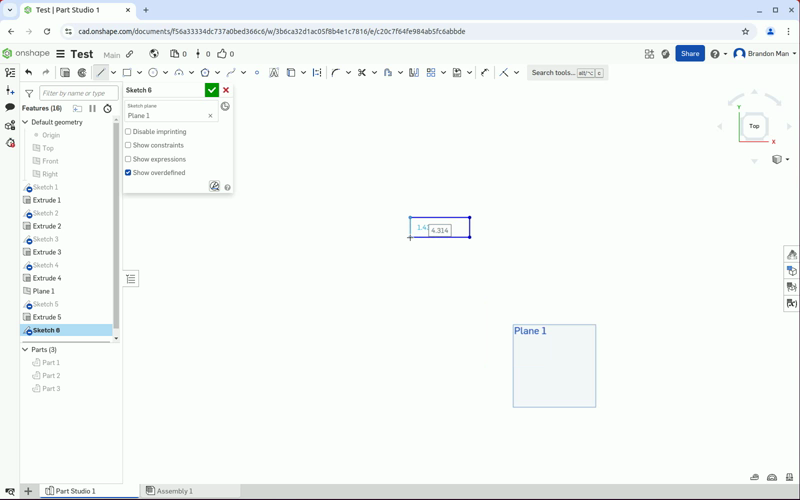
scroll(6)
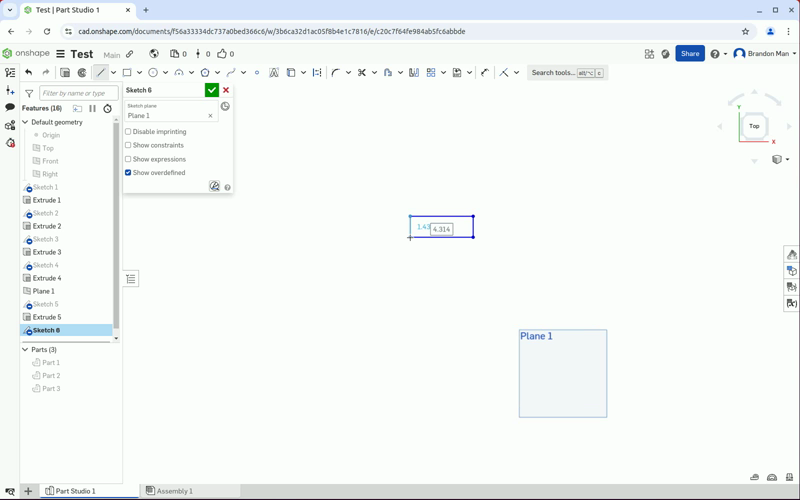
scroll(6)
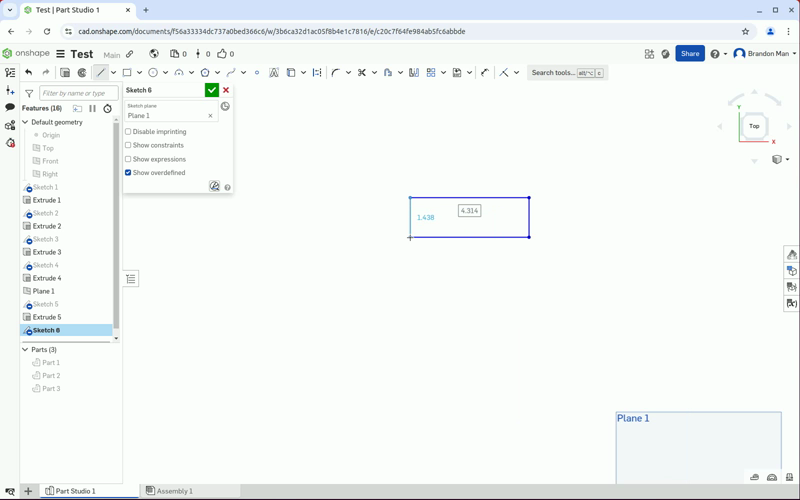
scroll(6)
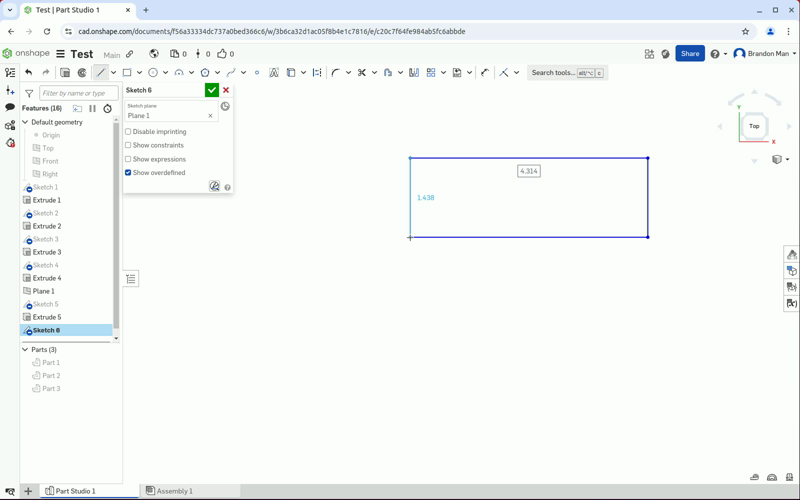
key_up(shift)
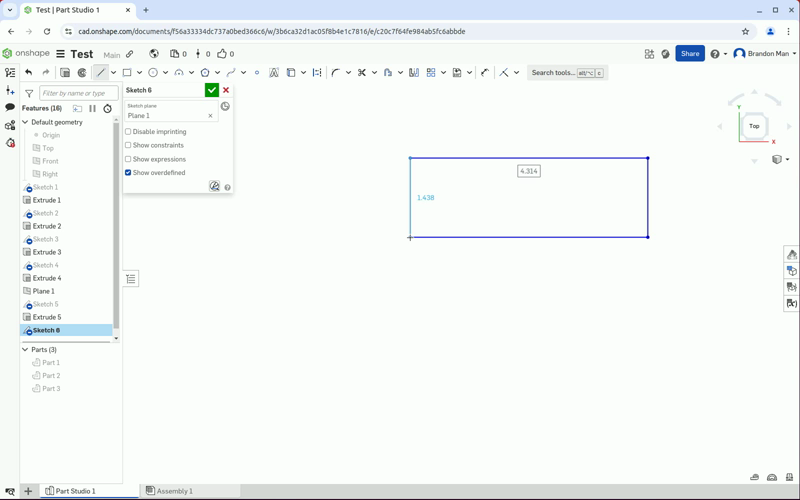
click(410, 237)
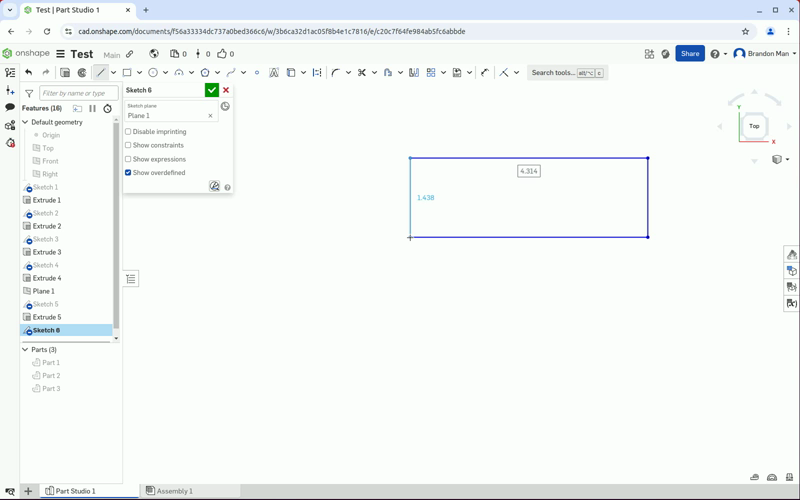
scroll(-6)
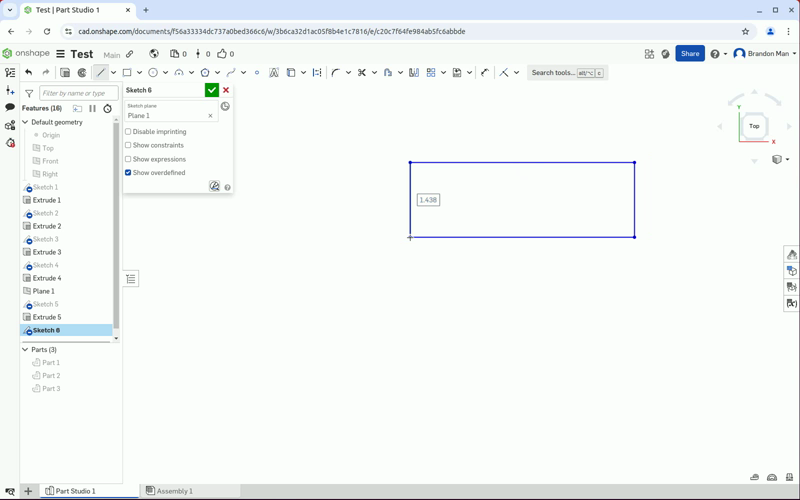
scroll(-6)
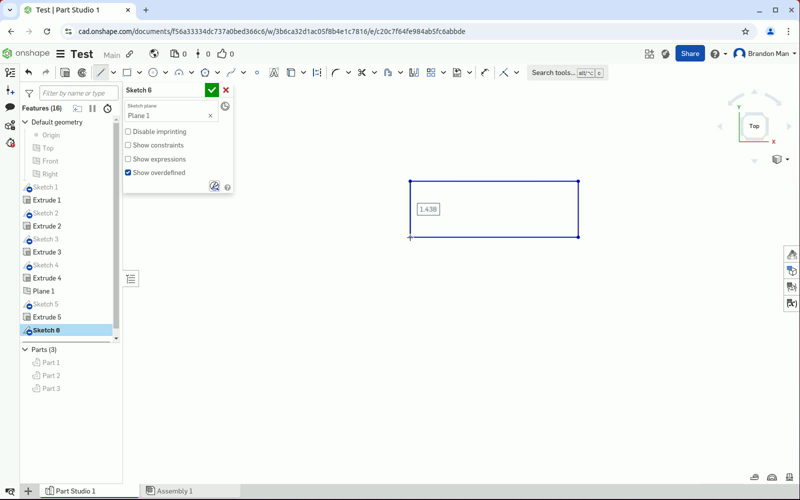
scroll(-6)
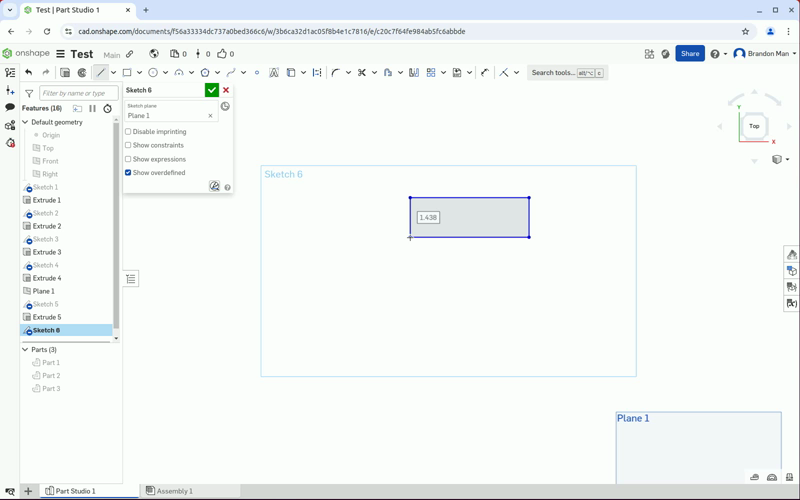
scroll(-6)
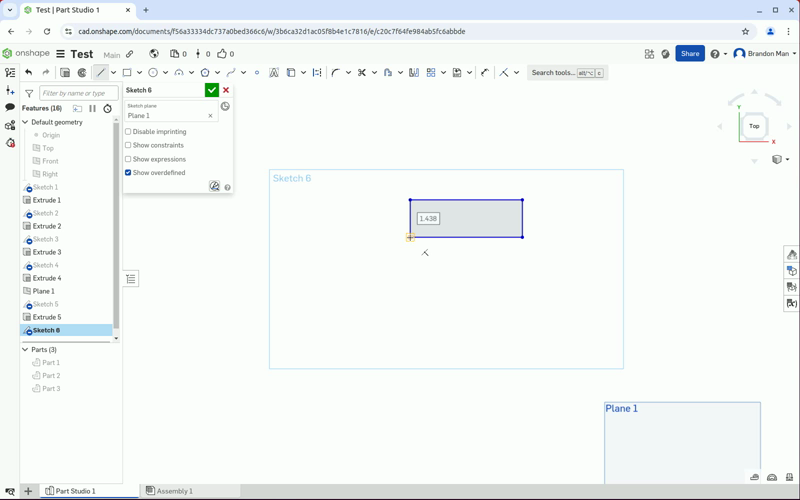
scroll(-6)
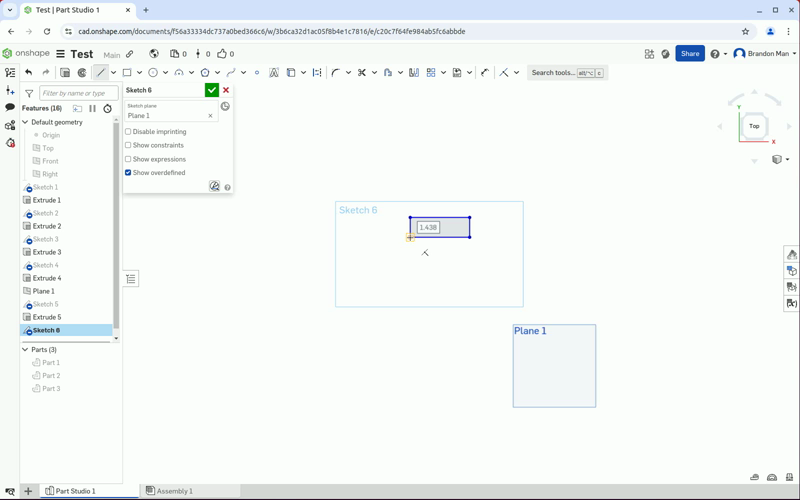
scroll(-6)
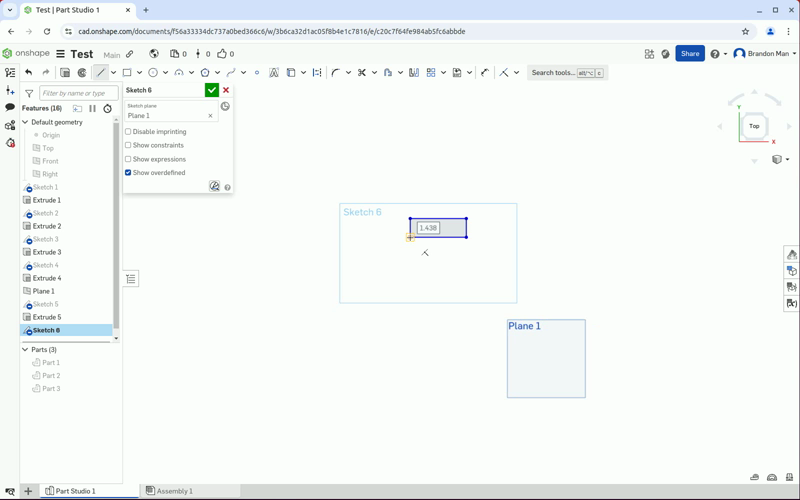
scroll(-6)
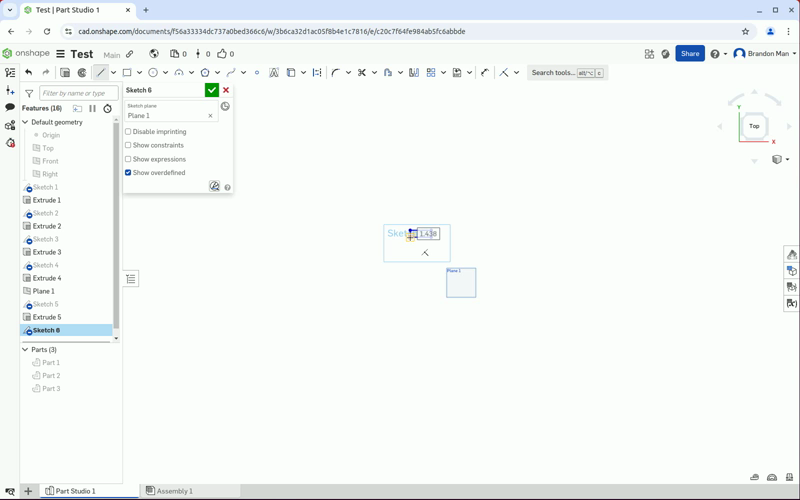
key(esc)
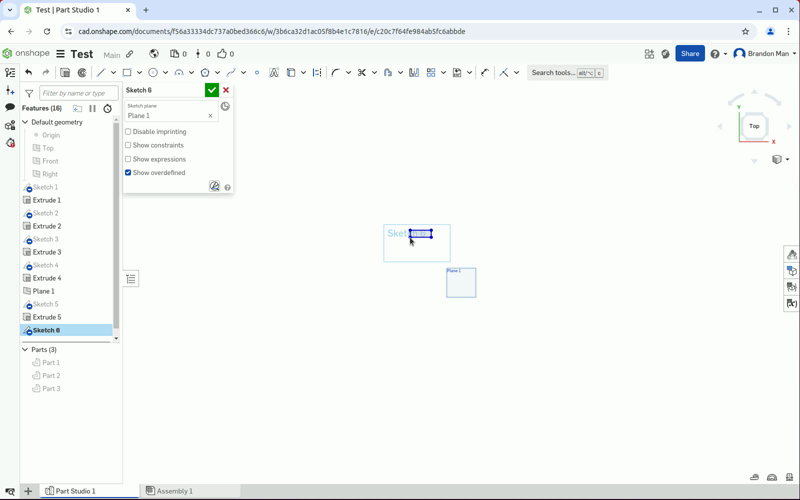
mouse_move(424, 232)
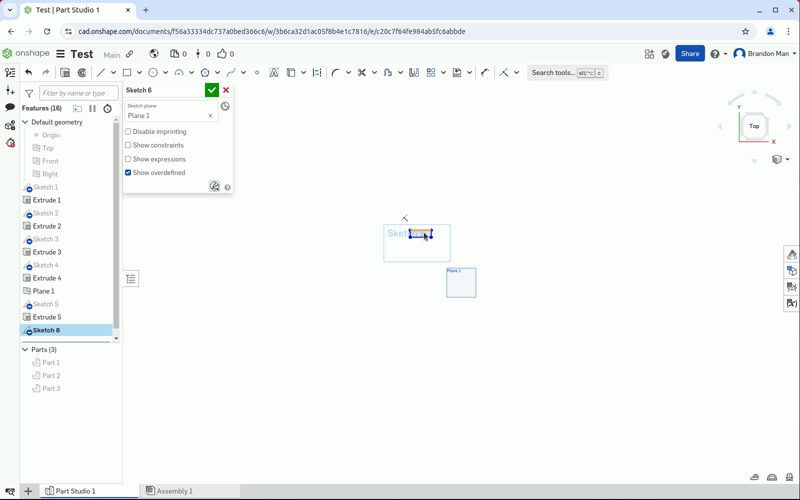
scroll(6)
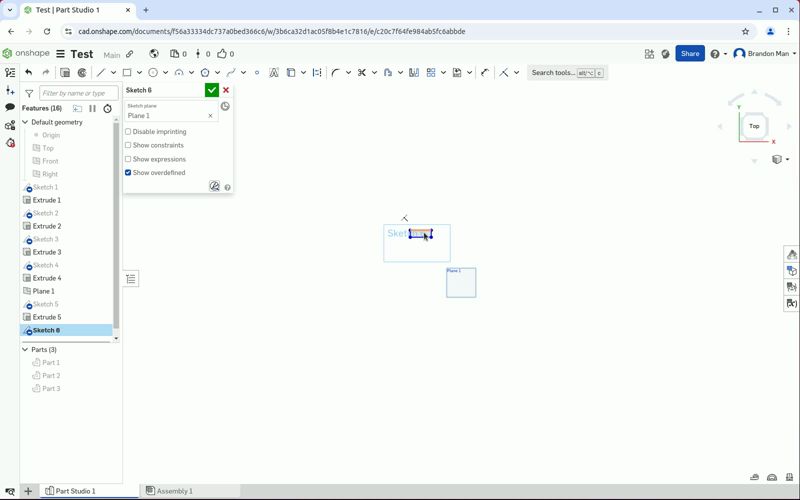
scroll(6)
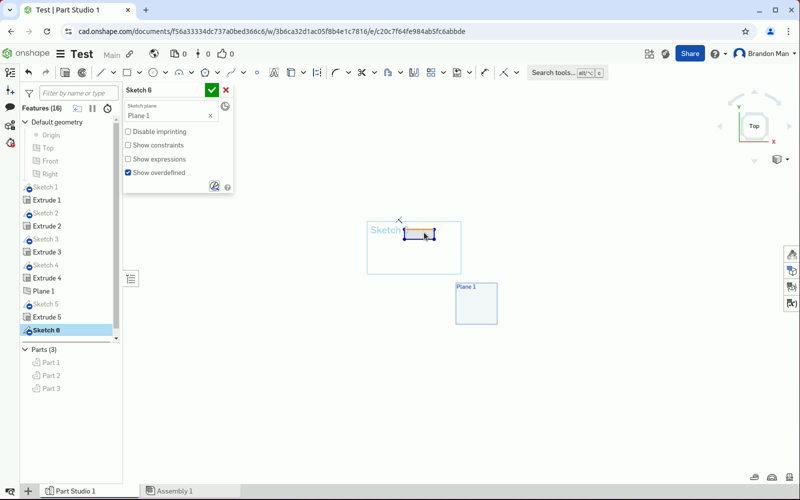
scroll(6)
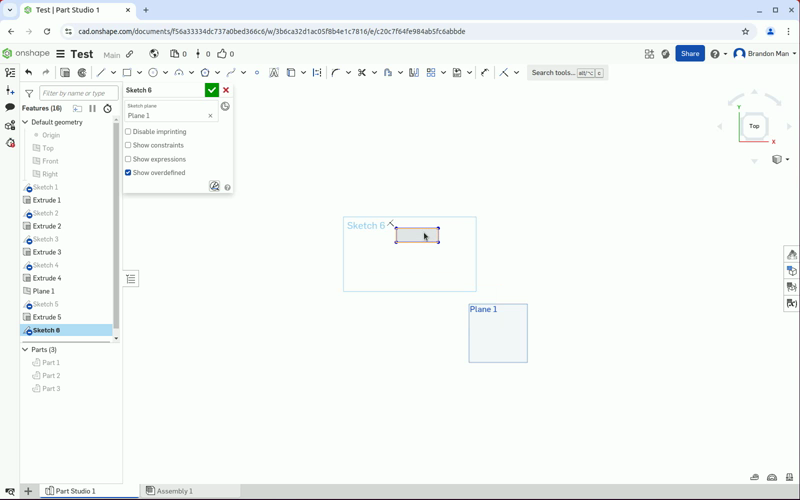
scroll(6)
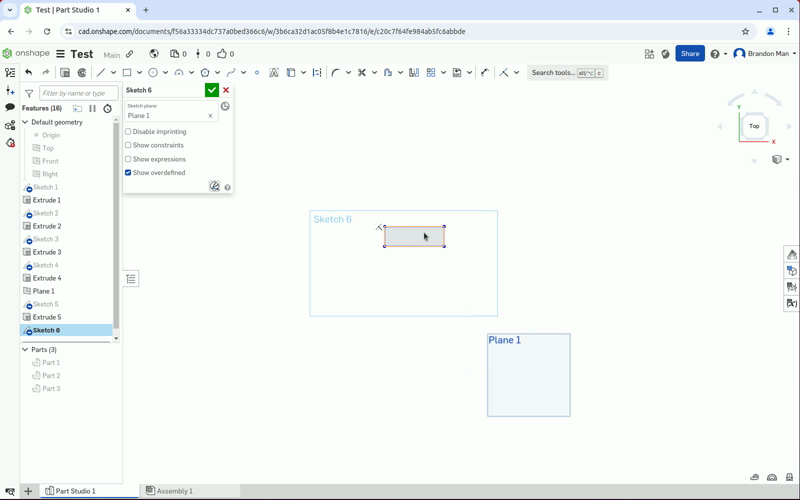
scroll(6)
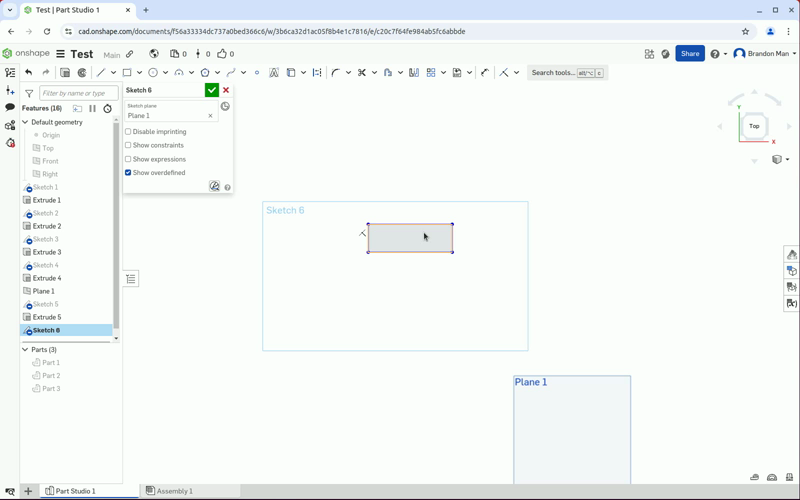
scroll(6)
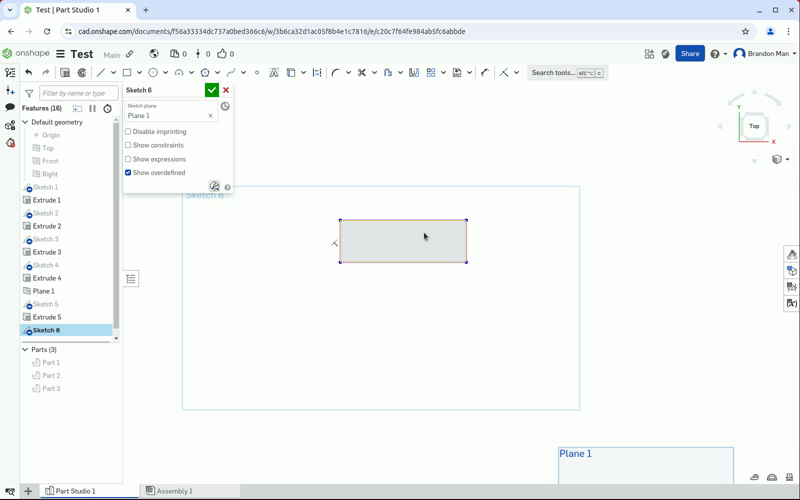
scroll(6)
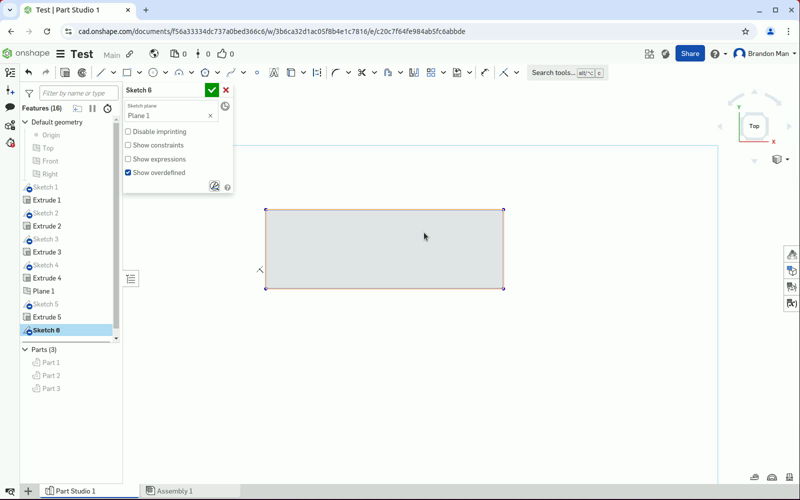
click(424, 232)
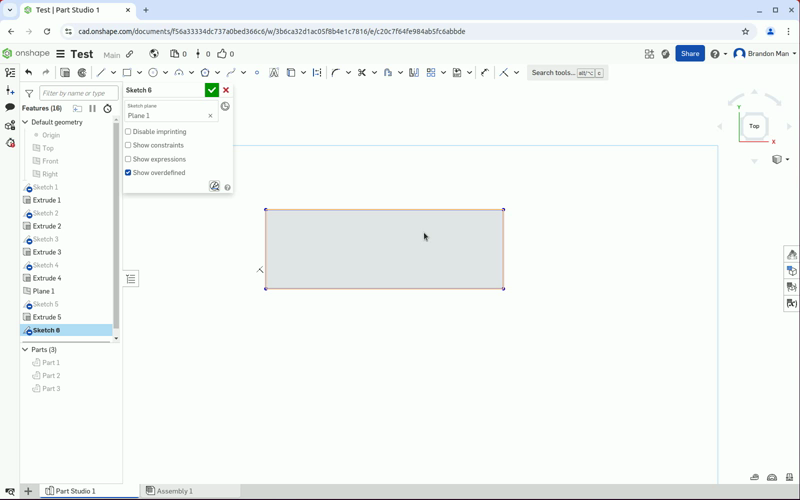
scroll(-6)
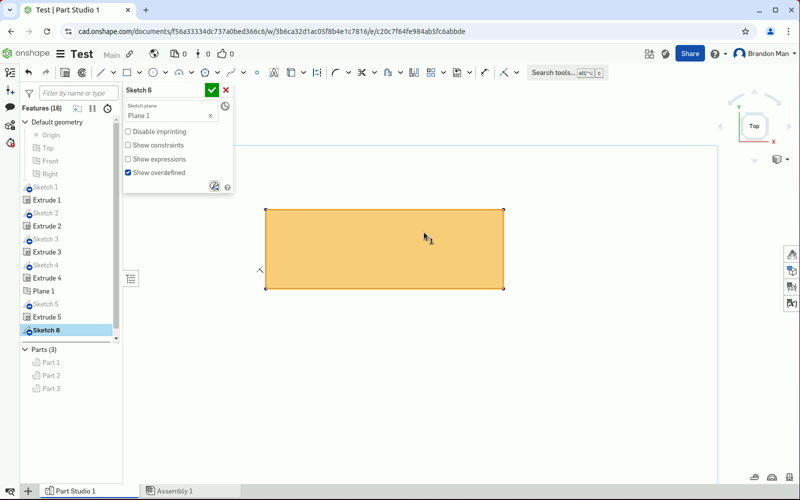
scroll(-6)
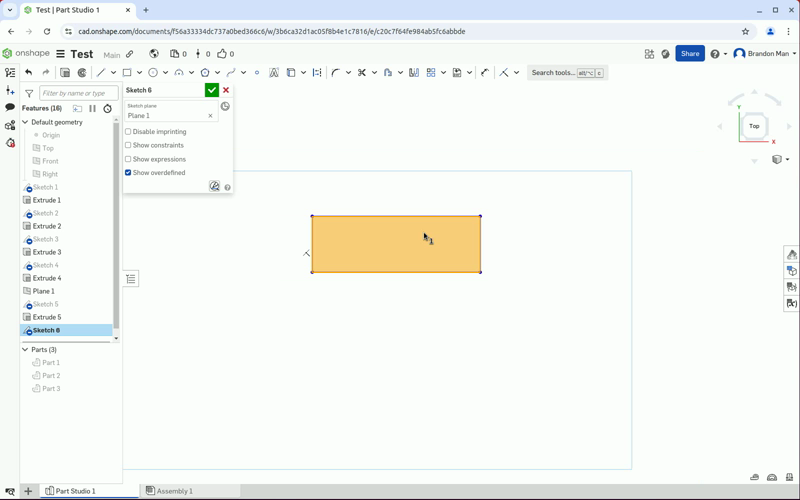
scroll(-6)
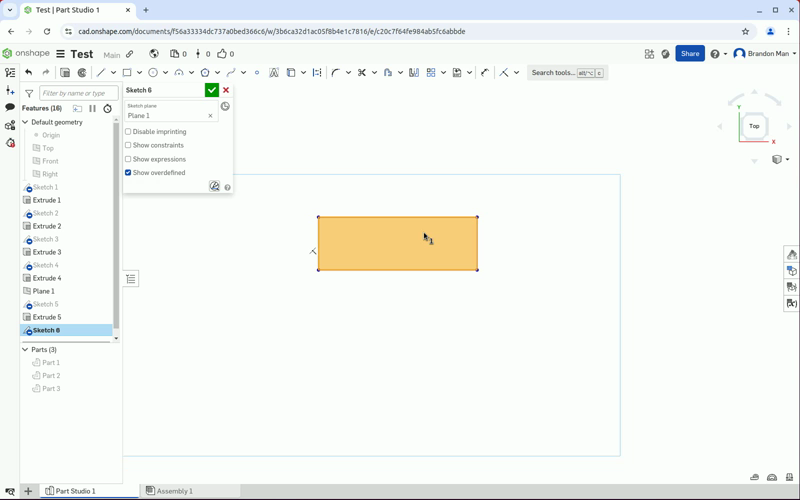
scroll(-6)
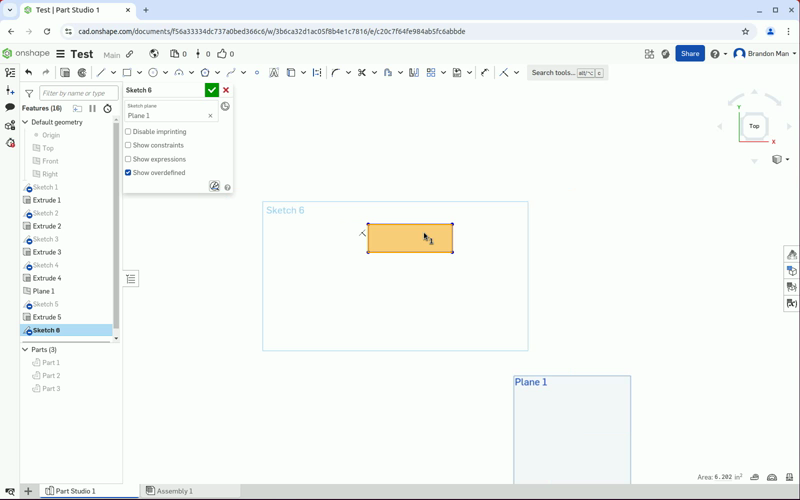
scroll(-6)
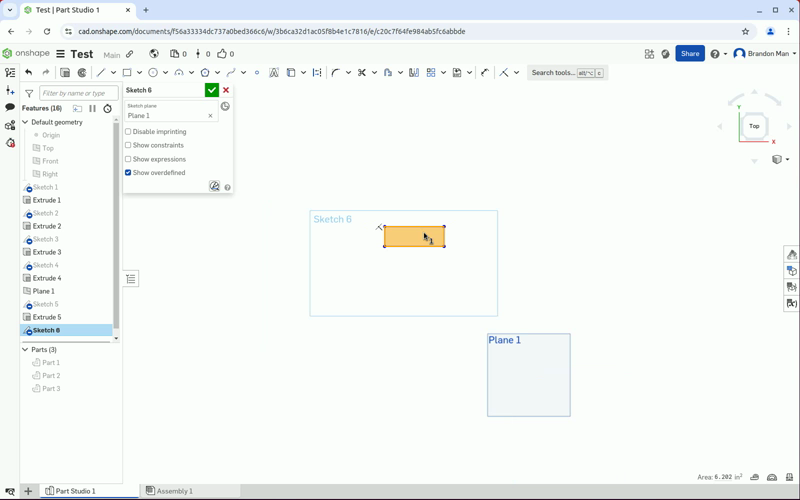
scroll(-6)
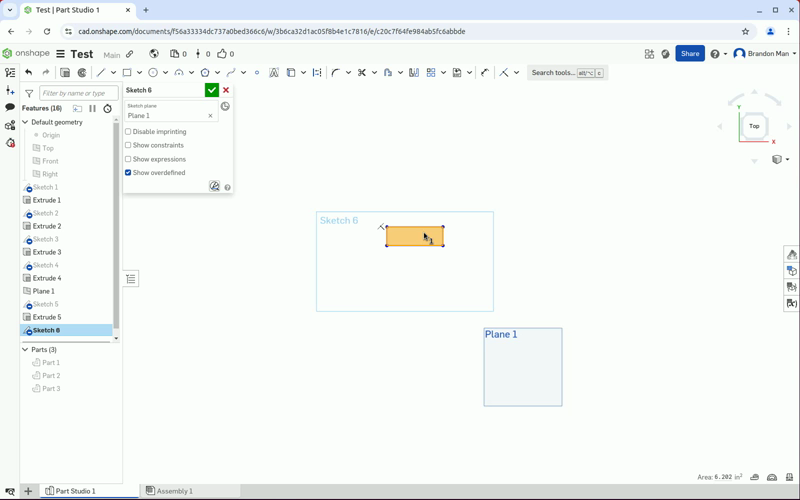
scroll(-6)
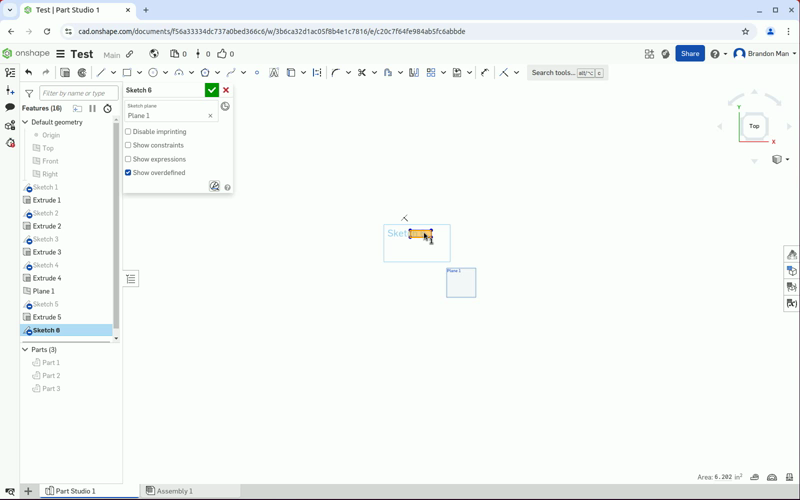
mouse_move(73, 352)
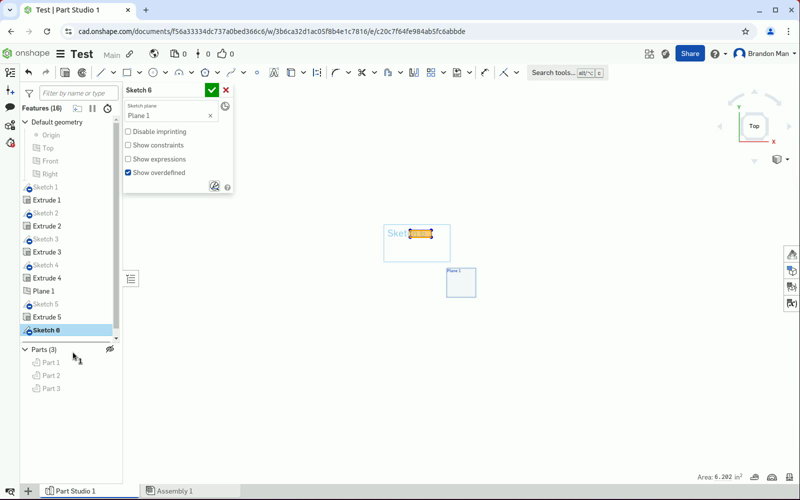
key(shift+y)
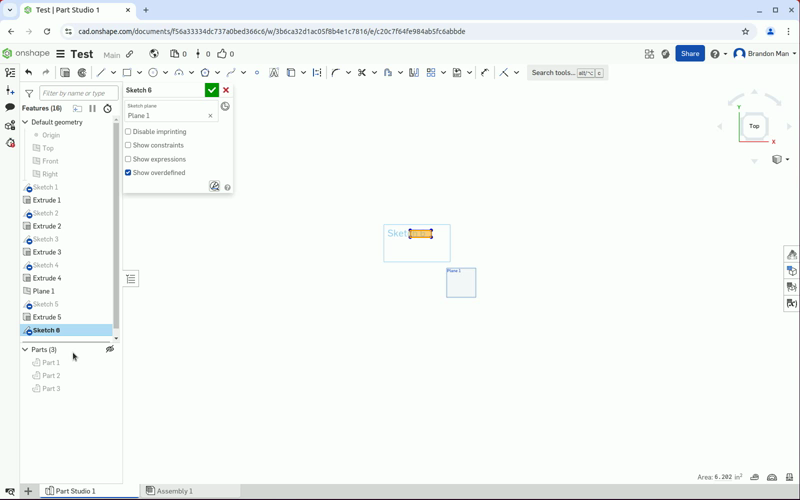
key(shift+e)
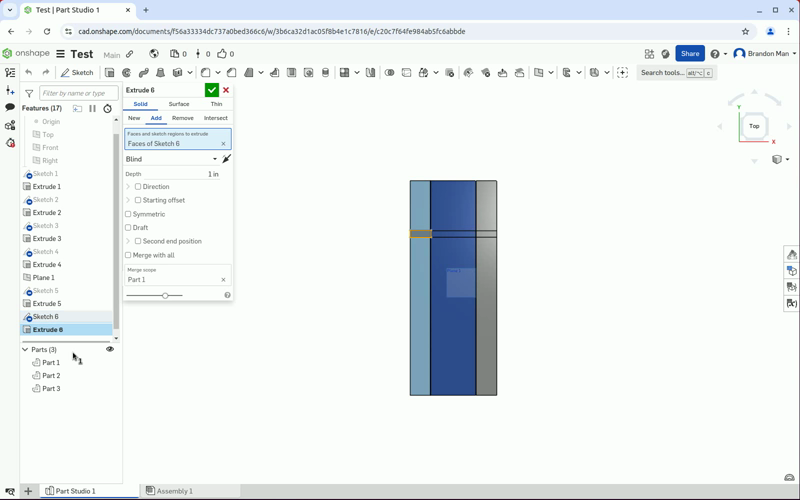
mouse_move(143, 106)
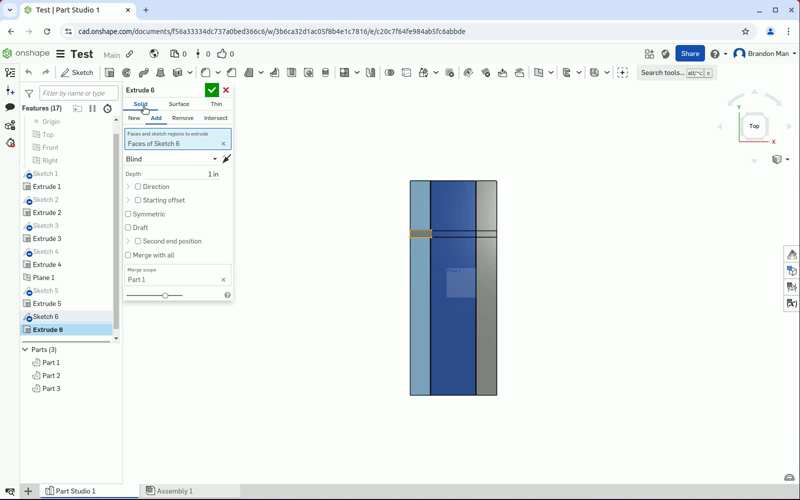
click(143, 106)
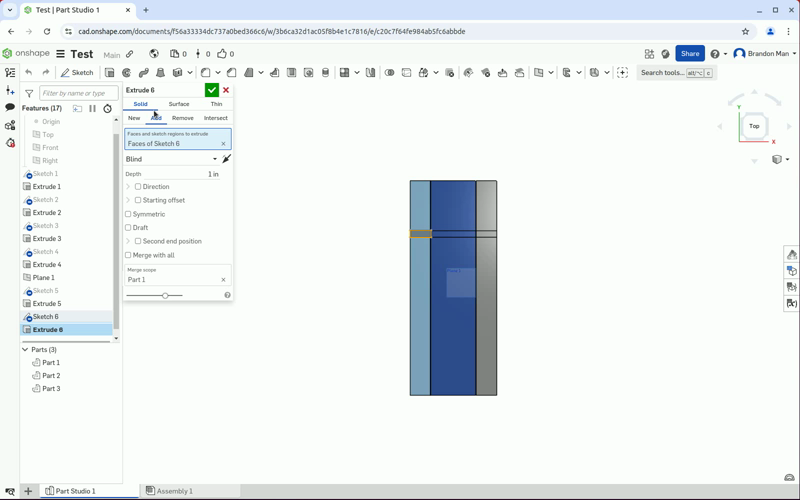
mouse_move(186, 120)
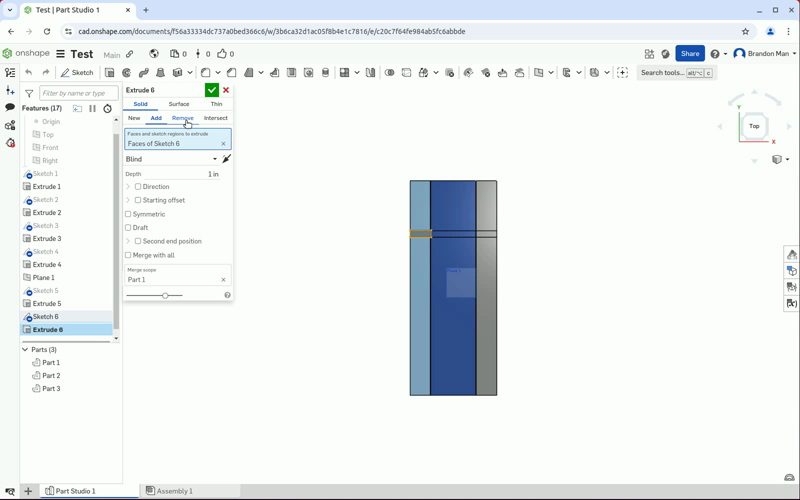
click(186, 120)
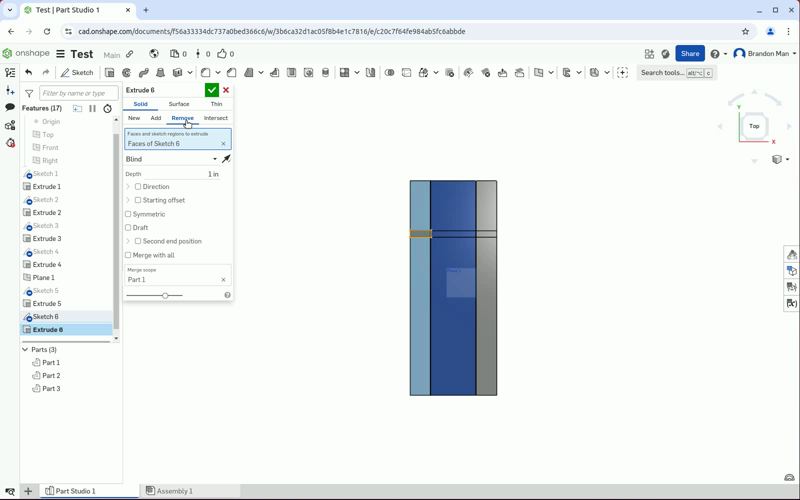
key(tab, 4)
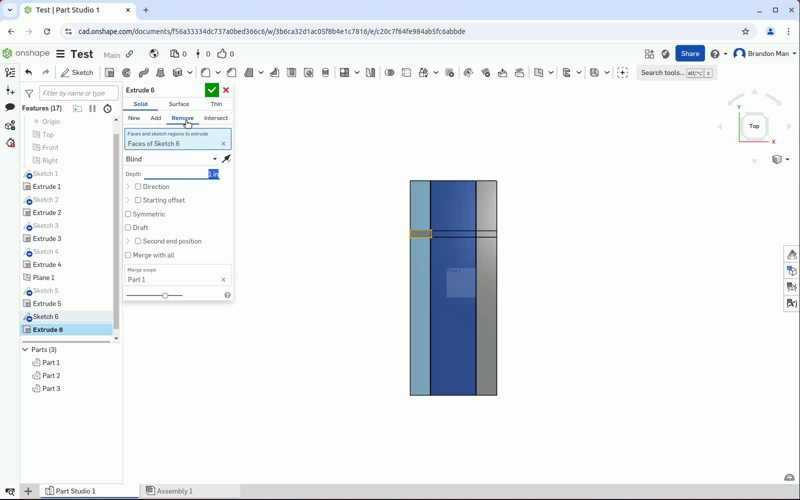
text(1.204)
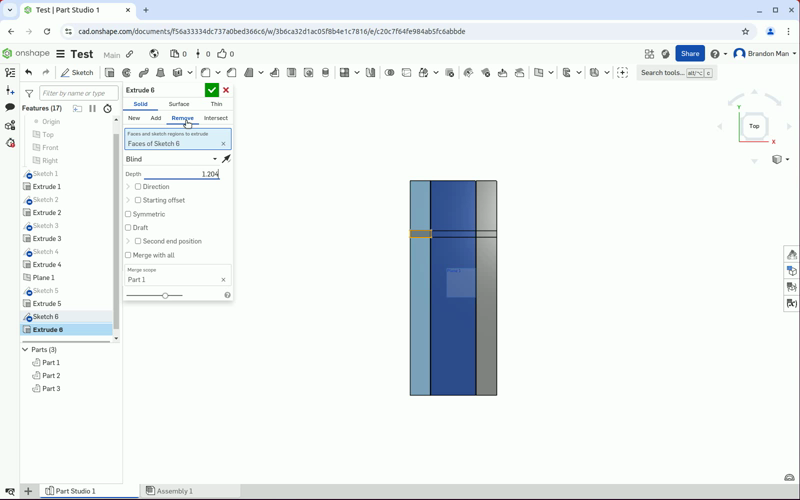
key(tab, 6)
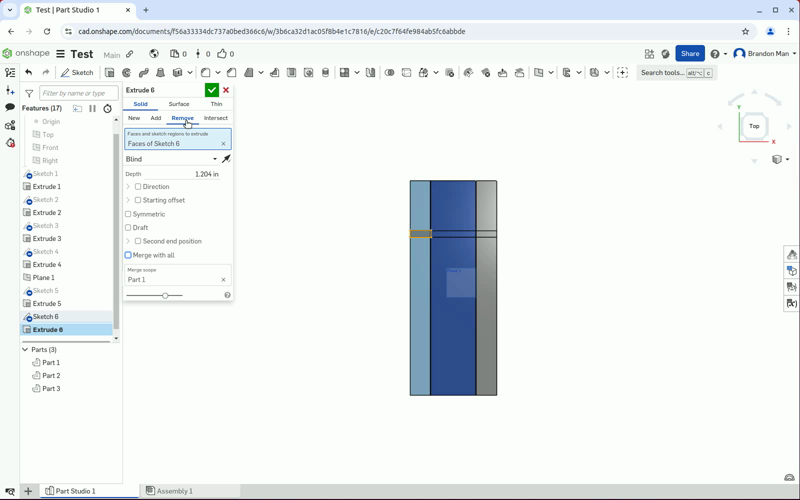
key(space)
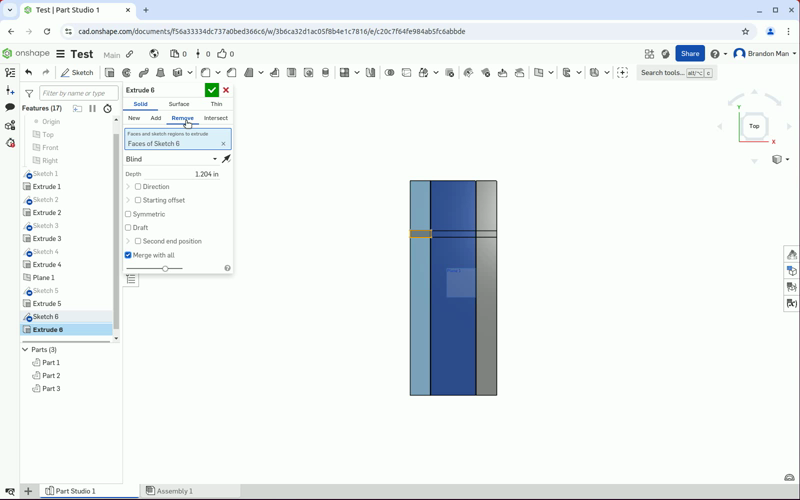
key(enter)
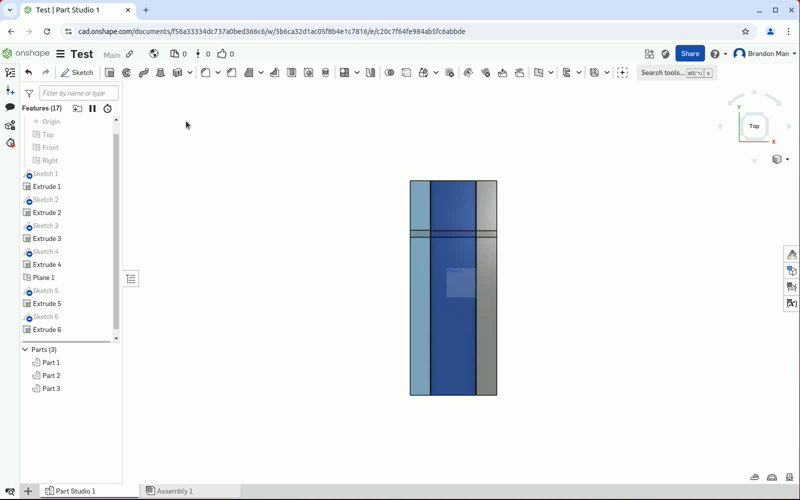
key(shift+h)
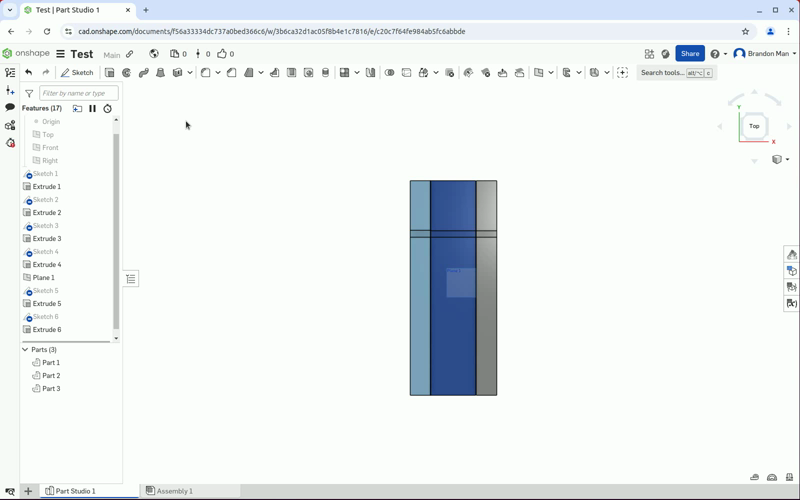
key(shift+h)
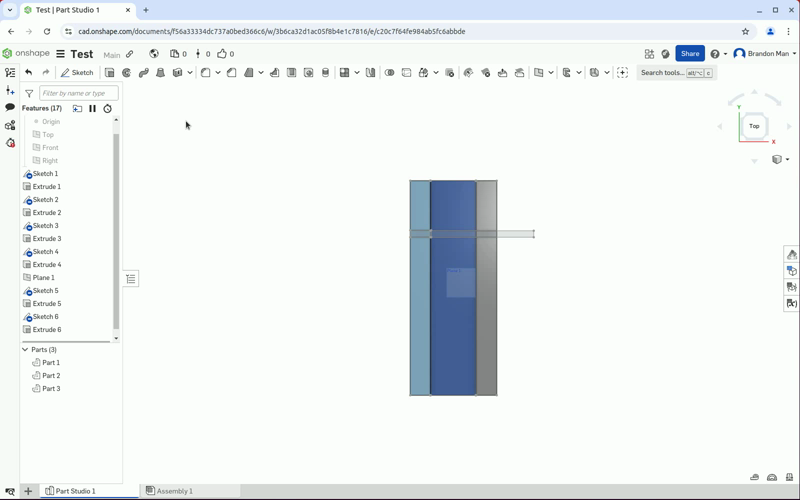
key(shift+7)
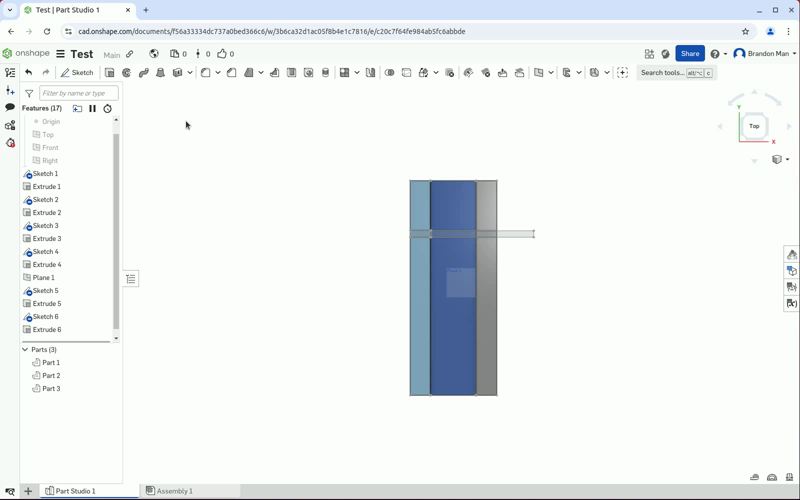
key(up, 3)
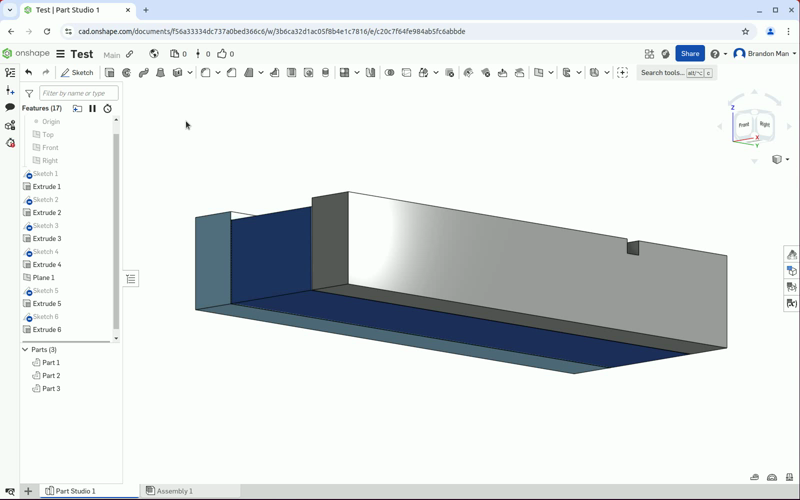
key(left, 3)
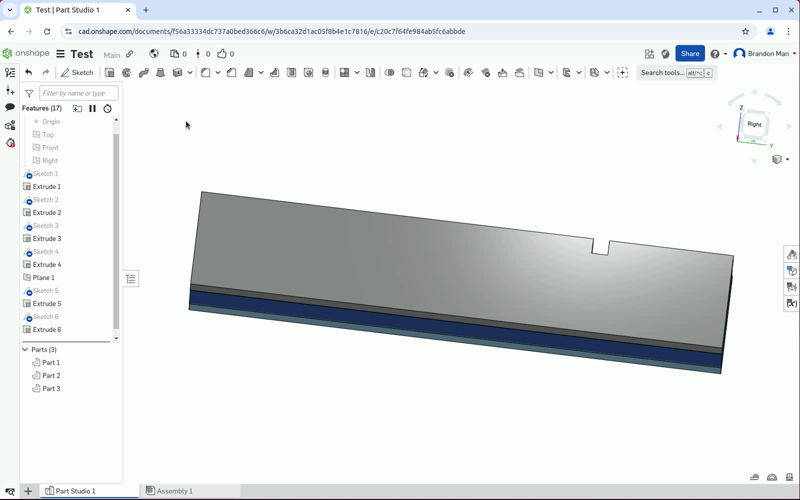
key(right, 3)
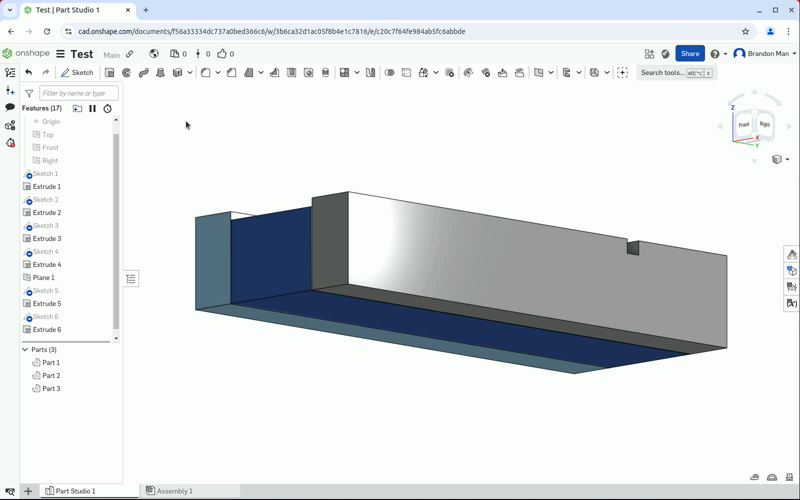
key(down, 3)
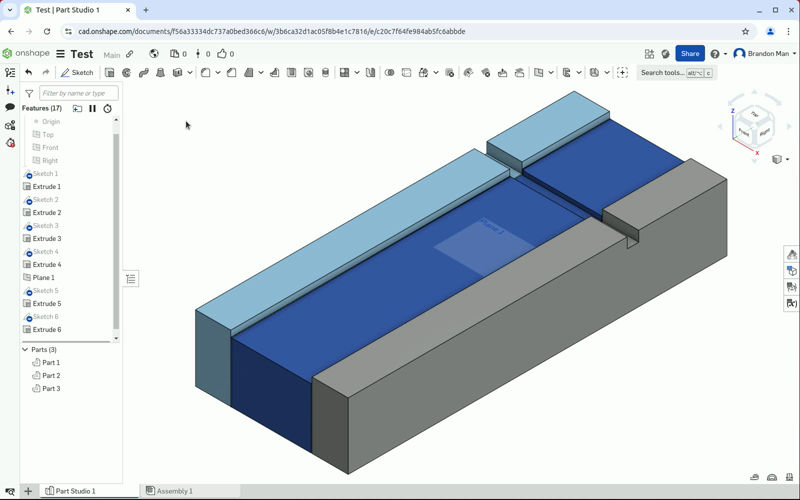
mouse_move(69, 176)
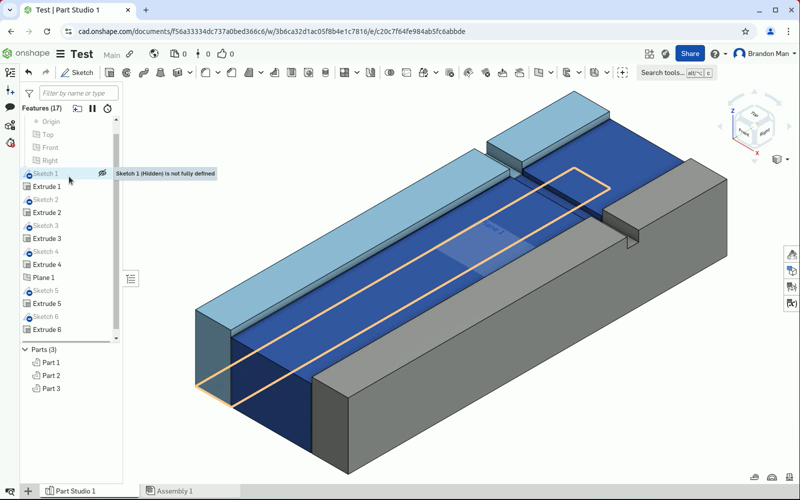
click(69, 176)